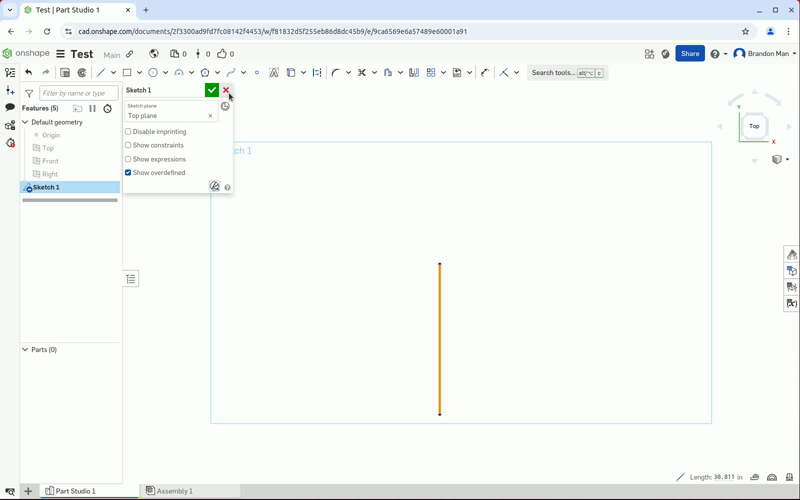
key(shift+h)
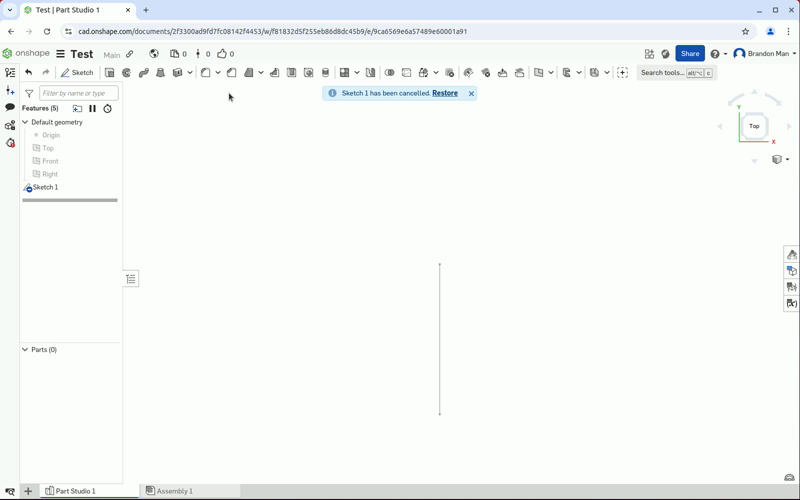
mouse_move(73, 352)
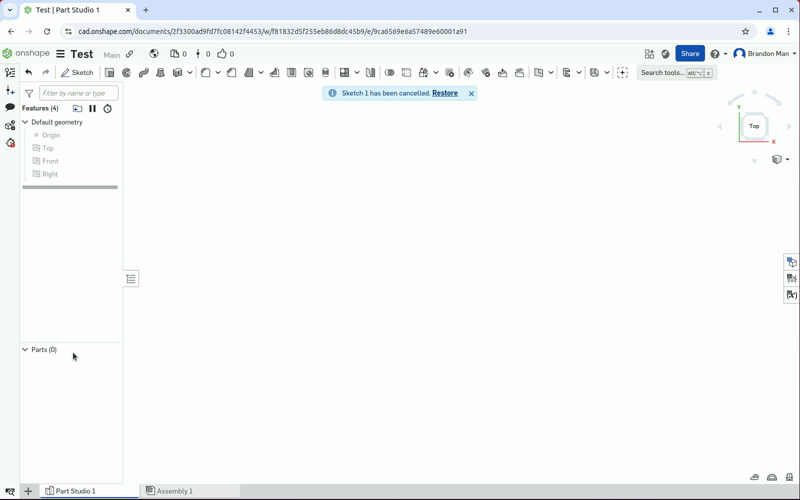
key(y)
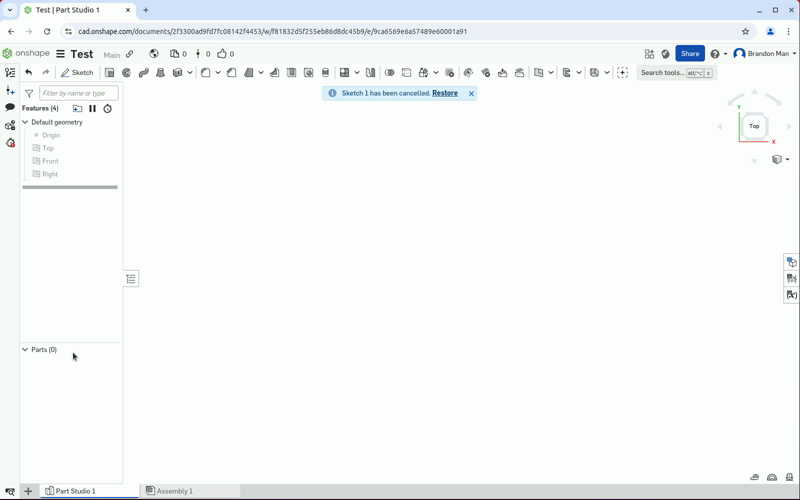
key(shift+p)
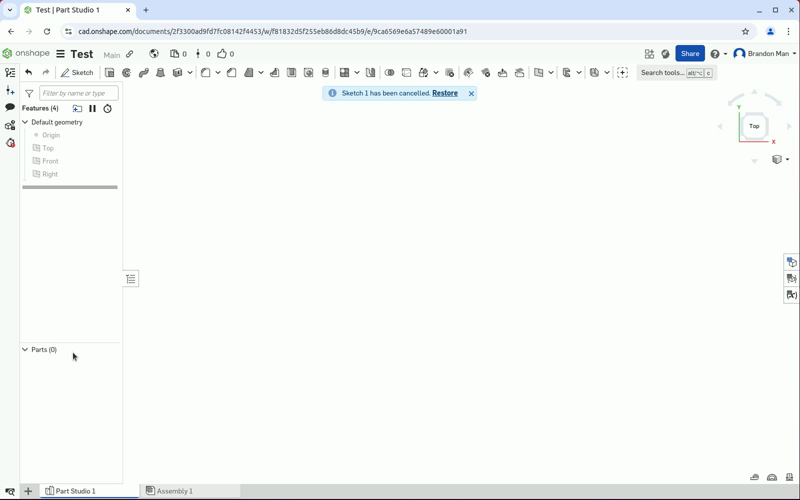
key(space)
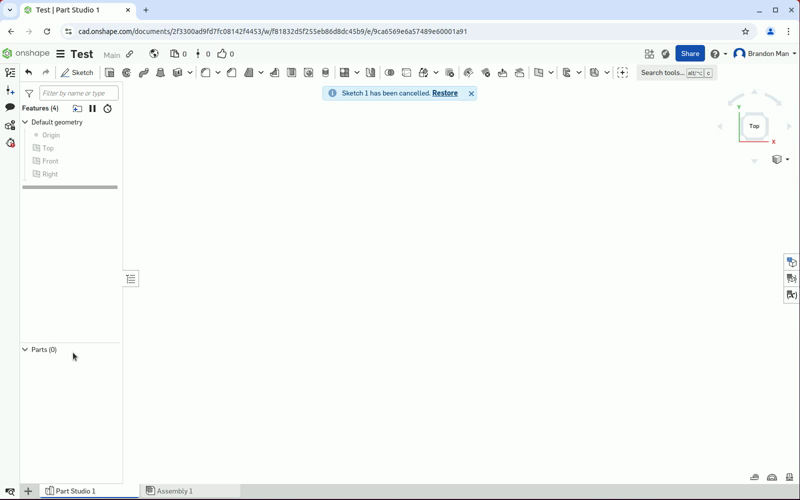
key_down(shift)
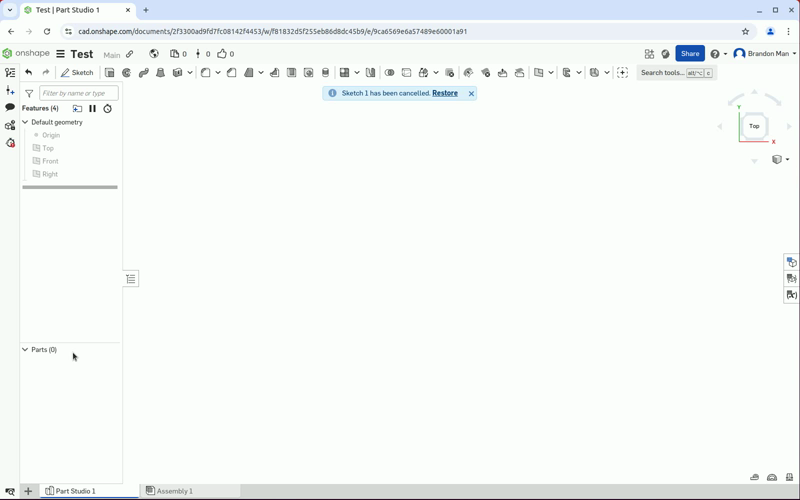
key(up)
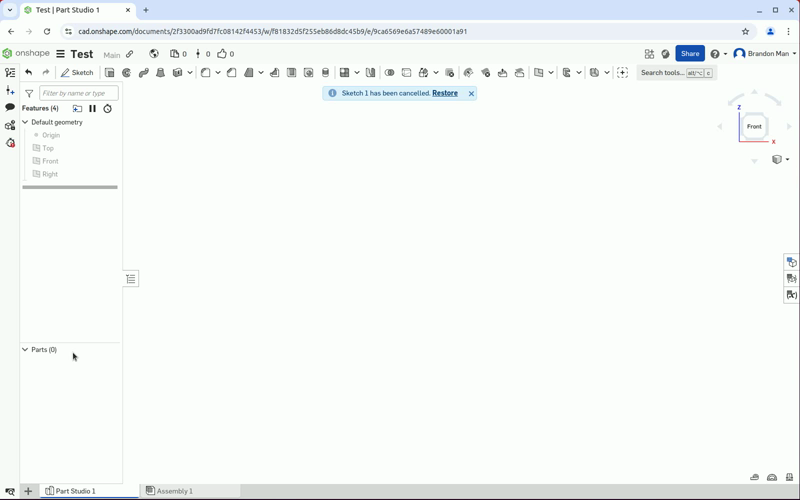
key_up(shift)
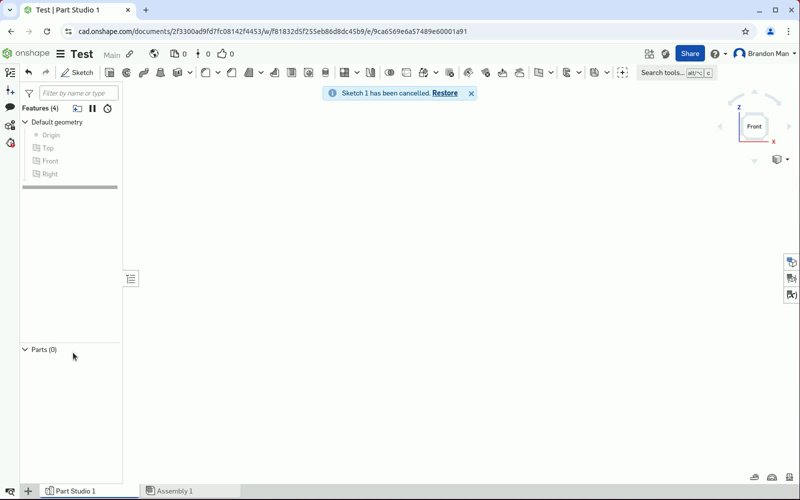
key(space)
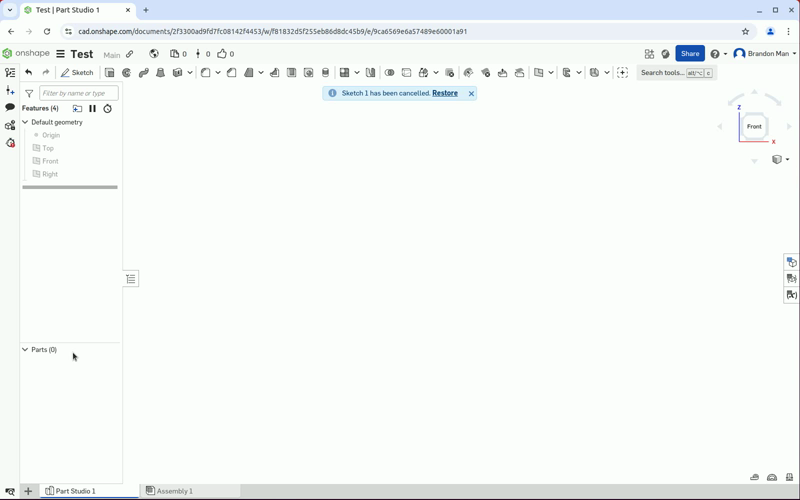
key_down(shift)
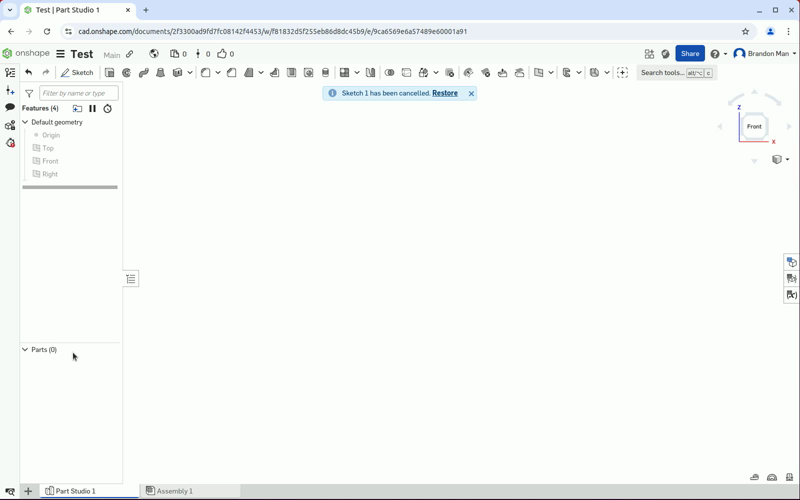
key(left)
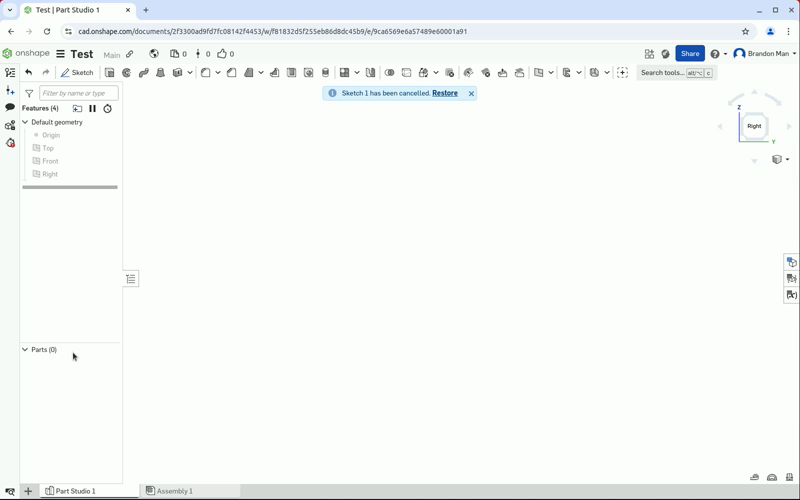
key_up(shift)
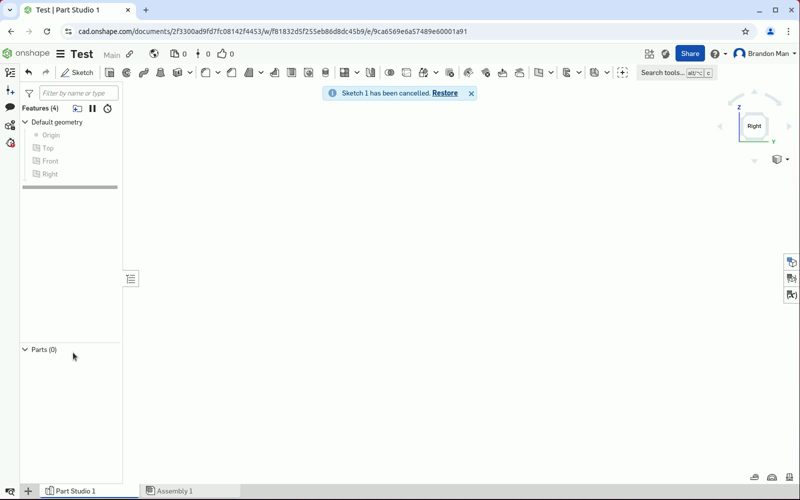
mouse_move(73, 352)
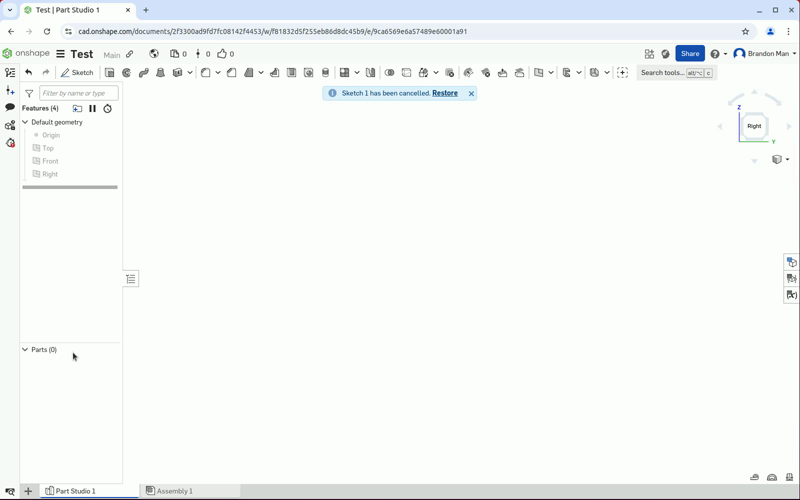
key(shift+y)
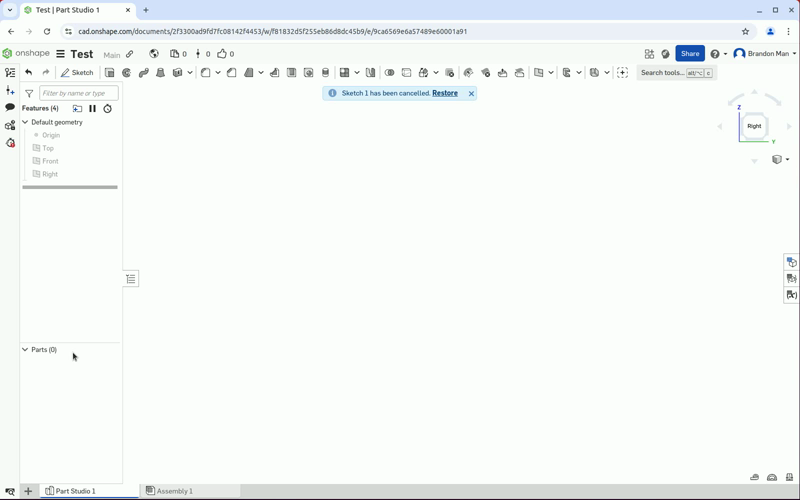
key(shift+s)
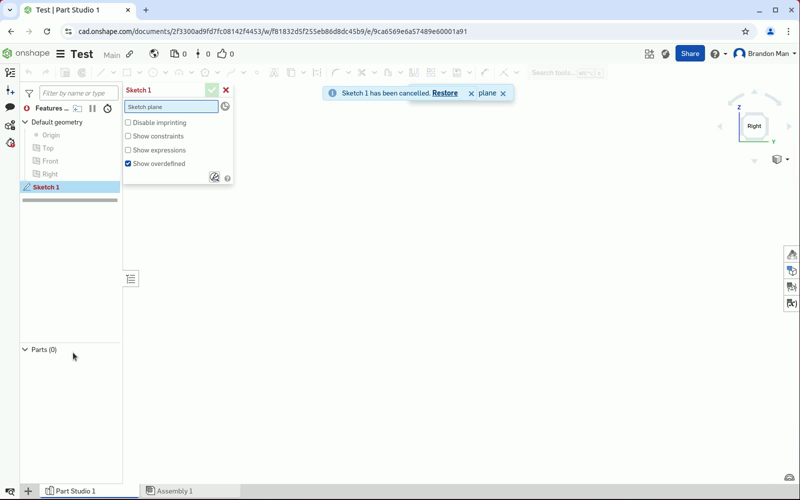
mouse_move(73, 176)
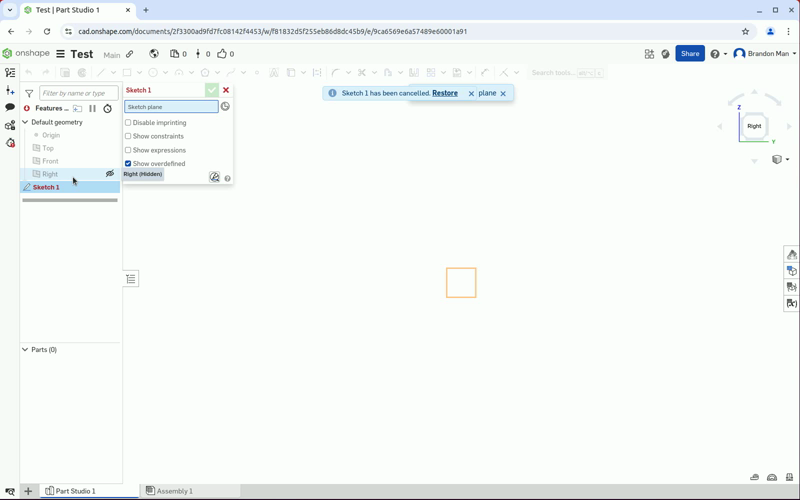
click(73, 176)
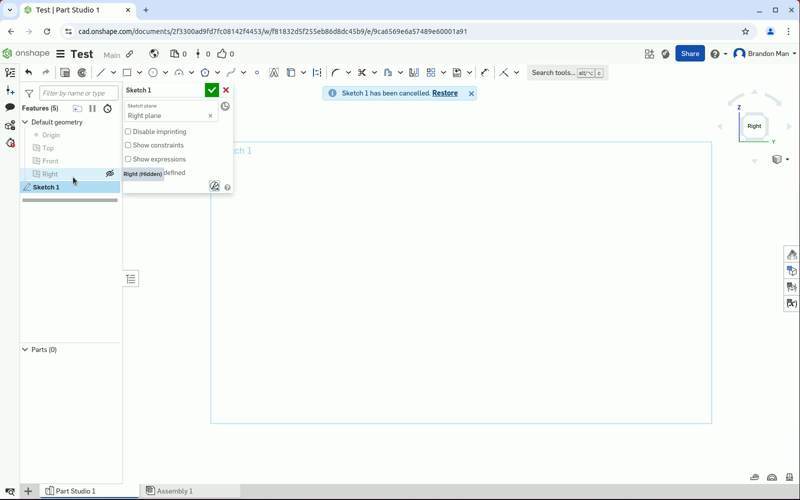
mouse_move(73, 352)
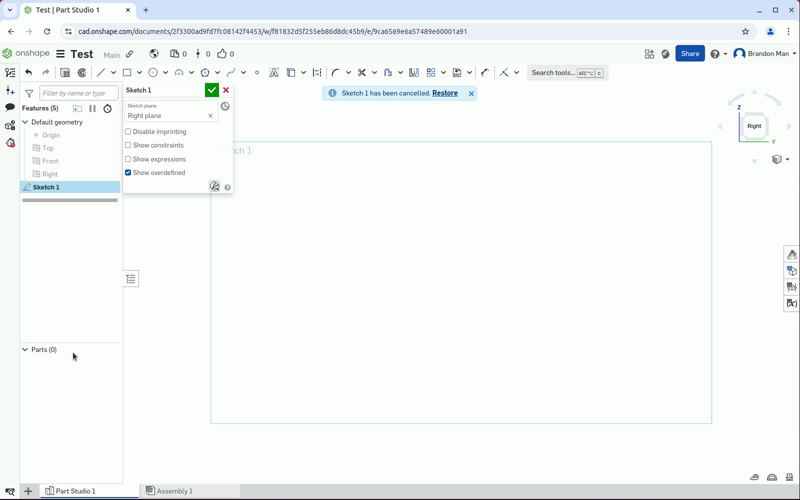
key(y)
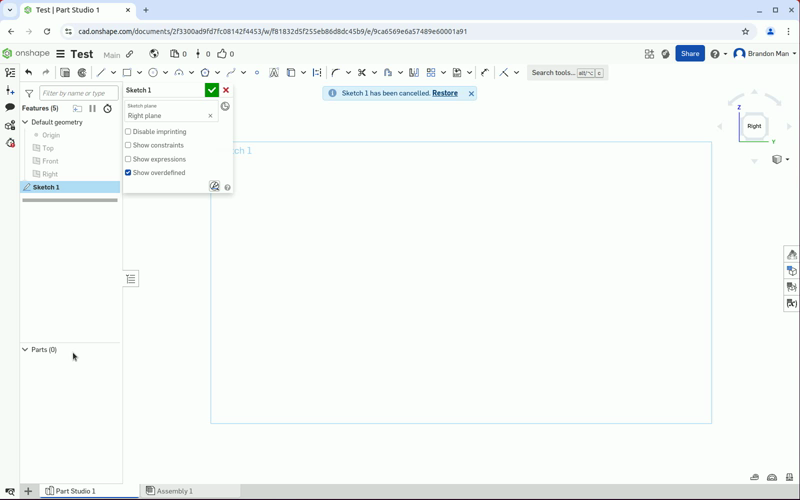
key(l)
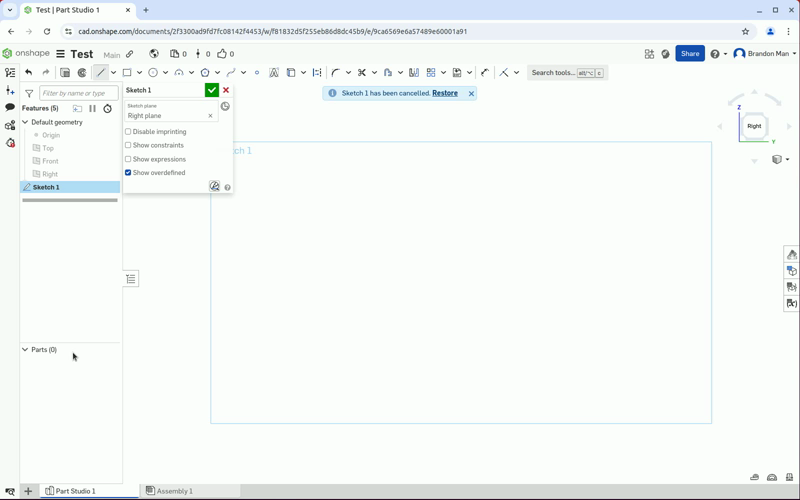
key_down(shift)
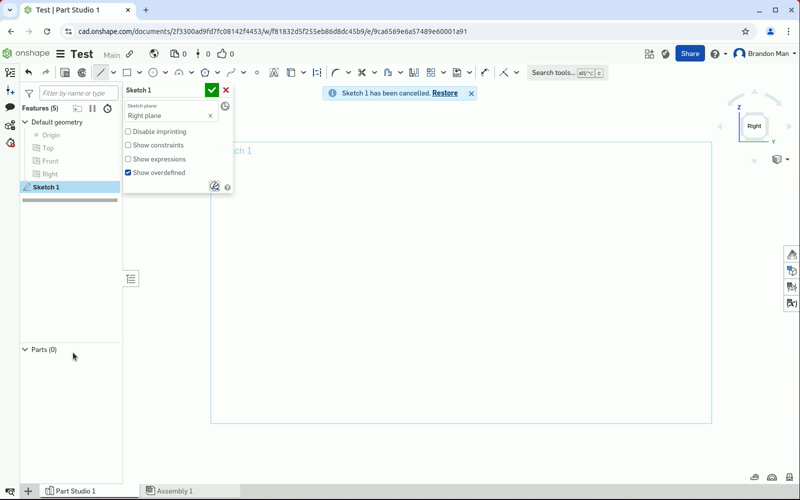
mouse_move(460, 282)
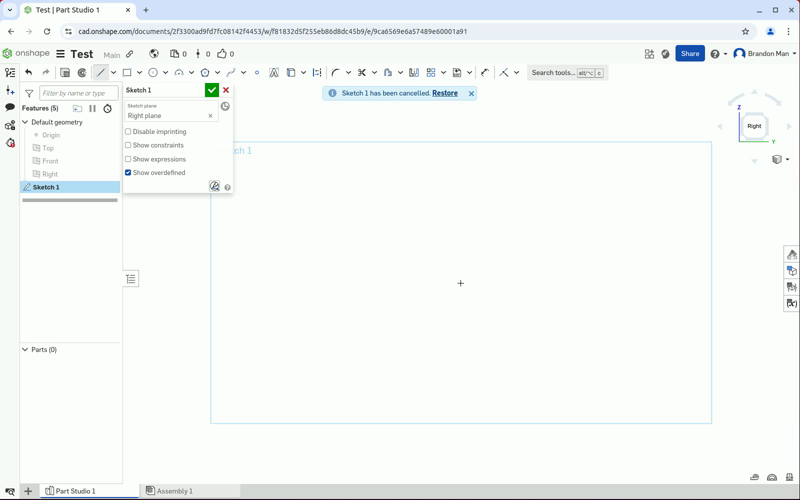
click(460, 282)
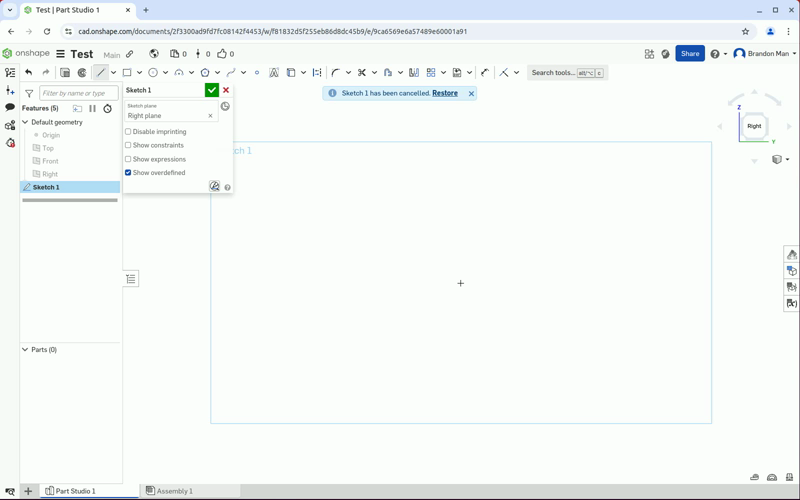
key_up(shift)
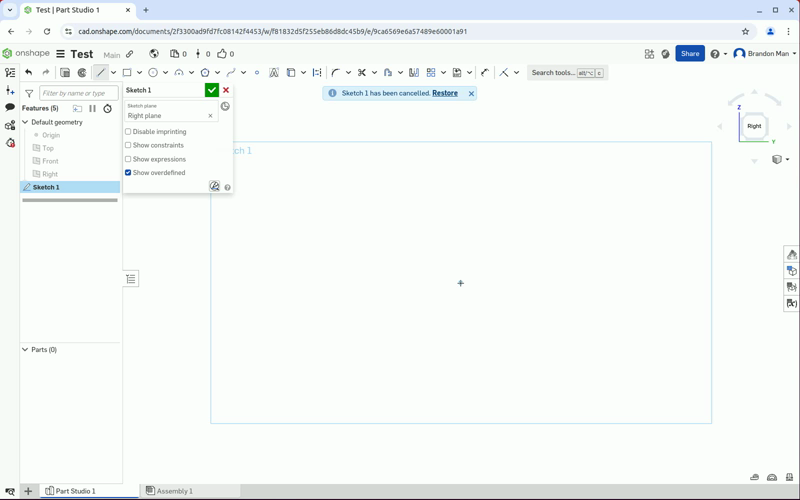
key_down(shift)
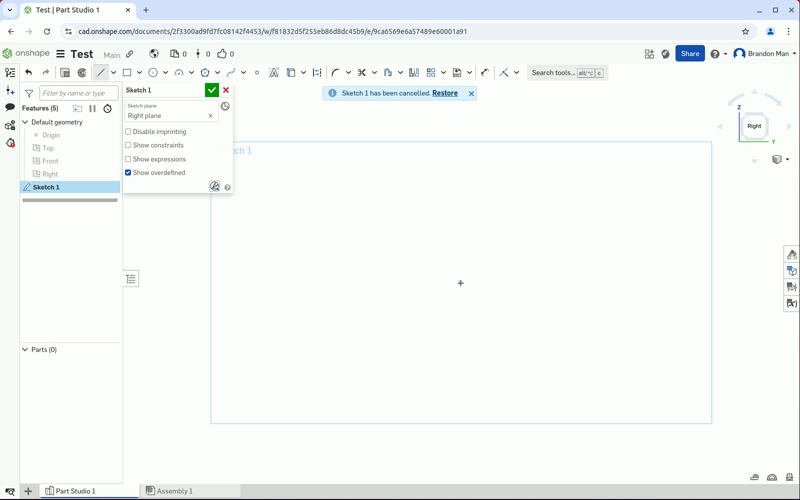
mouse_move(573, 282)
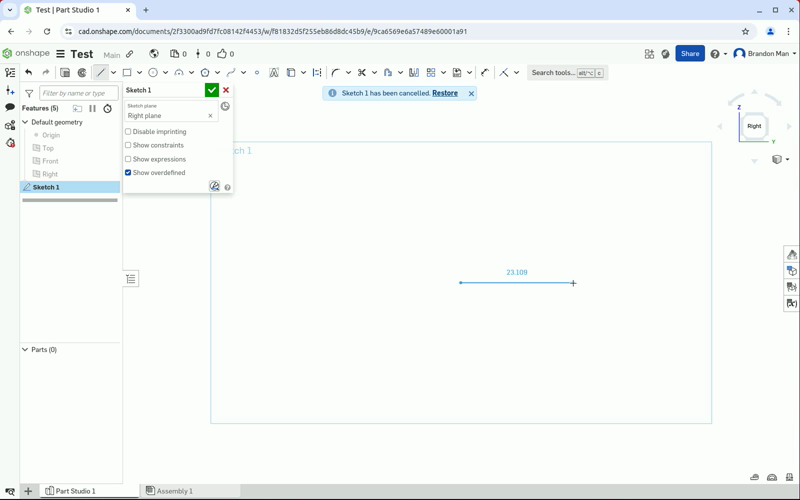
click(573, 282)
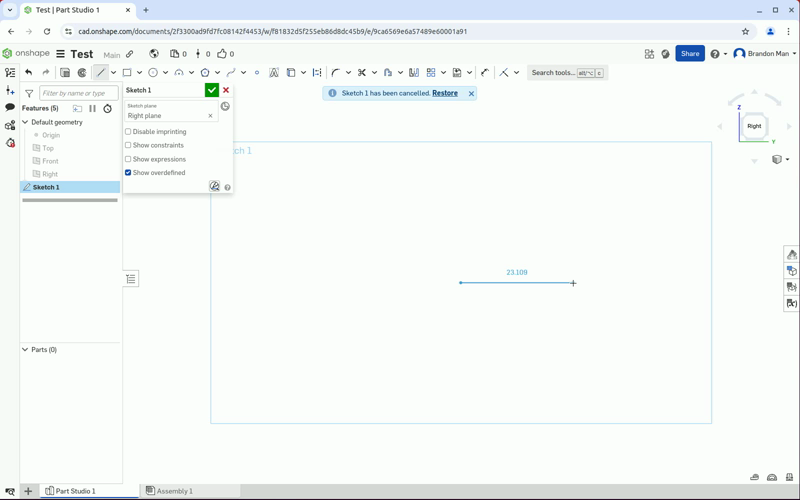
key_up(shift)
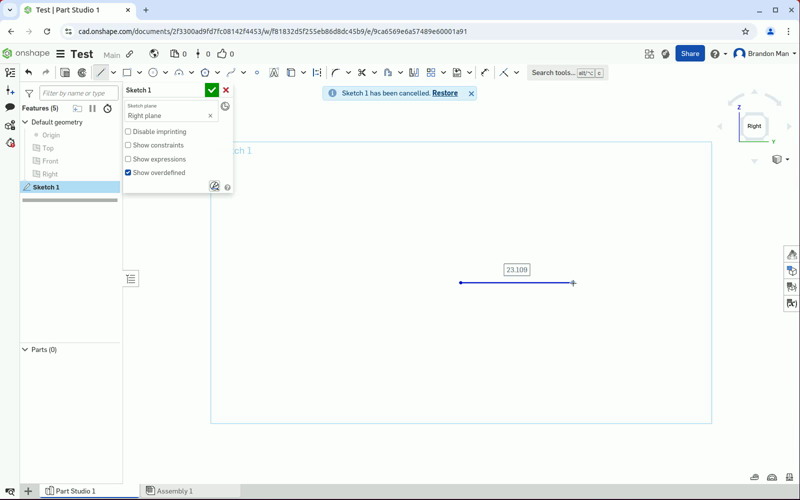
key_down(shift)
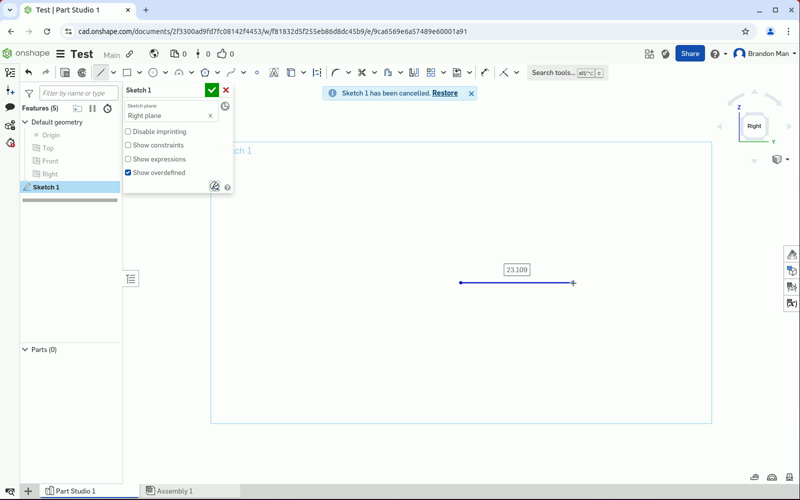
mouse_move(573, 208)
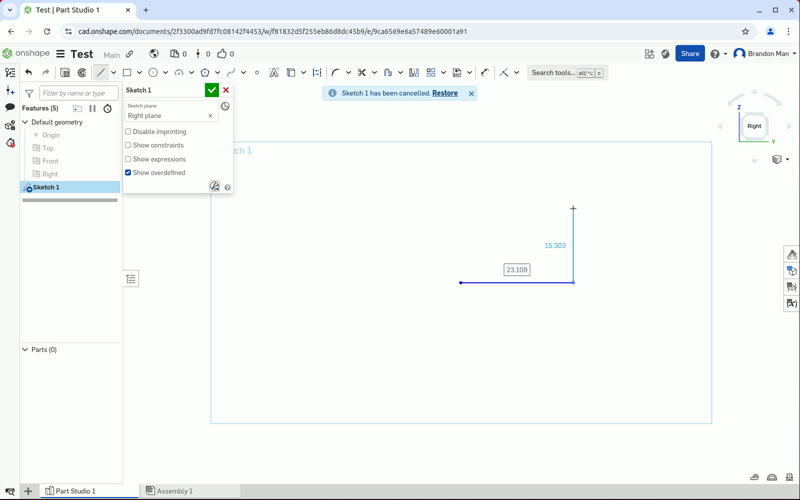
click(573, 208)
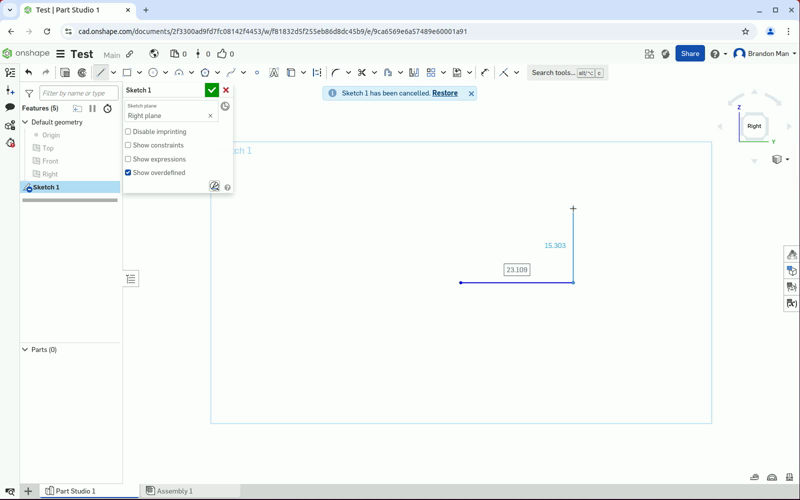
key_up(shift)
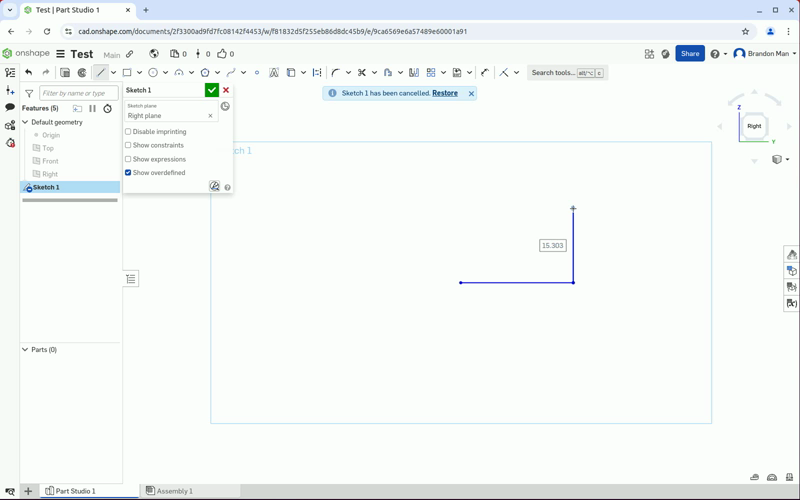
key_down(shift)
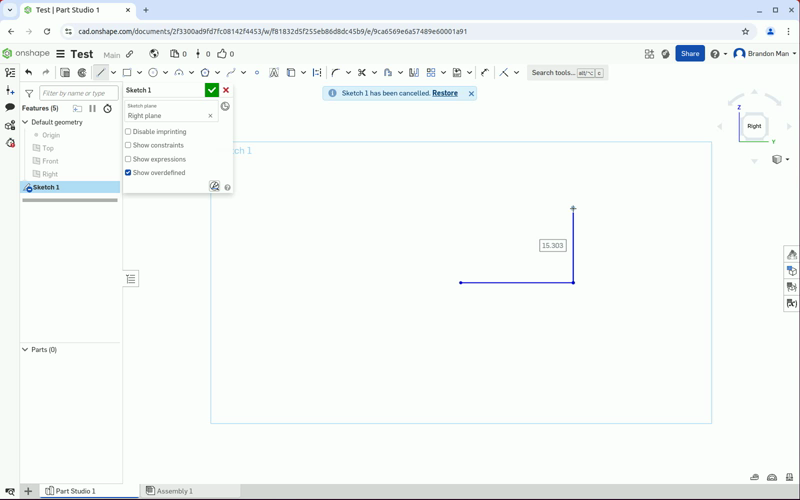
mouse_move(589, 208)
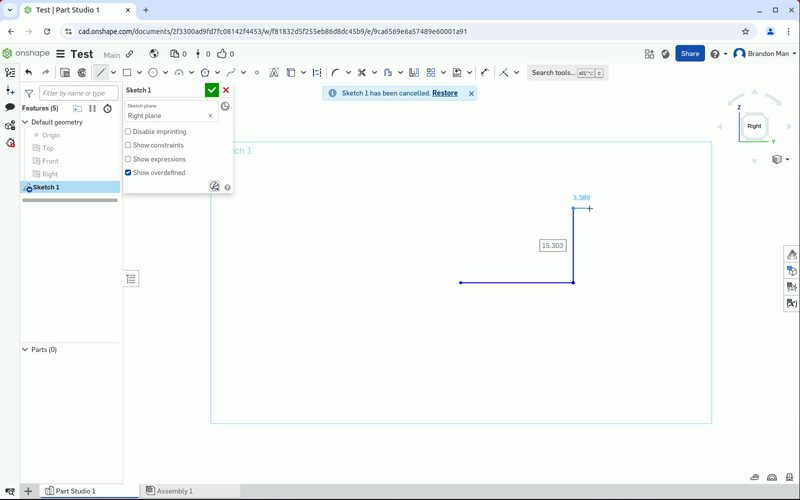
mouse_move(554, 208)
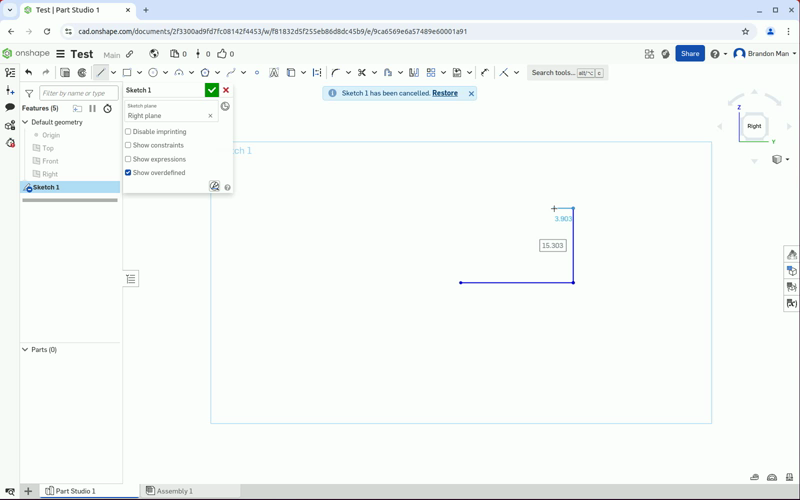
click(554, 208)
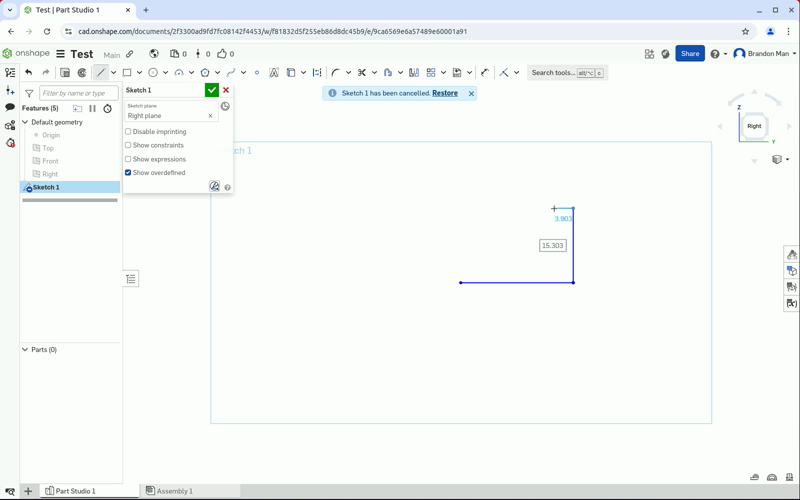
key_up(shift)
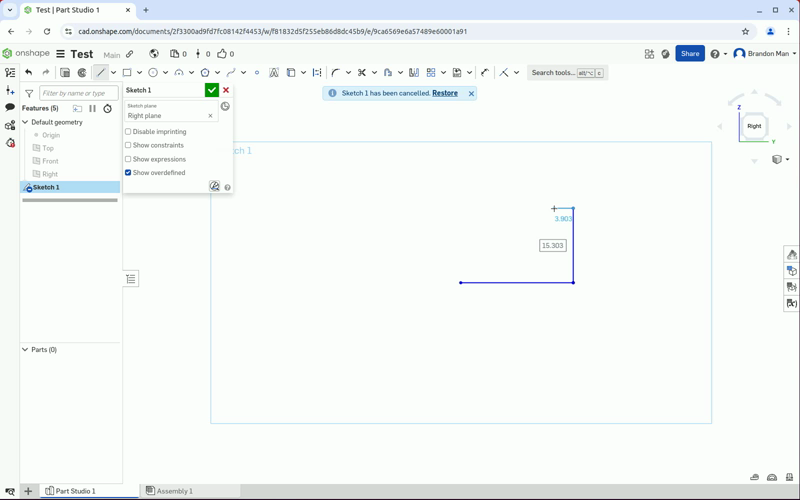
key_down(shift)
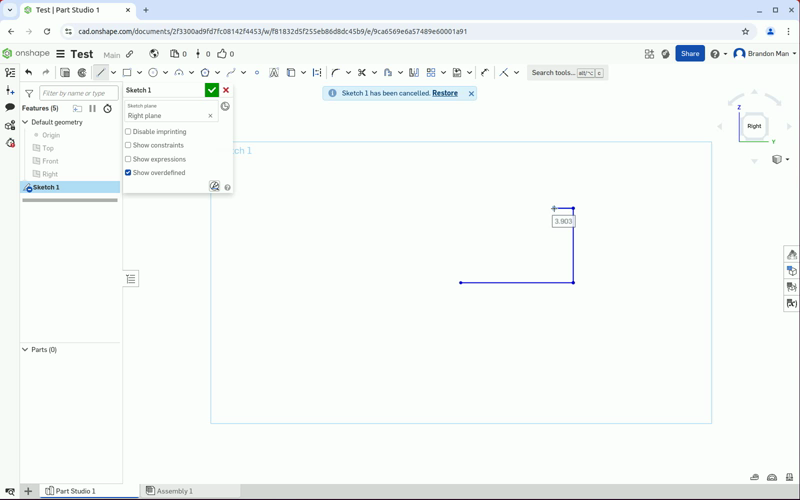
mouse_move(584, 208)
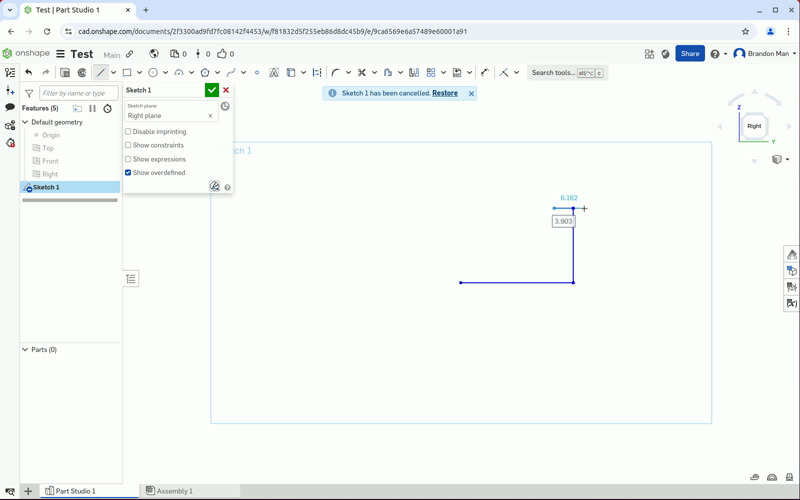
mouse_move(554, 245)
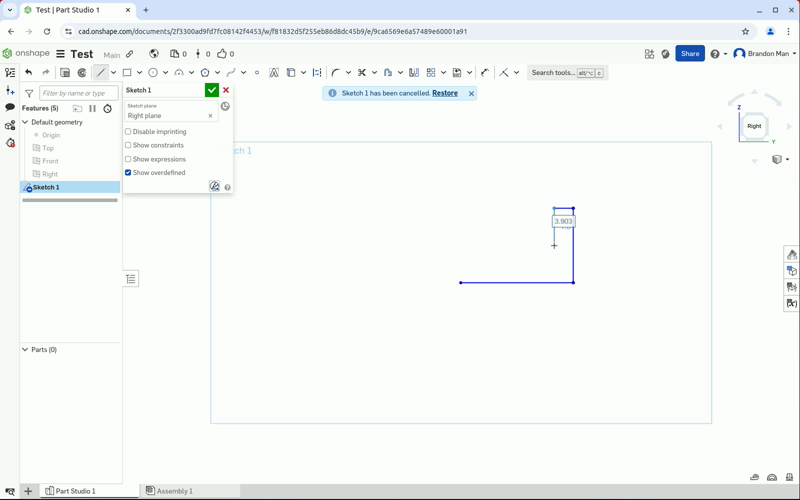
click(554, 245)
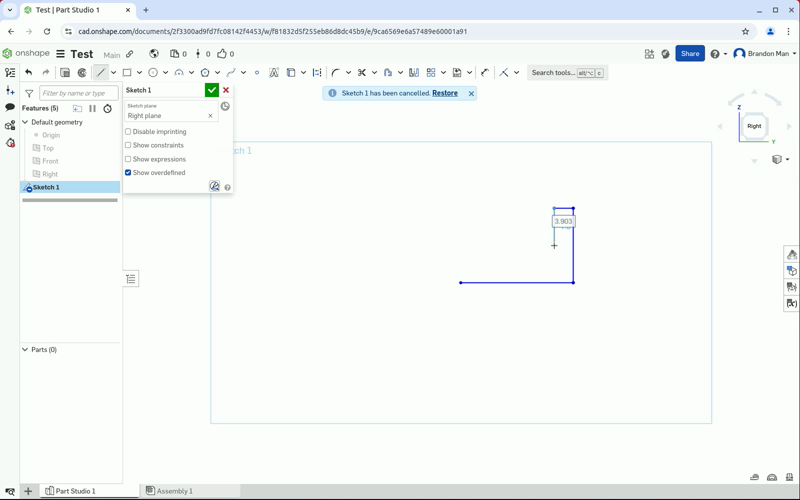
key_up(shift)
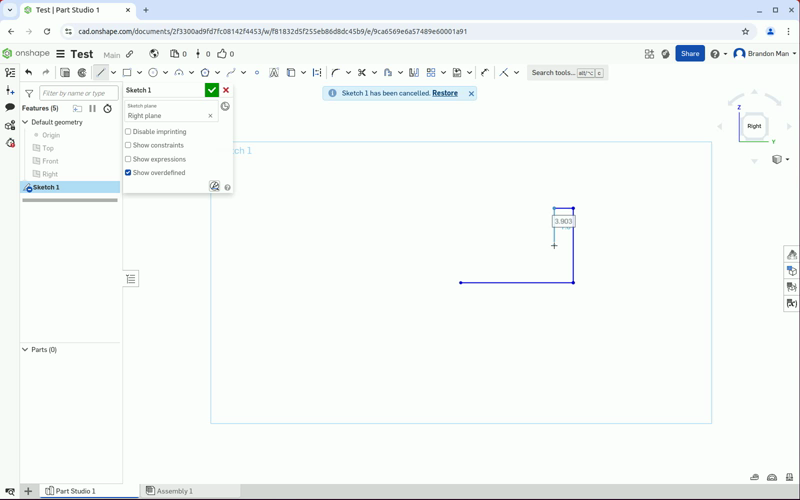
key_down(shift)
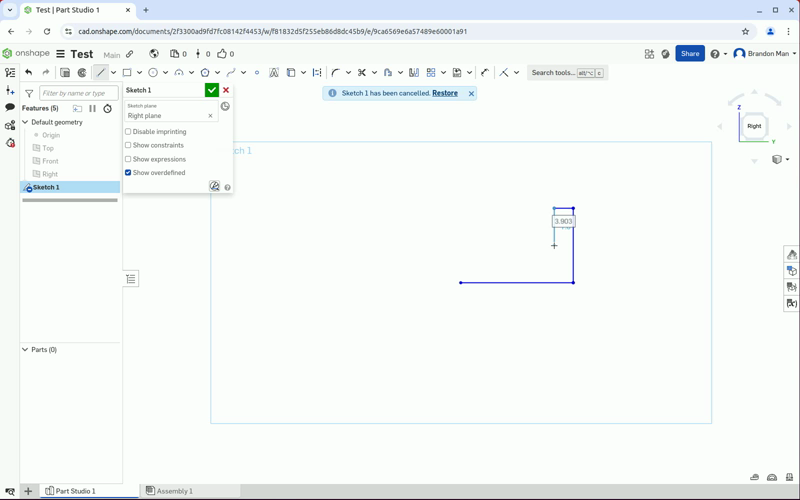
mouse_move(584, 245)
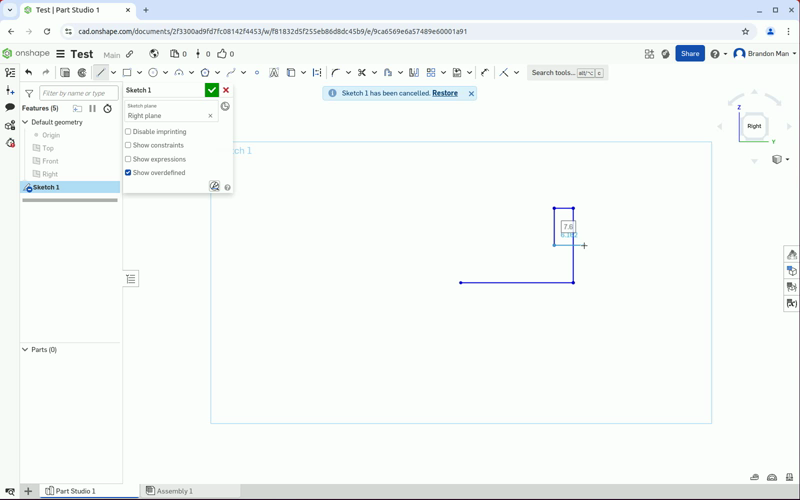
mouse_move(515, 245)
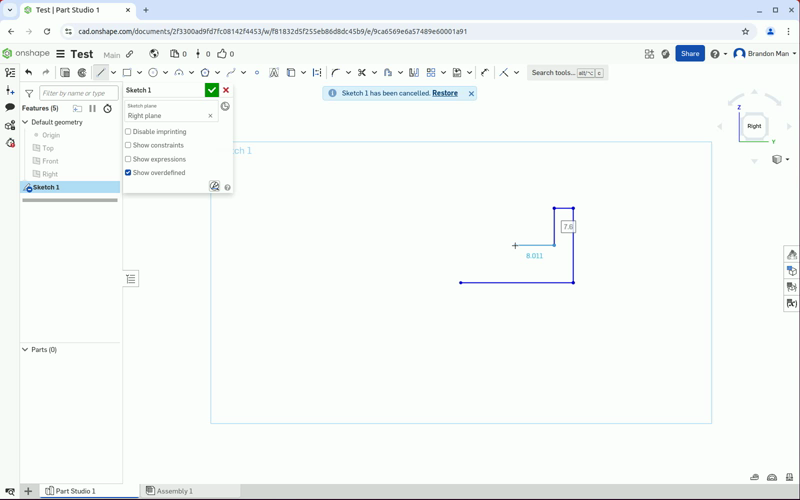
click(515, 245)
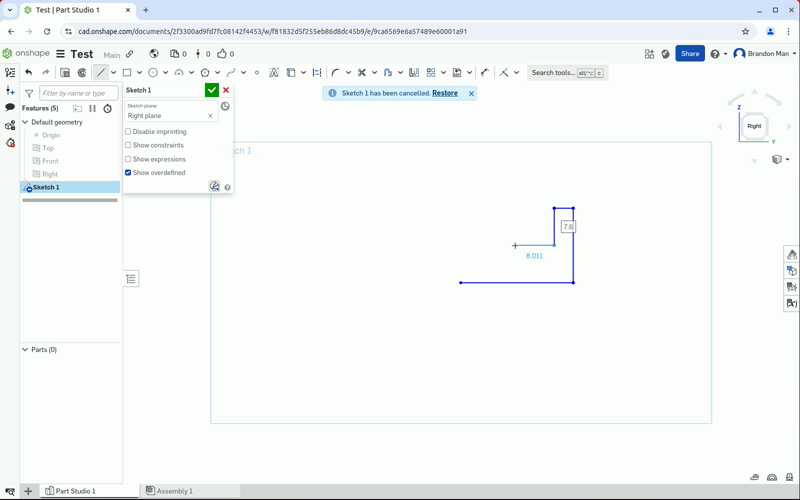
key_up(shift)
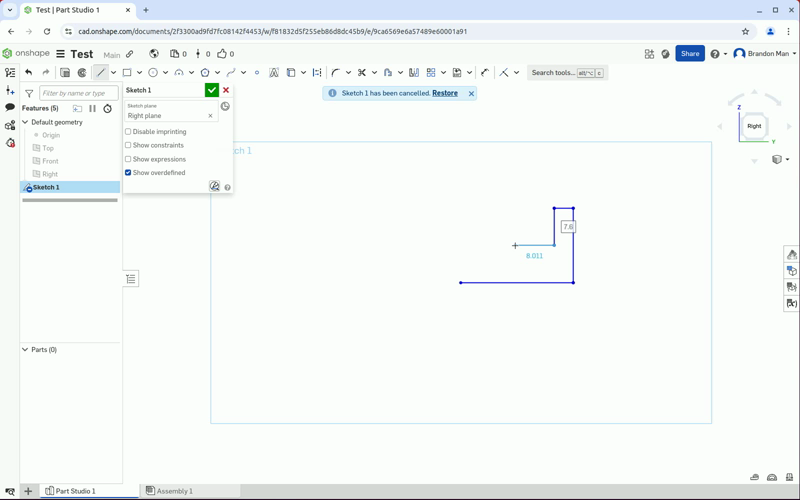
key_down(shift)
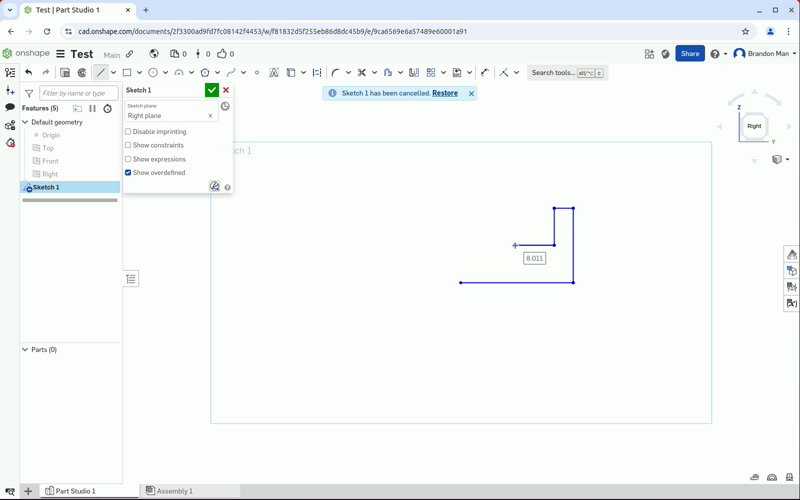
mouse_move(545, 245)
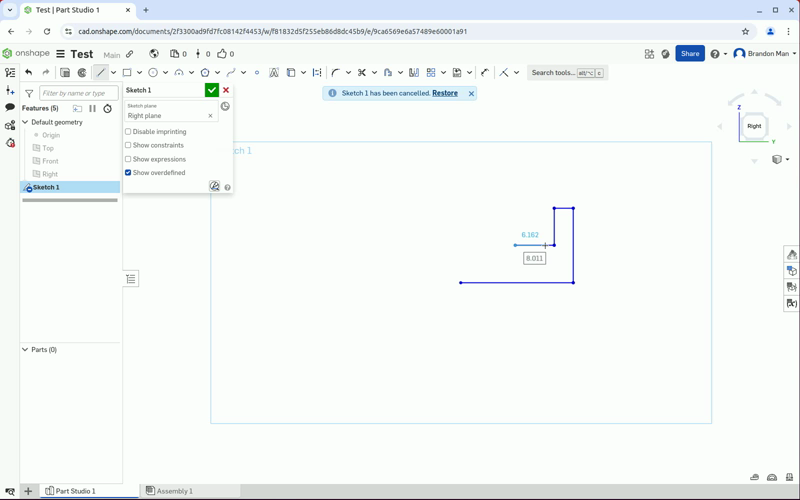
mouse_move(515, 254)
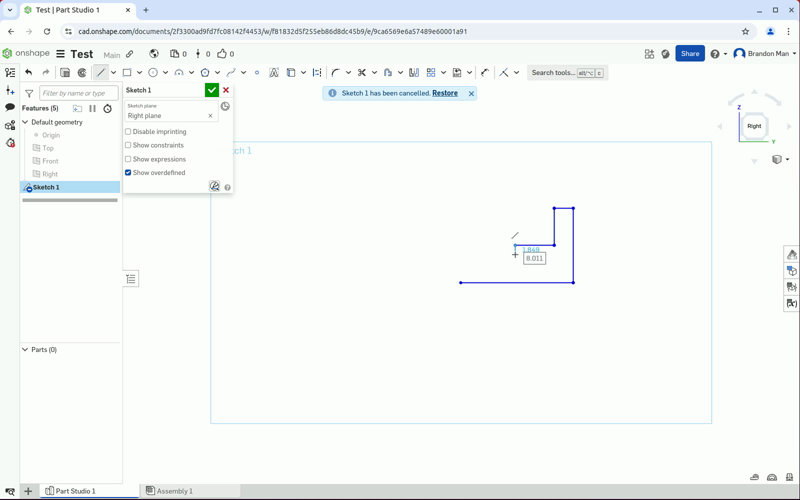
click(515, 254)
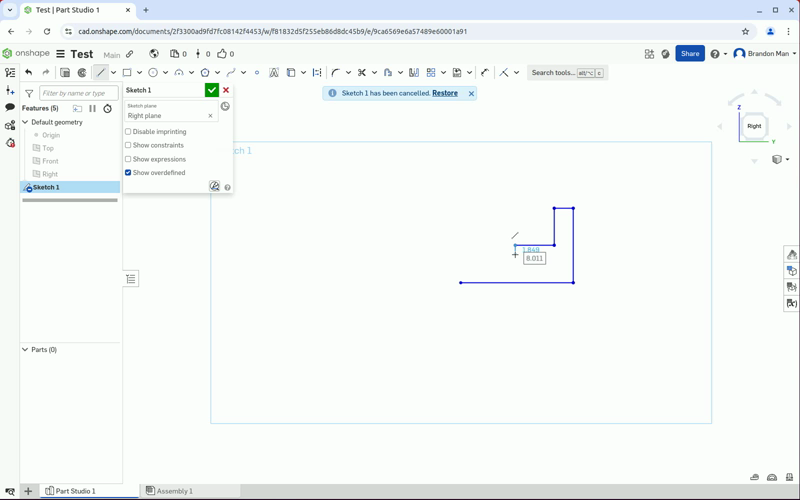
key_up(shift)
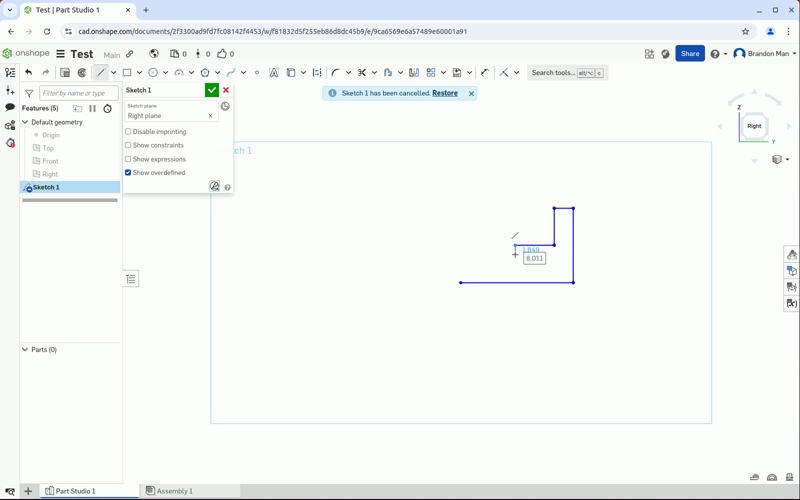
key_down(shift)
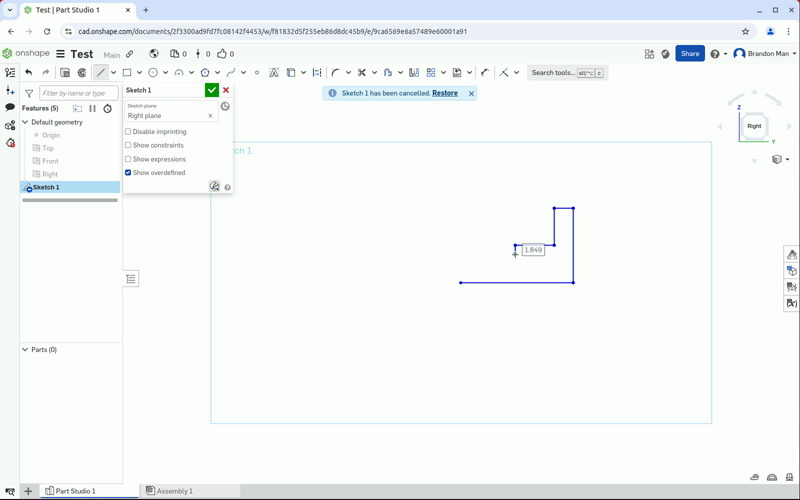
mouse_move(545, 254)
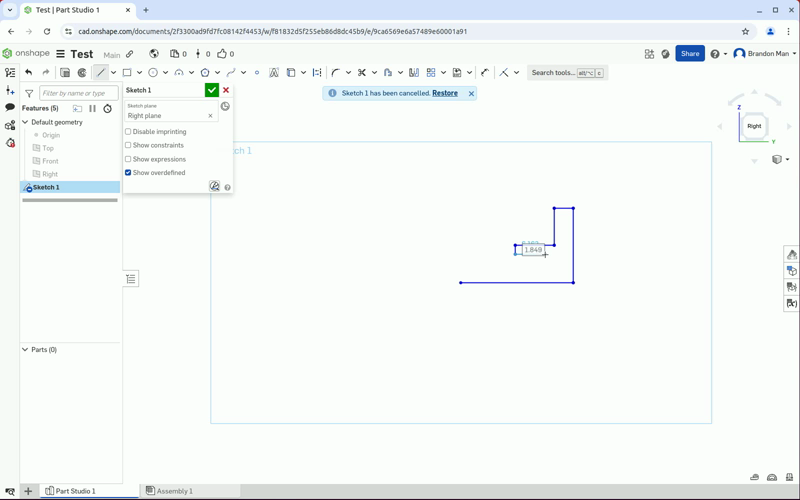
mouse_move(525, 254)
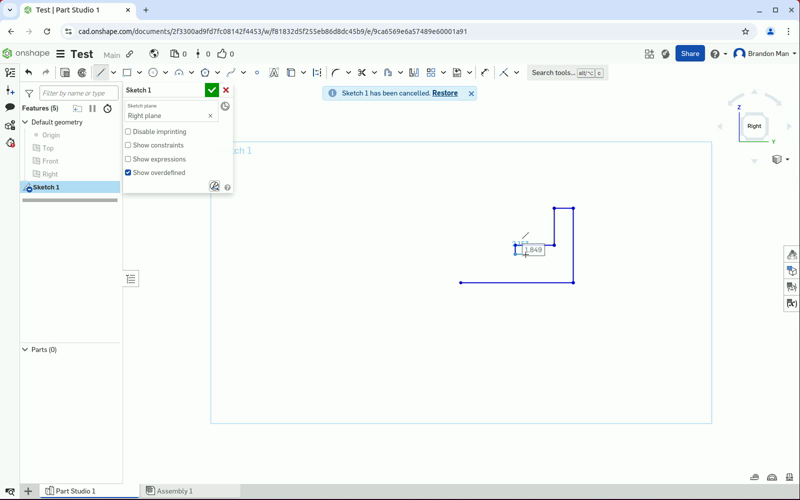
click(525, 254)
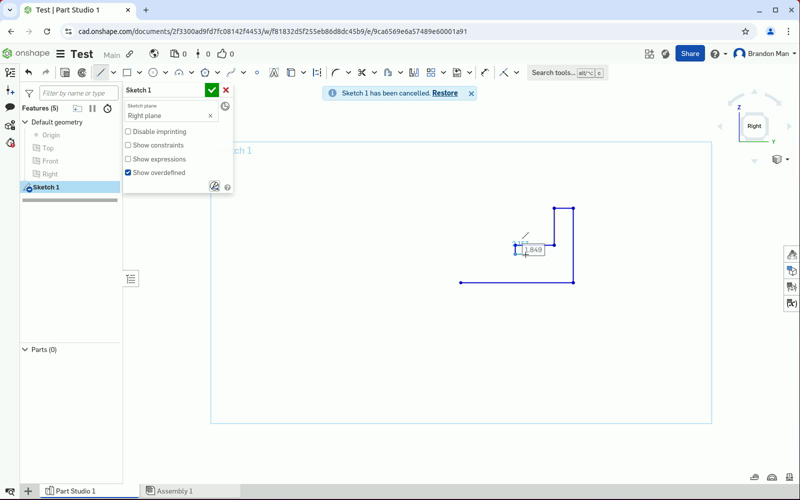
key_up(shift)
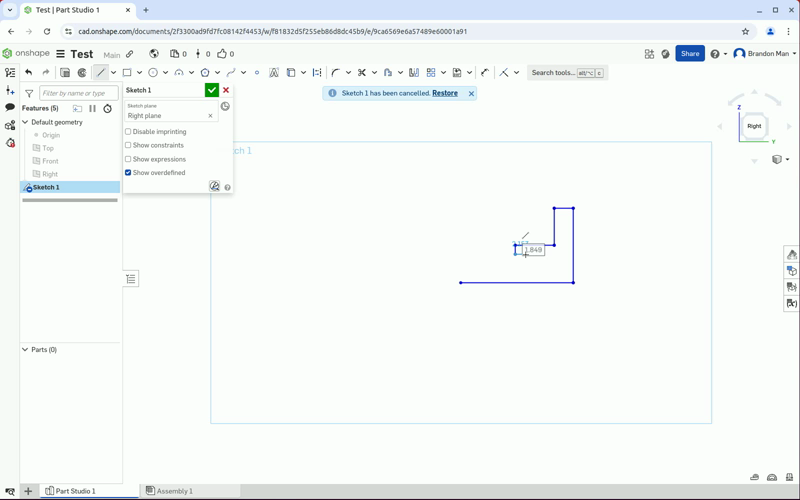
key_down(shift)
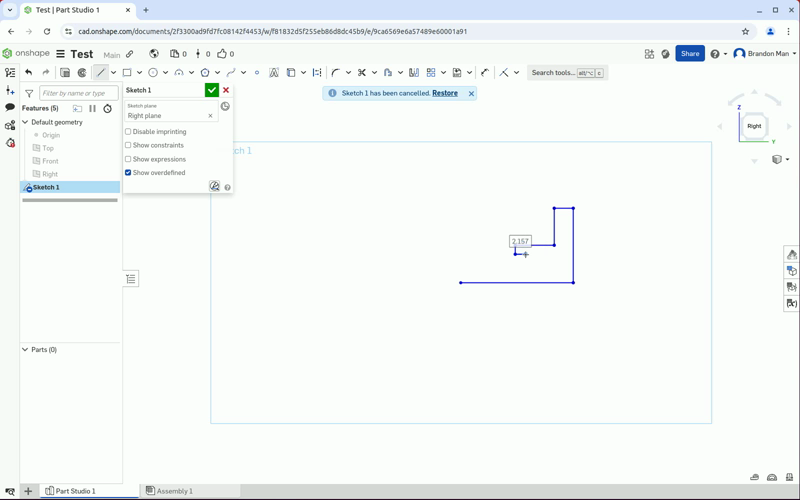
mouse_move(555, 254)
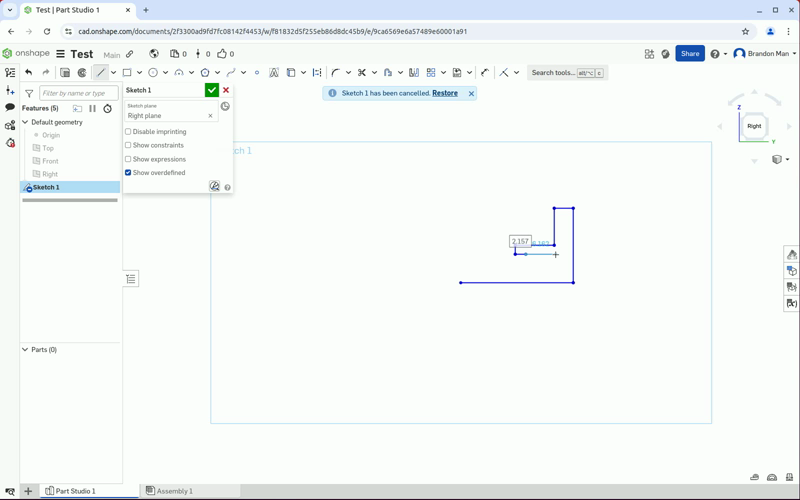
mouse_move(525, 264)
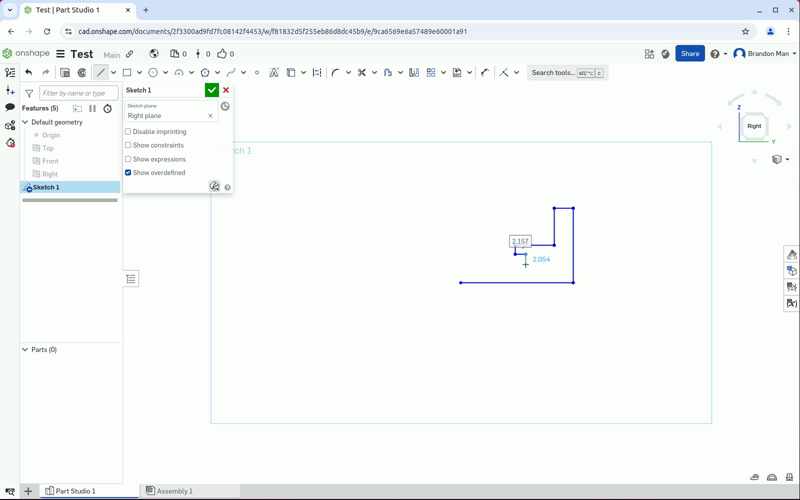
click(525, 264)
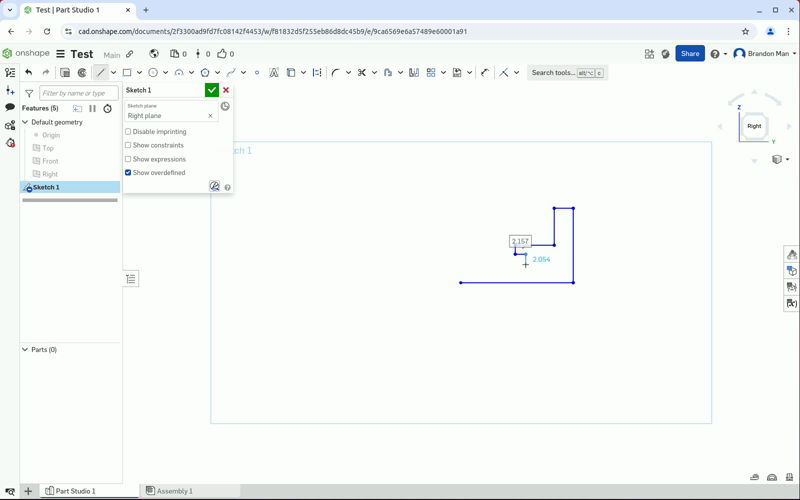
key_up(shift)
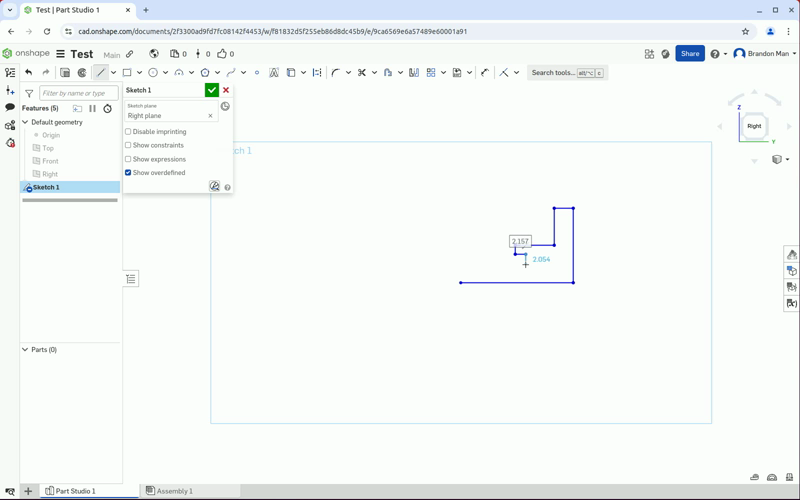
key_down(shift)
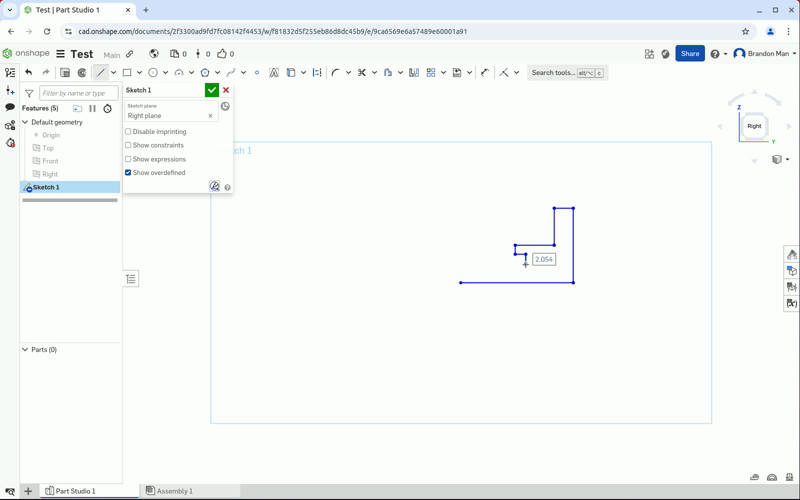
mouse_move(555, 264)
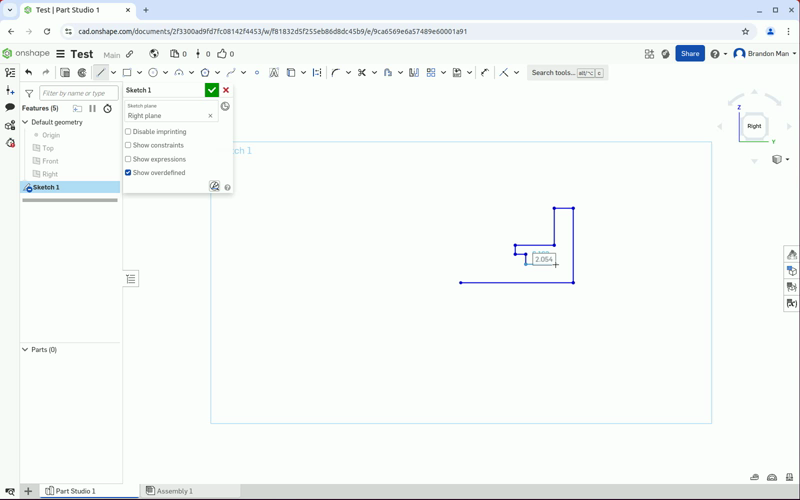
mouse_move(489, 264)
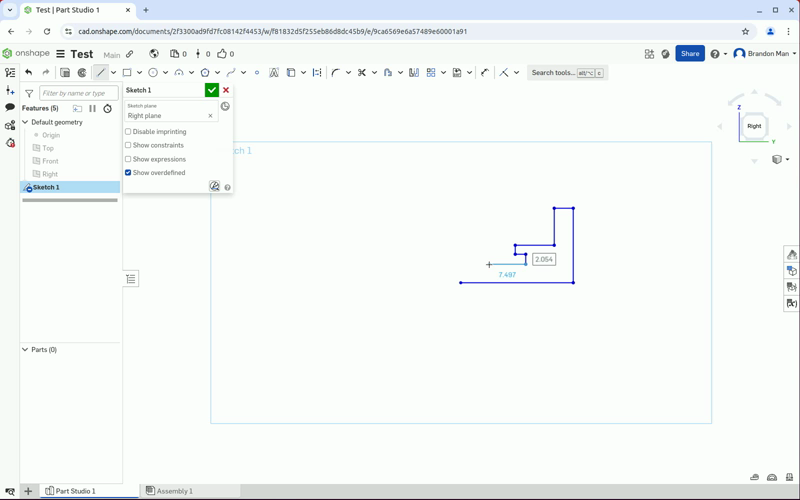
click(489, 264)
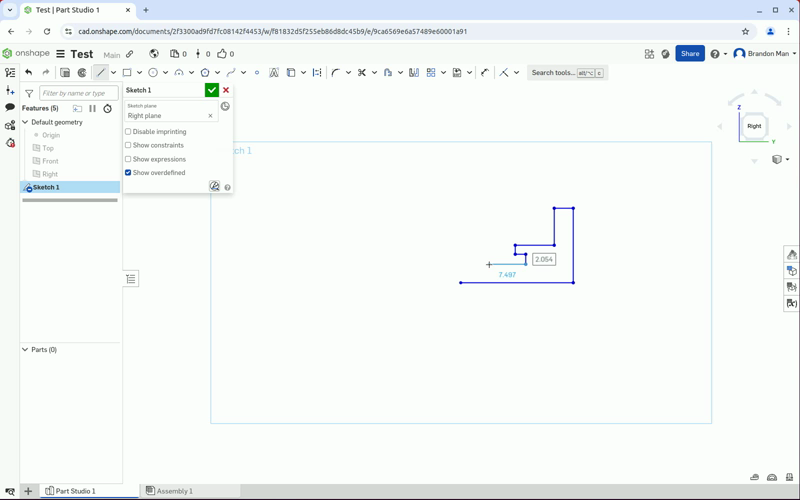
key_up(shift)
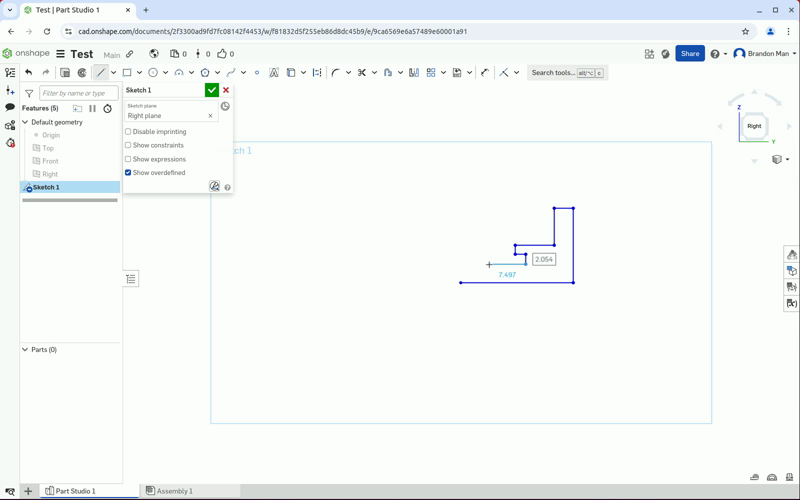
key_down(shift)
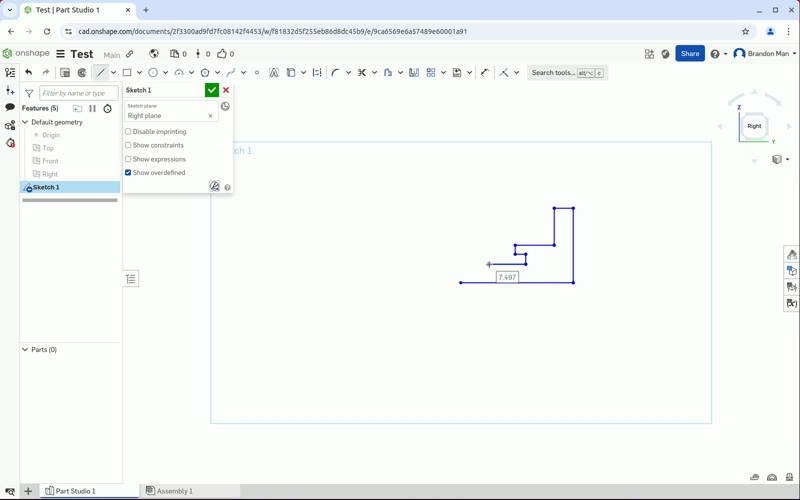
mouse_move(519, 264)
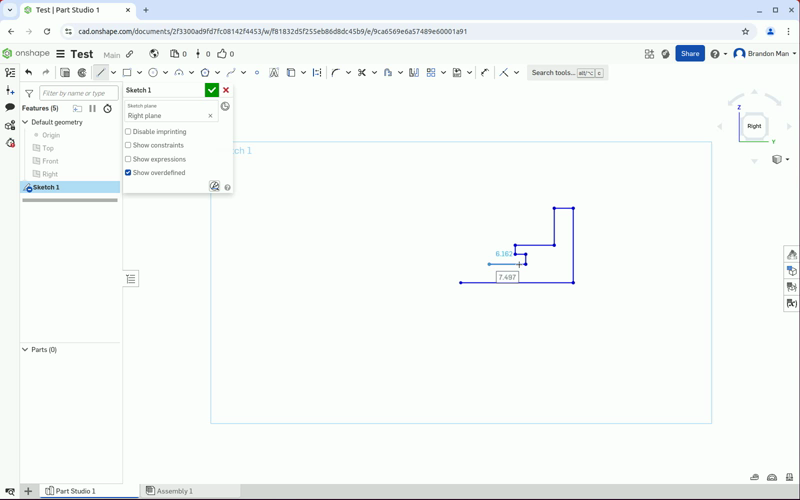
mouse_move(489, 254)
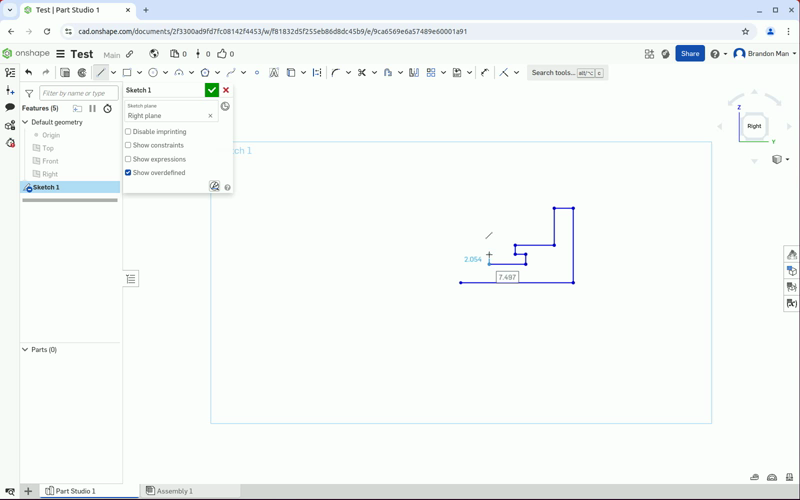
click(489, 254)
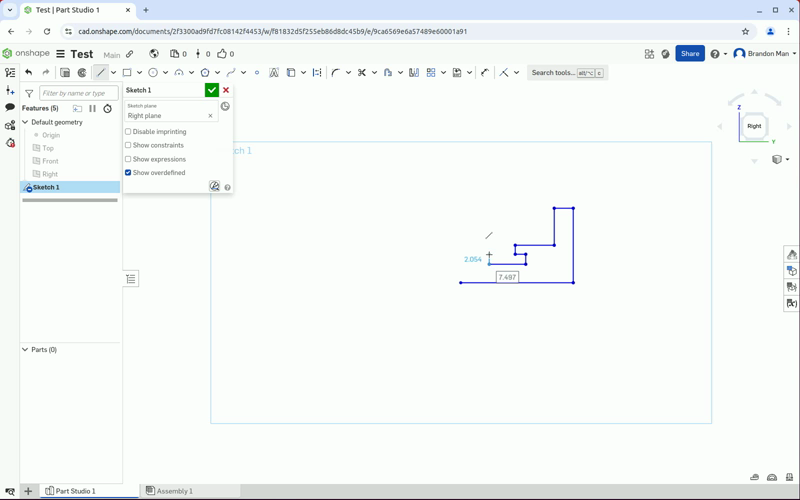
key_up(shift)
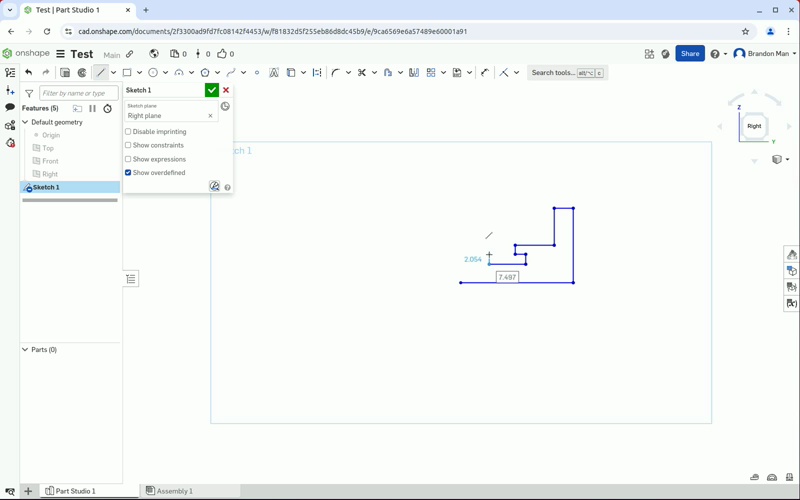
key_down(shift)
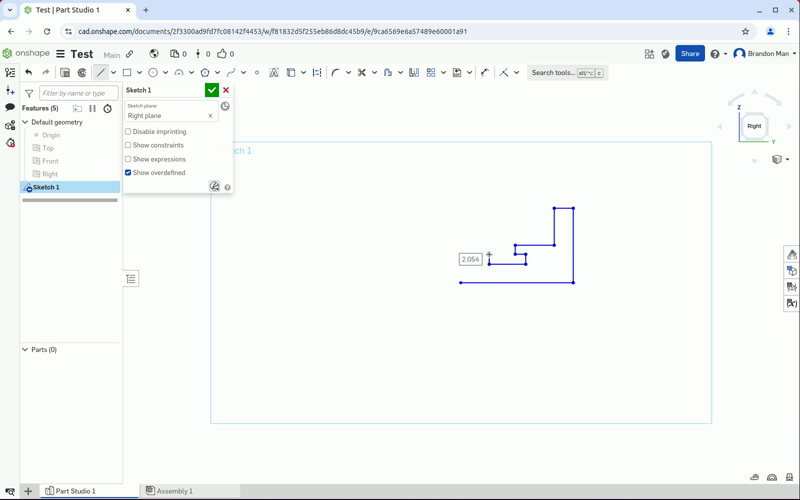
mouse_move(519, 254)
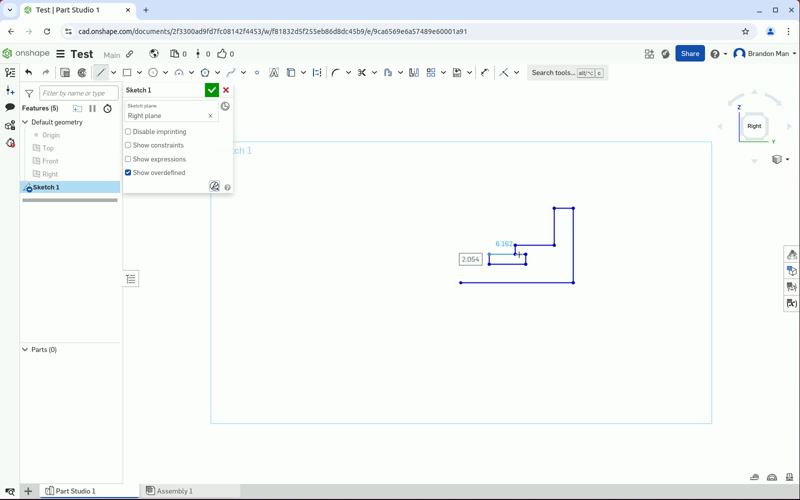
mouse_move(501, 254)
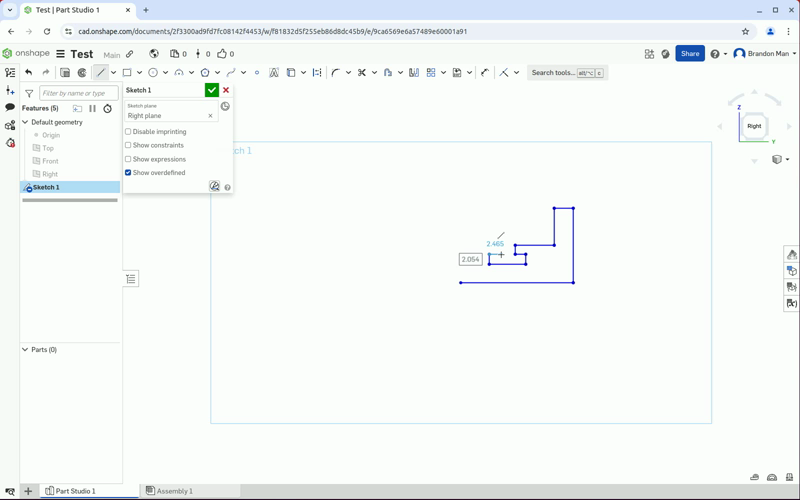
click(501, 254)
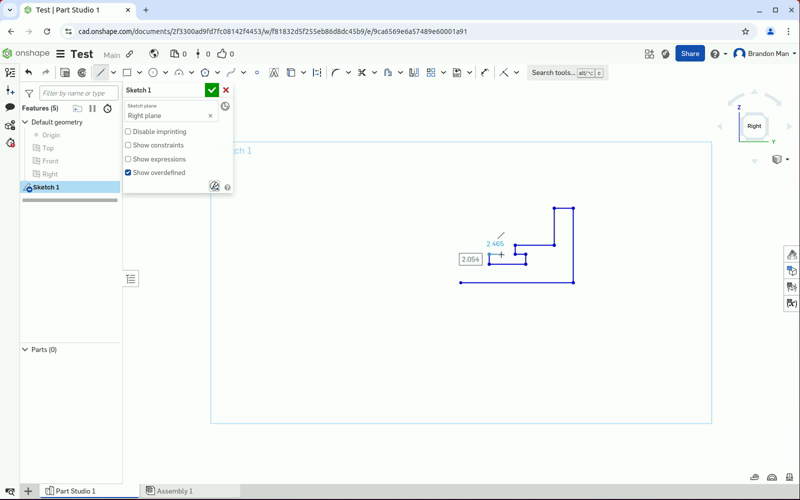
key_up(shift)
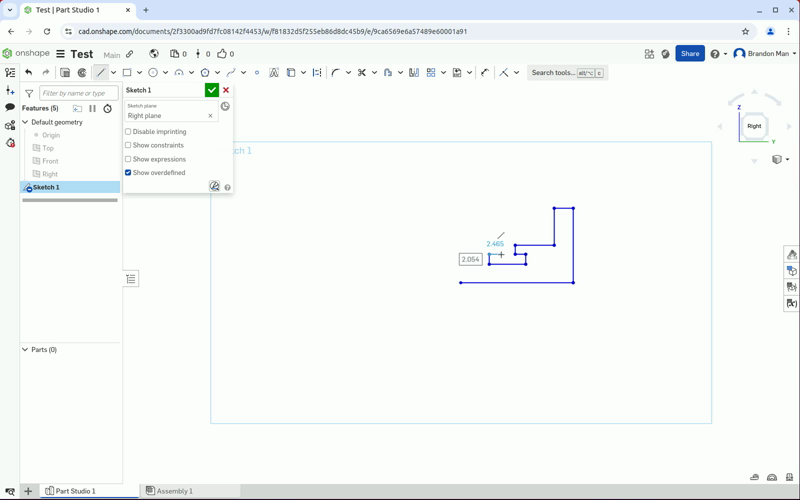
key_down(shift)
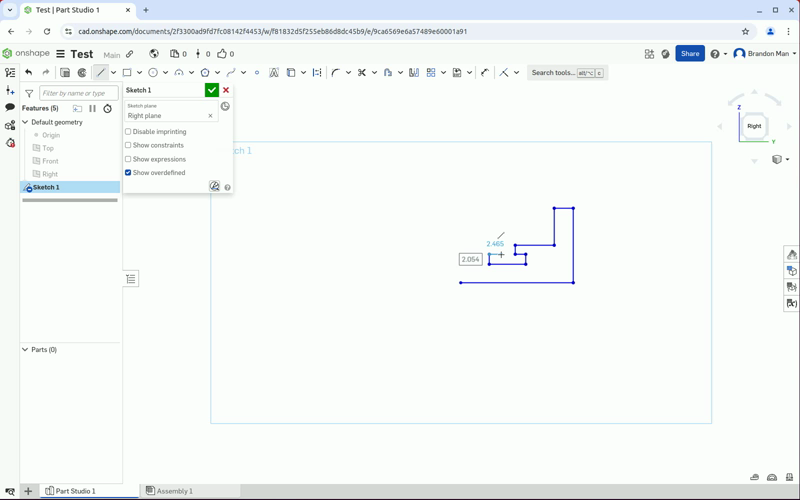
mouse_move(531, 254)
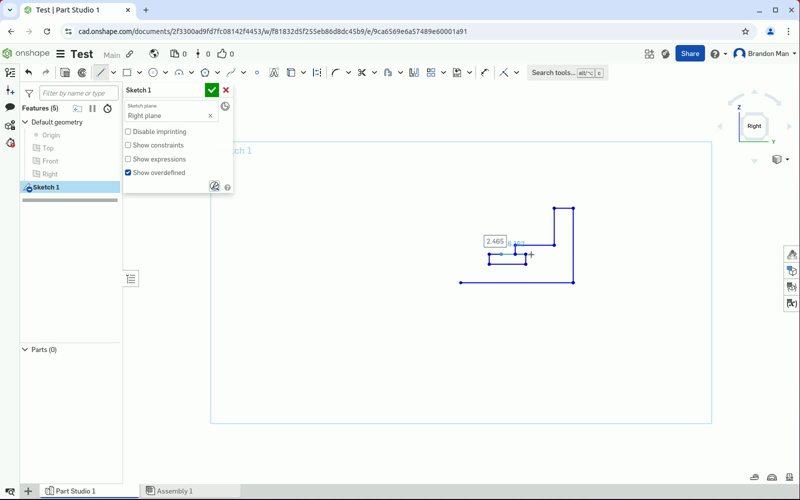
mouse_move(501, 245)
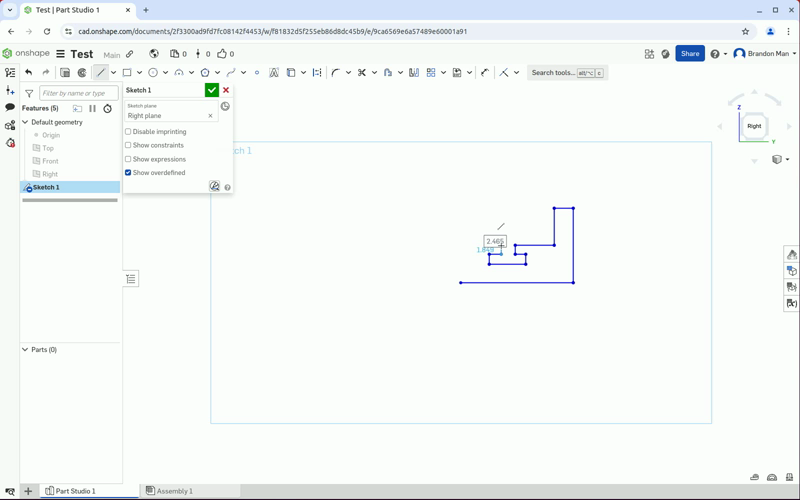
click(501, 245)
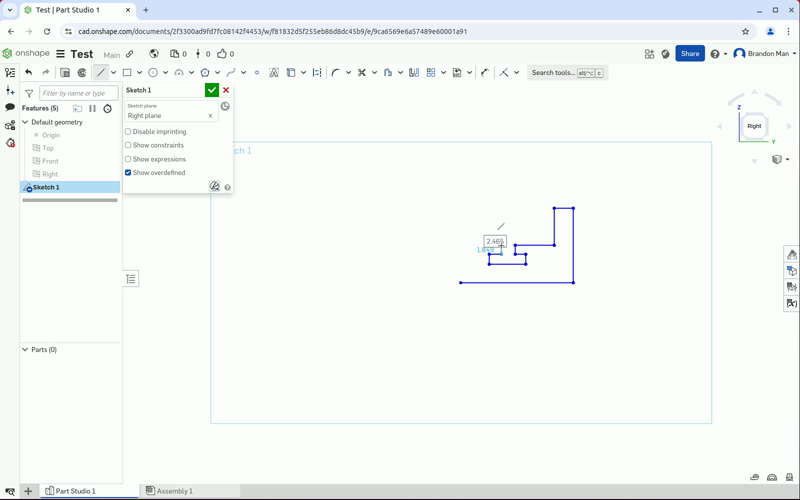
key_up(shift)
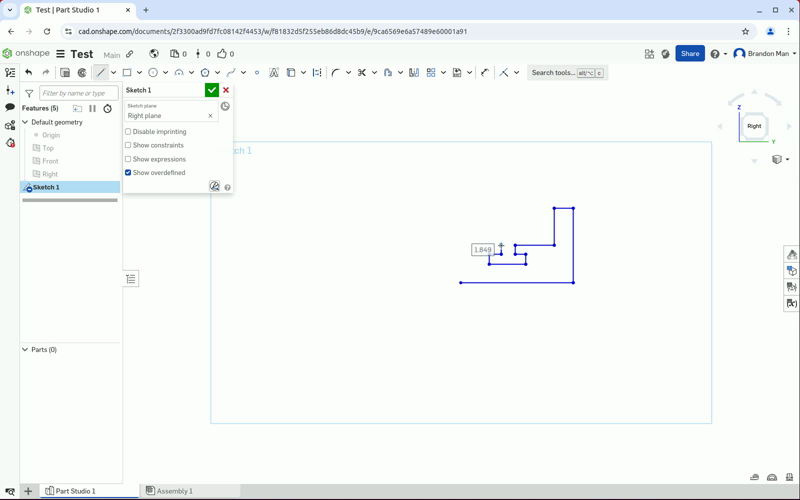
key_down(shift)
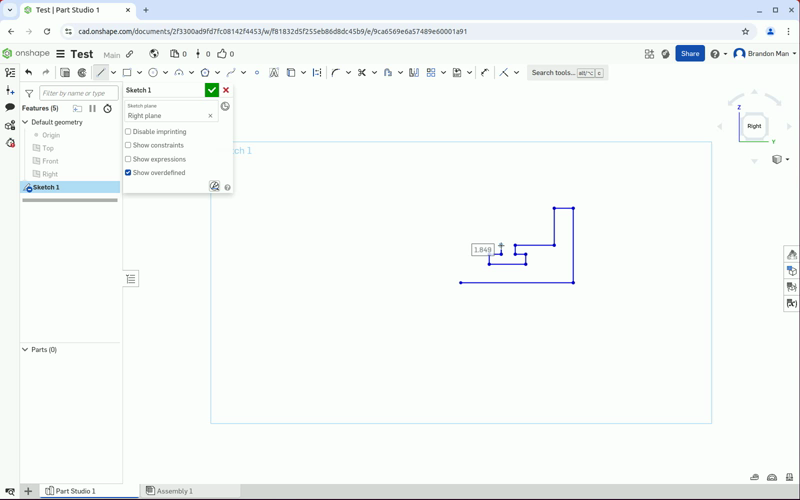
mouse_move(531, 245)
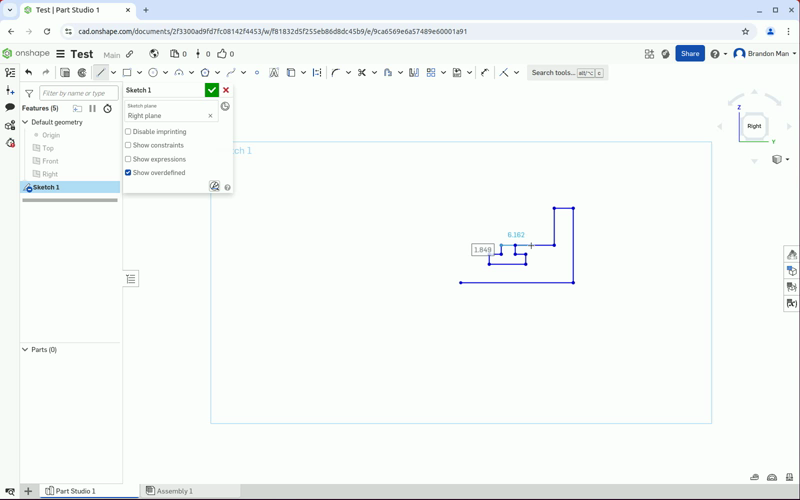
mouse_move(460, 245)
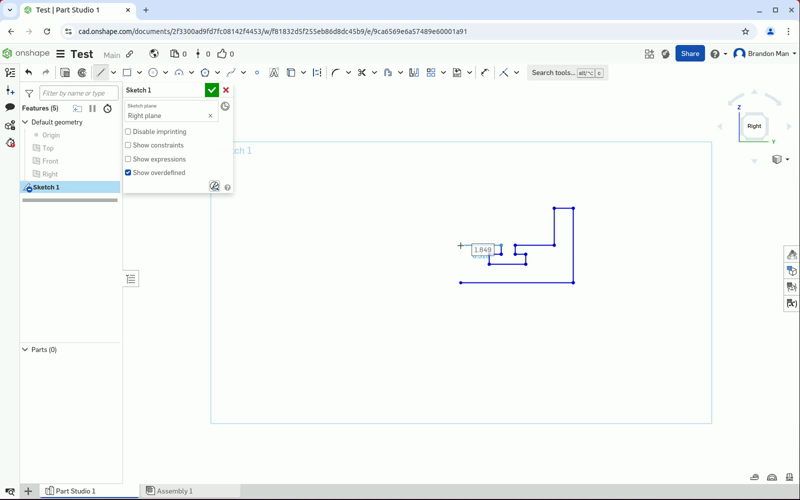
click(460, 245)
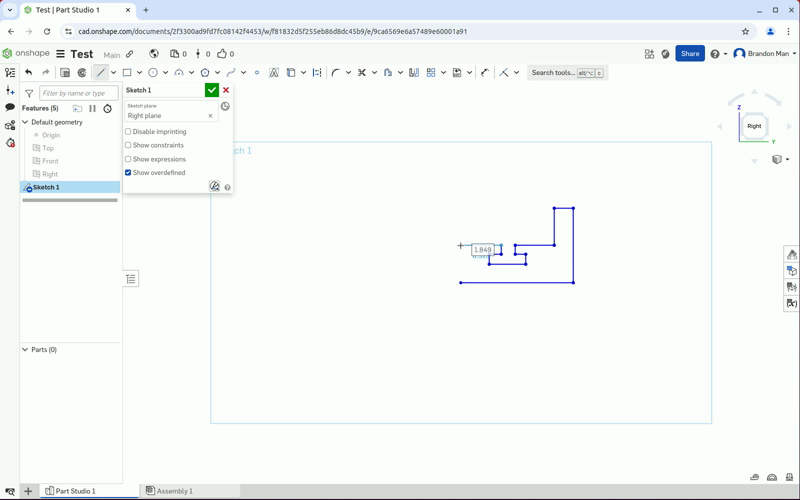
key_up(shift)
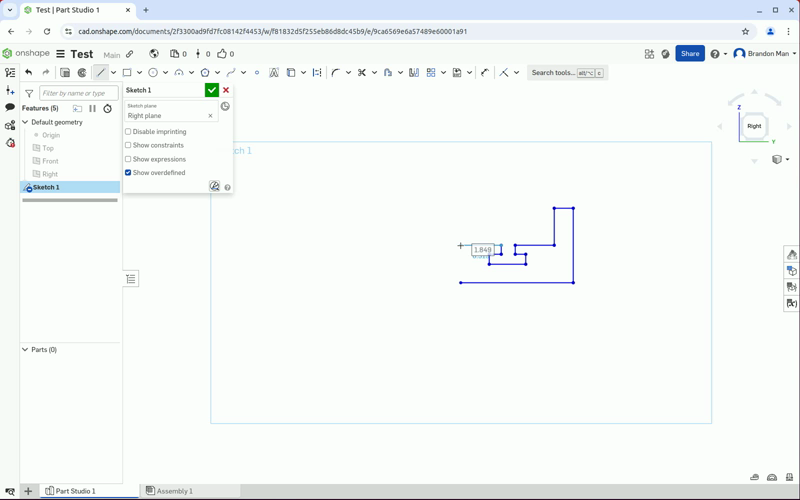
mouse_move(490, 245)
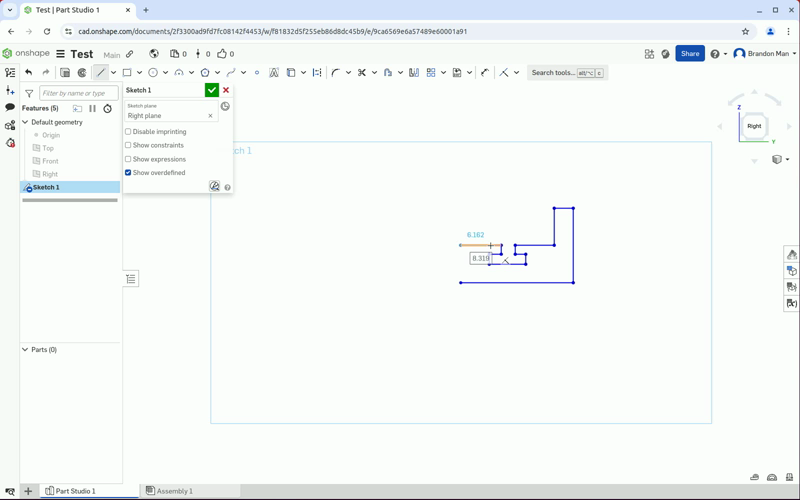
key_down(shift)
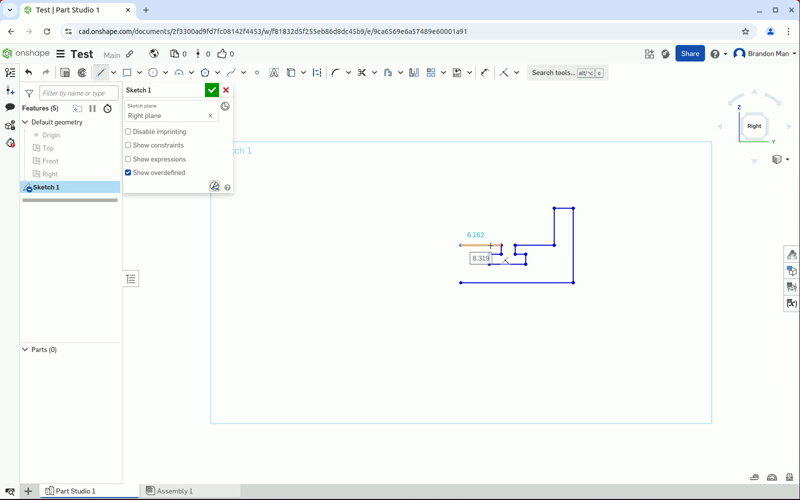
mouse_move(460, 282)
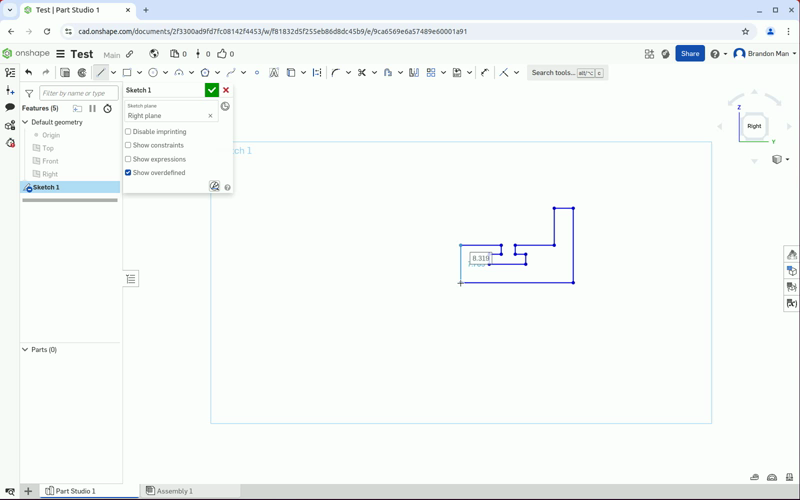
key_up(shift)
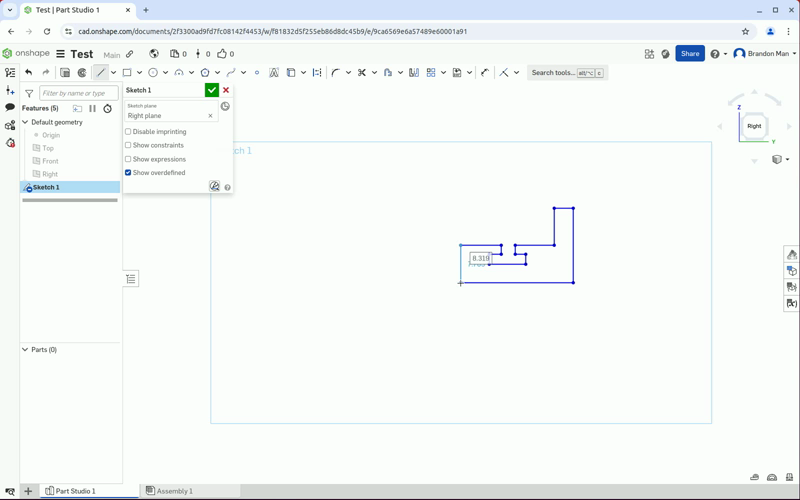
click(460, 282)
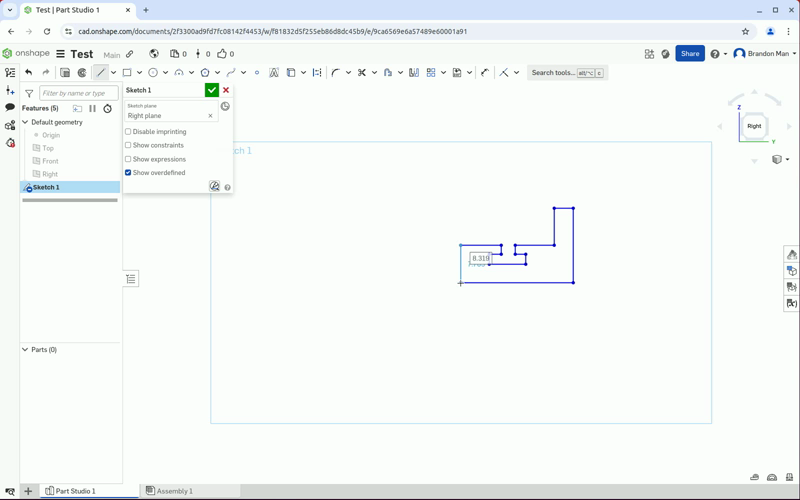
key(esc)
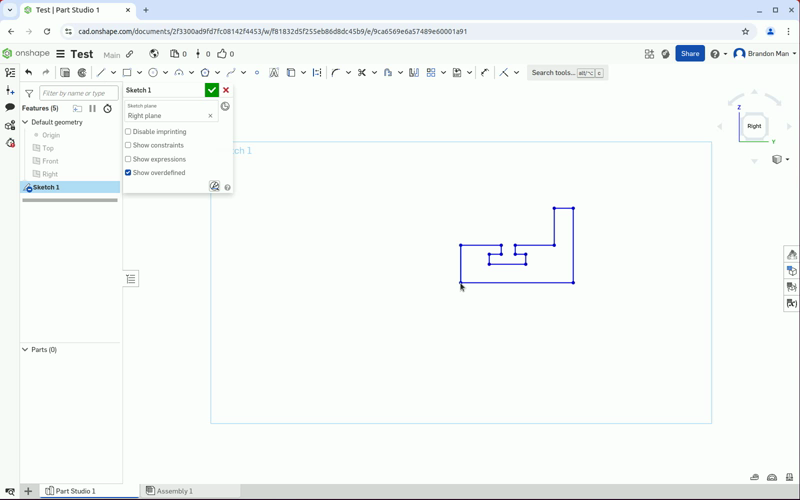
mouse_move(480, 266)
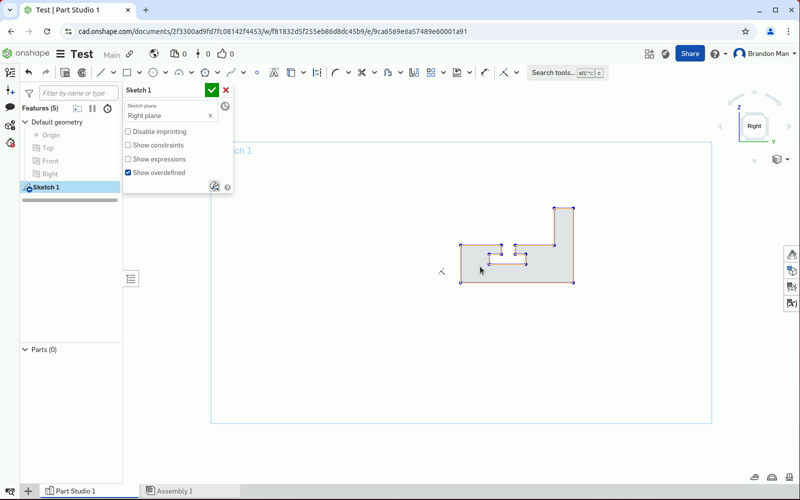
click(480, 266)
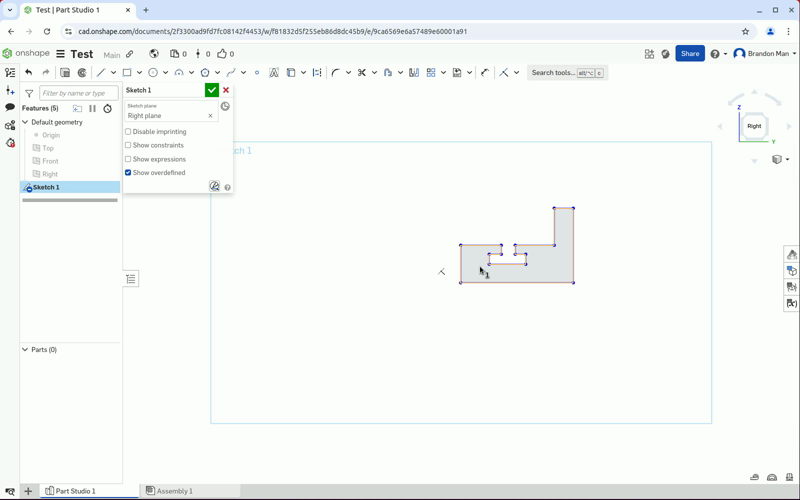
mouse_move(73, 352)
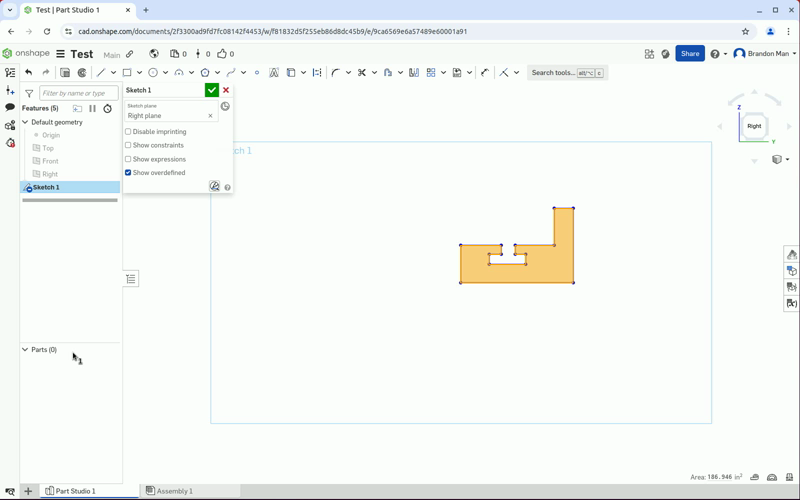
key(shift+y)
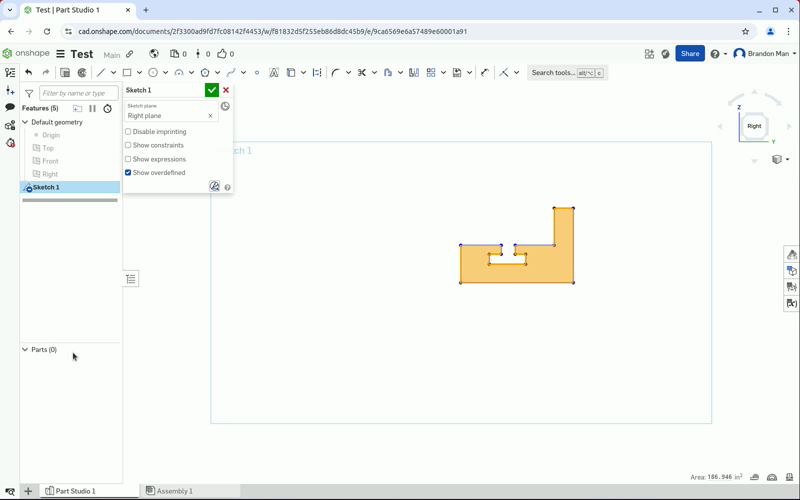
key(shift+e)
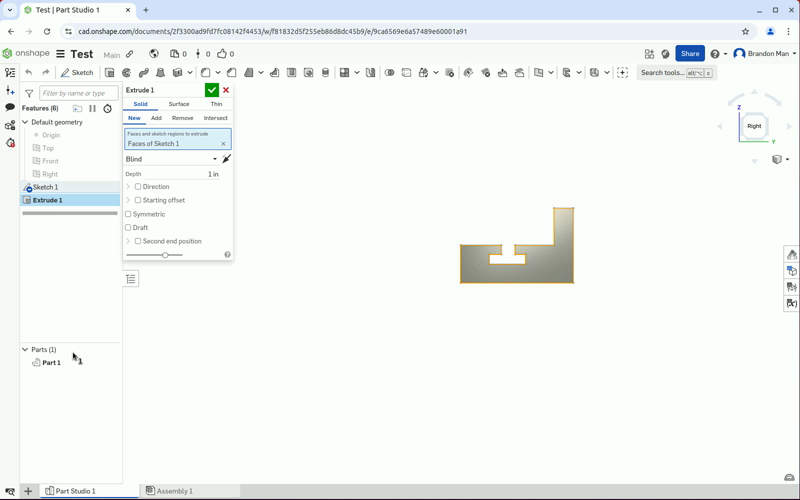
mouse_move(143, 106)
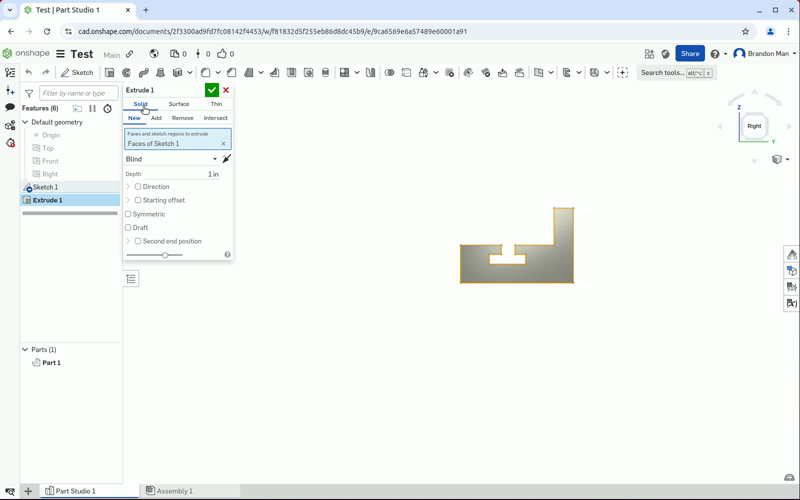
click(143, 106)
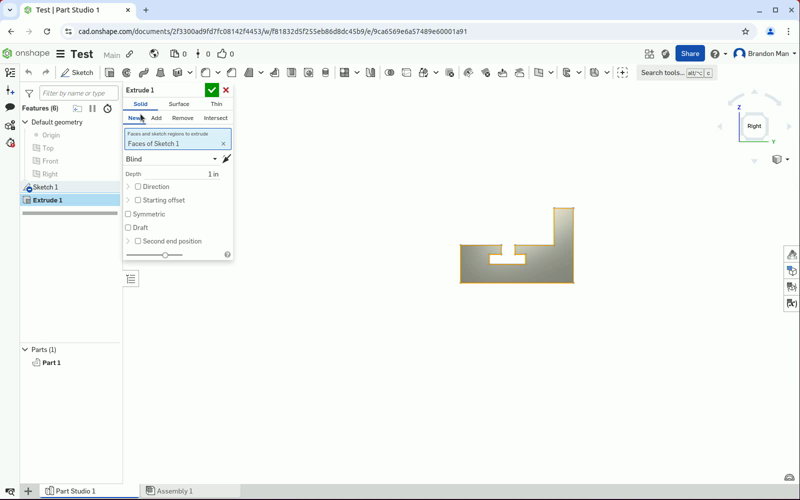
mouse_move(137, 120)
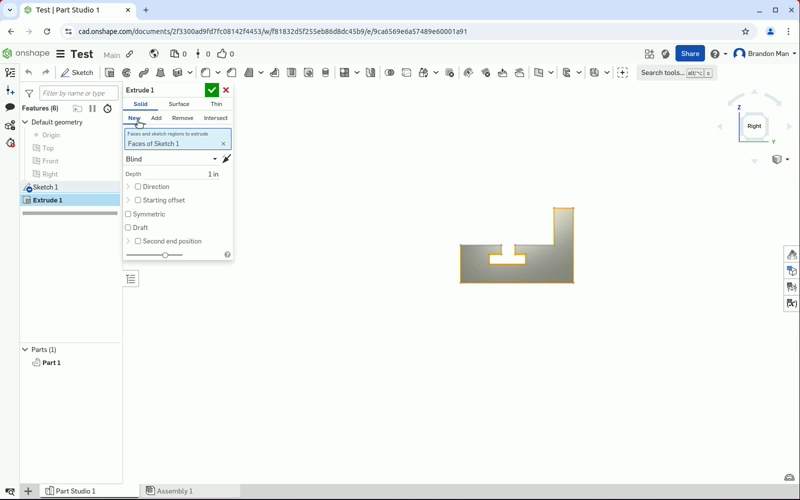
click(137, 120)
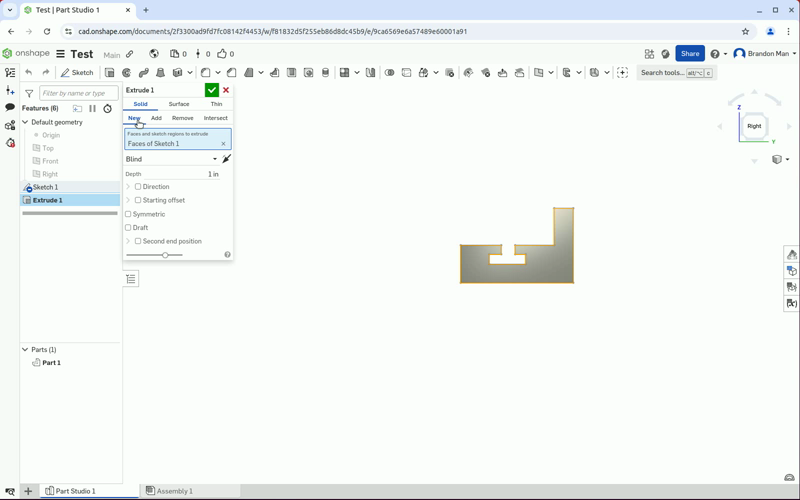
key(tab, 4)
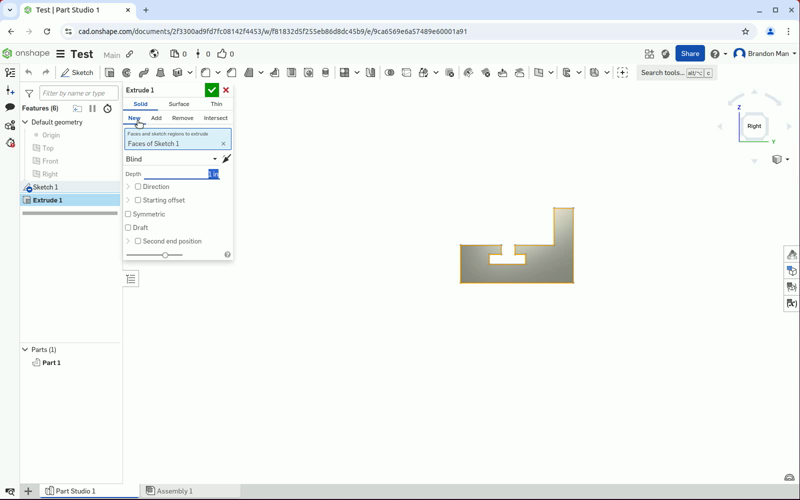
text(23.108)
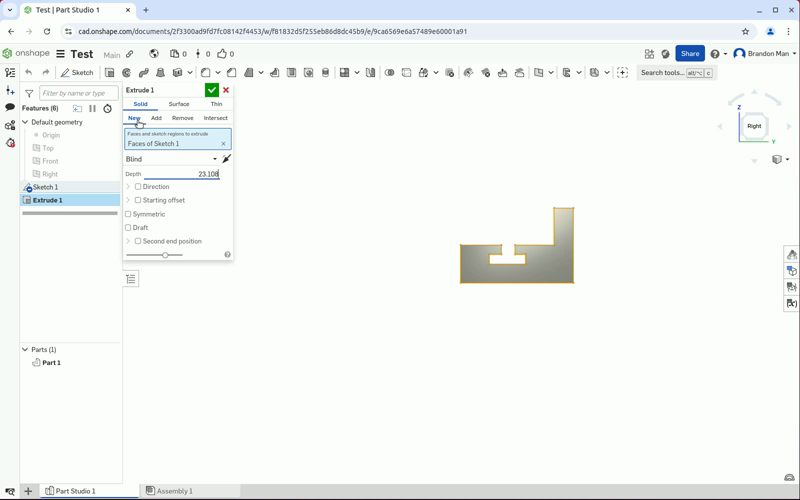
key(enter)
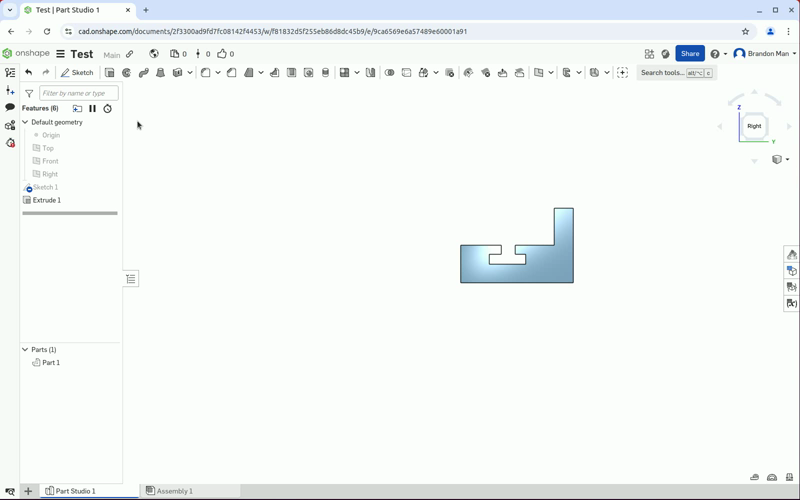
key(shift+h)
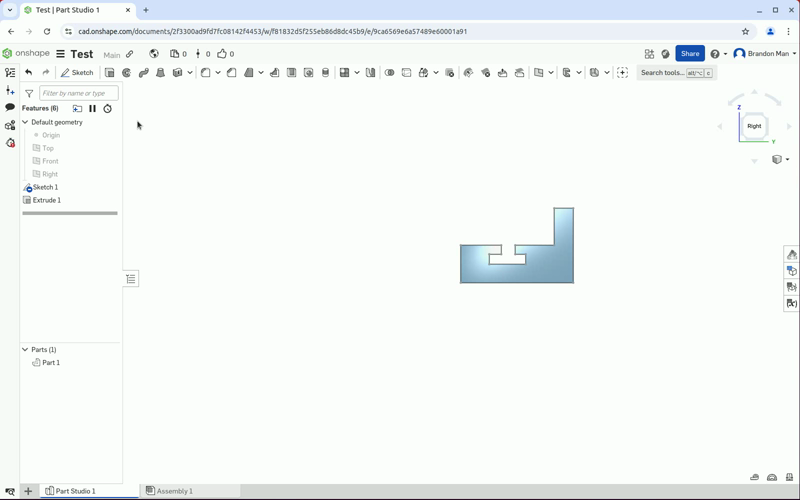
key(shift+h)
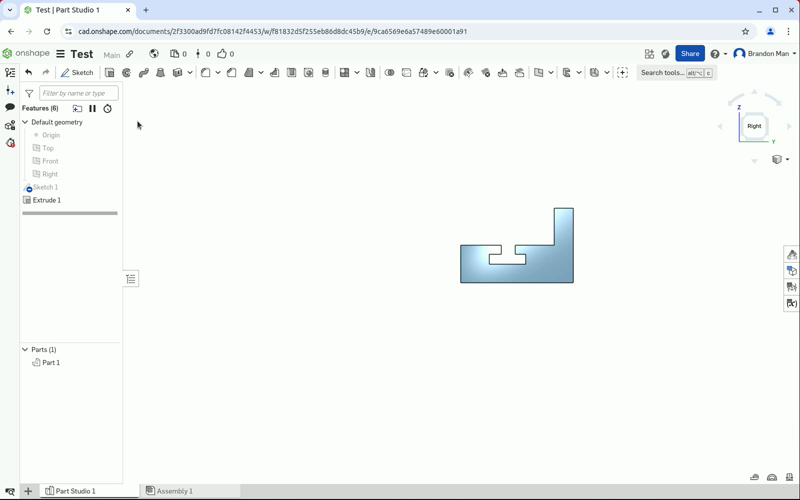
mouse_move(73, 189)
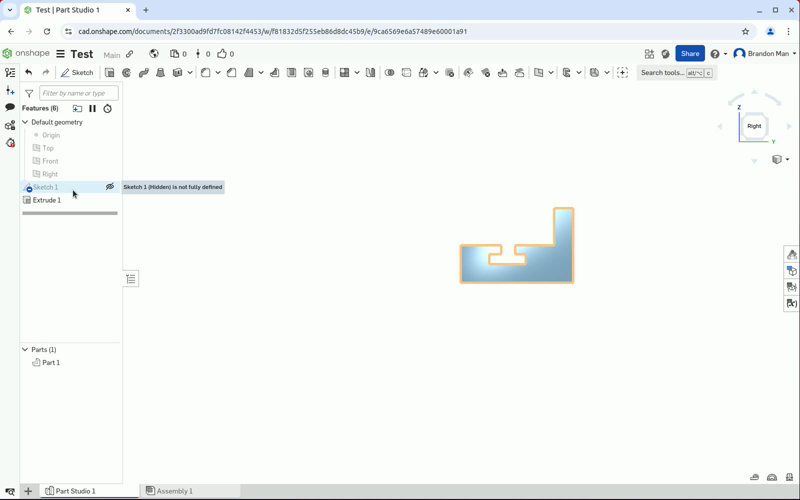
click(73, 189)
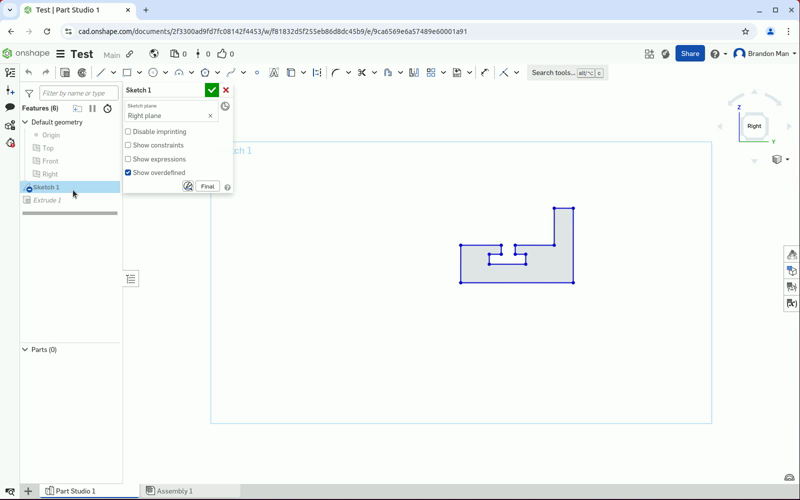
mouse_move(229, 92)
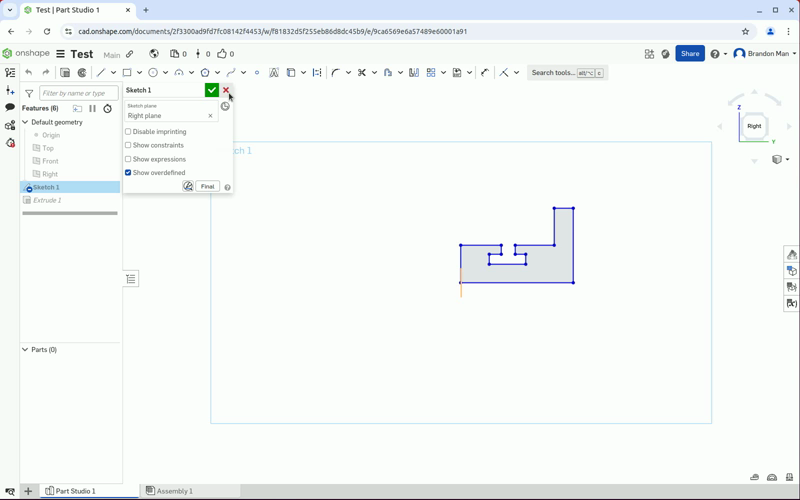
click(229, 92)
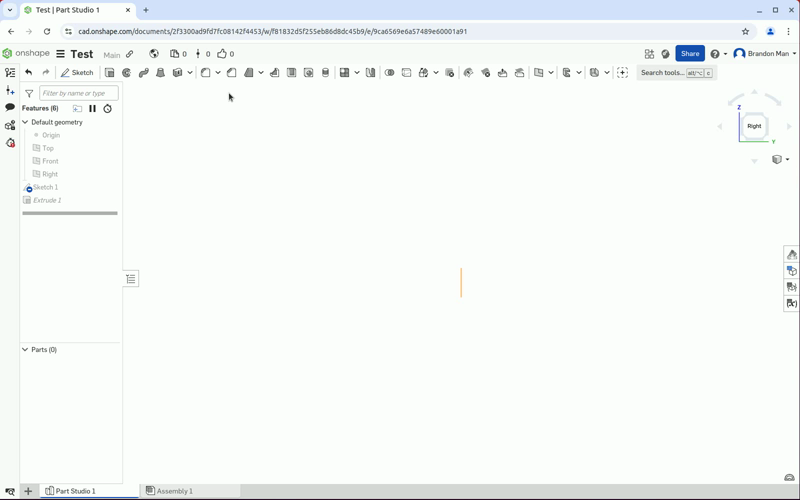
mouse_move(73, 352)
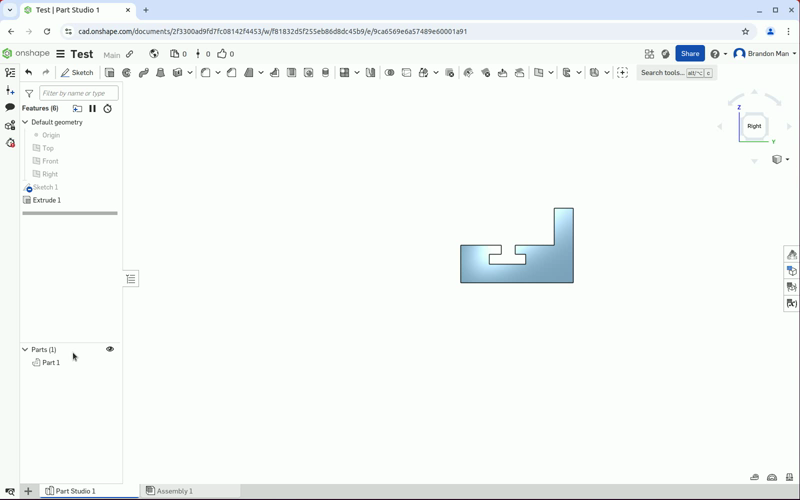
key(y)
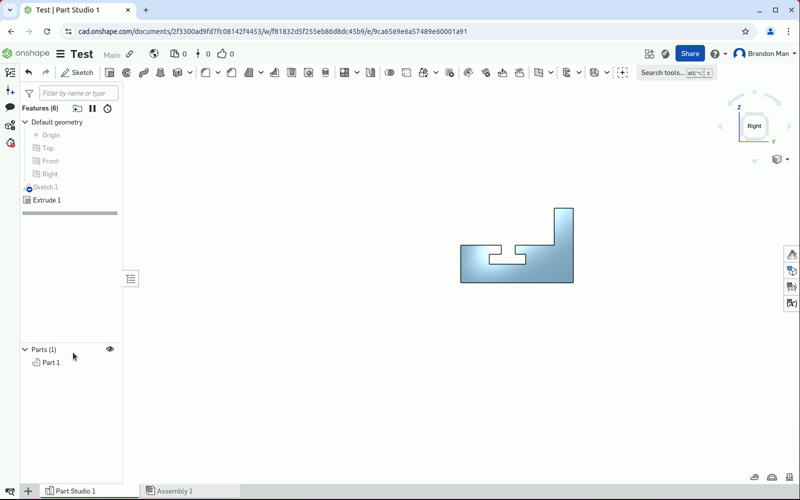
key(shift+p)
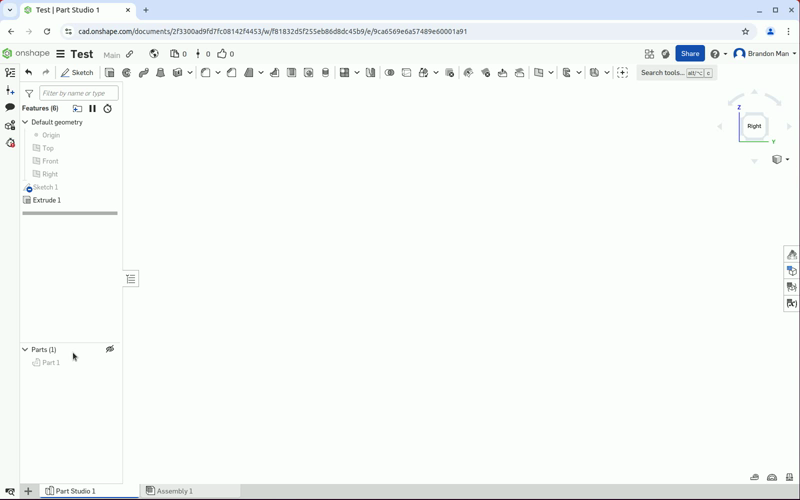
key(space)
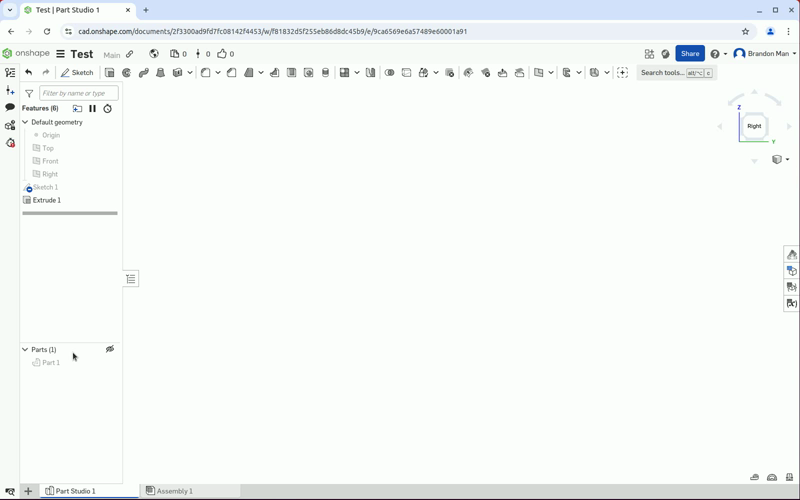
key_down(shift)
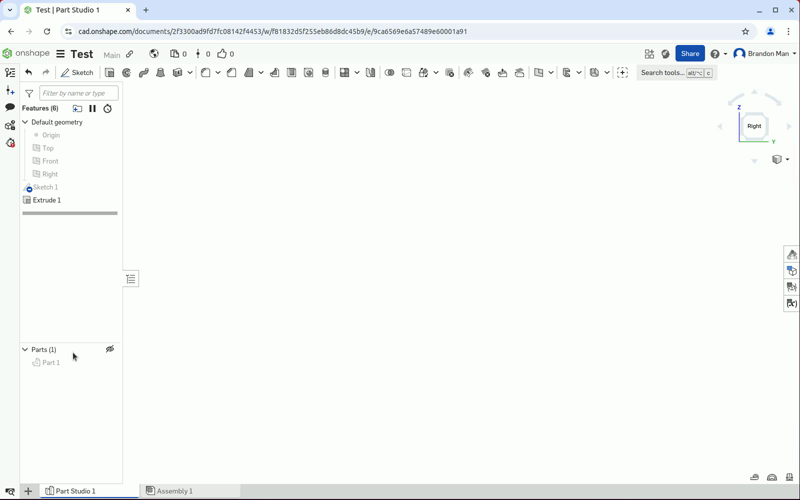
key(right)
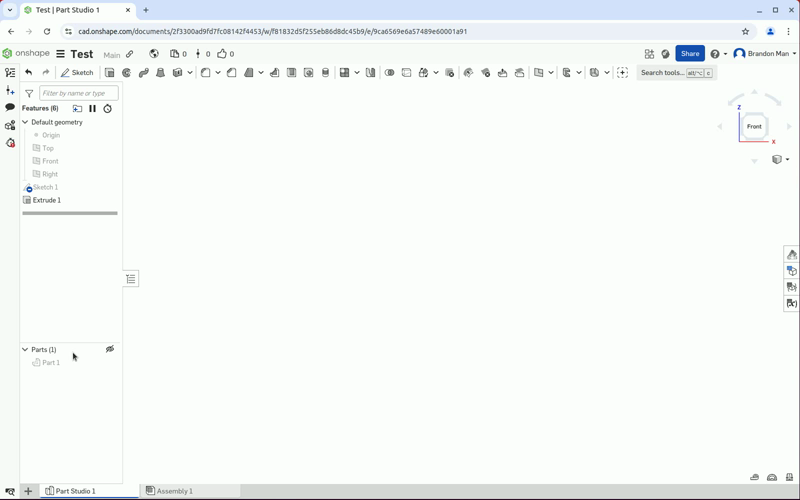
key_up(shift)
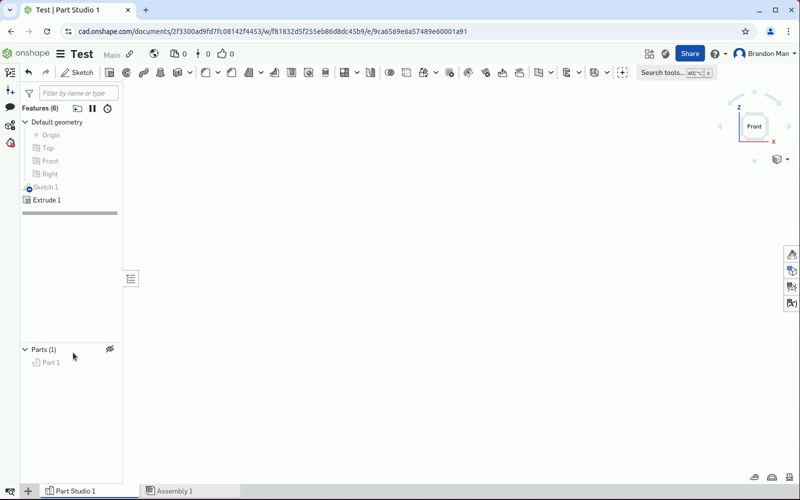
mouse_move(73, 352)
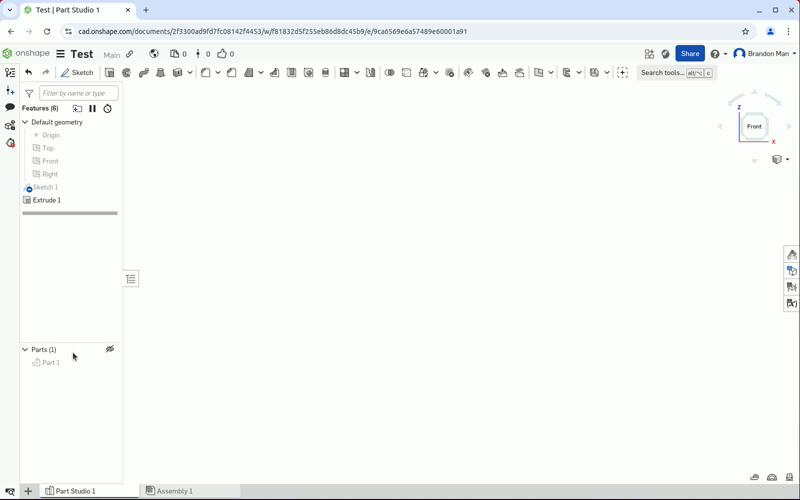
key(shift+y)
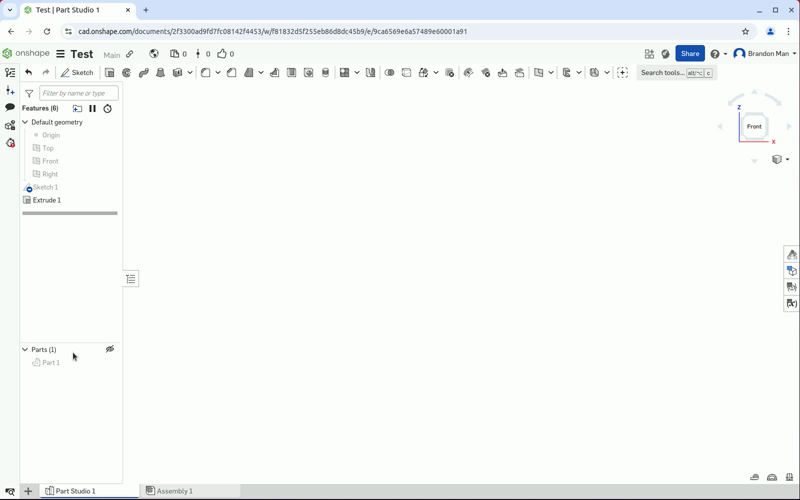
key(shift+s)
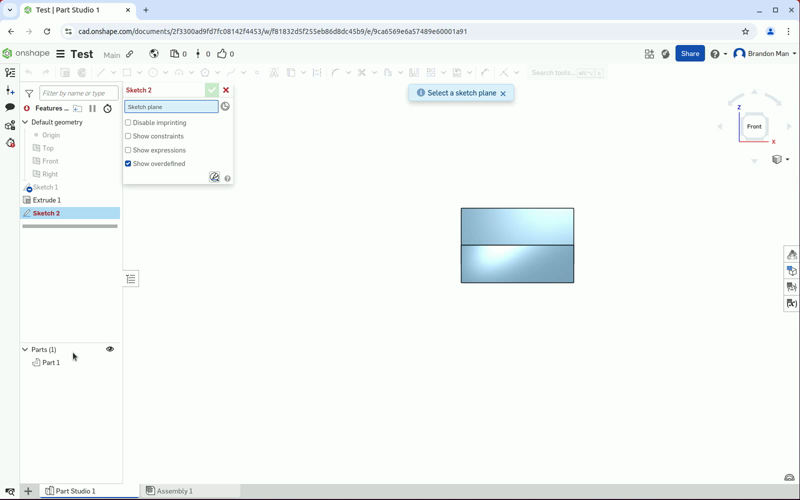
mouse_move(73, 163)
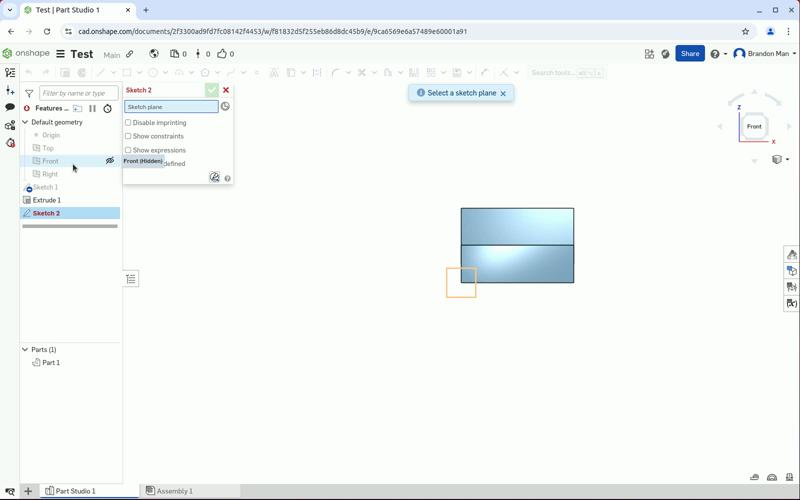
click(73, 163)
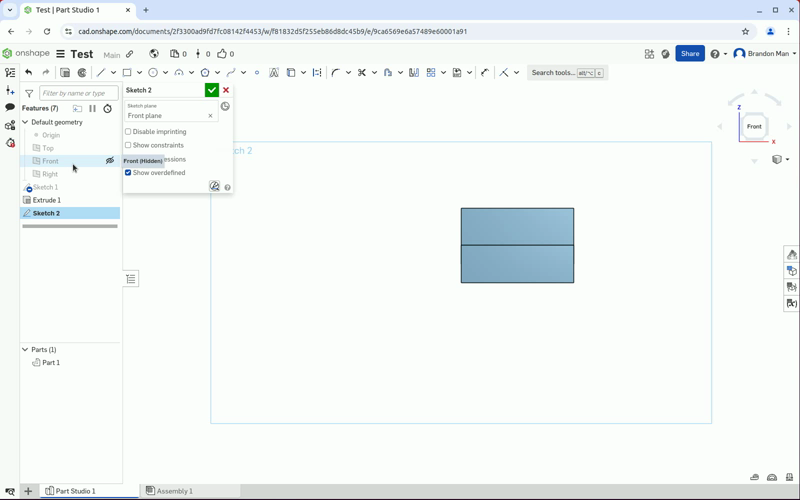
mouse_move(73, 352)
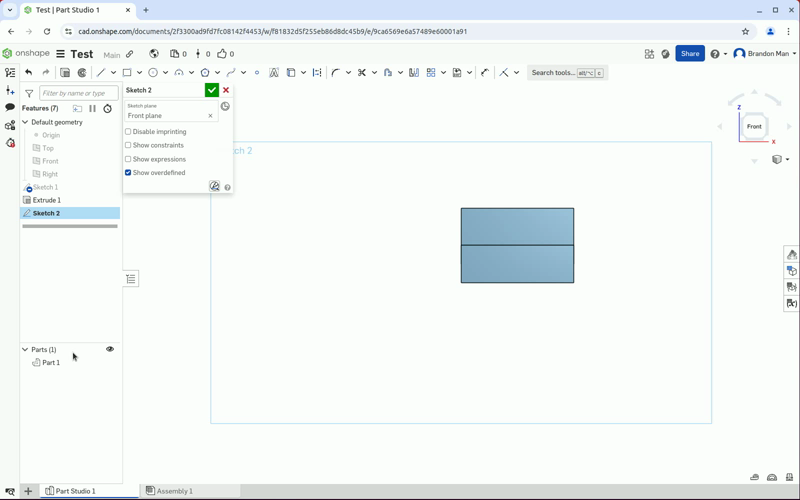
key(y)
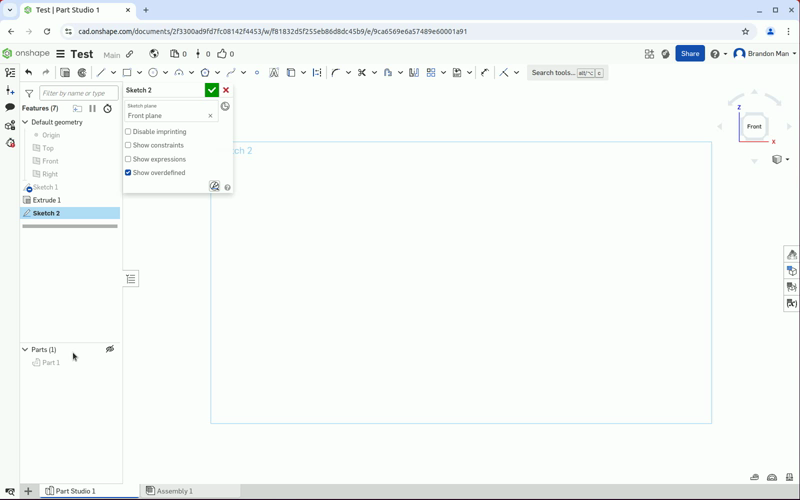
key(l)
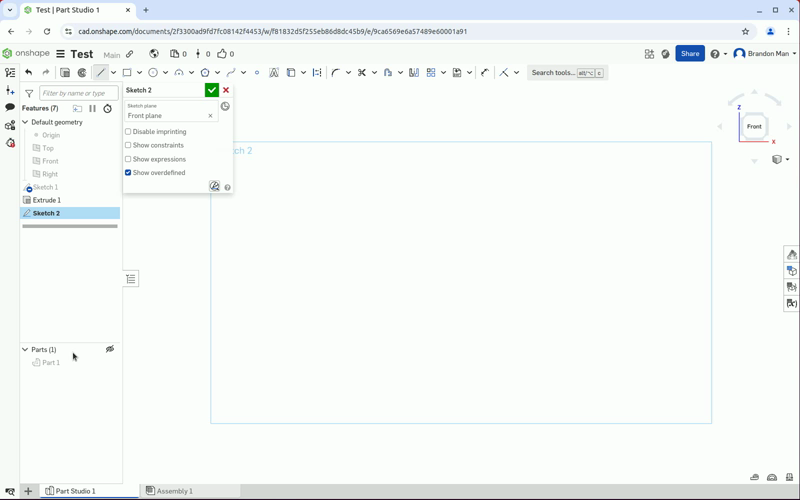
key_down(shift)
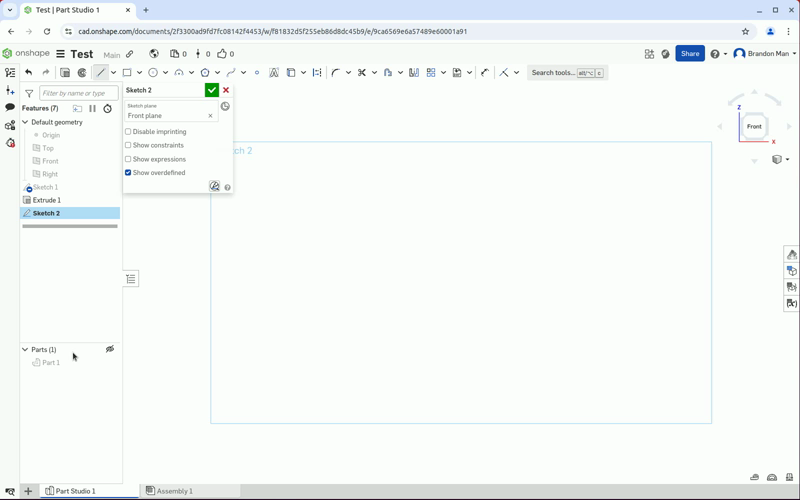
mouse_move(489, 282)
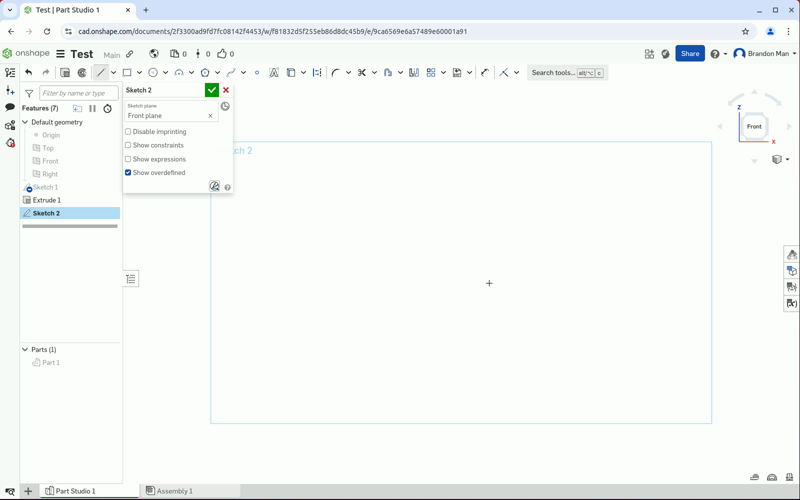
click(489, 282)
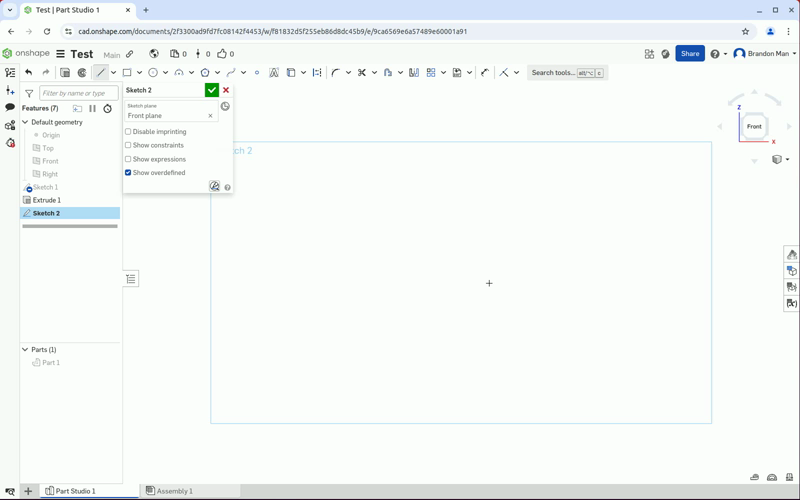
key_up(shift)
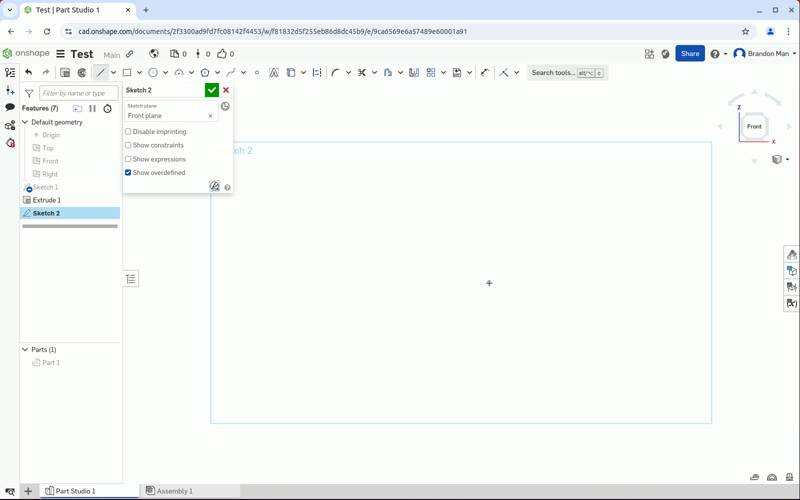
key_down(shift)
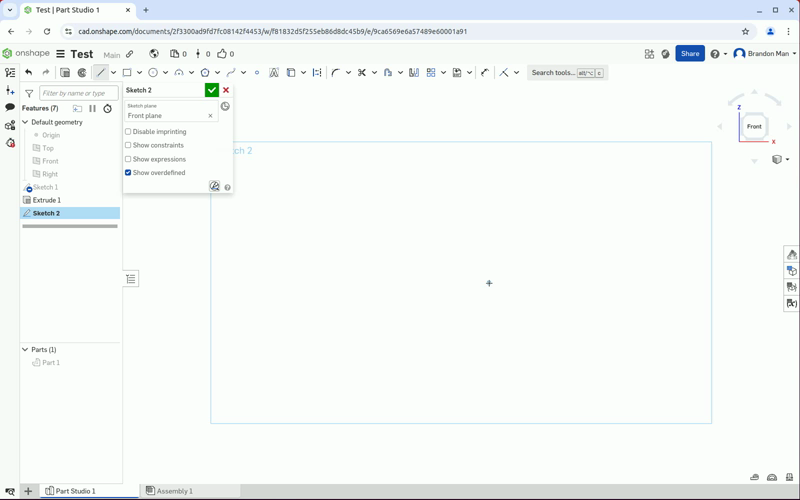
mouse_move(519, 282)
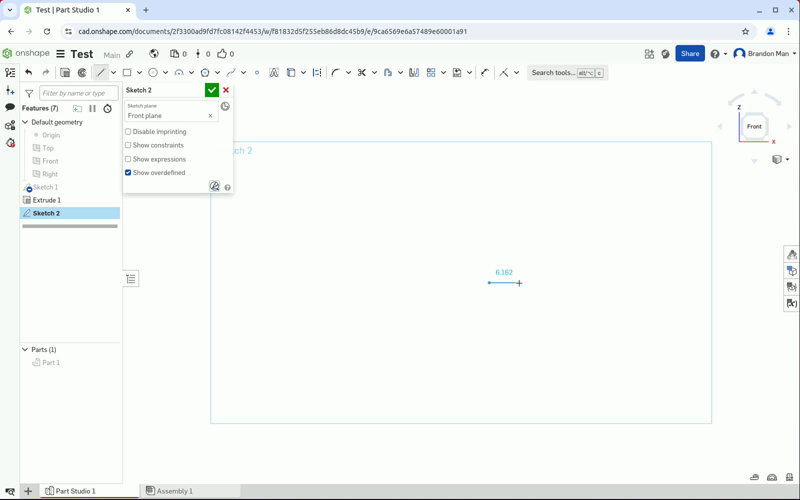
mouse_move(545, 282)
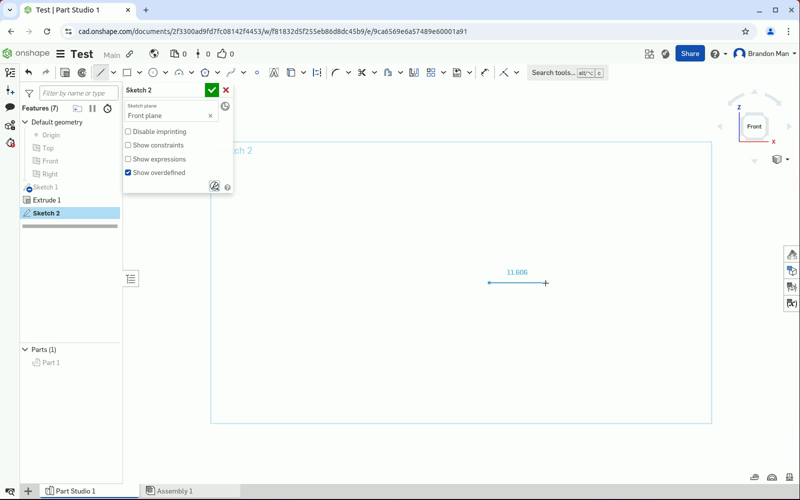
click(545, 282)
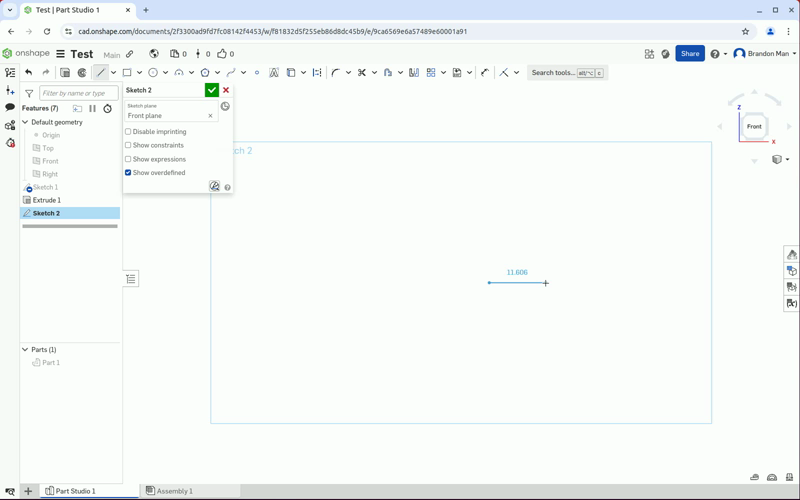
key_up(shift)
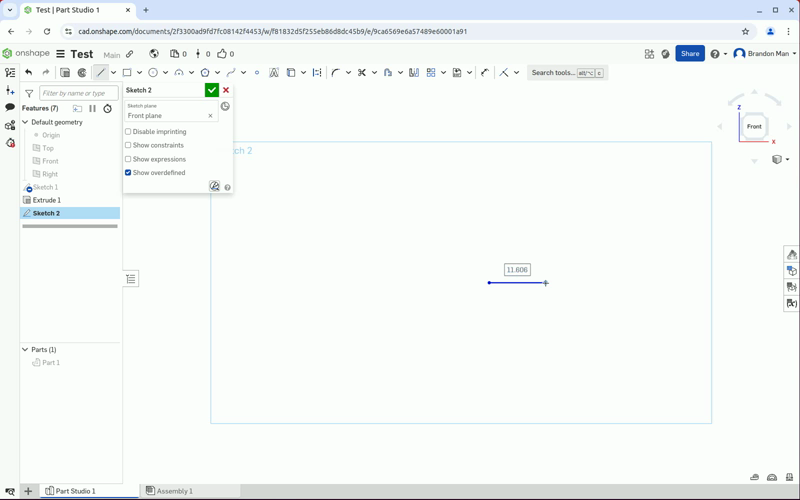
key_down(shift)
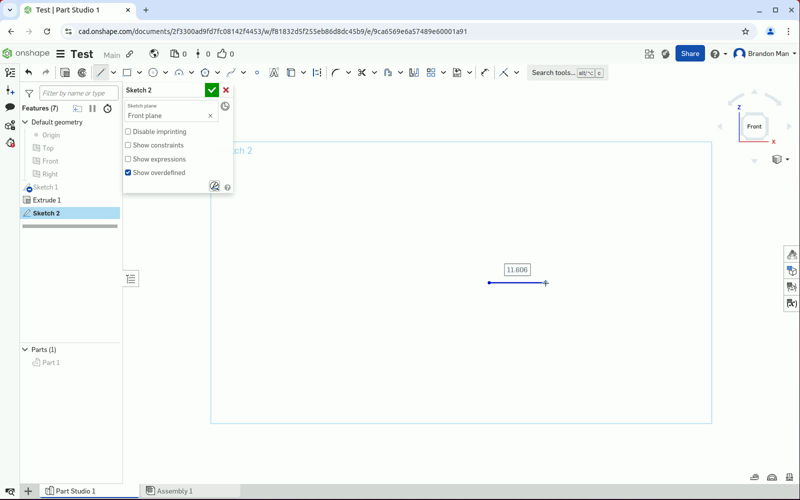
mouse_move(575, 282)
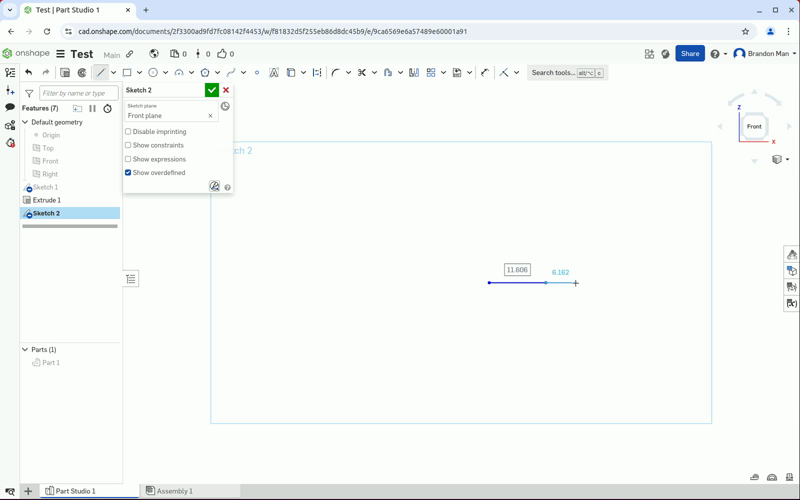
mouse_move(545, 273)
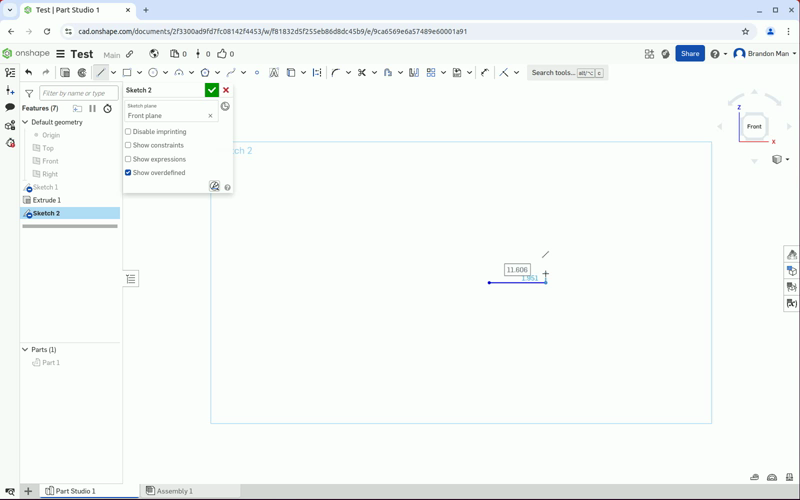
click(545, 273)
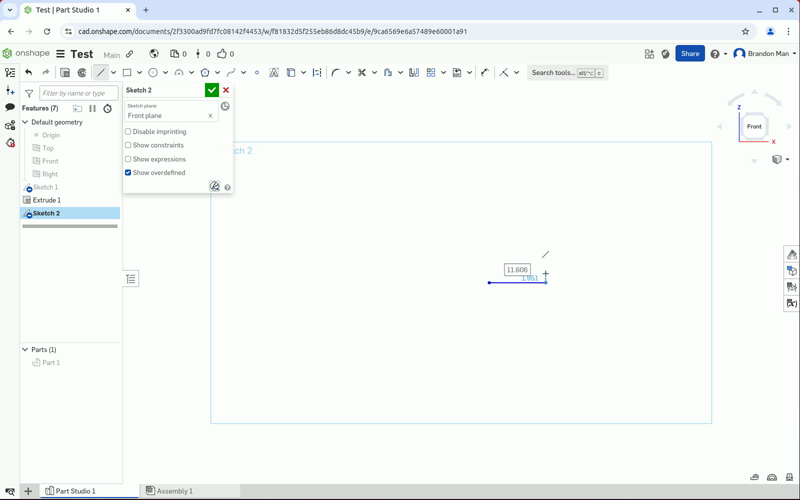
key_up(shift)
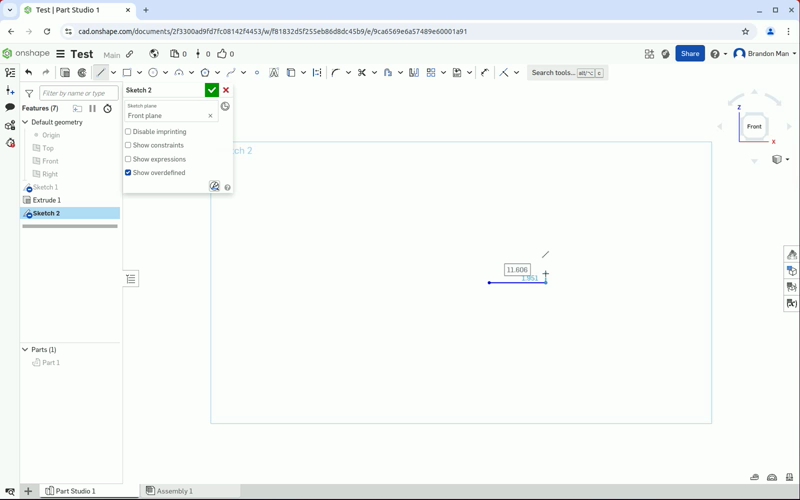
key_down(shift)
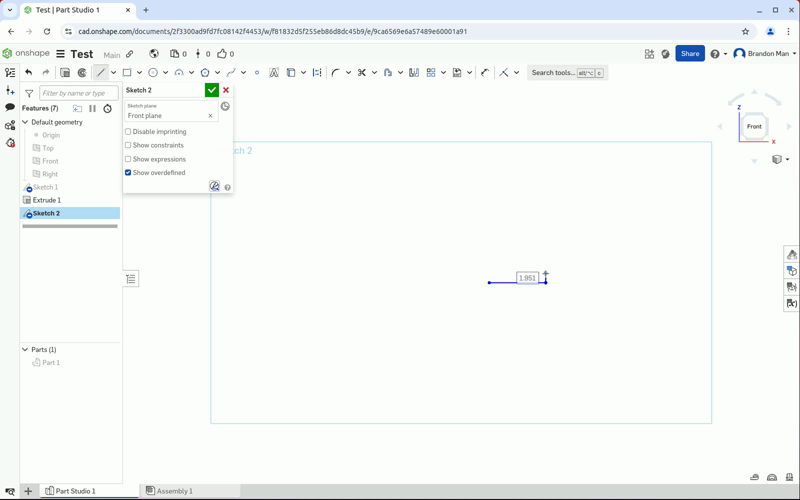
mouse_move(575, 273)
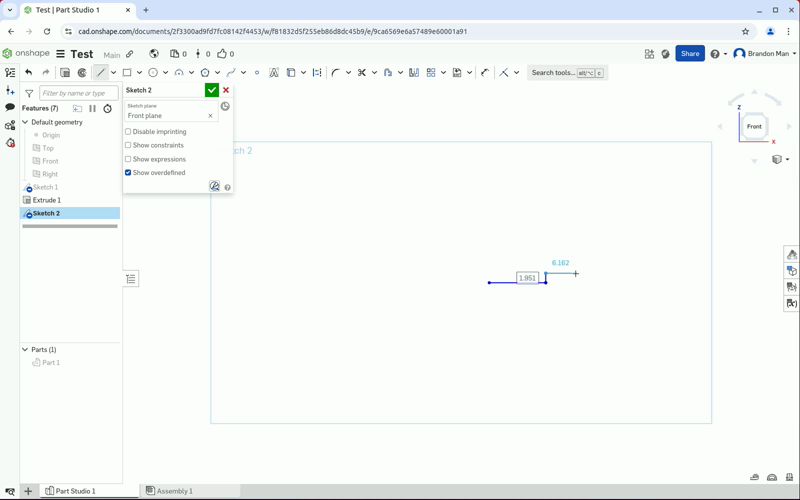
mouse_move(489, 273)
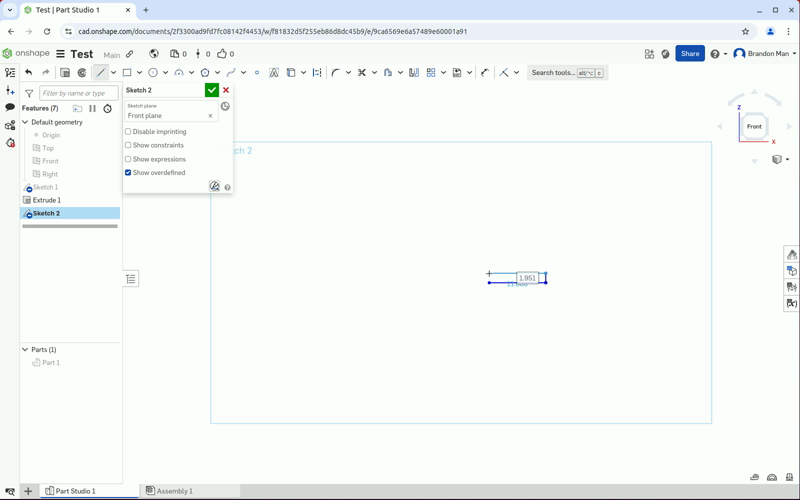
click(489, 273)
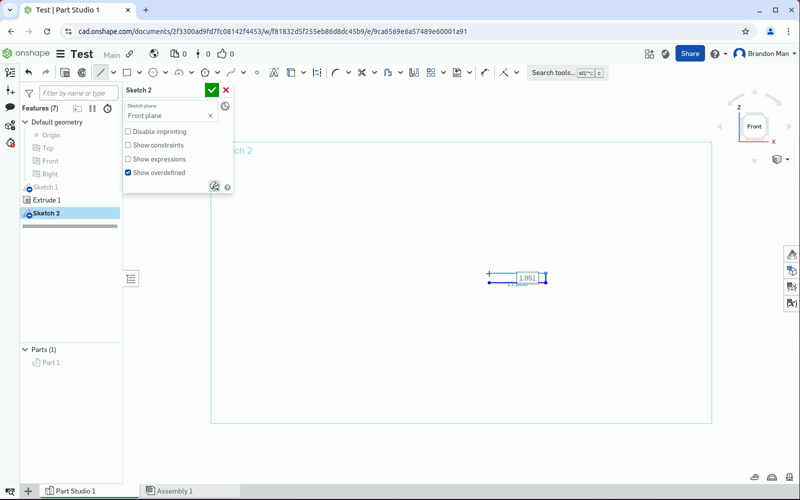
key_up(shift)
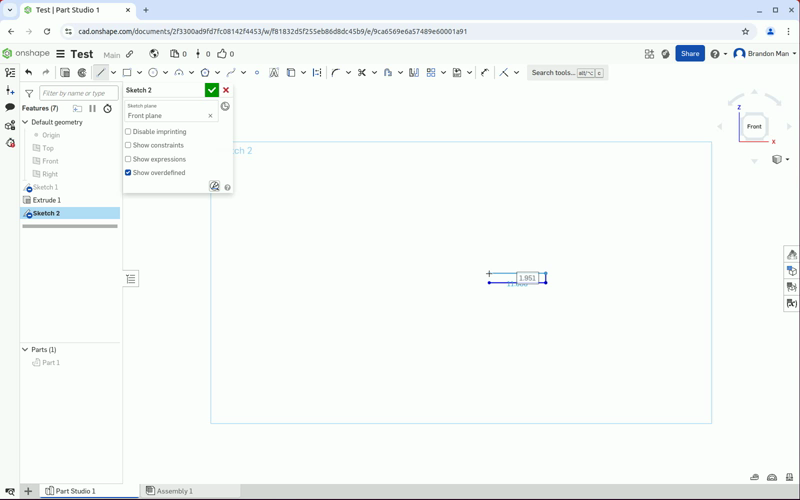
mouse_move(519, 273)
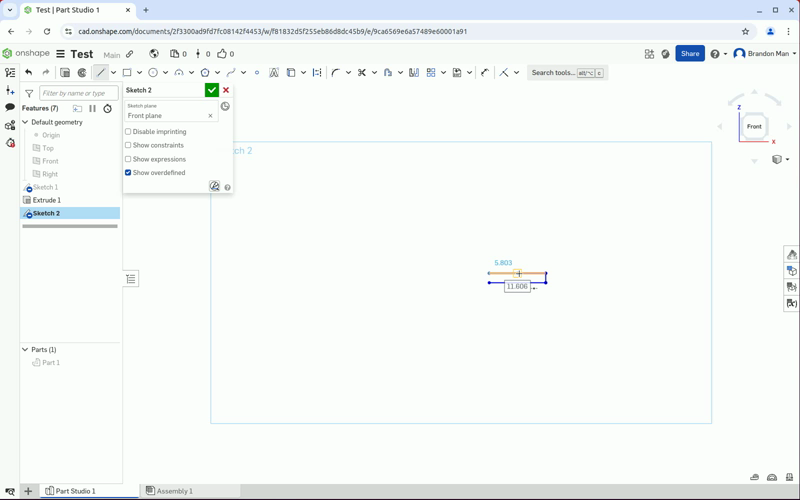
key_down(shift)
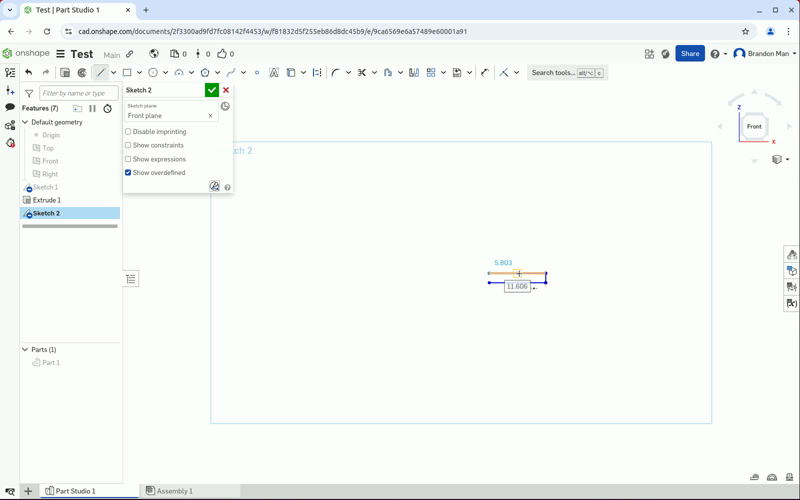
mouse_move(489, 282)
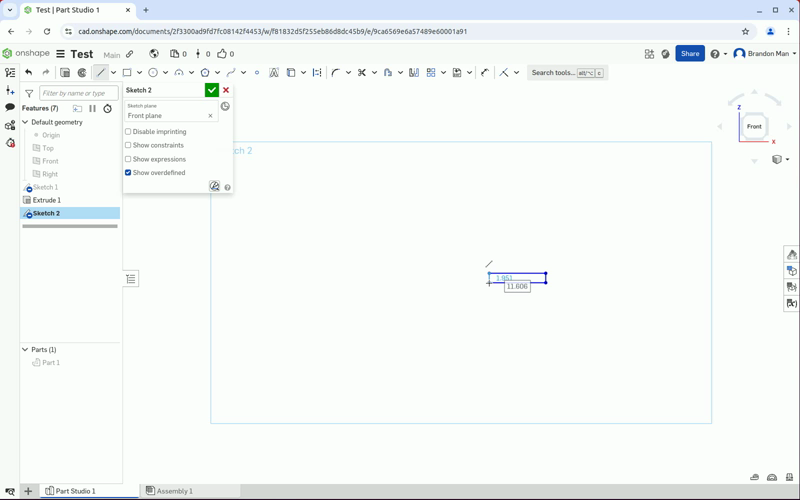
key_up(shift)
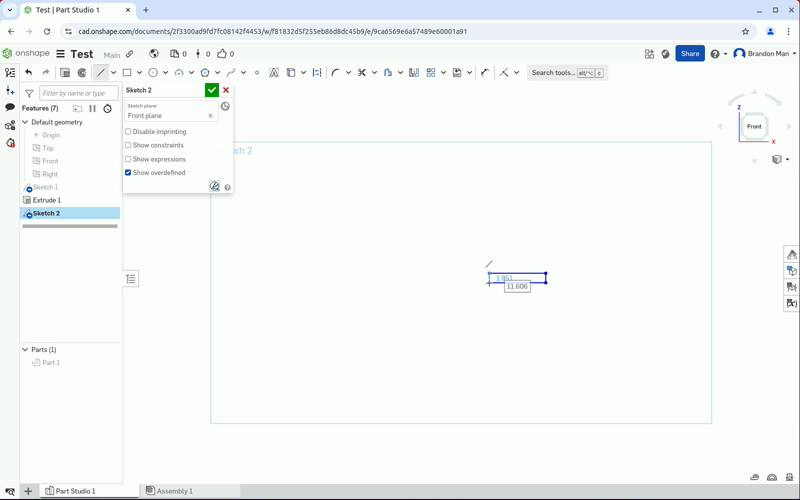
click(489, 282)
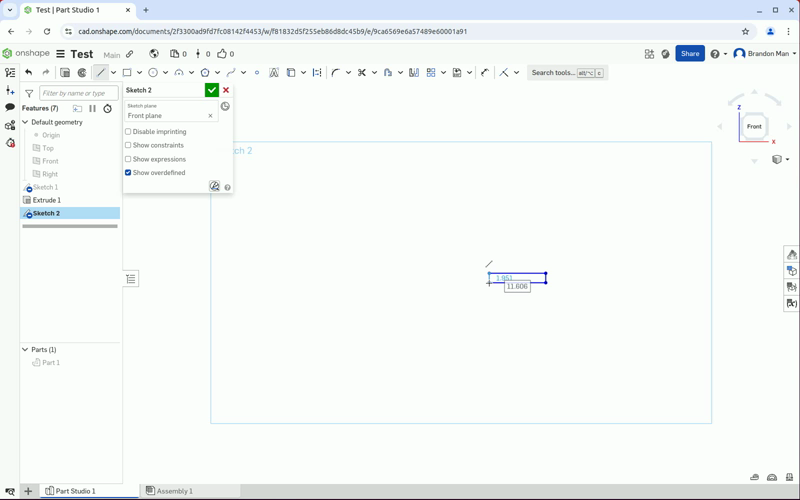
key(esc)
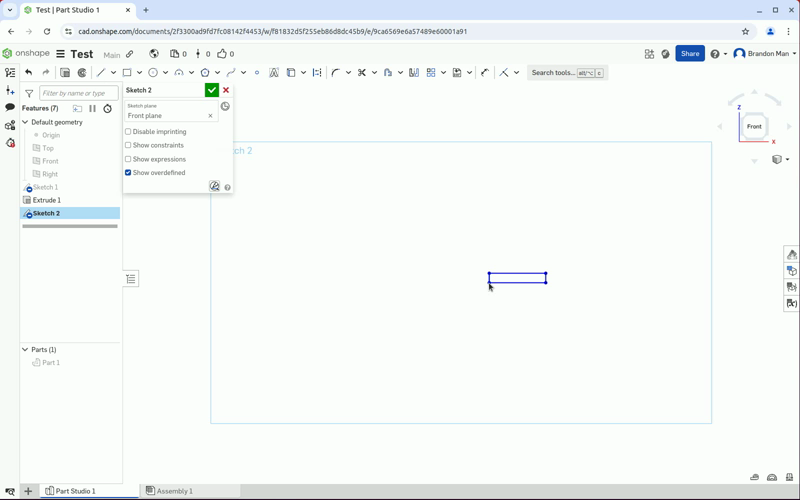
mouse_move(523, 280)
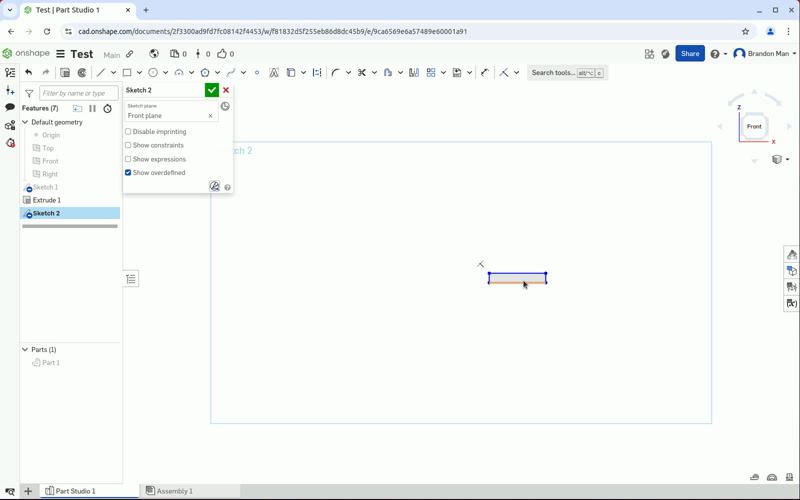
scroll(6)
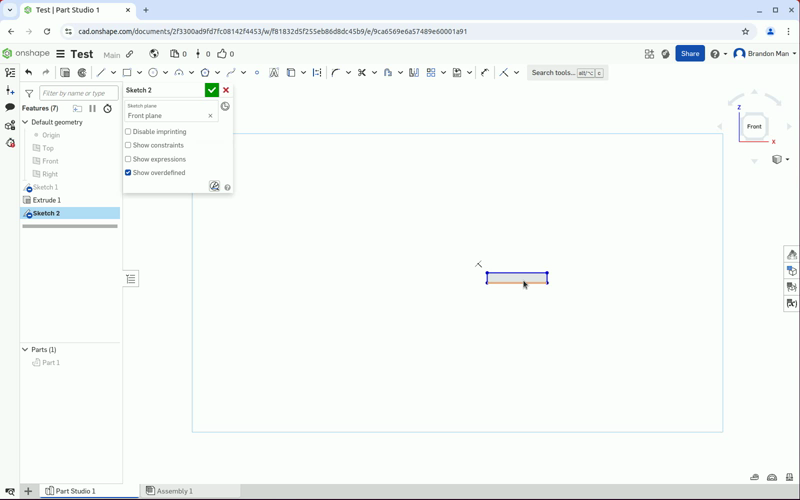
scroll(6)
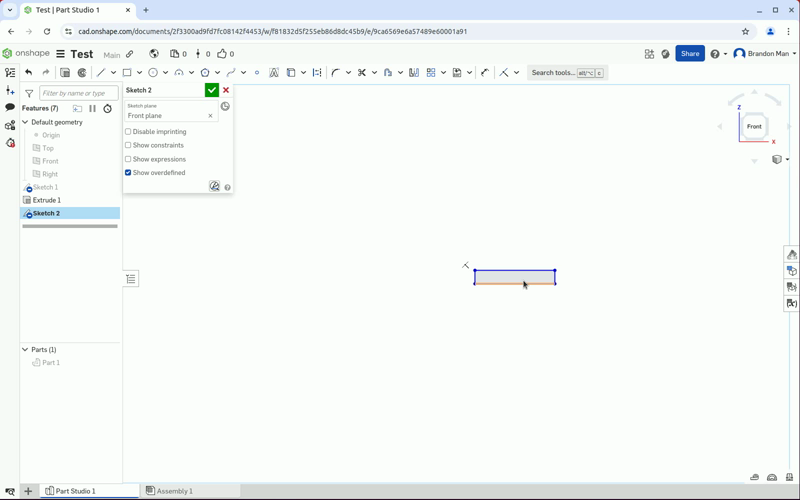
scroll(6)
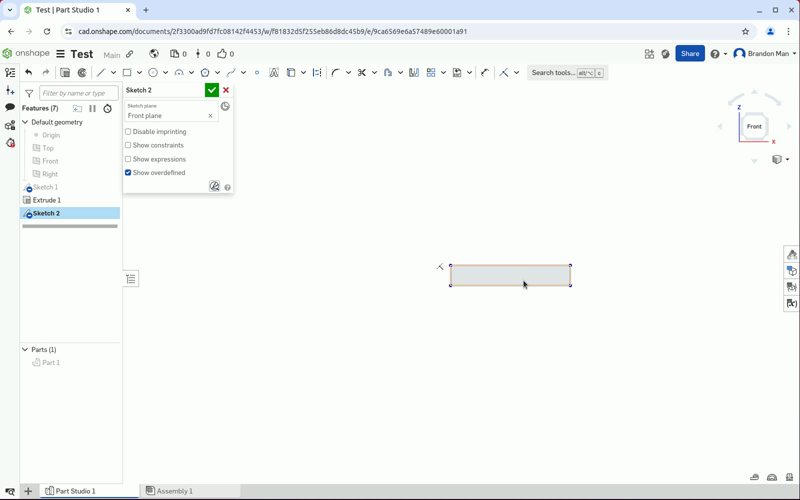
scroll(6)
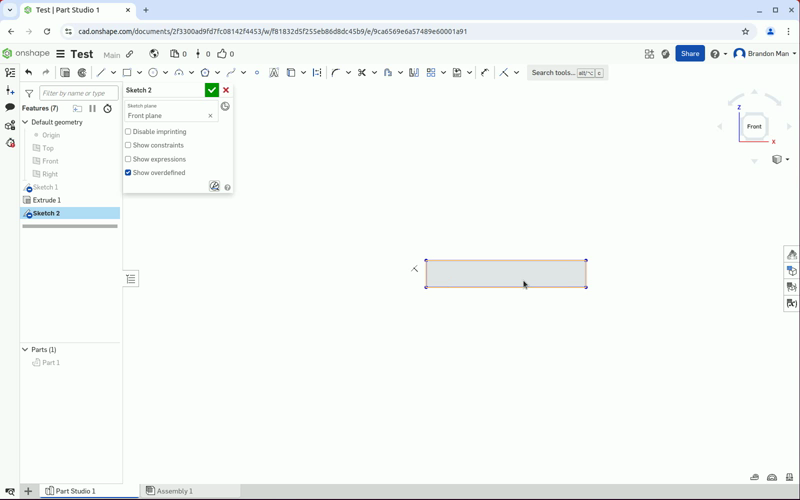
scroll(6)
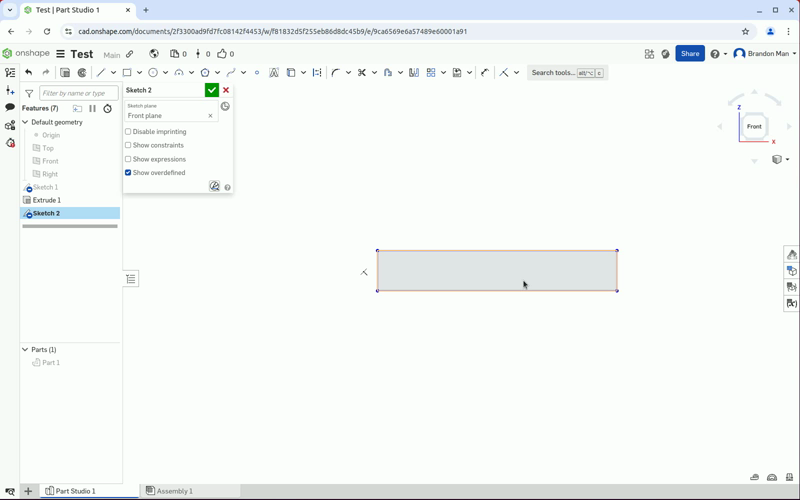
scroll(6)
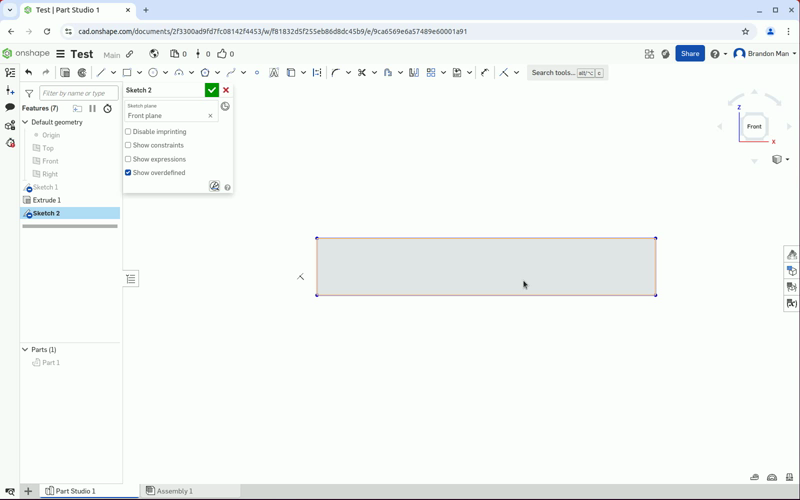
scroll(6)
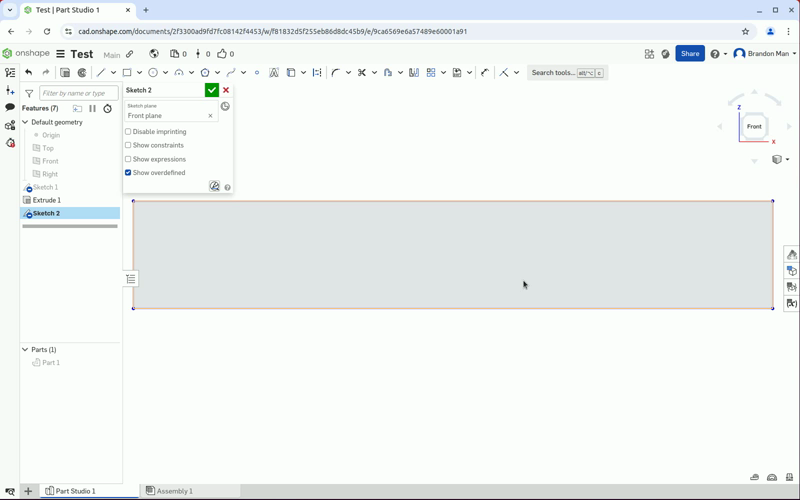
click(523, 280)
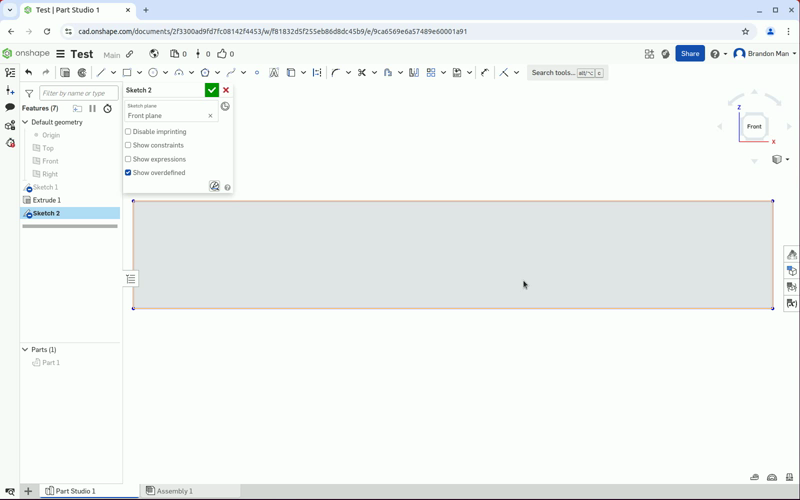
scroll(-6)
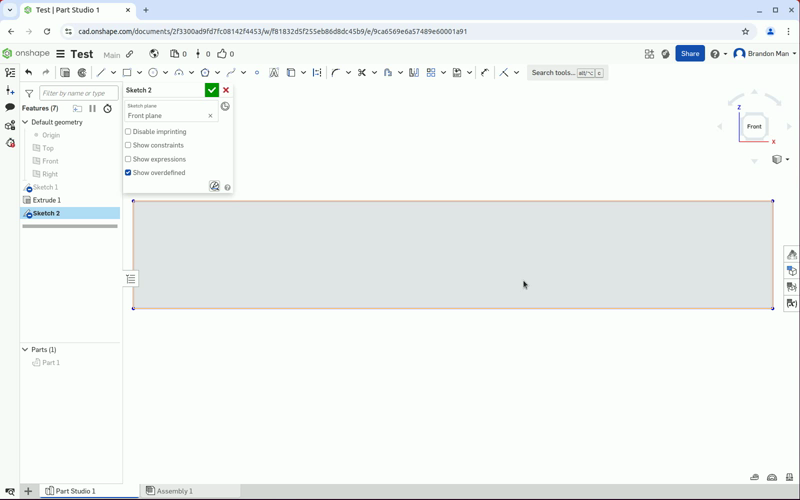
scroll(-6)
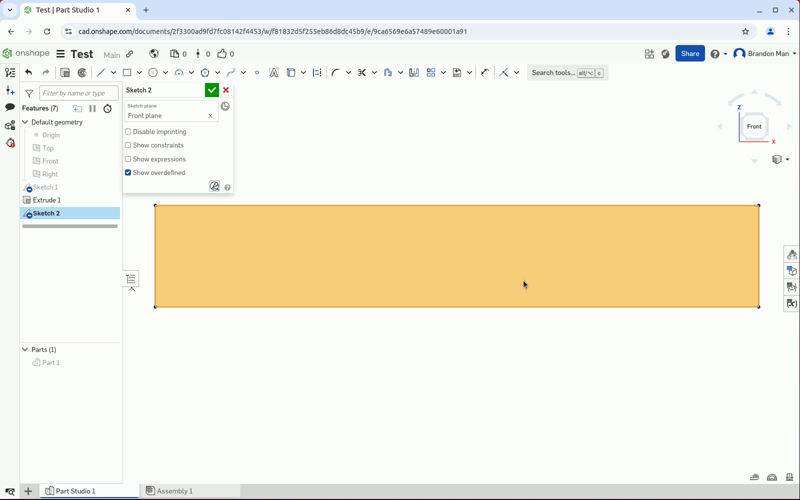
scroll(-6)
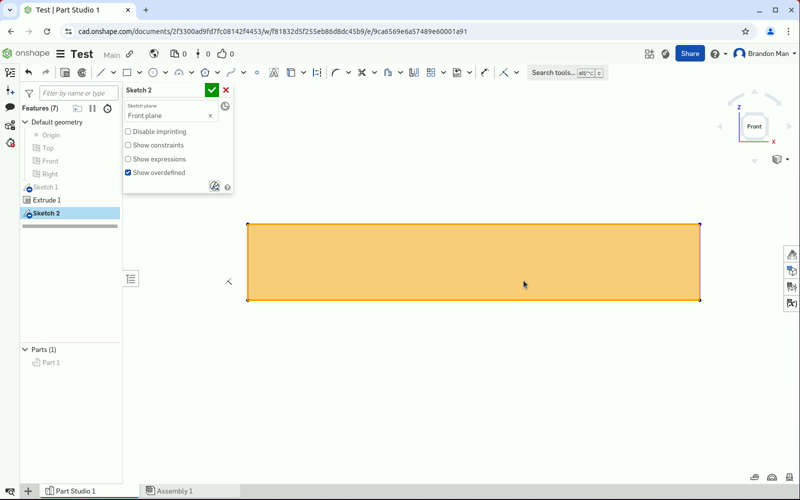
scroll(-6)
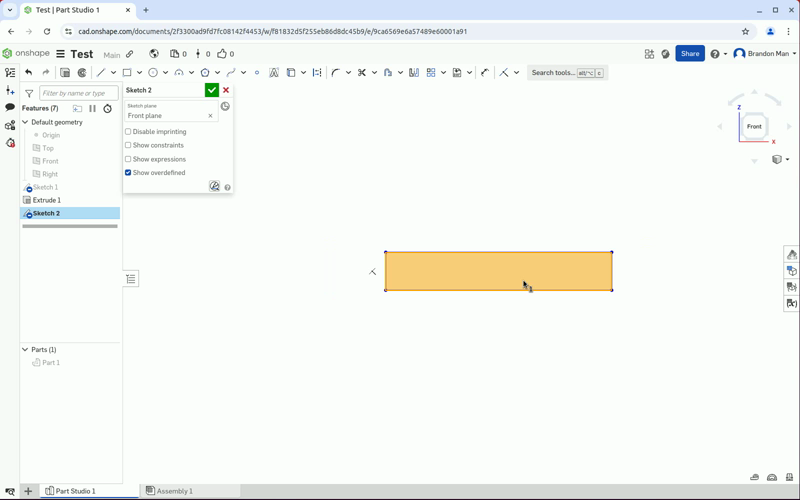
scroll(-6)
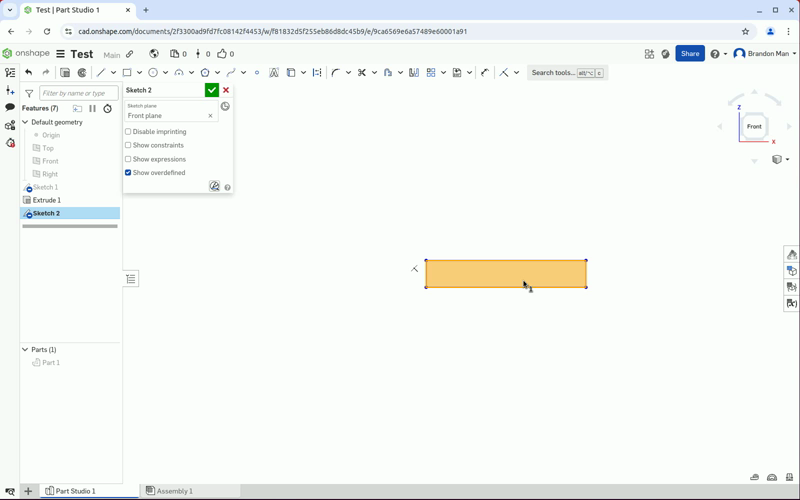
scroll(-6)
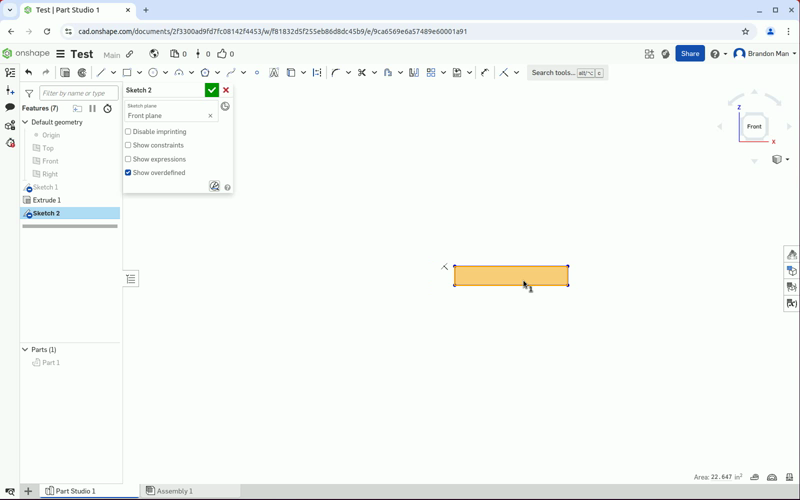
scroll(-6)
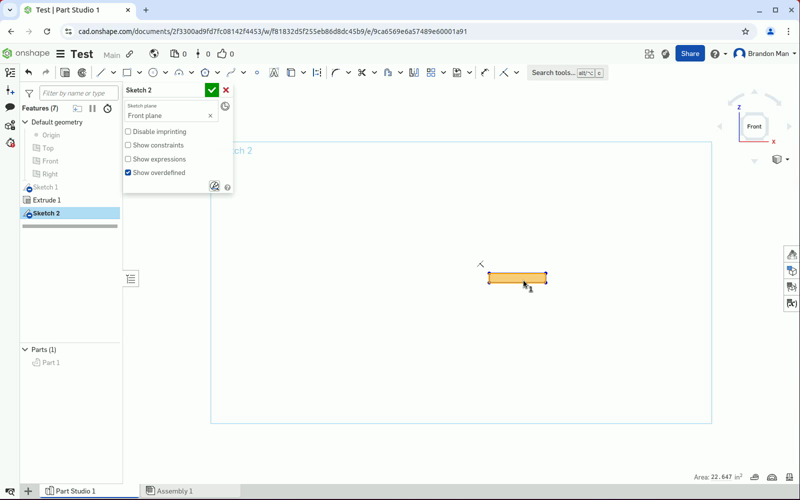
mouse_move(73, 352)
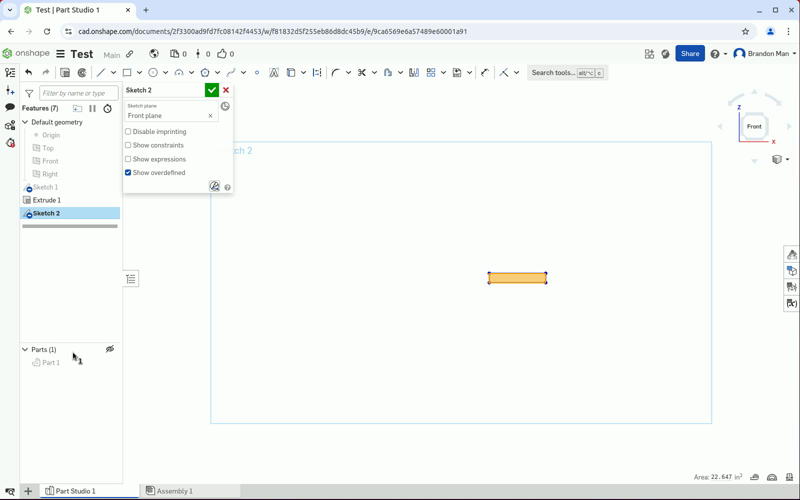
key(shift+y)
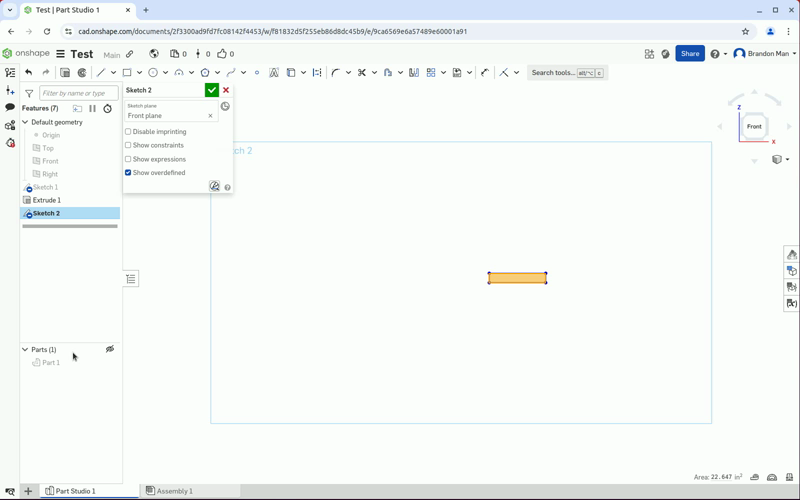
key(shift+e)
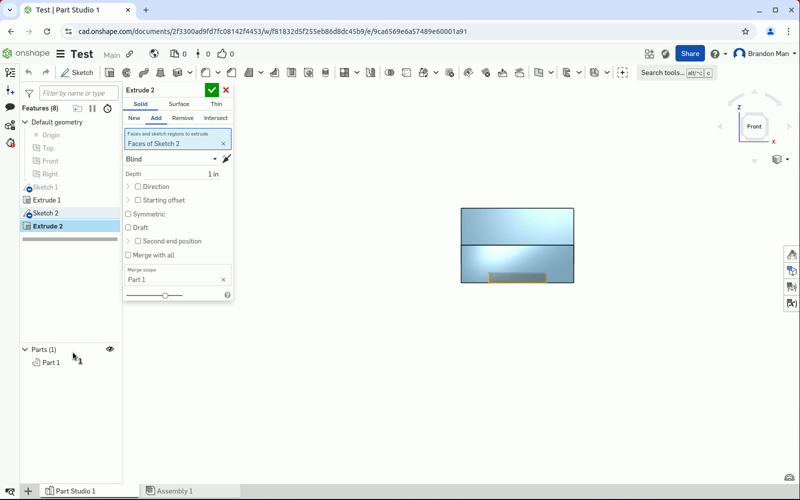
mouse_move(143, 106)
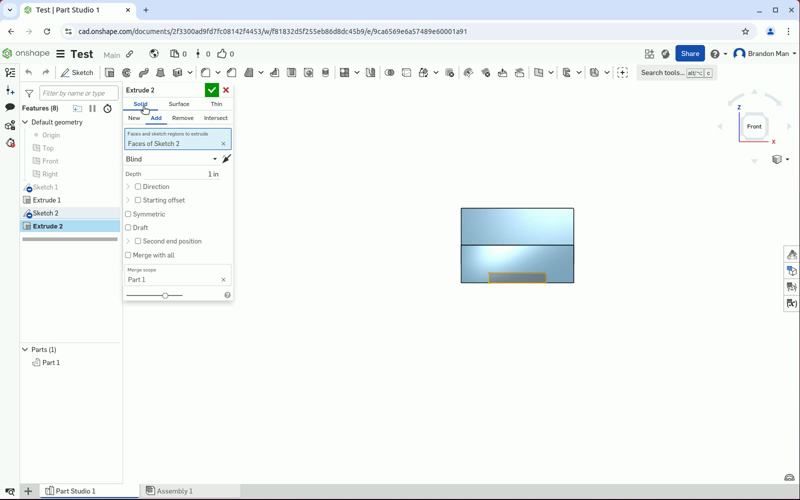
click(143, 106)
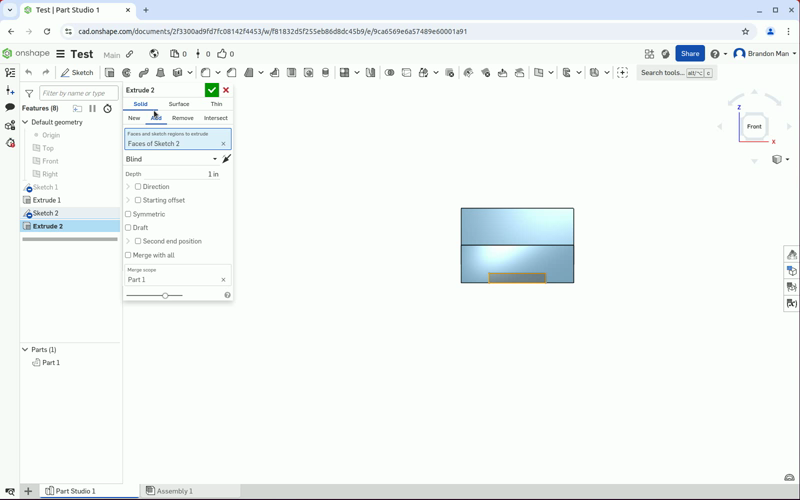
mouse_move(186, 120)
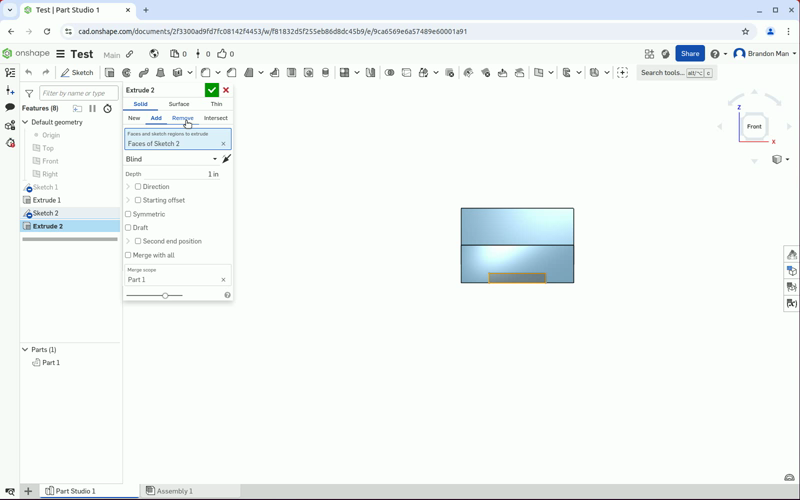
click(186, 120)
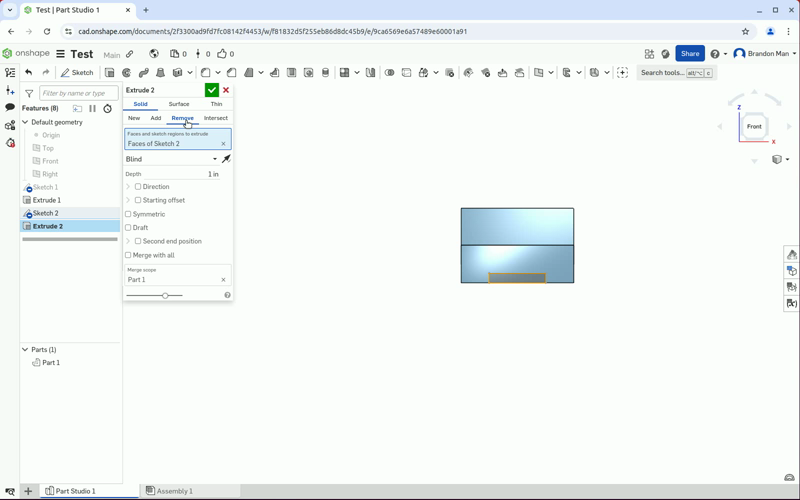
key(tab, 4)
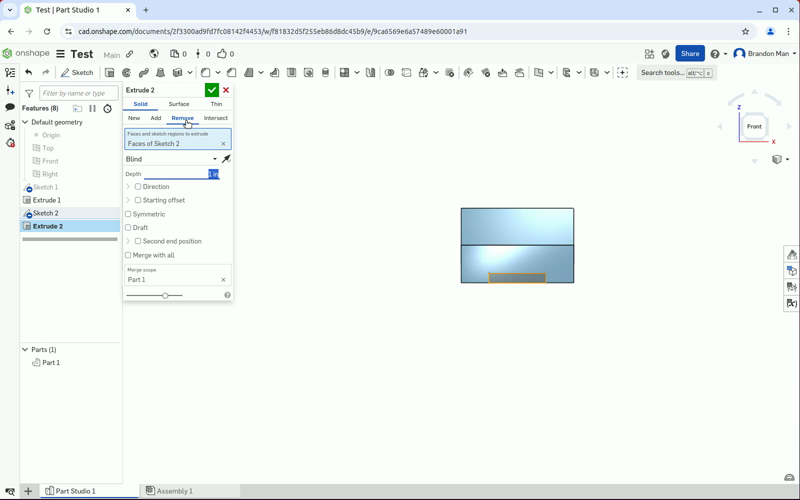
text(23.108)
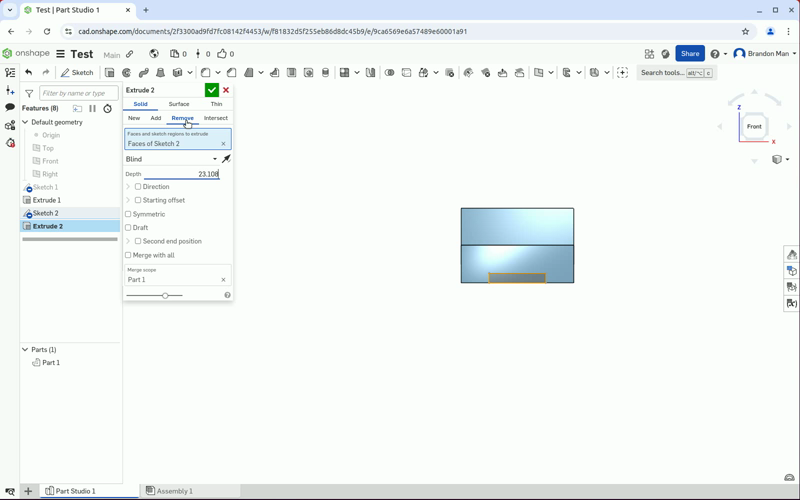
key(tab, 6)
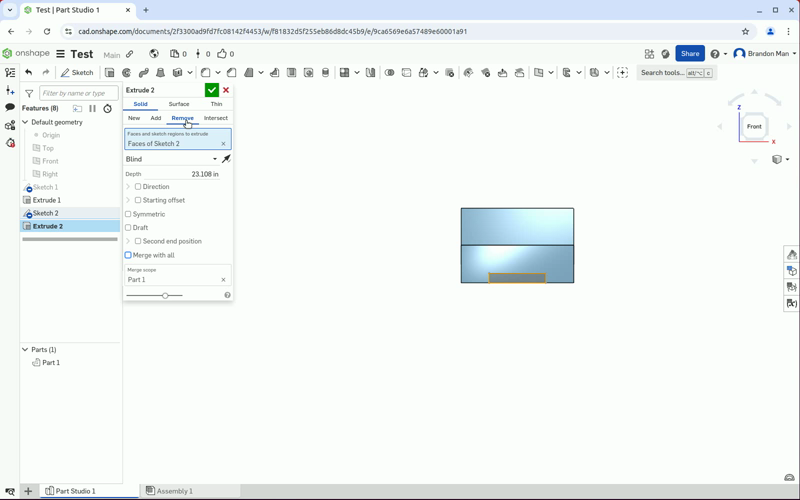
key(space)
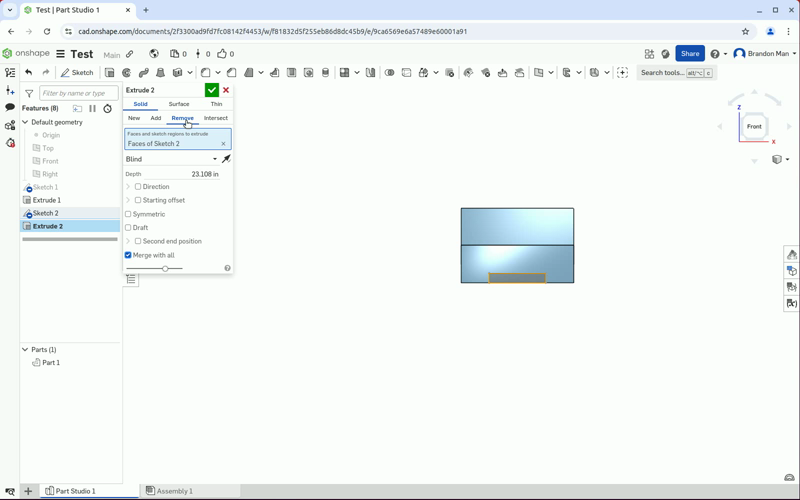
key(enter)
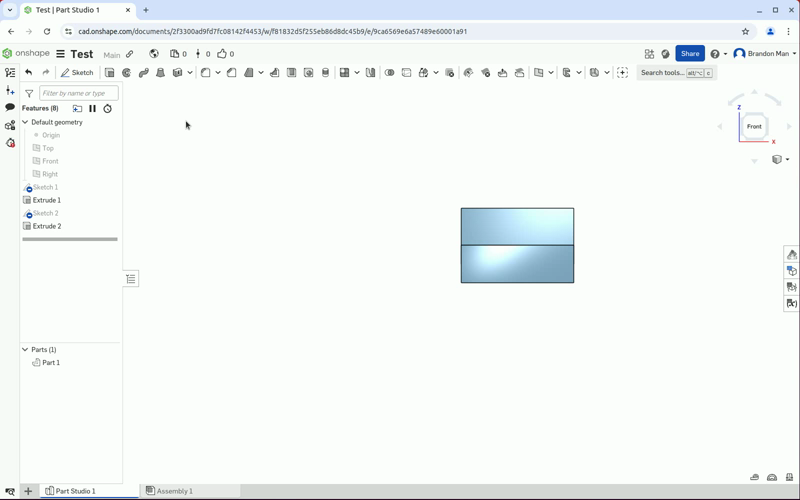
key(shift+h)
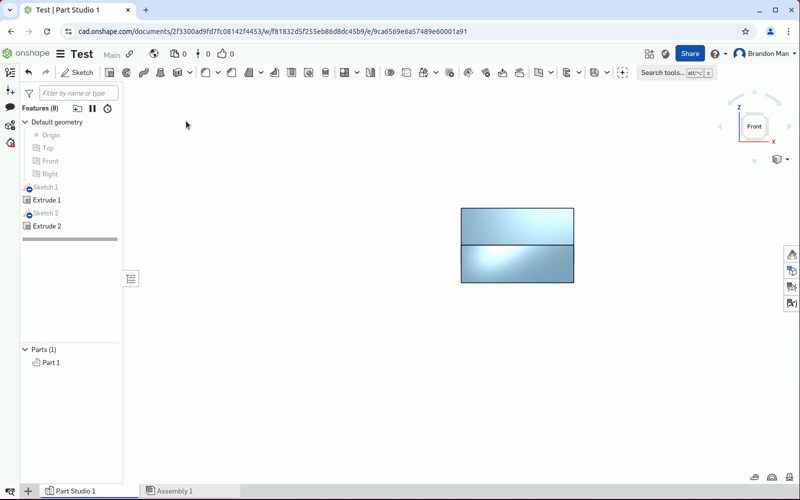
key(shift+h)
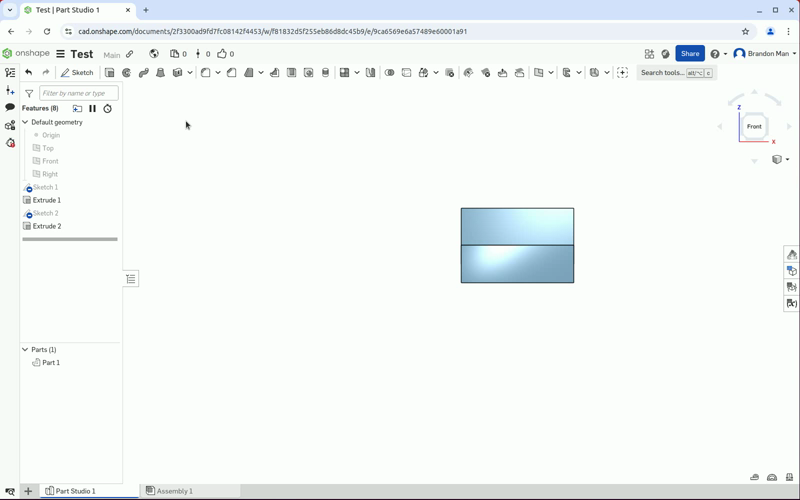
mouse_move(73, 189)
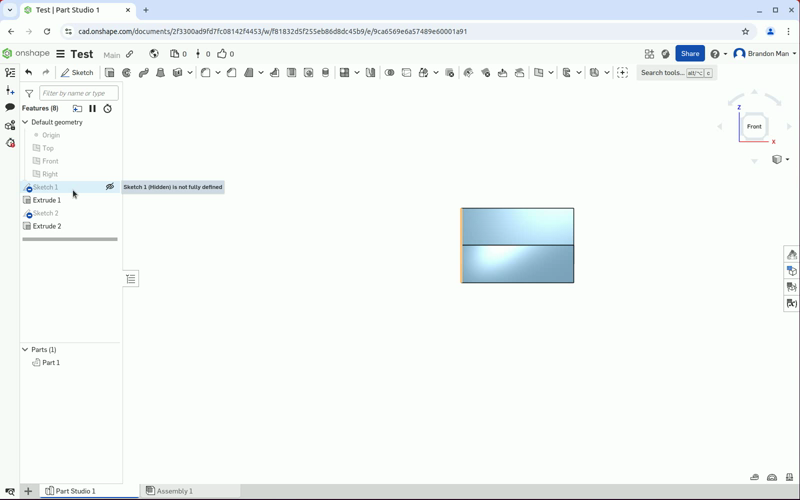
click(73, 189)
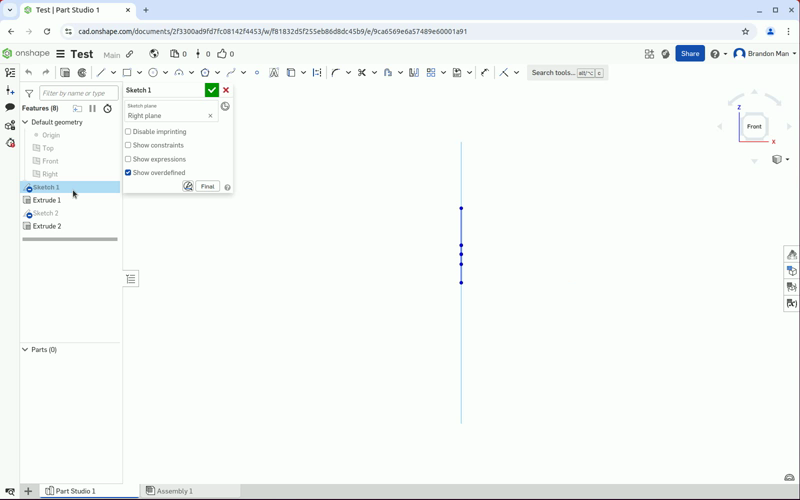
mouse_move(229, 92)
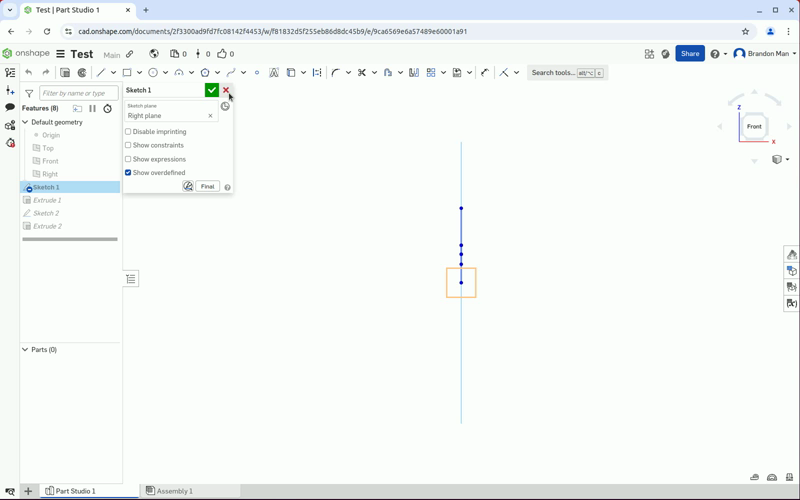
click(229, 92)
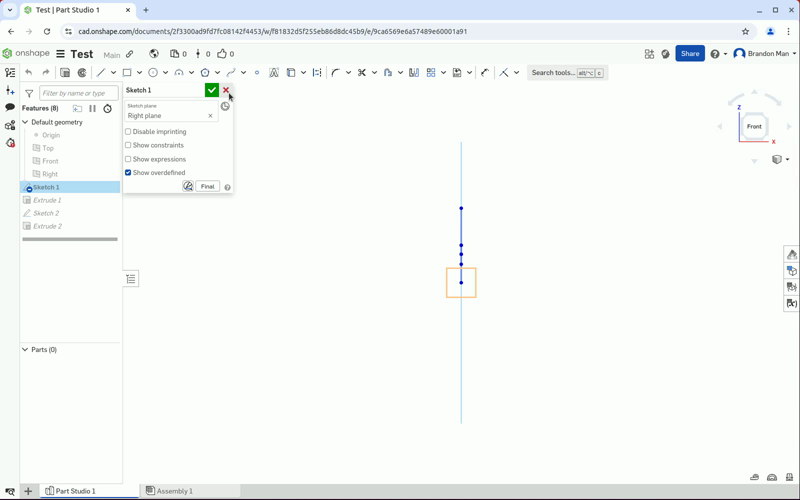
key(shift+s)
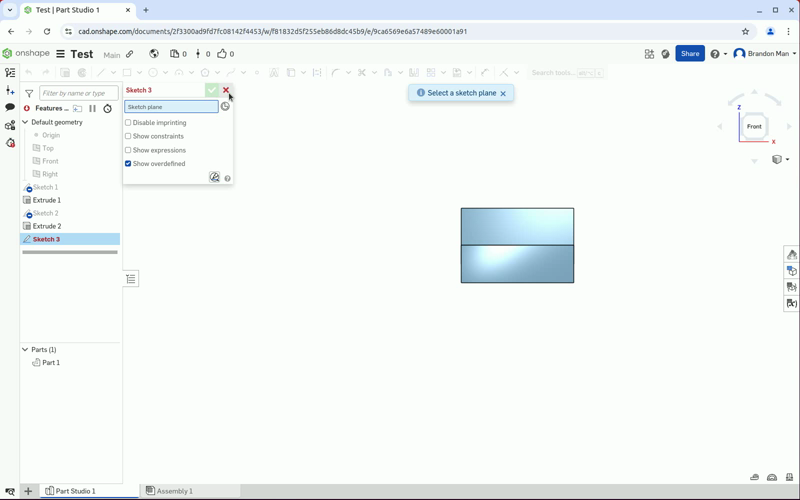
mouse_move(73, 163)
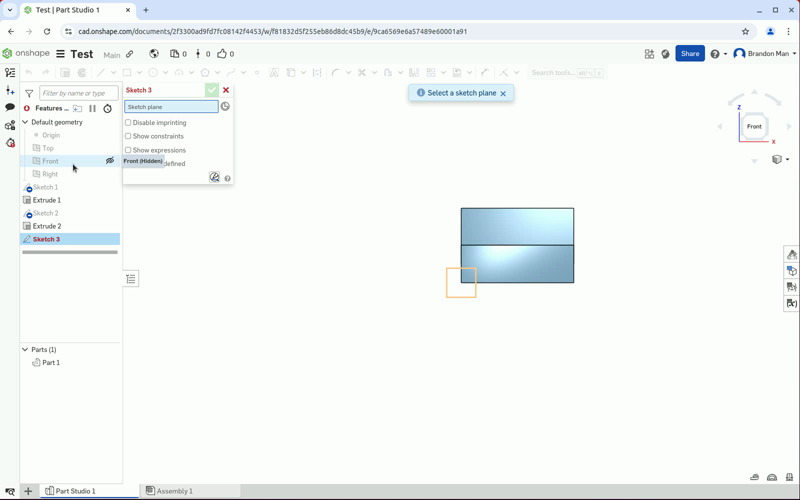
click(73, 163)
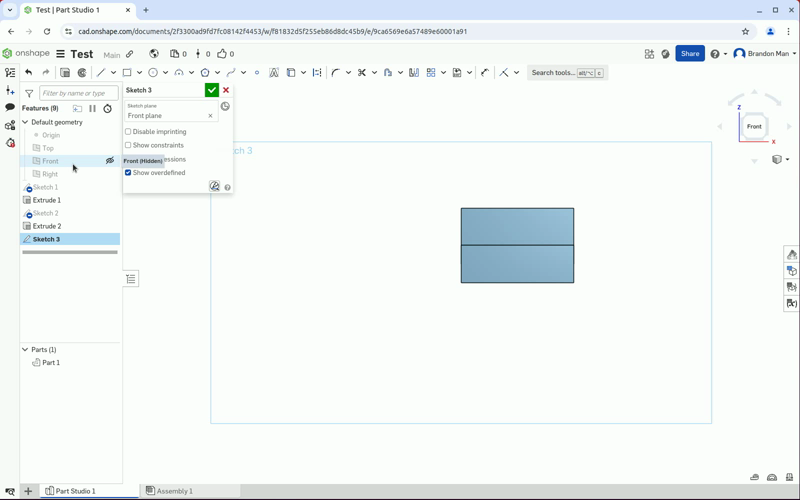
mouse_move(73, 352)
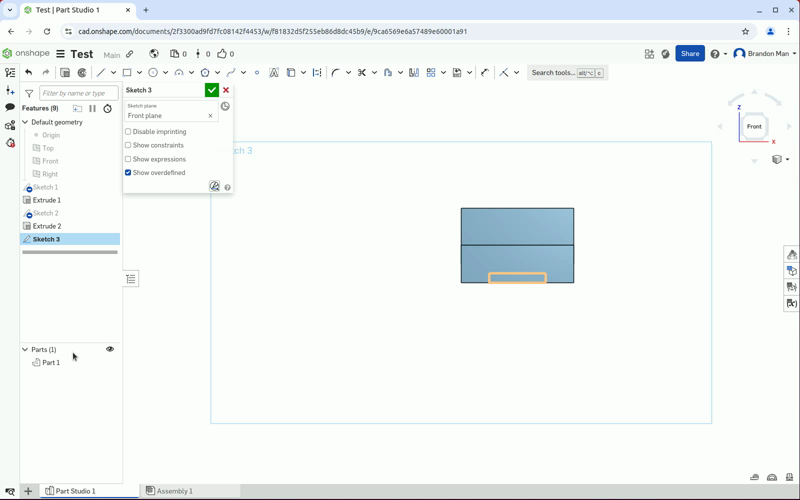
key(y)
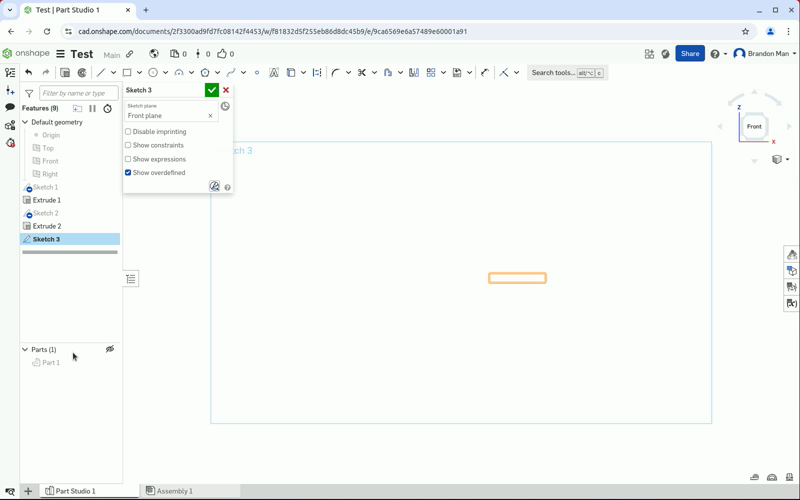
key(l)
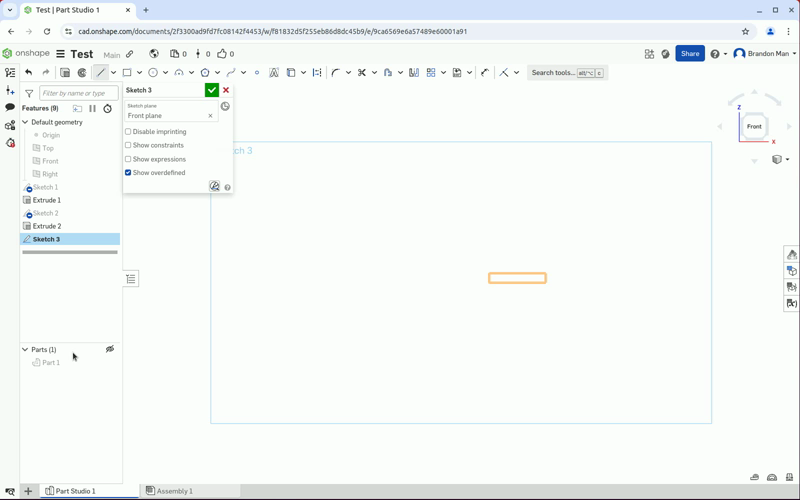
key_down(shift)
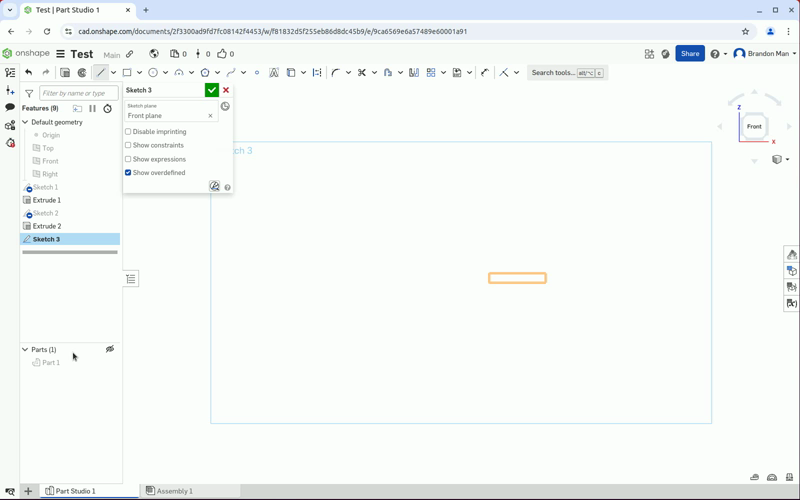
mouse_move(489, 207)
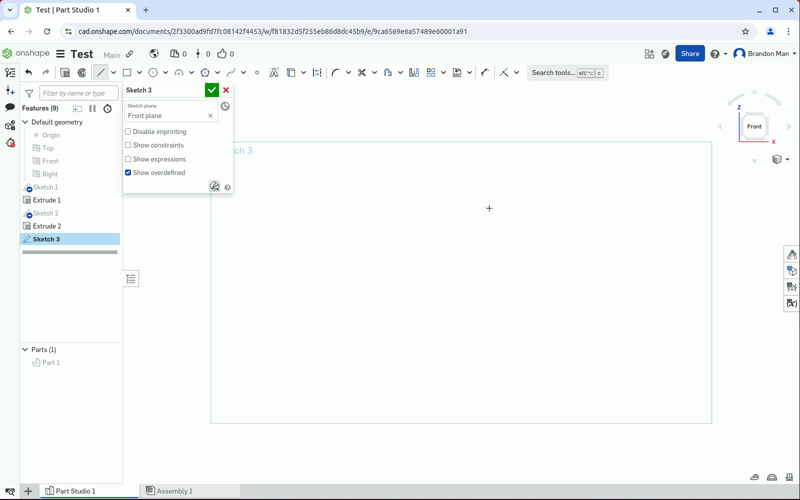
click(489, 207)
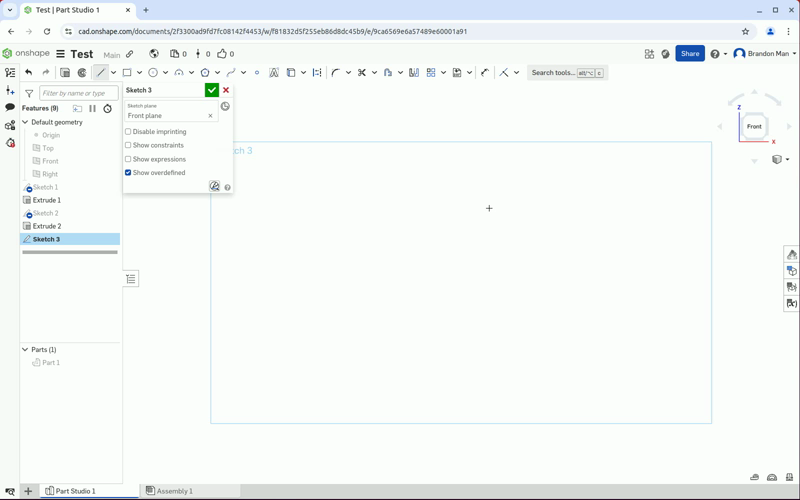
key_up(shift)
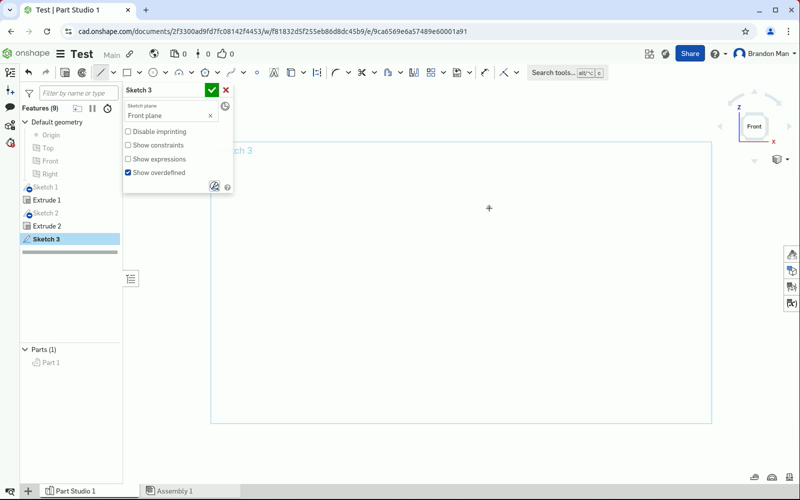
key_down(shift)
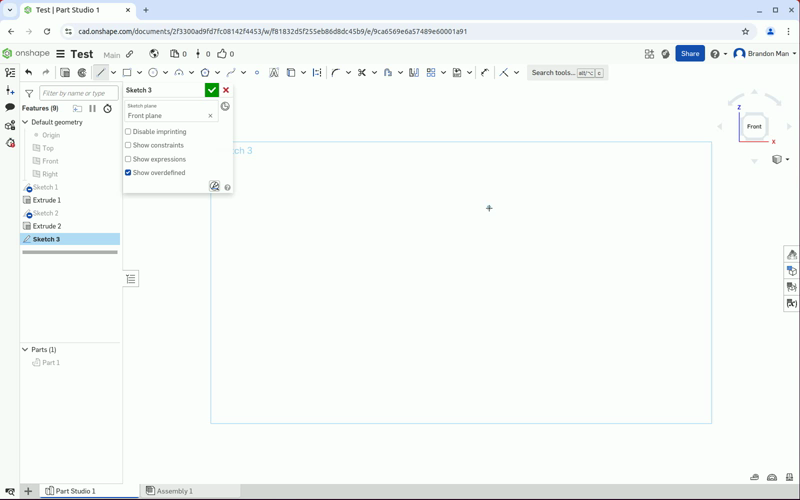
mouse_move(519, 207)
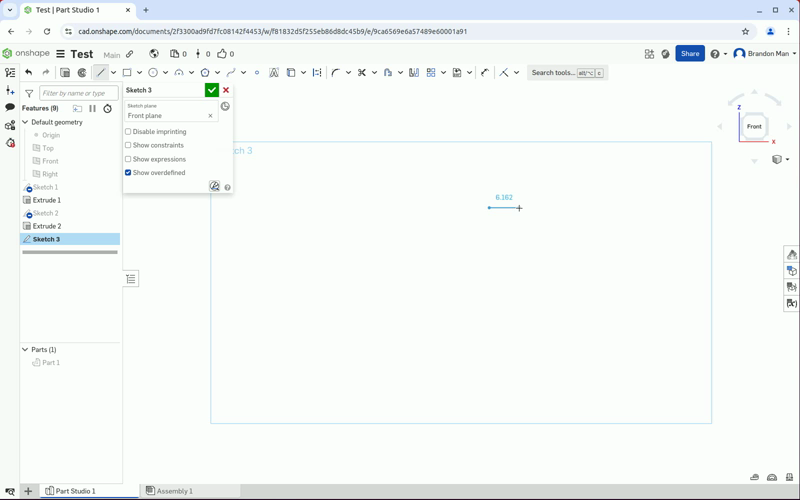
mouse_move(545, 207)
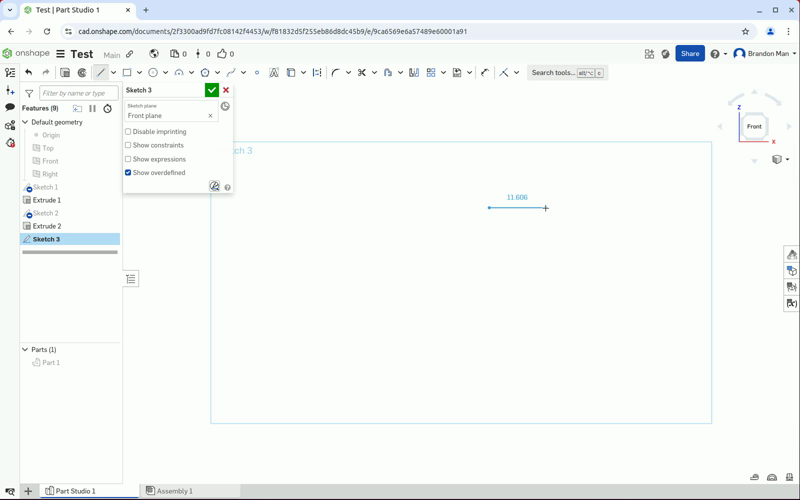
click(545, 207)
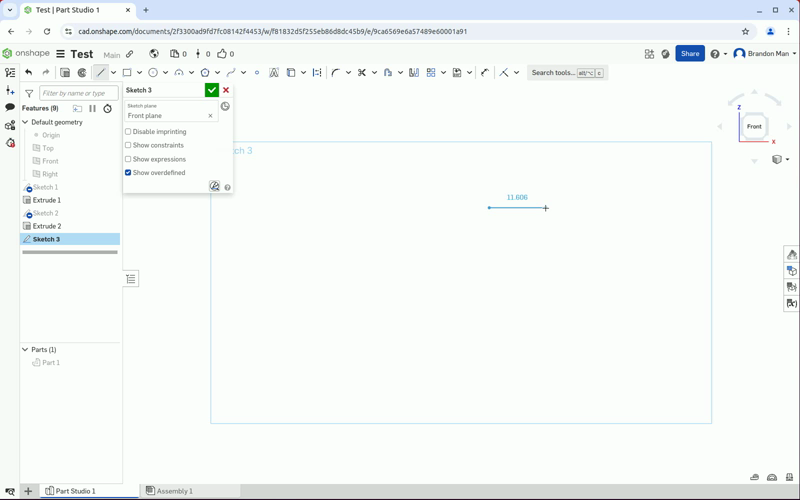
key_up(shift)
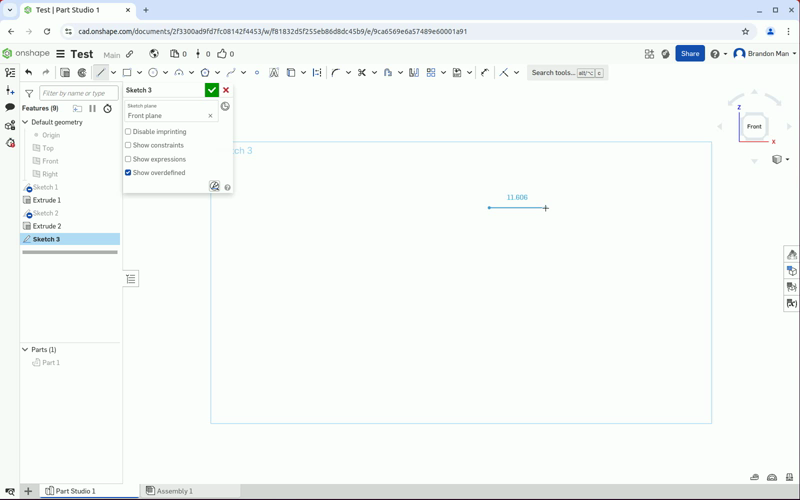
key(esc)
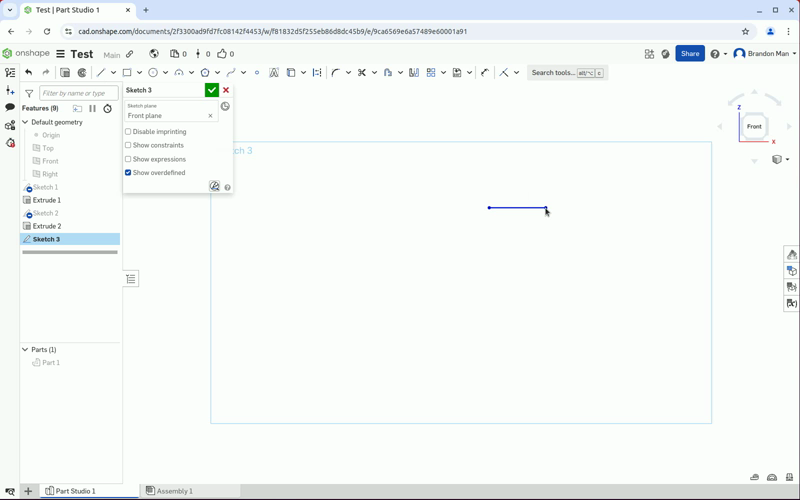
key(a)
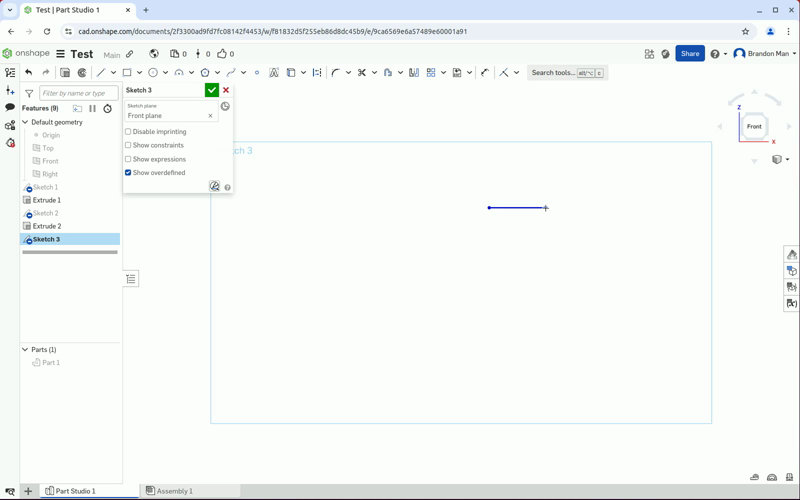
mouse_move(545, 207)
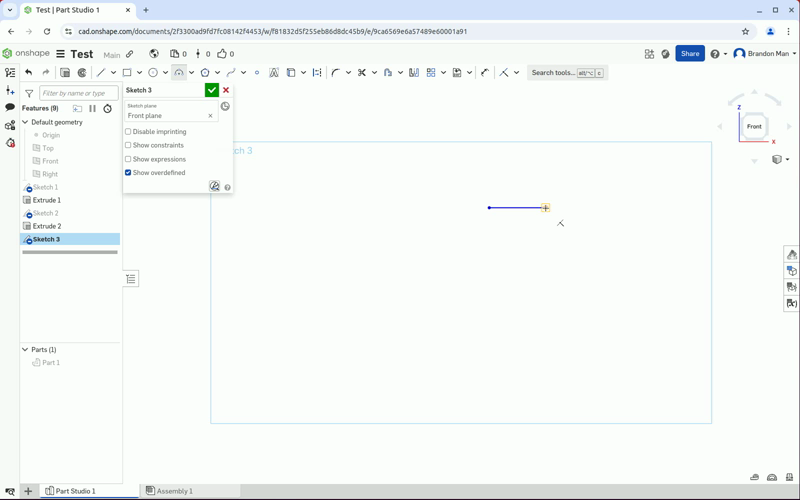
click(545, 207)
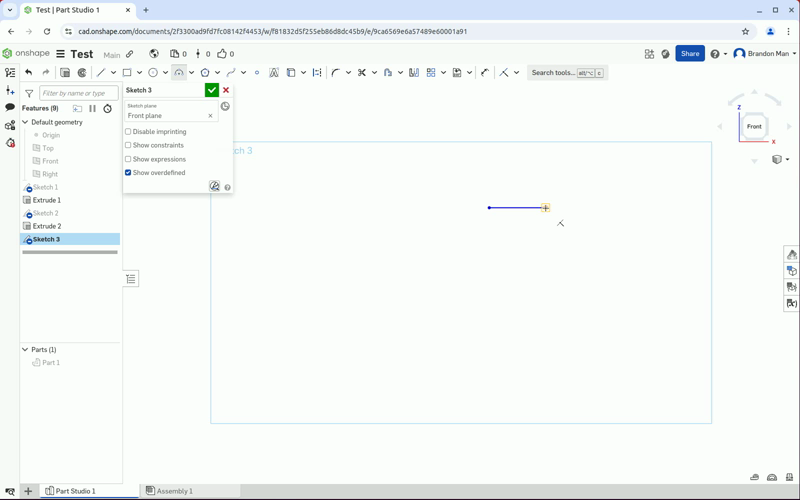
mouse_move(489, 207)
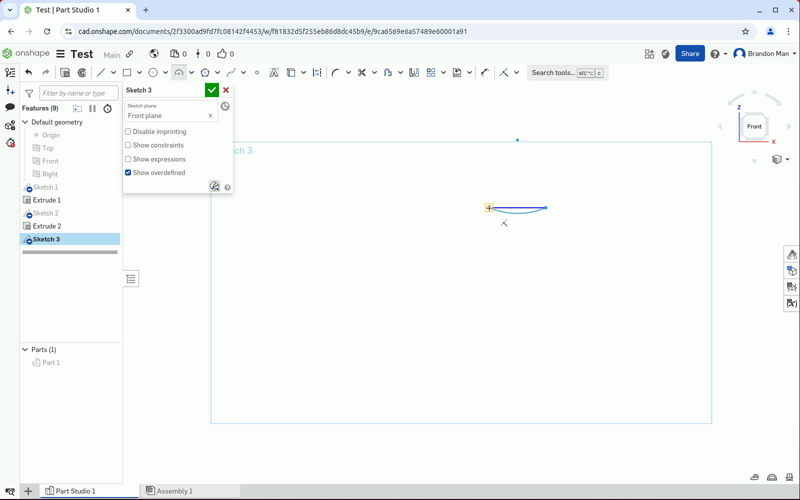
click(489, 207)
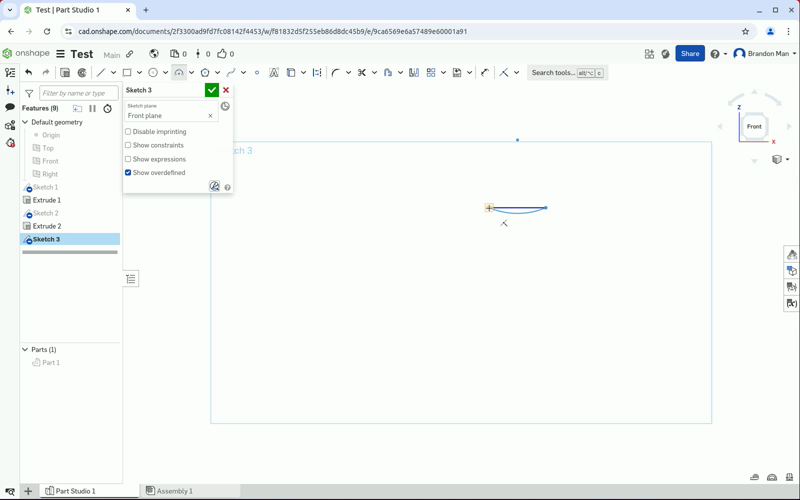
key_down(shift)
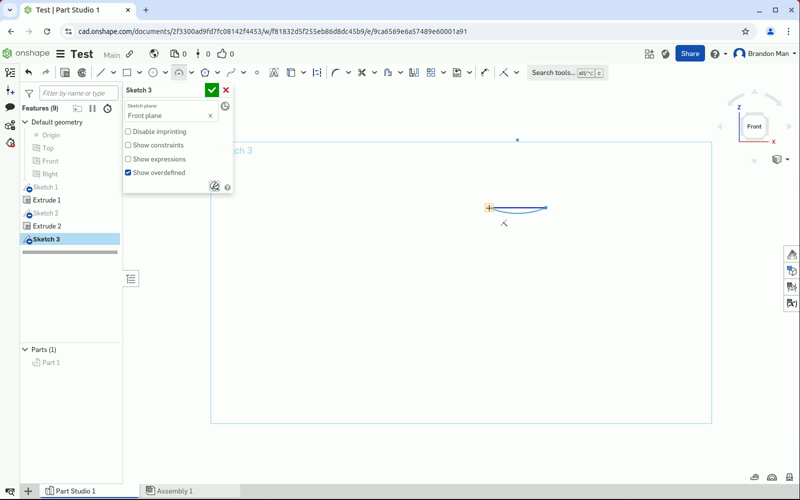
mouse_move(517, 179)
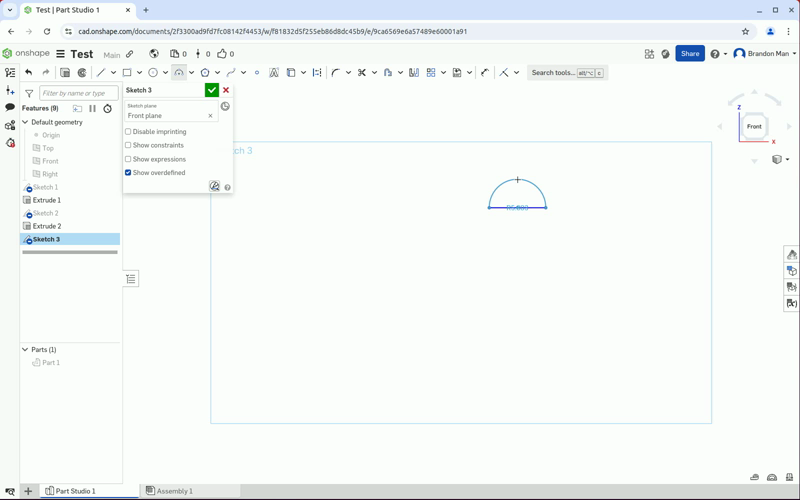
click(517, 179)
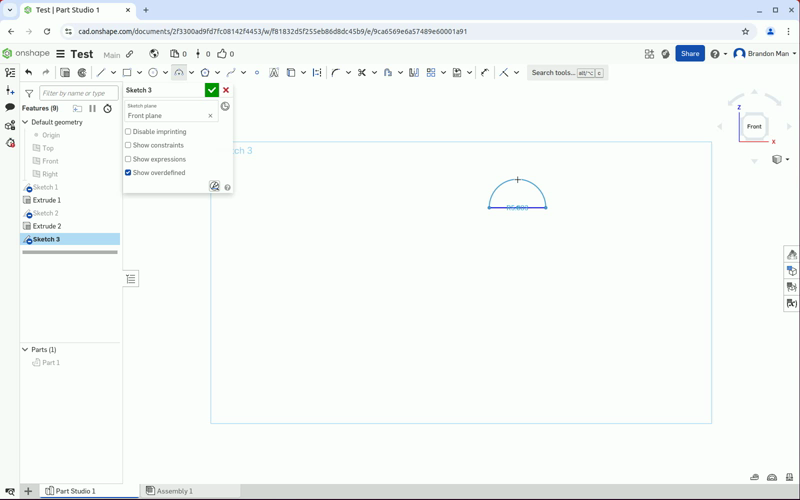
key_up(shift)
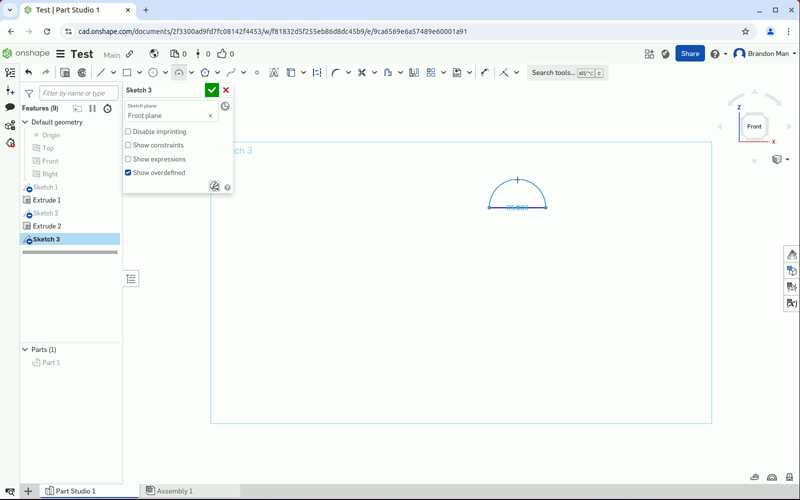
key(esc)
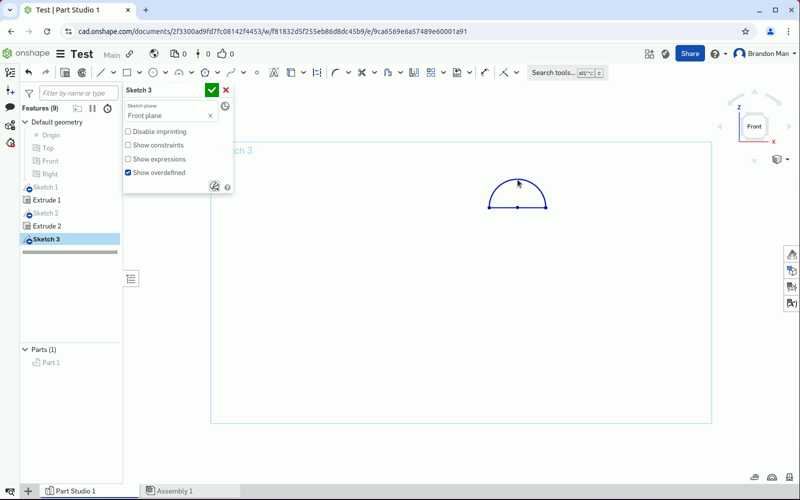
mouse_move(518, 200)
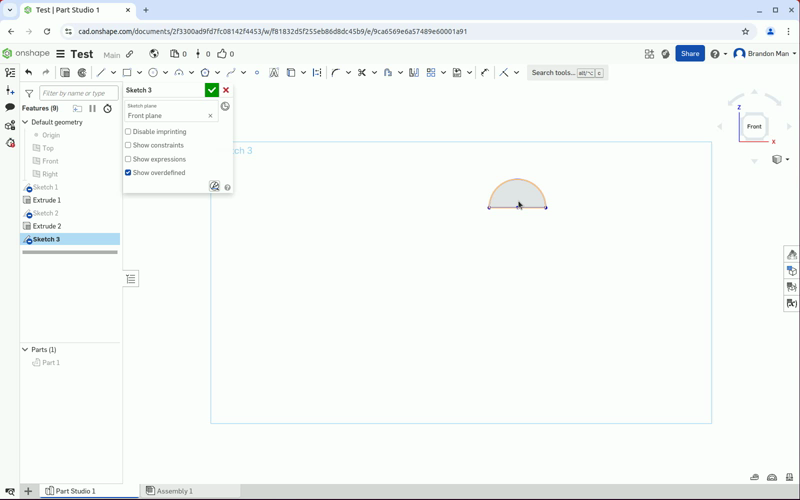
scroll(6)
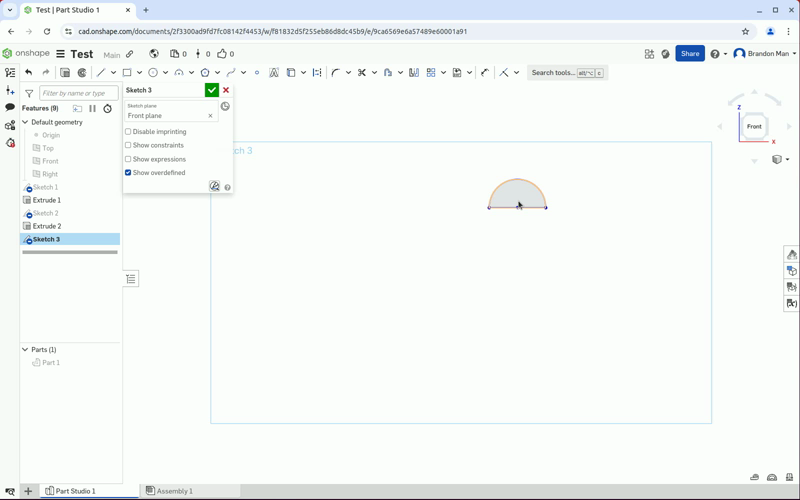
scroll(6)
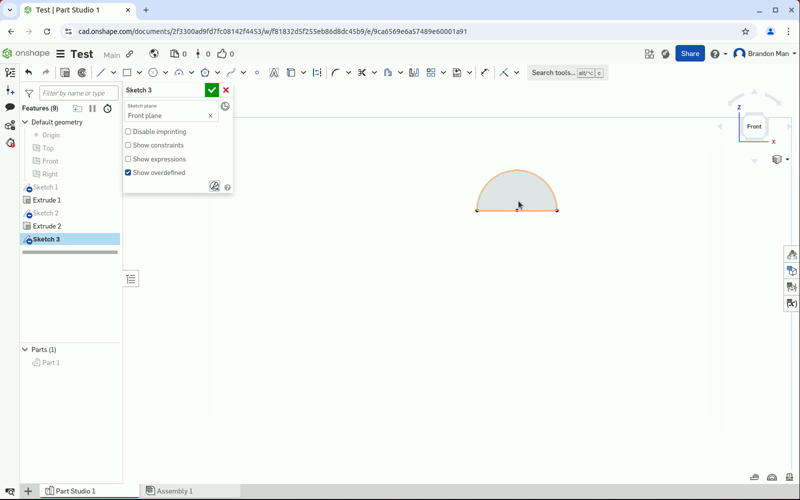
scroll(6)
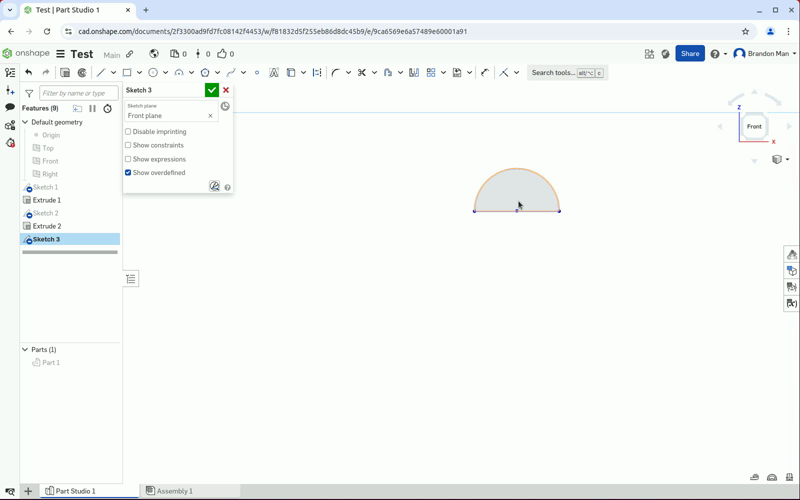
scroll(6)
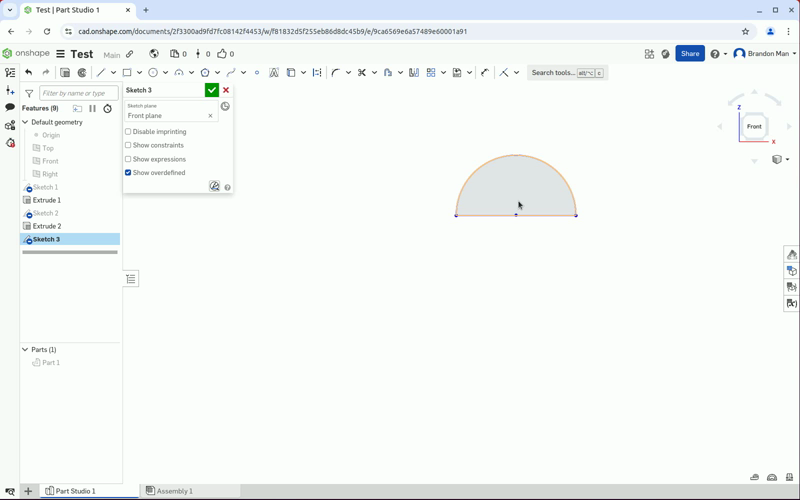
scroll(6)
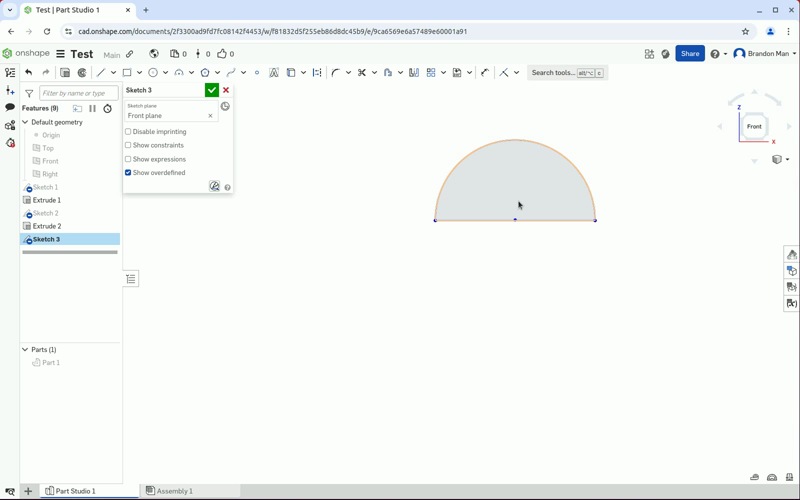
scroll(6)
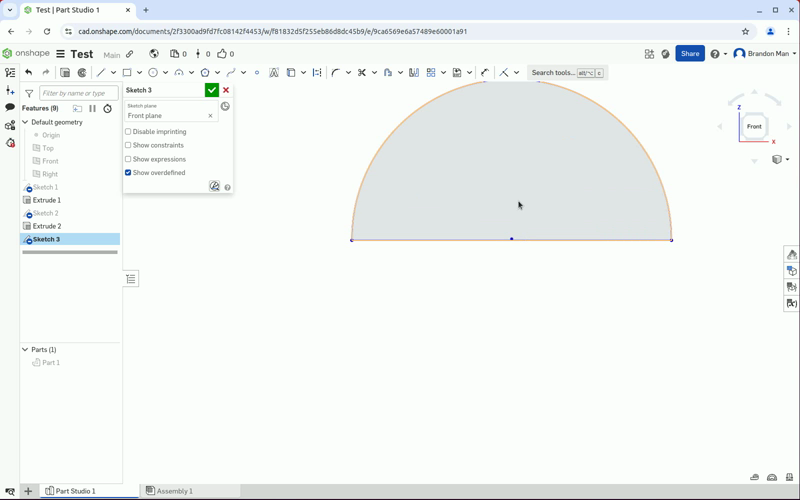
scroll(6)
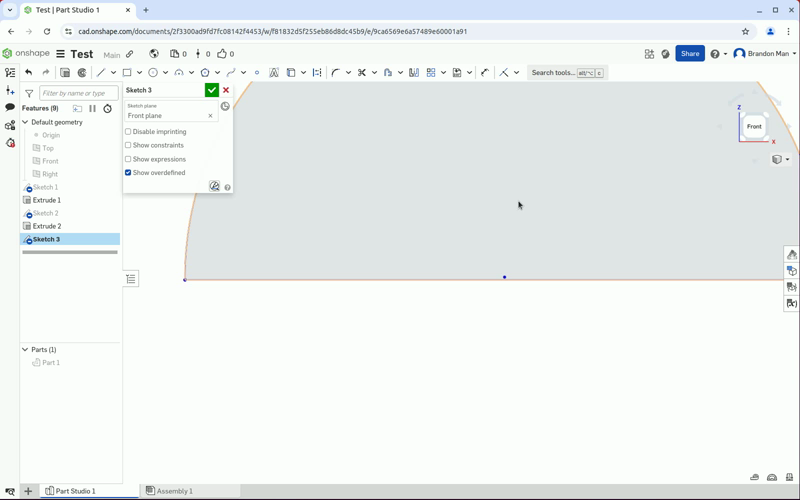
click(518, 200)
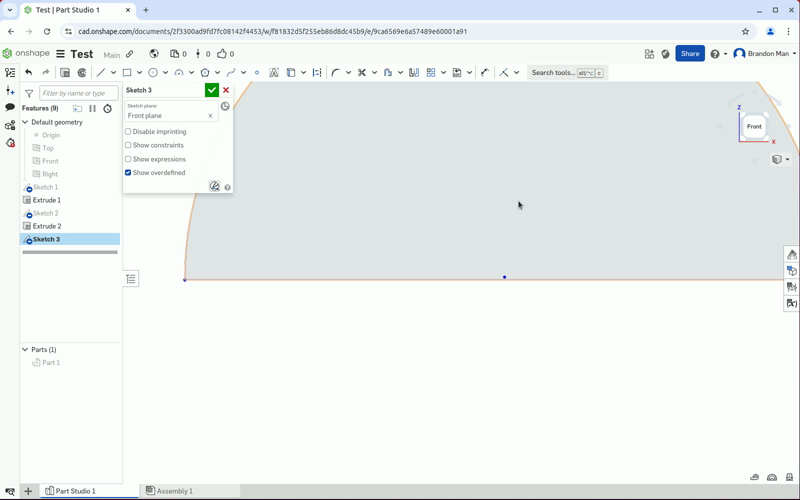
scroll(-6)
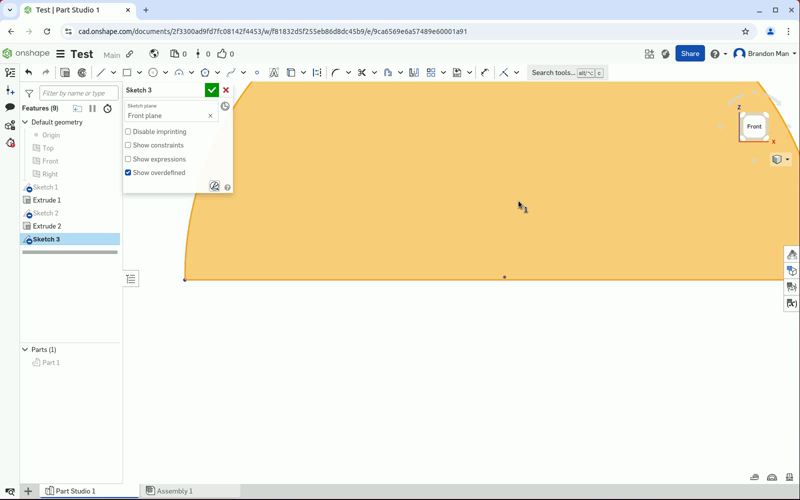
scroll(-6)
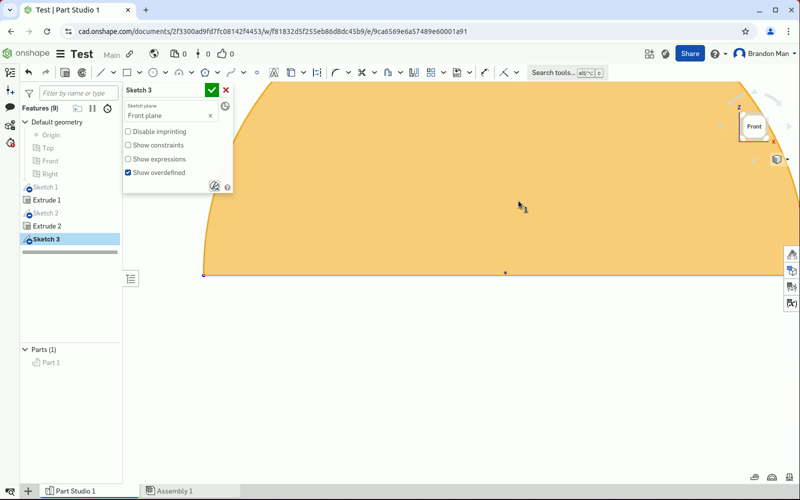
scroll(-6)
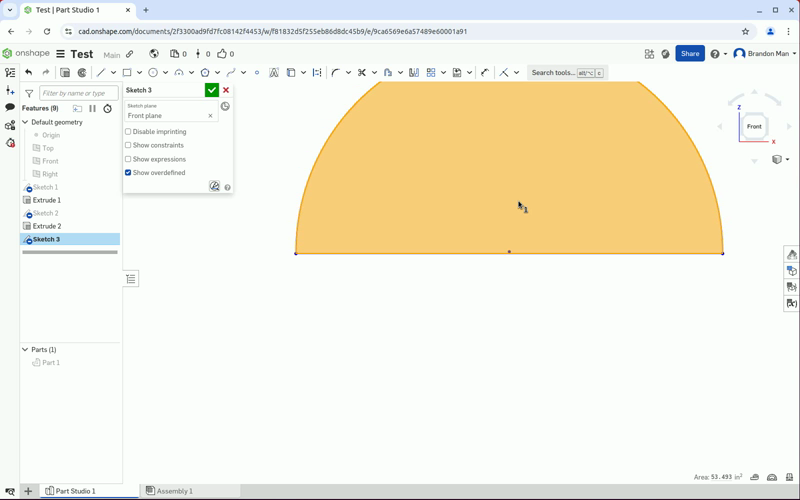
scroll(-6)
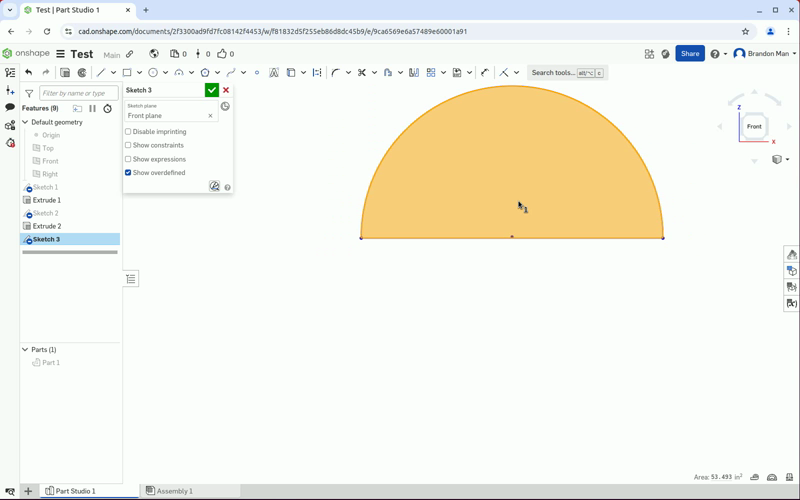
scroll(-6)
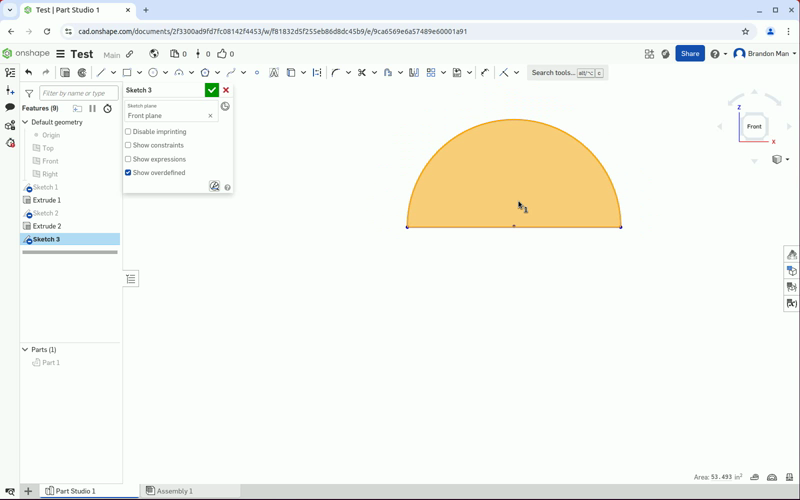
scroll(-6)
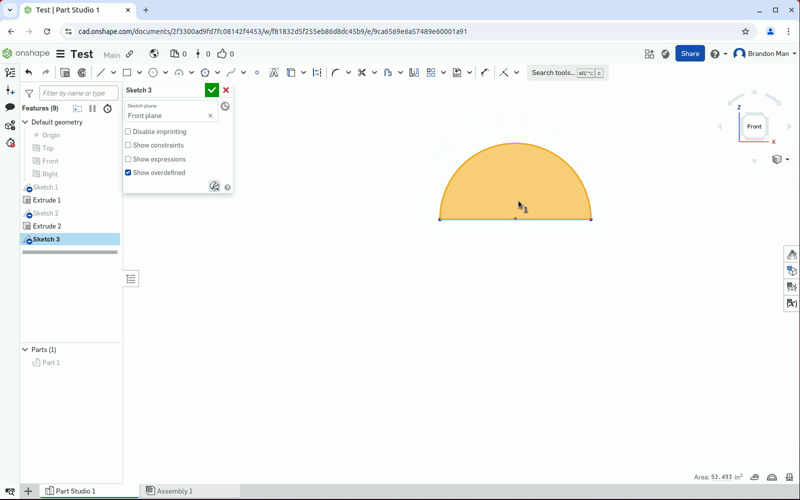
scroll(-6)
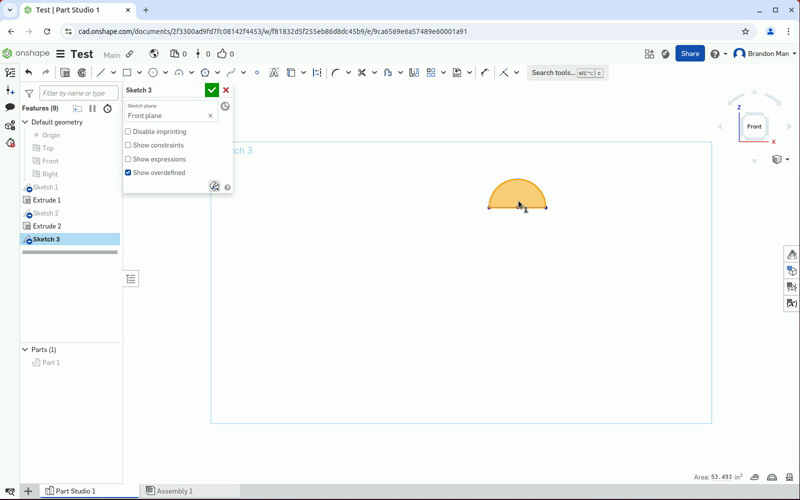
mouse_move(73, 352)
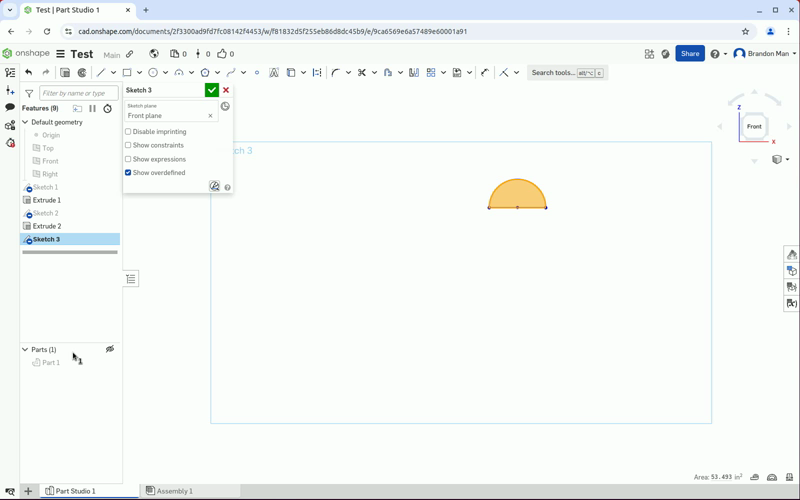
key(shift+y)
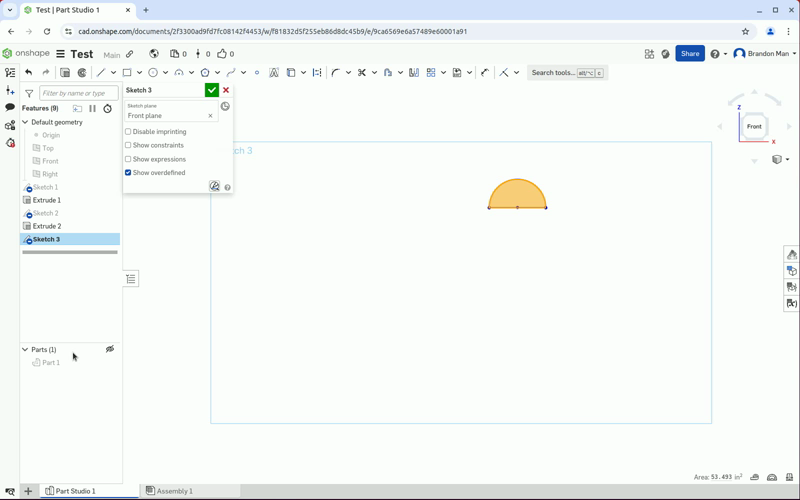
key(shift+e)
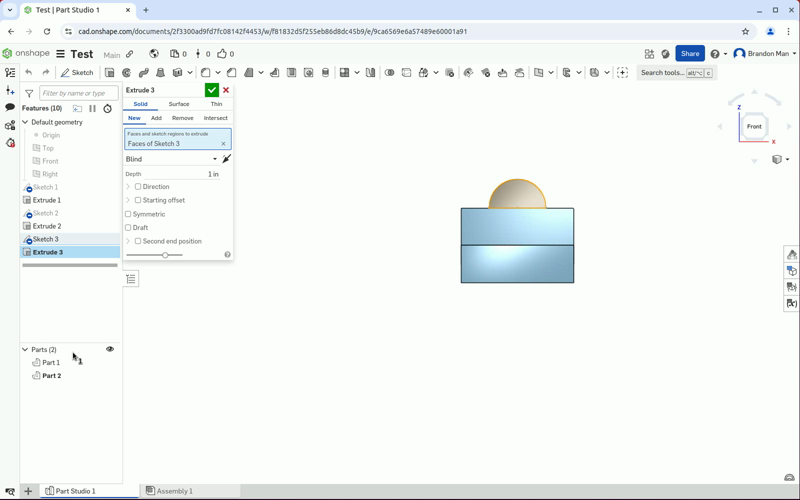
mouse_move(143, 106)
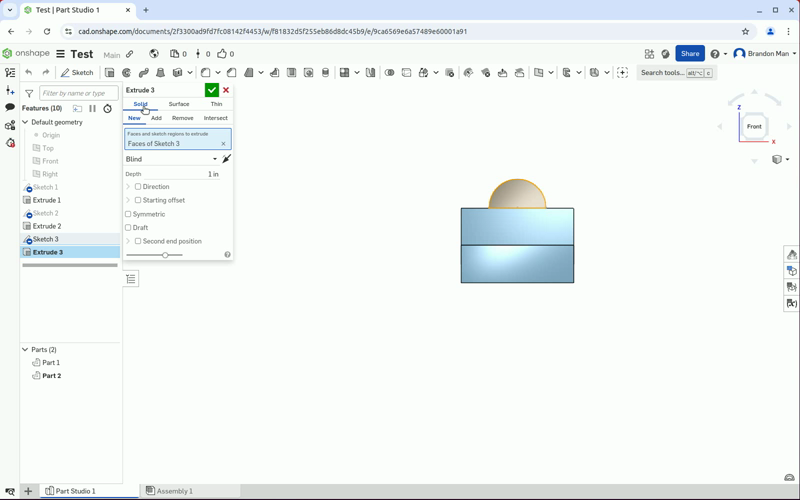
click(143, 106)
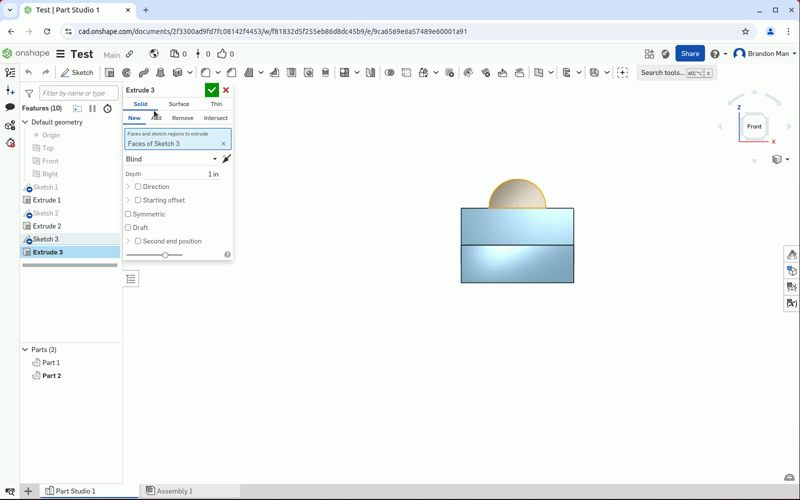
mouse_move(186, 120)
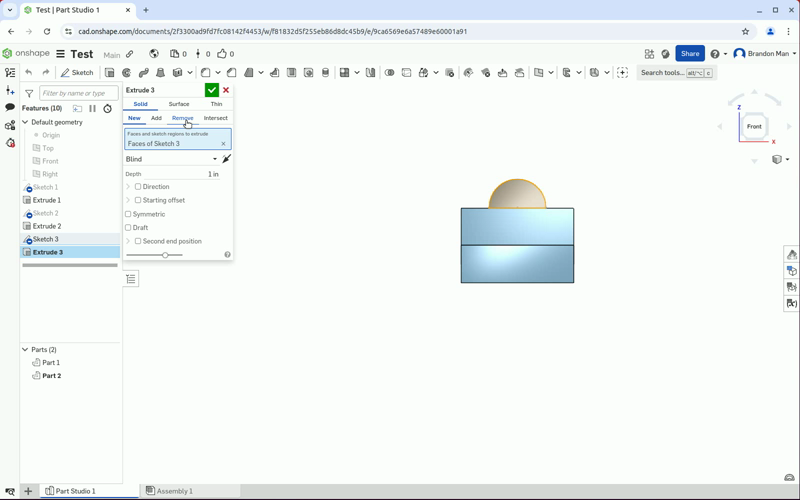
click(186, 120)
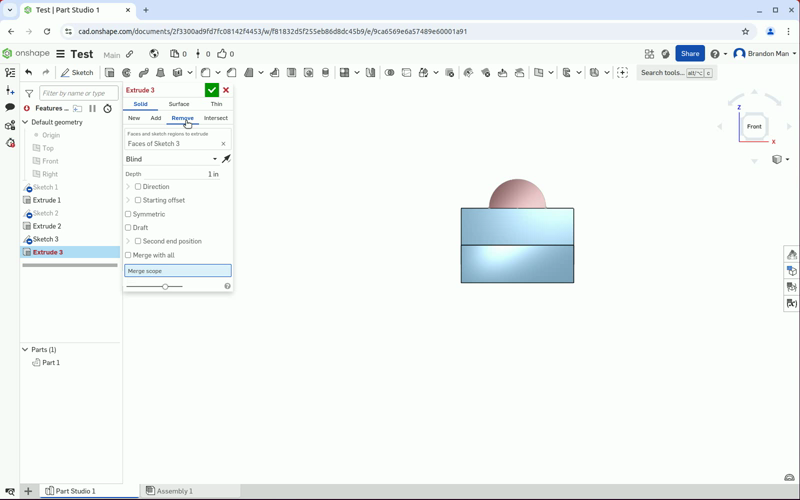
key(tab, 4)
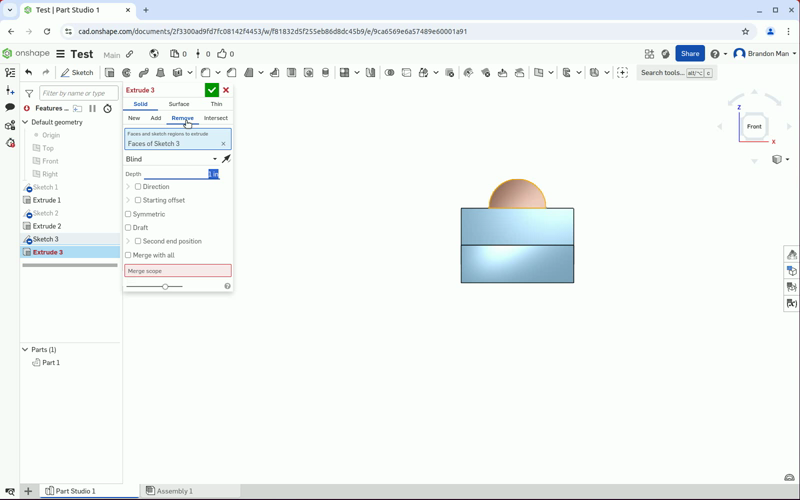
text(25.997)
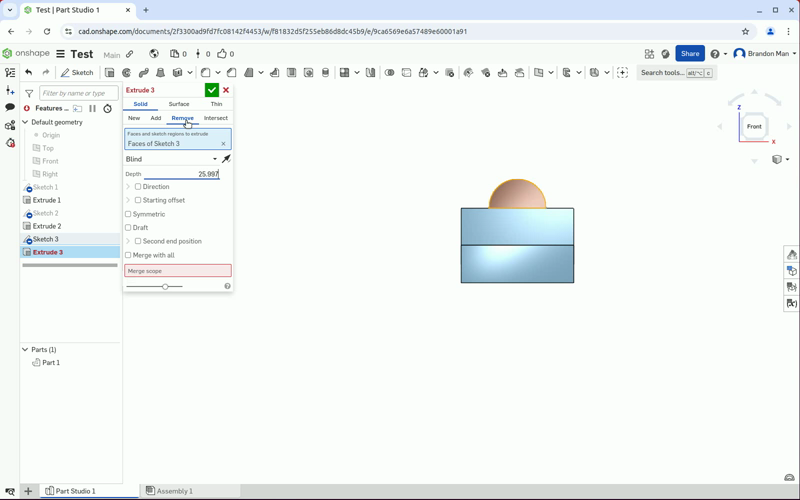
key(tab, 6)
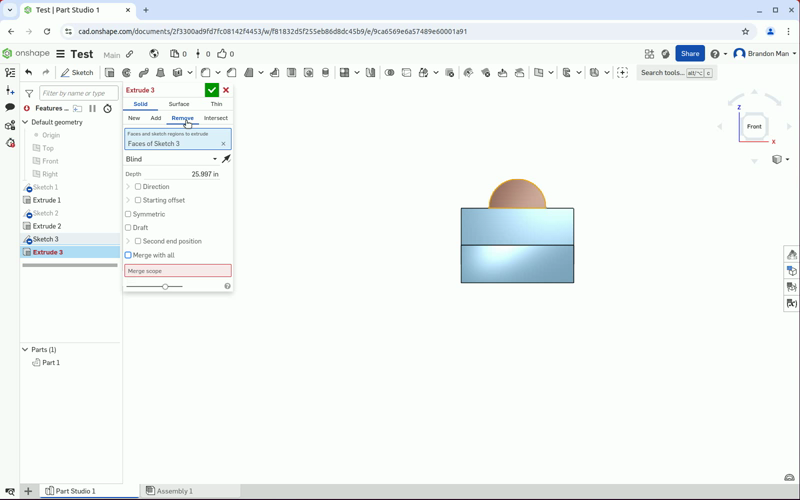
key(space)
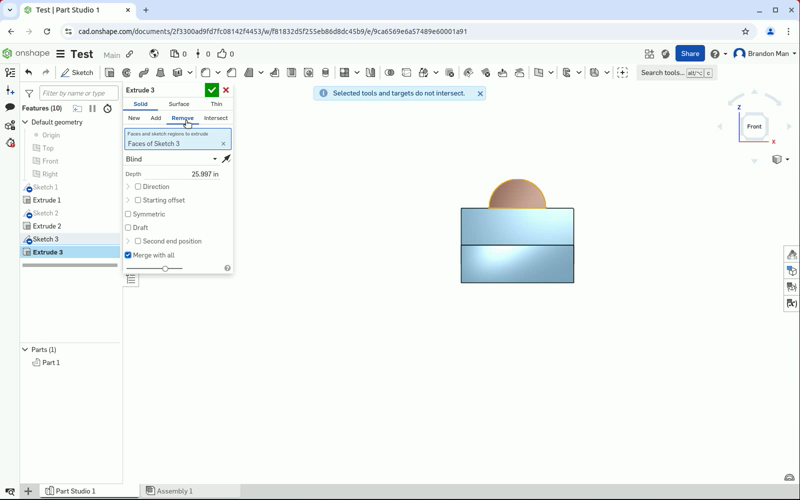
key(enter)
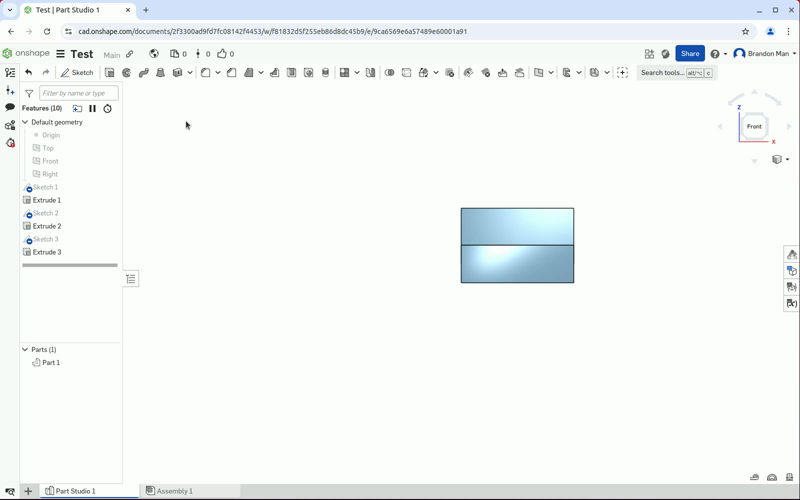
key(shift+h)
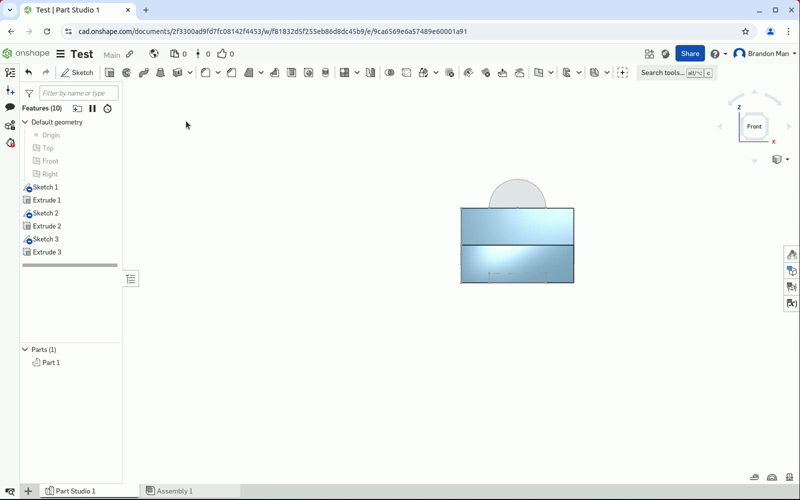
key(shift+h)
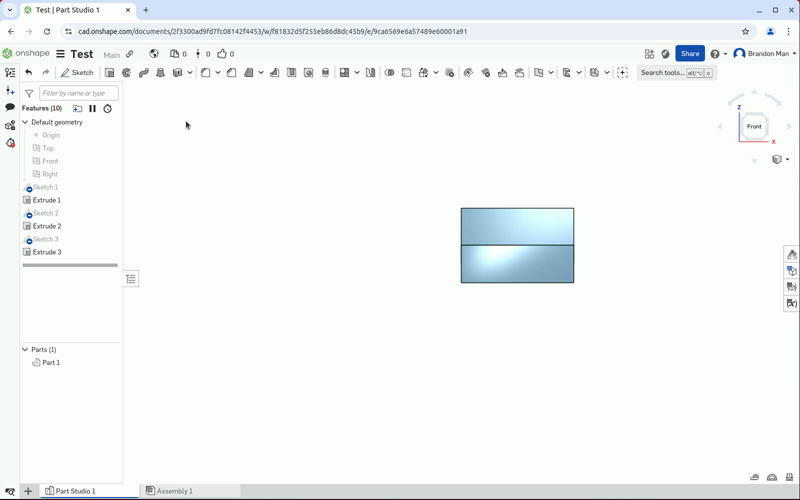
mouse_move(73, 189)
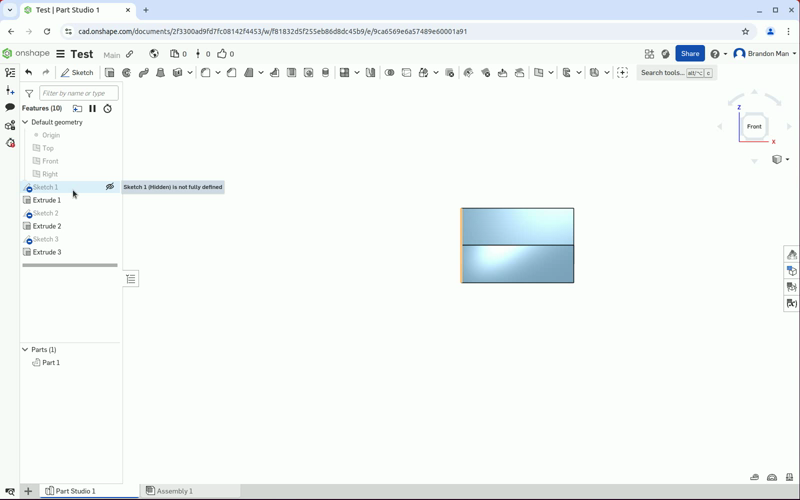
click(73, 189)
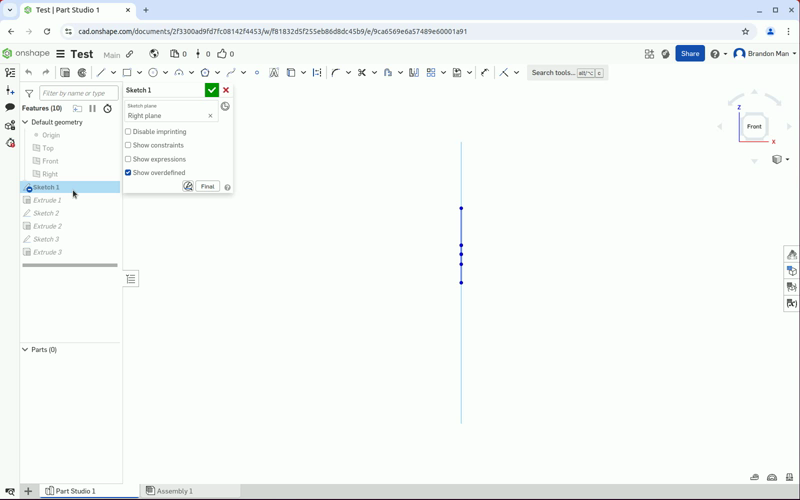
mouse_move(229, 92)
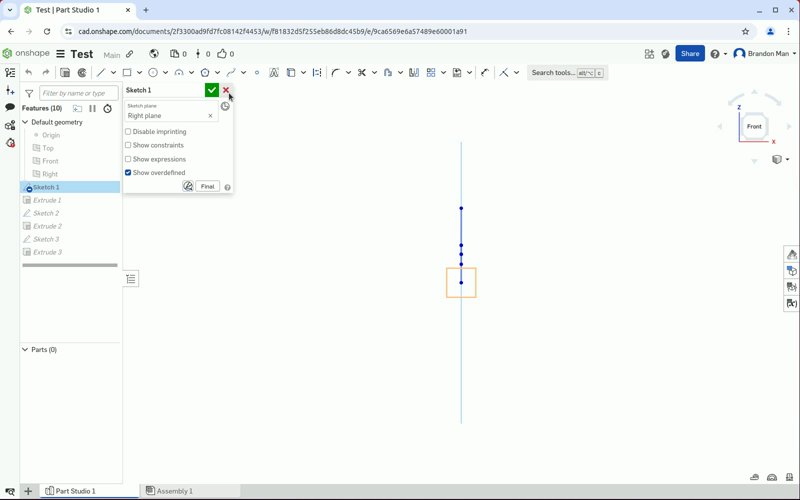
click(229, 92)
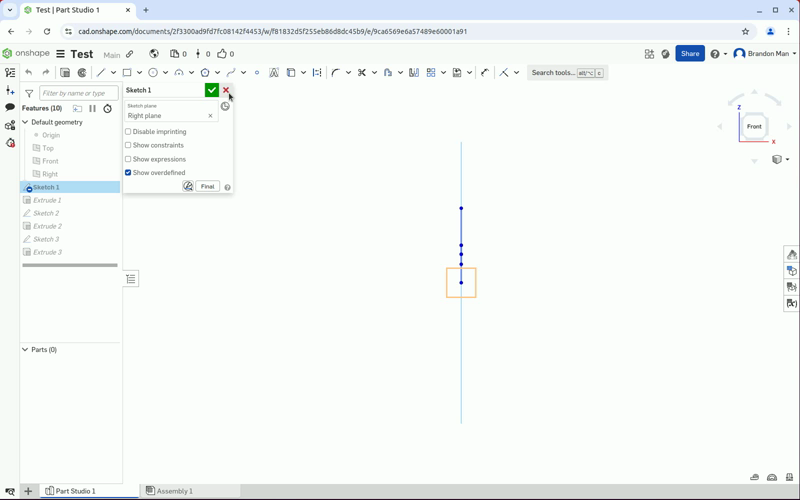
key(shift+s)
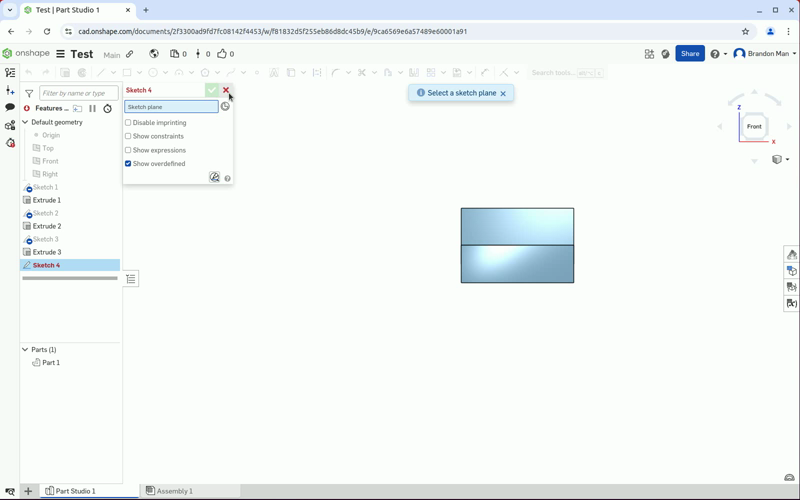
mouse_move(73, 163)
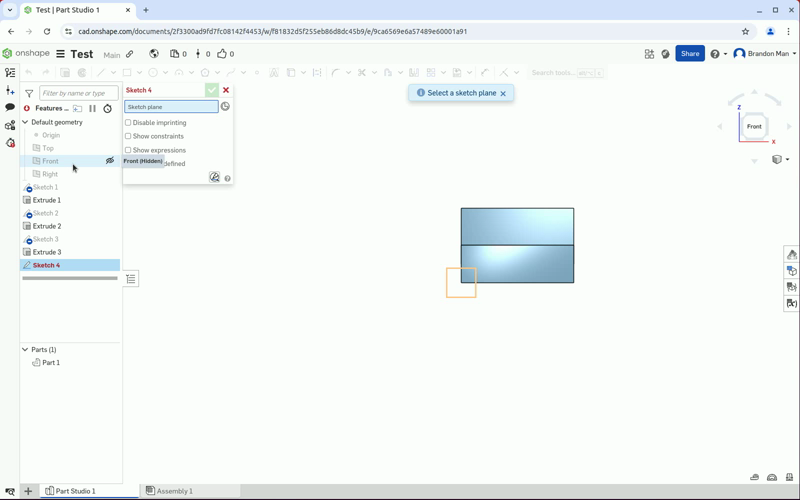
click(73, 163)
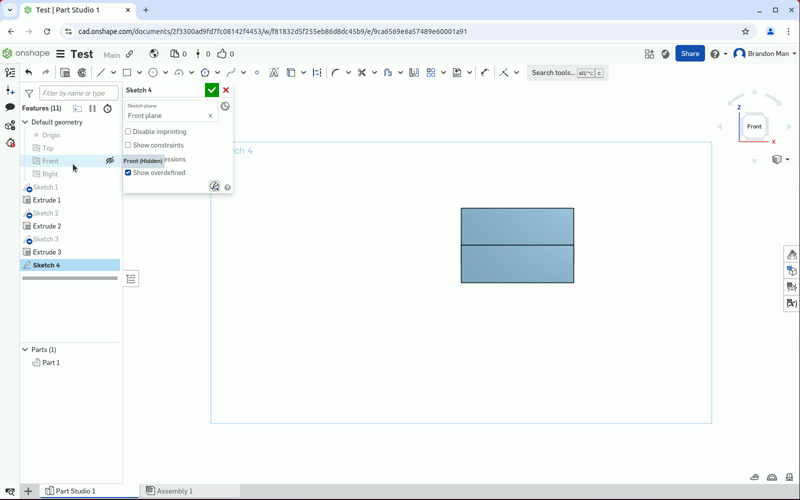
mouse_move(73, 352)
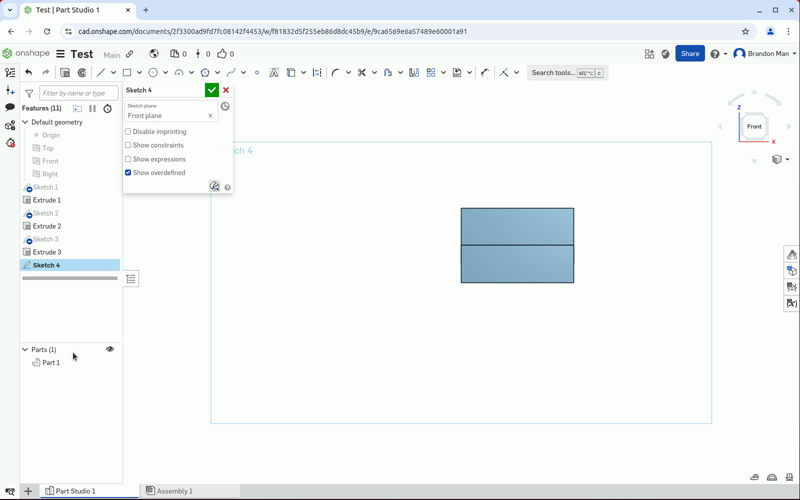
key(y)
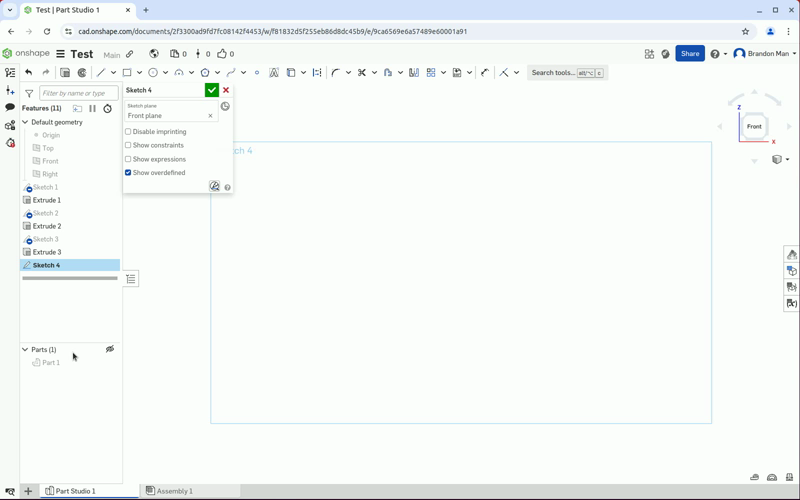
key(a)
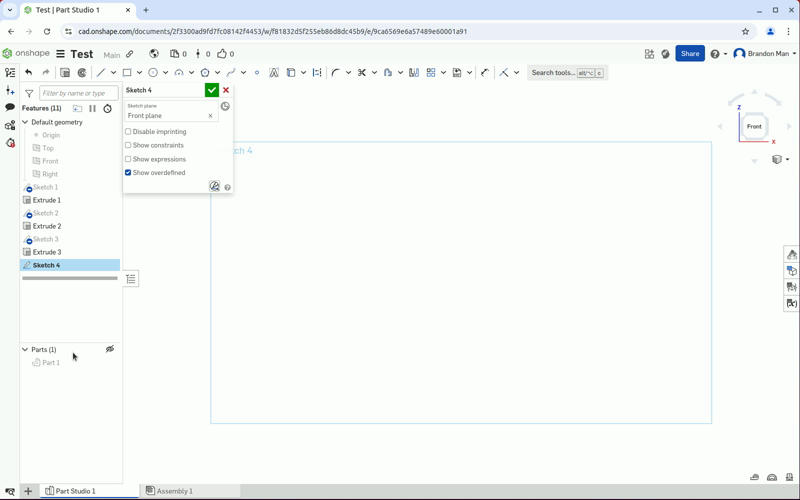
key_down(shift)
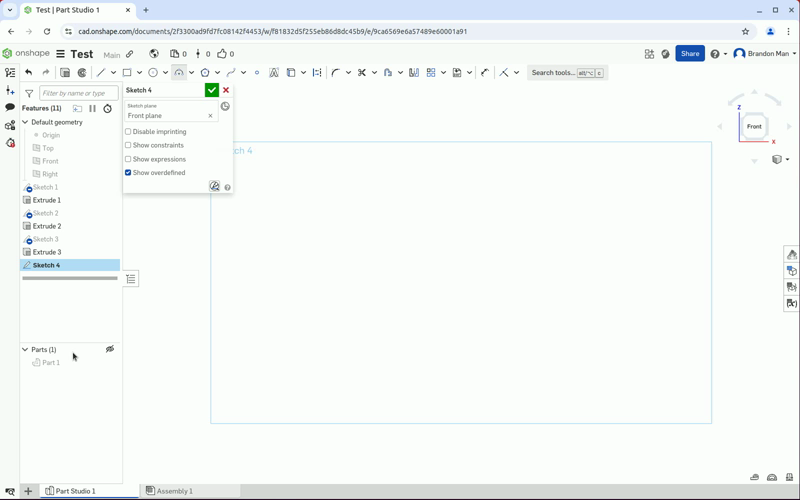
mouse_move(489, 207)
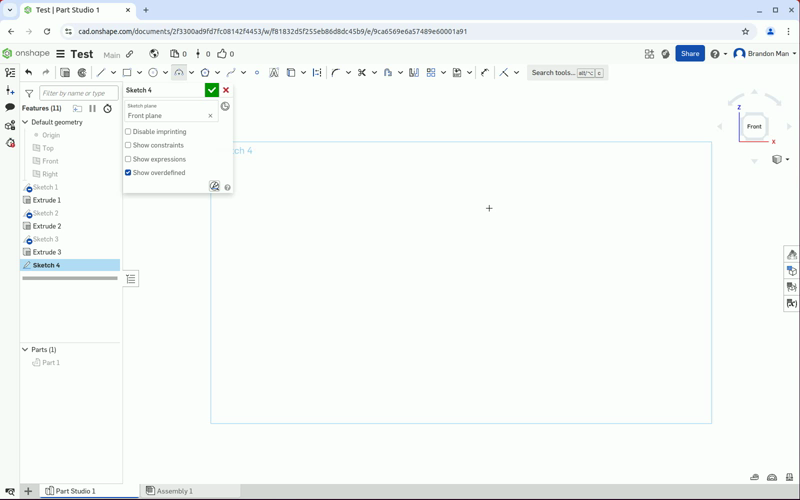
click(489, 207)
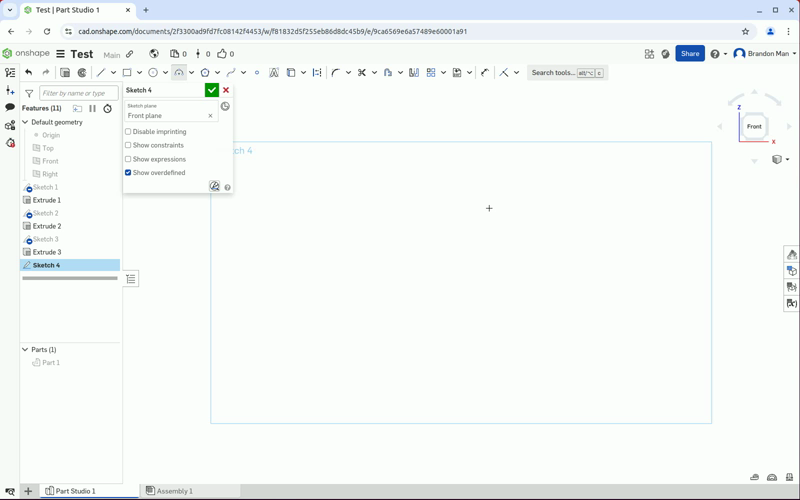
key_up(shift)
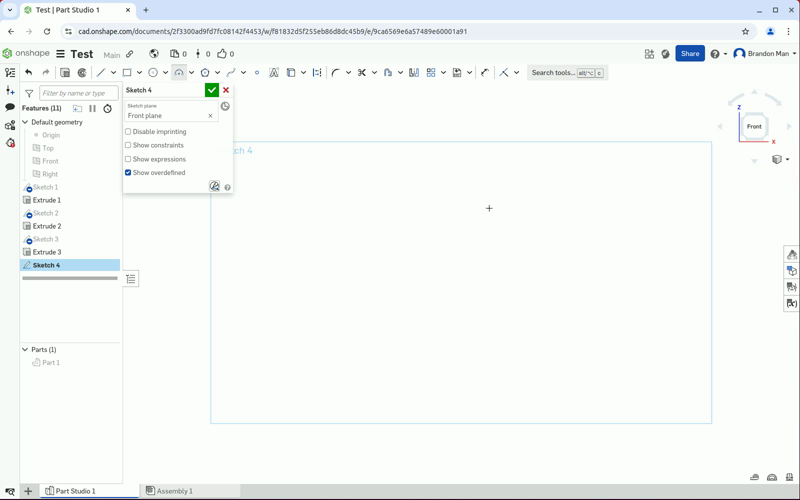
key_down(shift)
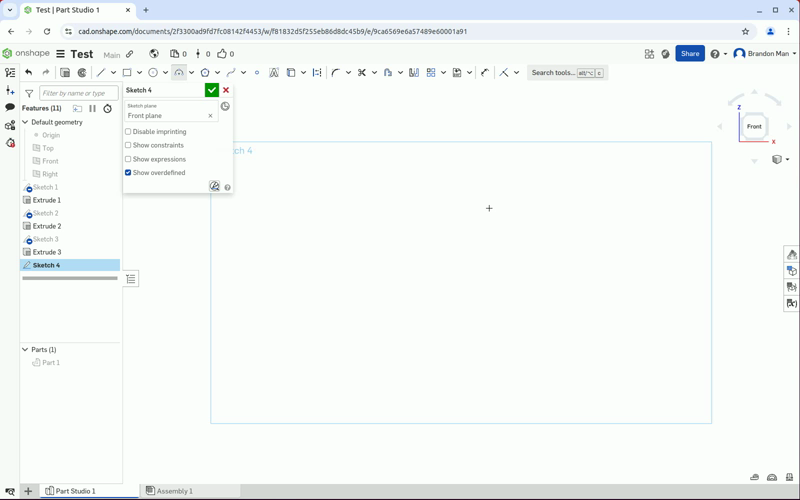
mouse_move(545, 207)
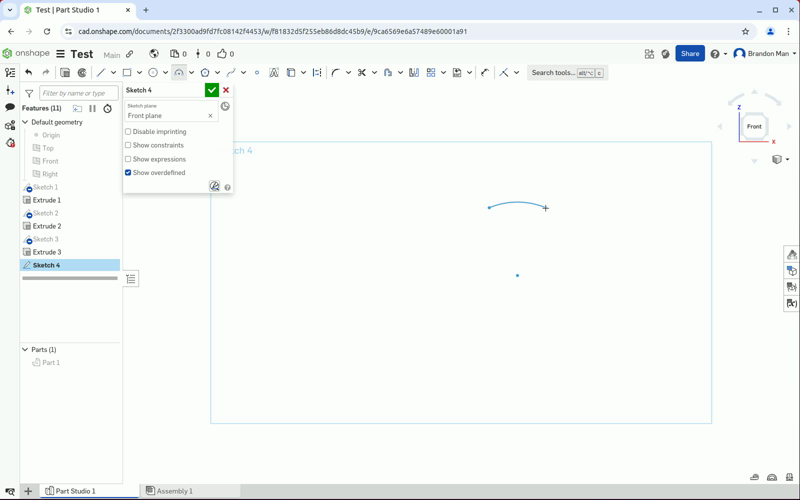
click(545, 207)
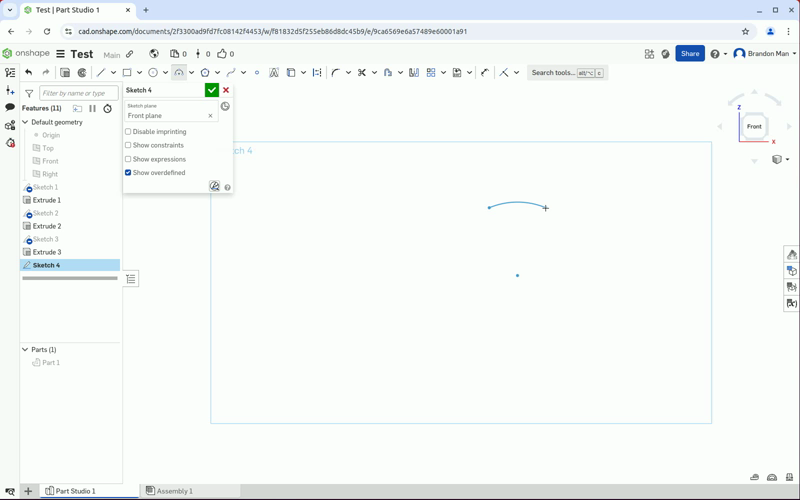
mouse_move(517, 236)
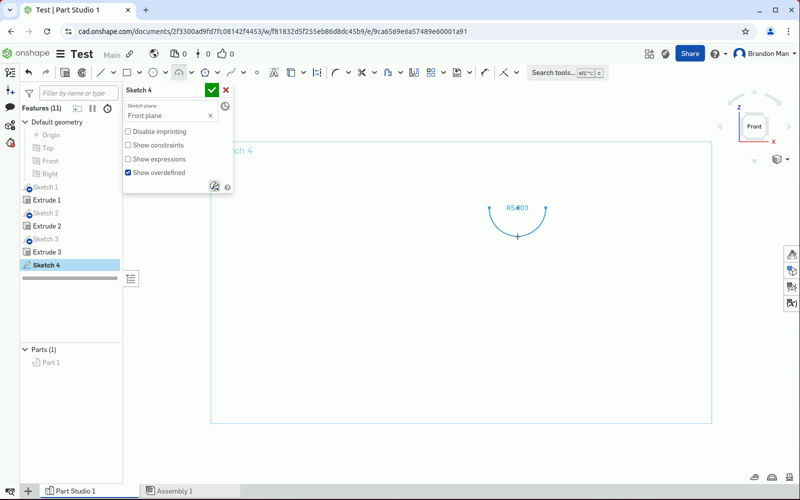
click(517, 236)
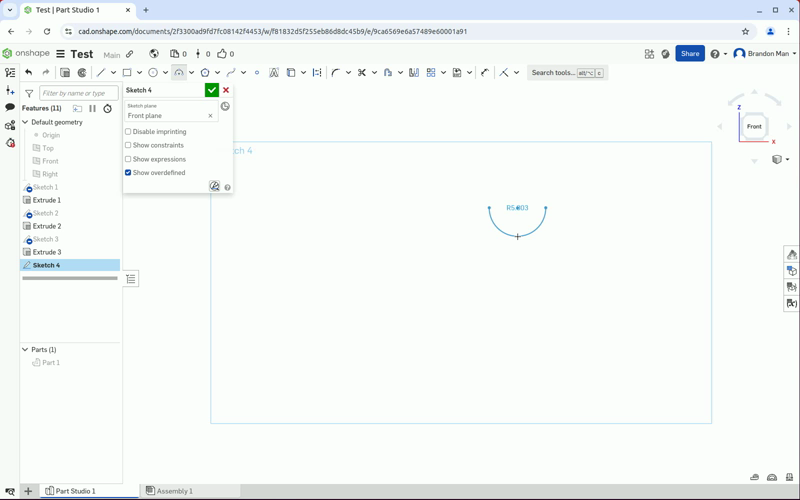
key_up(shift)
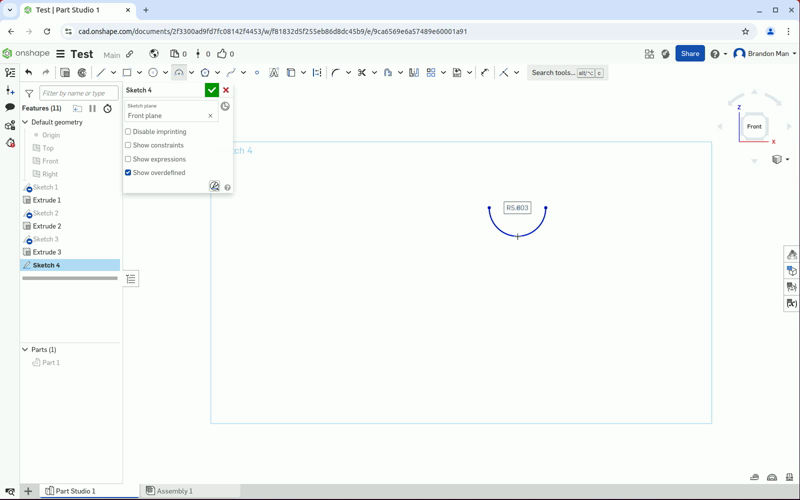
key(esc)
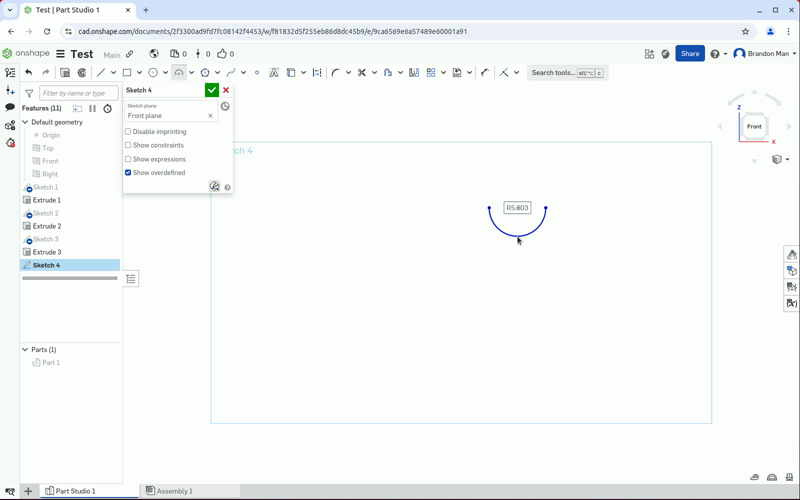
key(l)
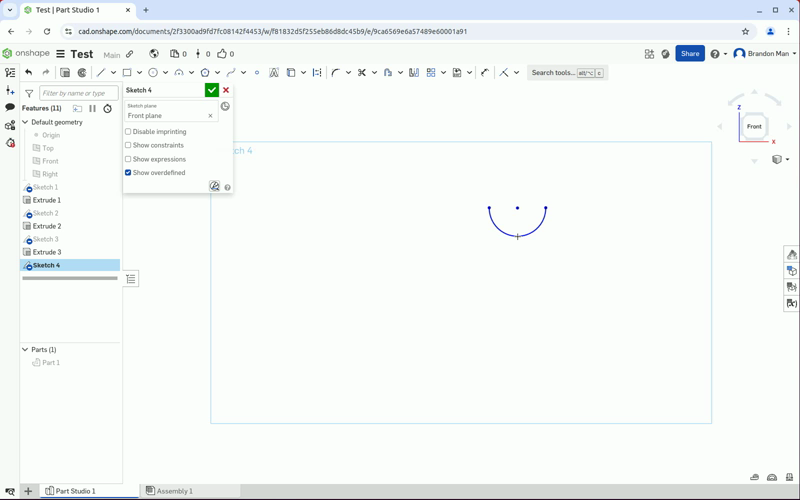
mouse_move(545, 207)
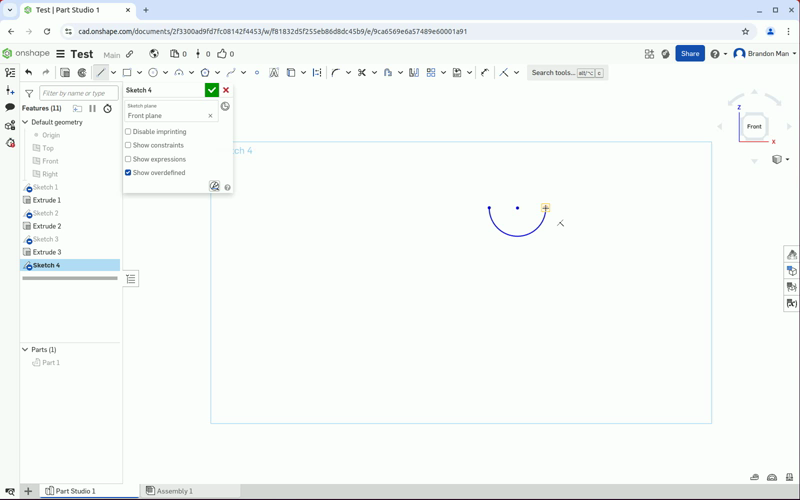
click(545, 207)
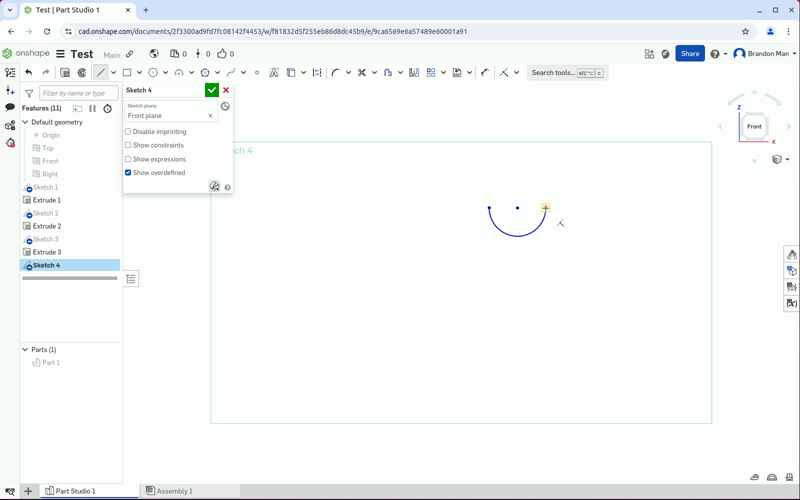
mouse_move(575, 207)
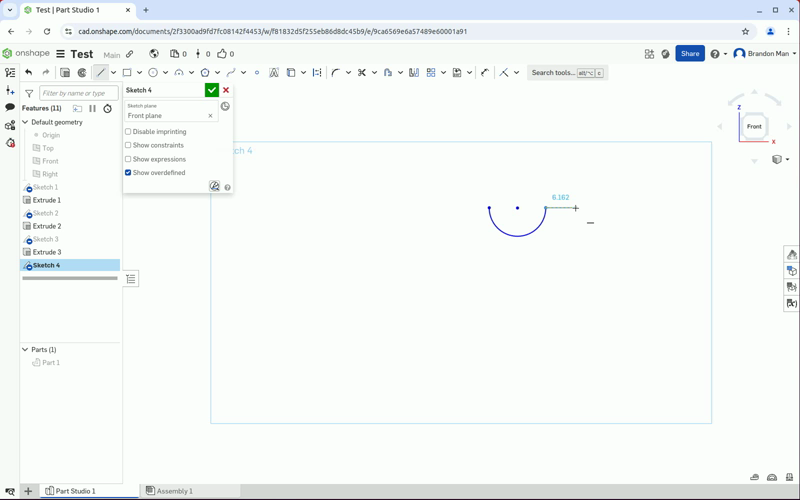
key_down(shift)
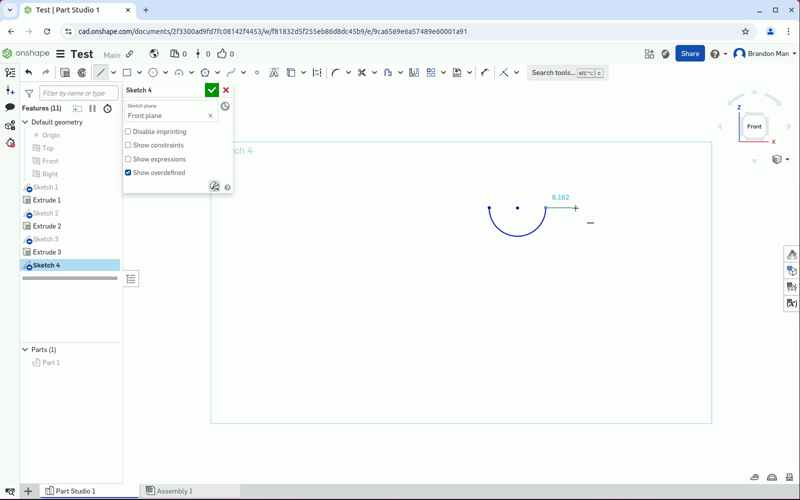
mouse_move(489, 207)
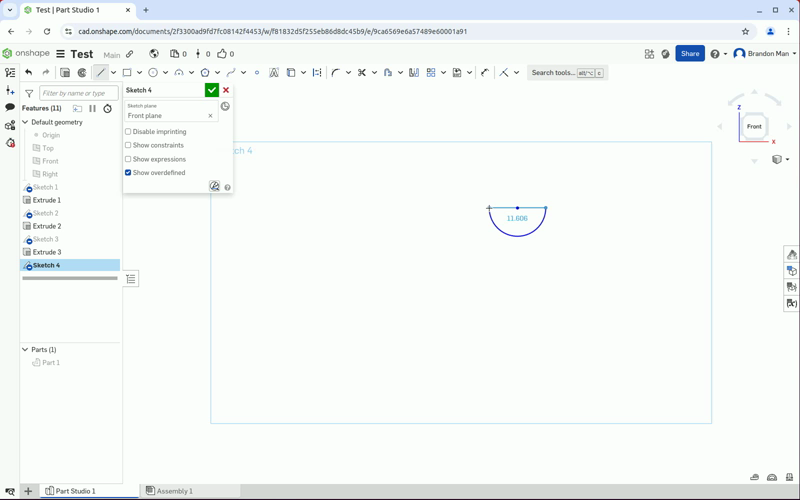
key_up(shift)
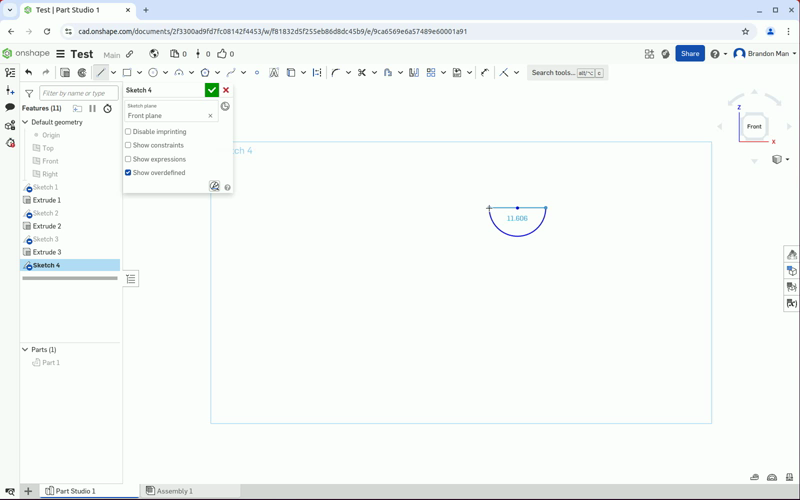
click(489, 207)
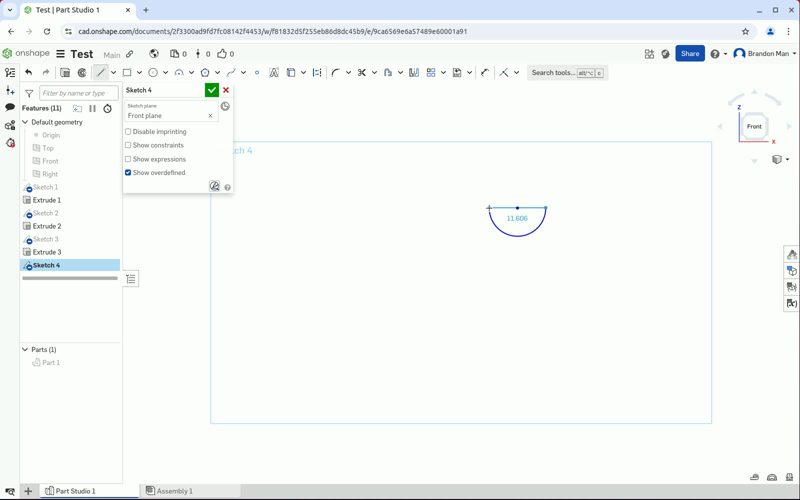
key(esc)
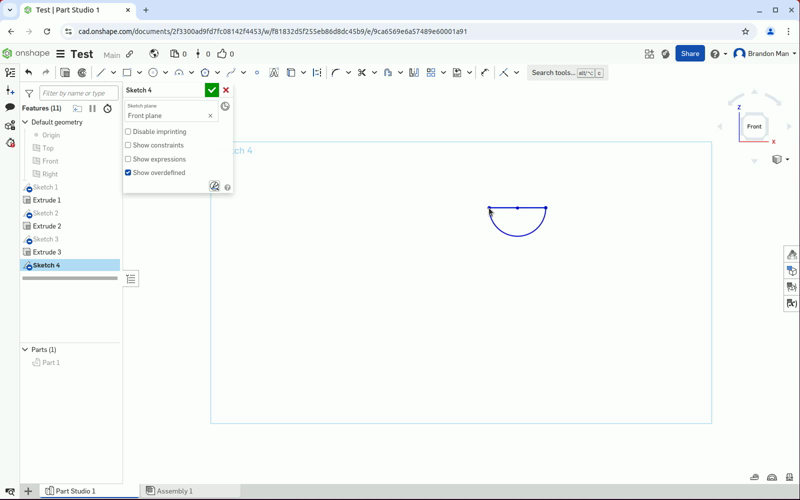
mouse_move(534, 229)
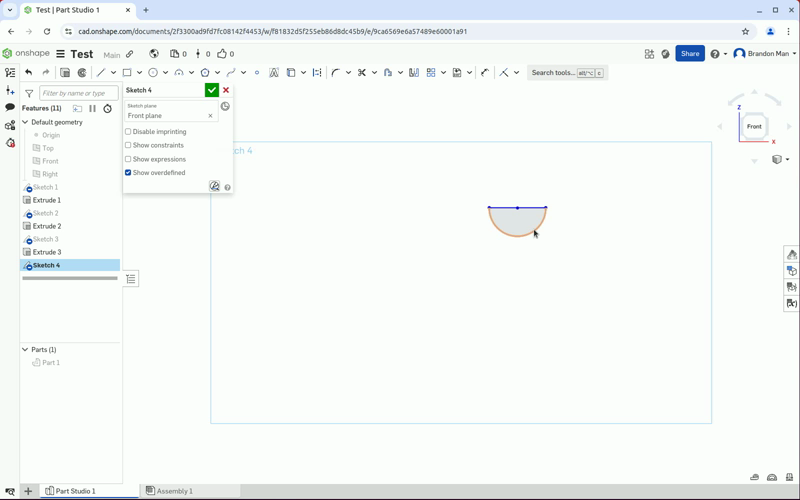
scroll(6)
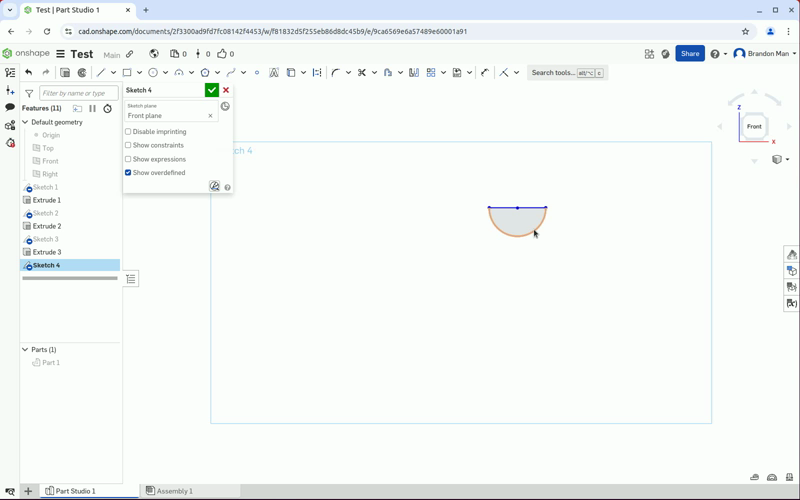
scroll(6)
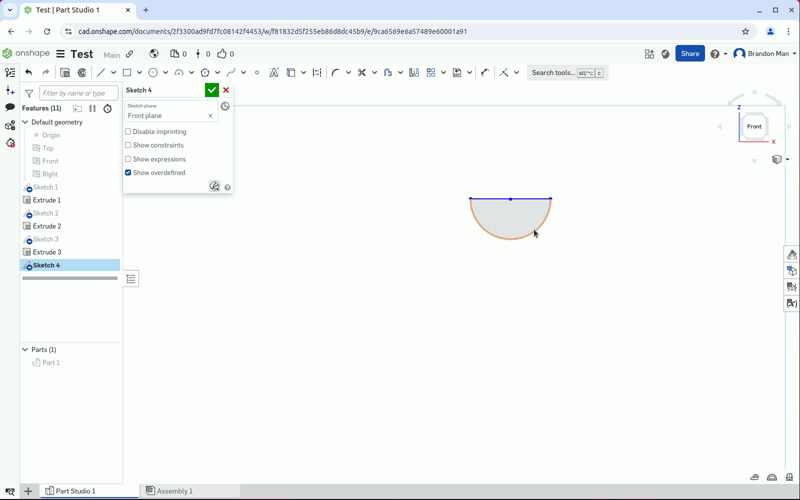
scroll(6)
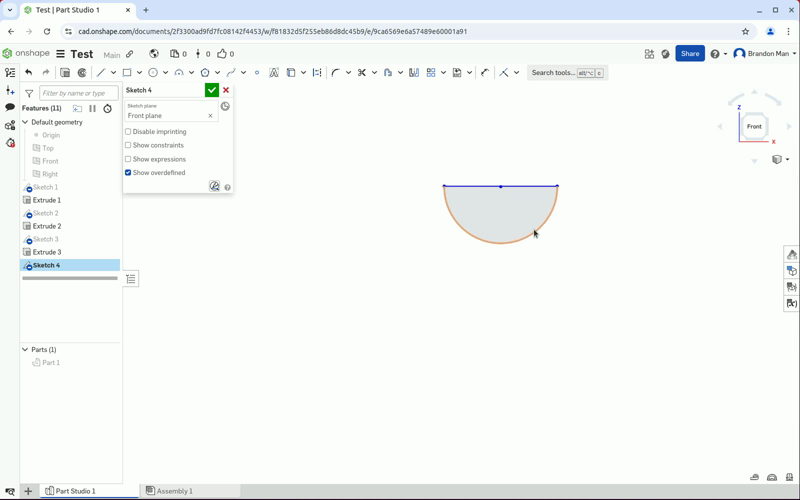
scroll(6)
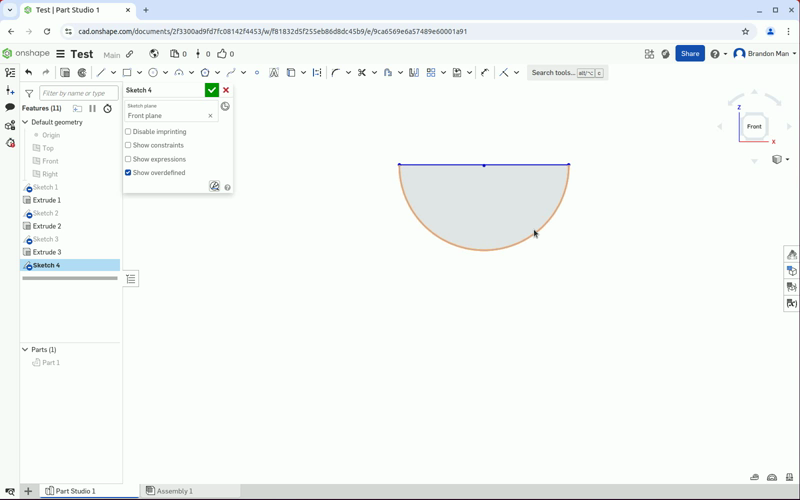
scroll(6)
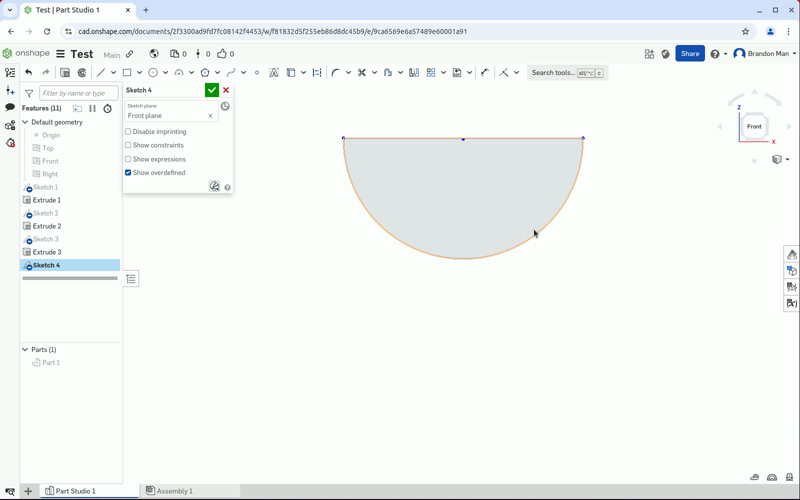
scroll(6)
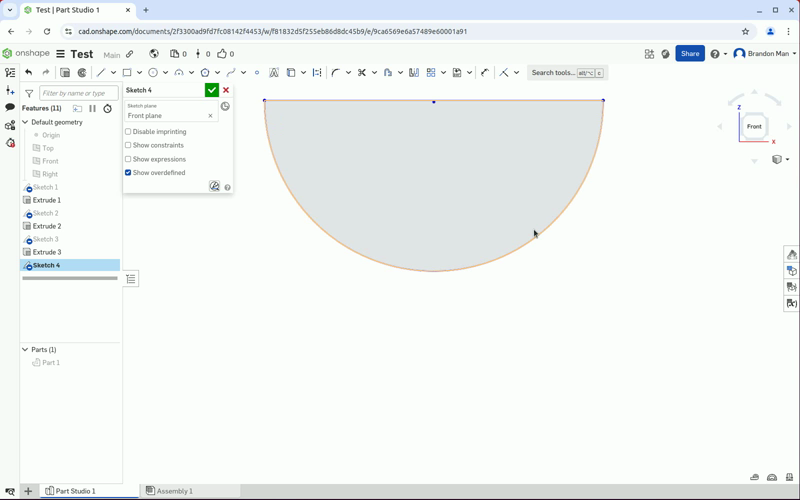
scroll(6)
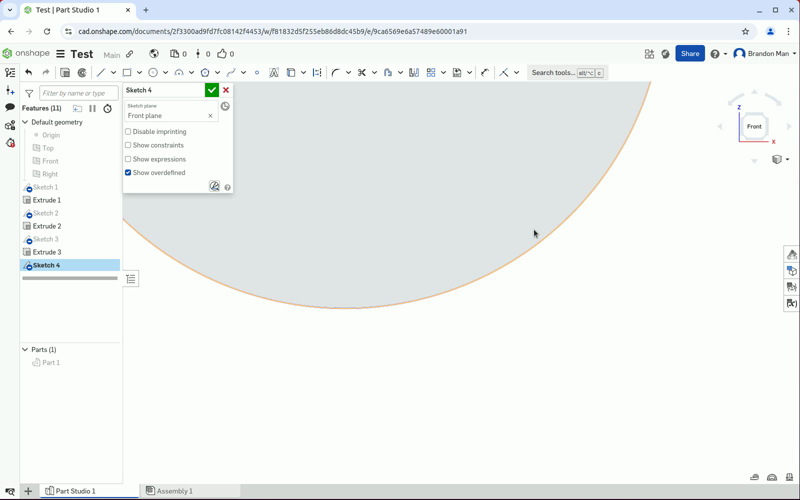
click(534, 229)
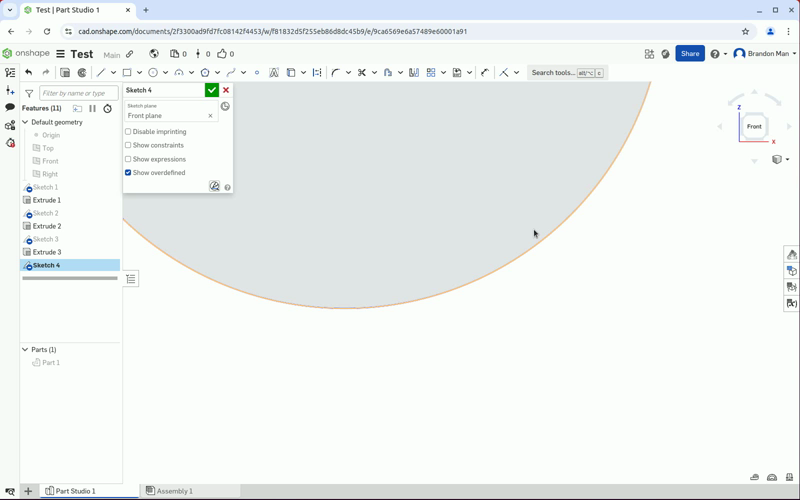
scroll(-6)
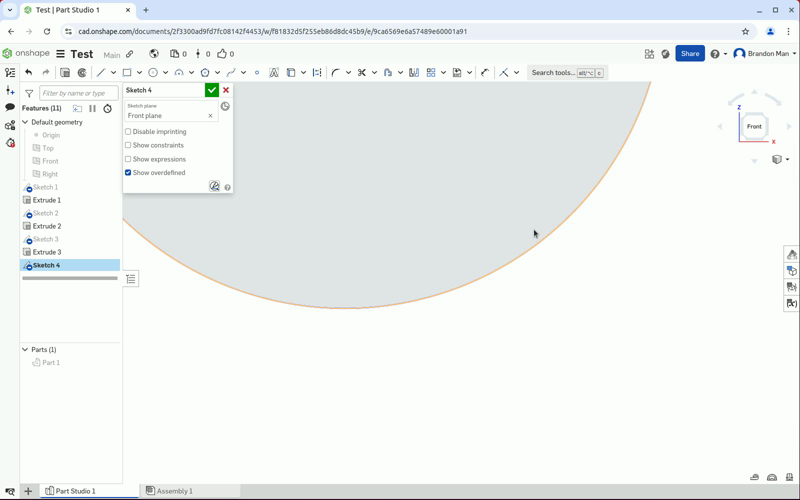
scroll(-6)
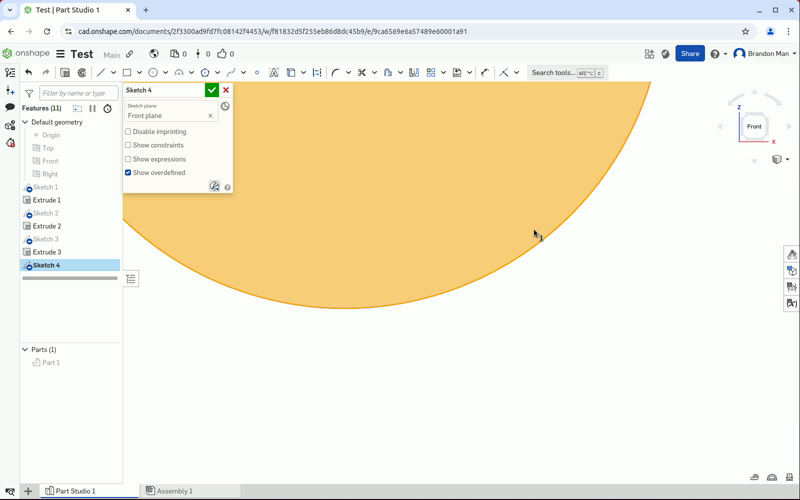
scroll(-6)
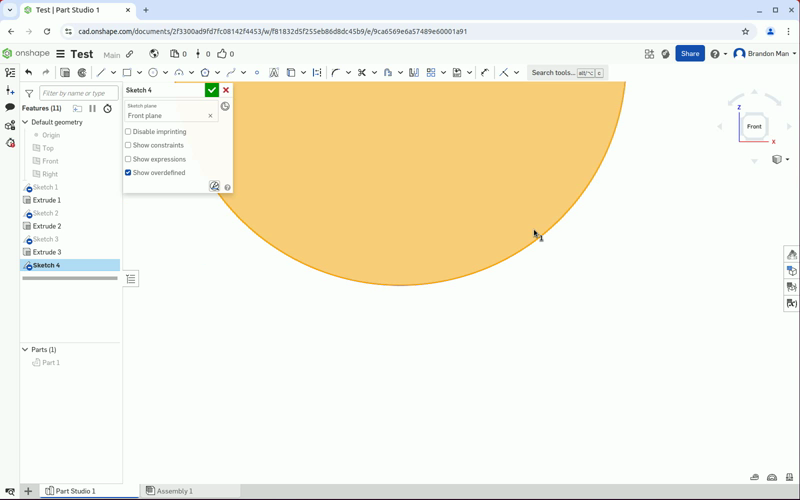
scroll(-6)
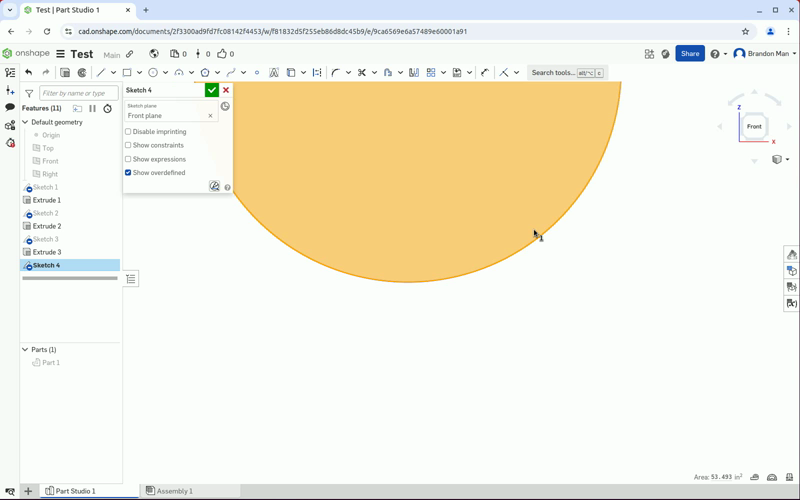
scroll(-6)
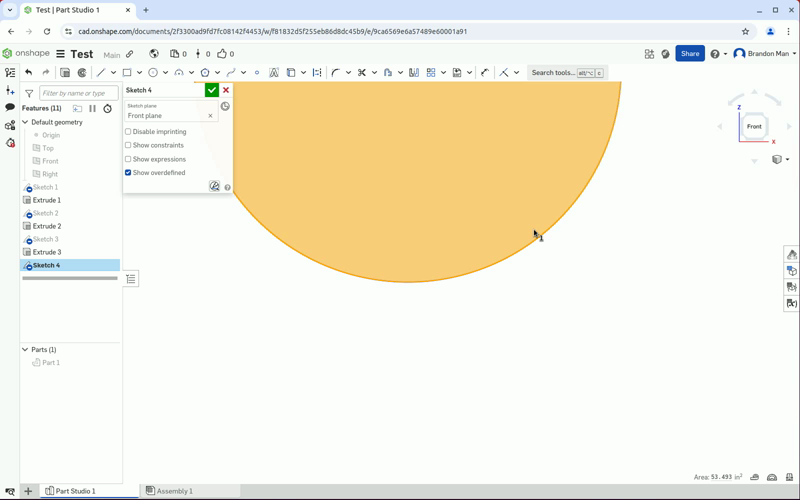
scroll(-6)
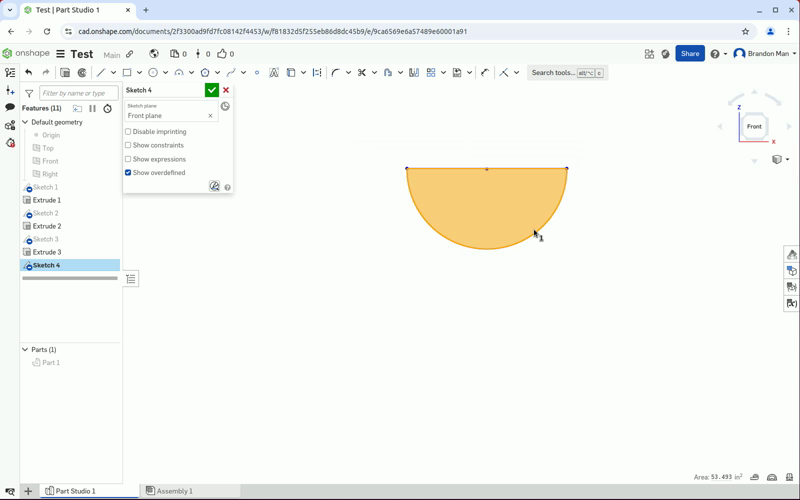
scroll(-6)
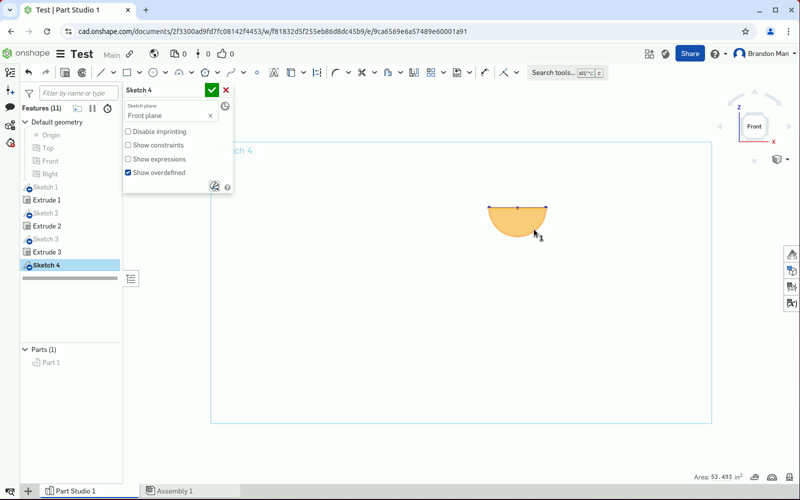
mouse_move(73, 352)
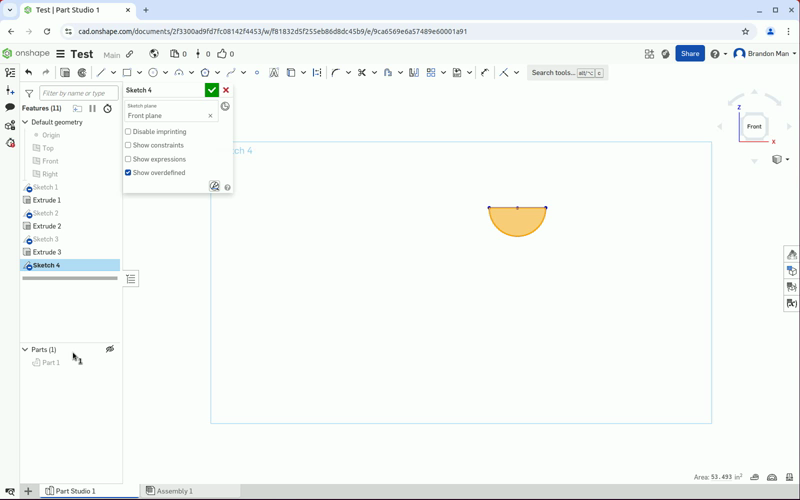
key(shift+y)
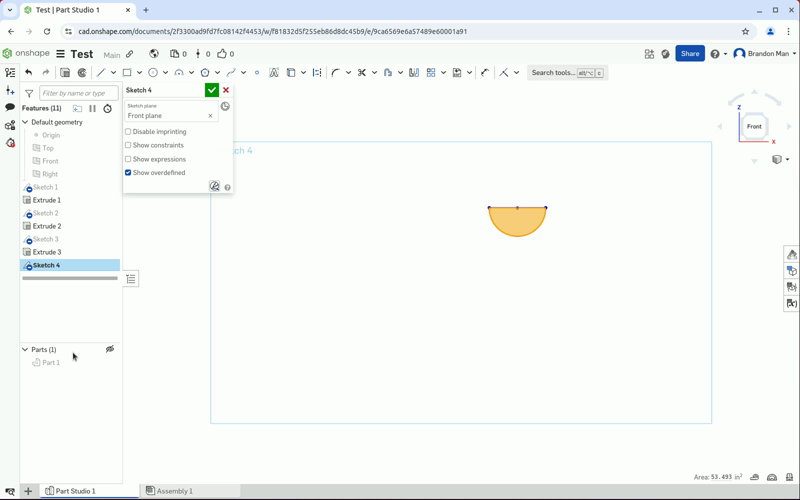
key(shift+e)
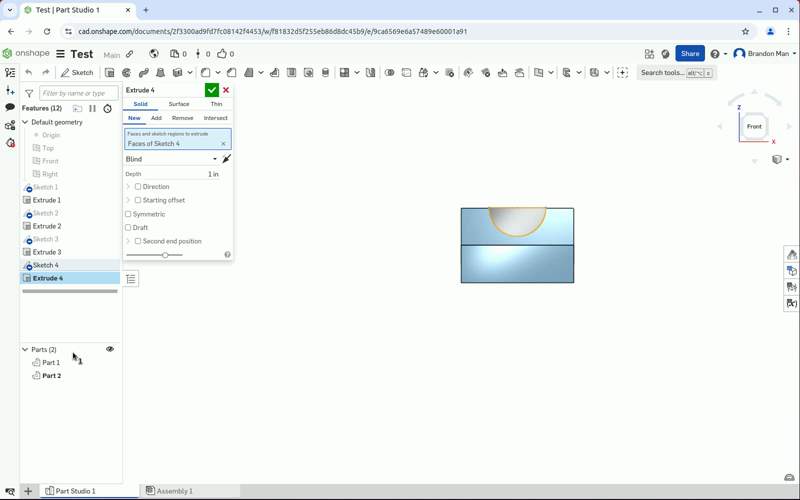
mouse_move(143, 106)
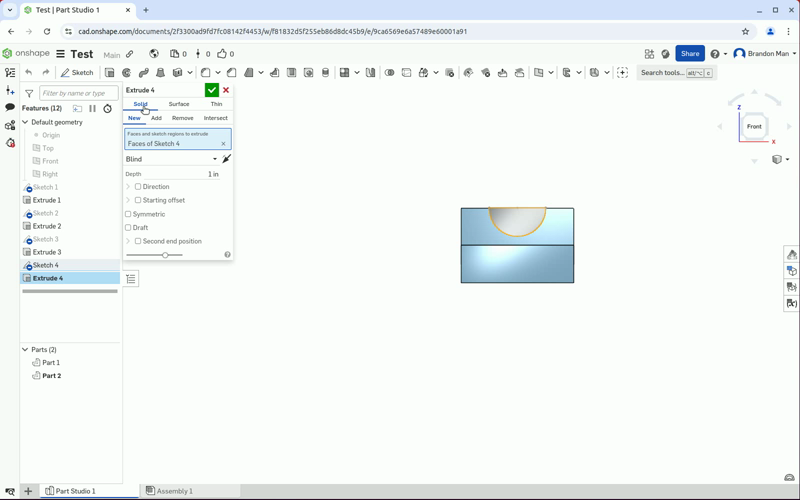
click(143, 106)
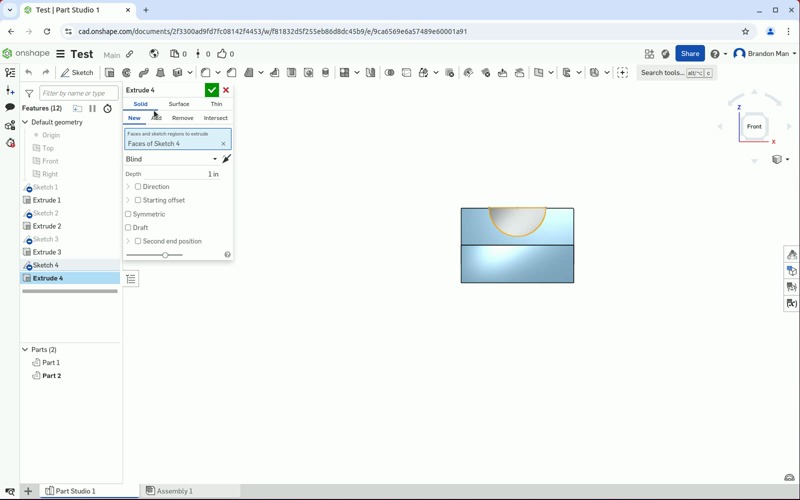
mouse_move(186, 120)
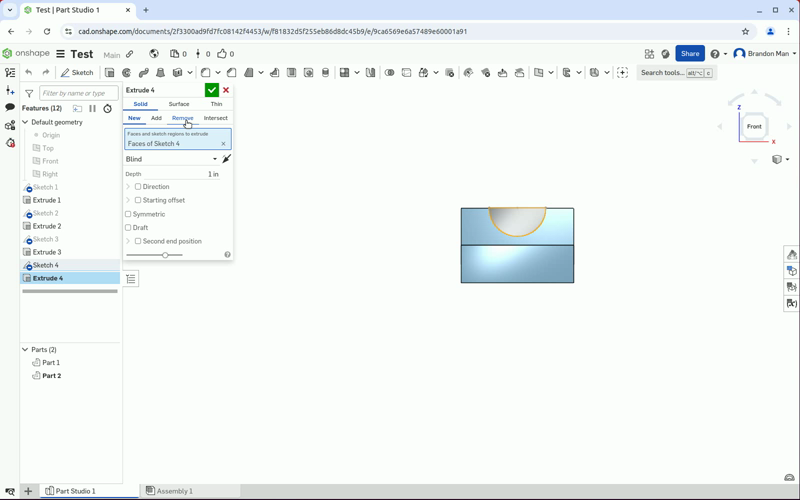
click(186, 120)
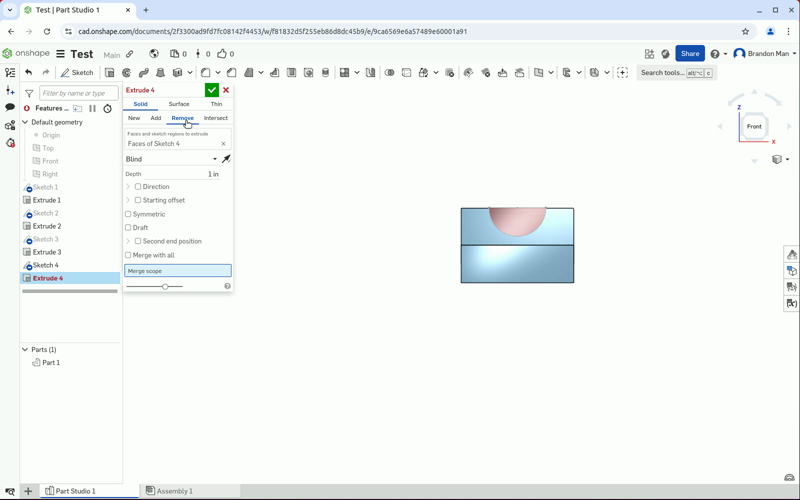
key(tab, 4)
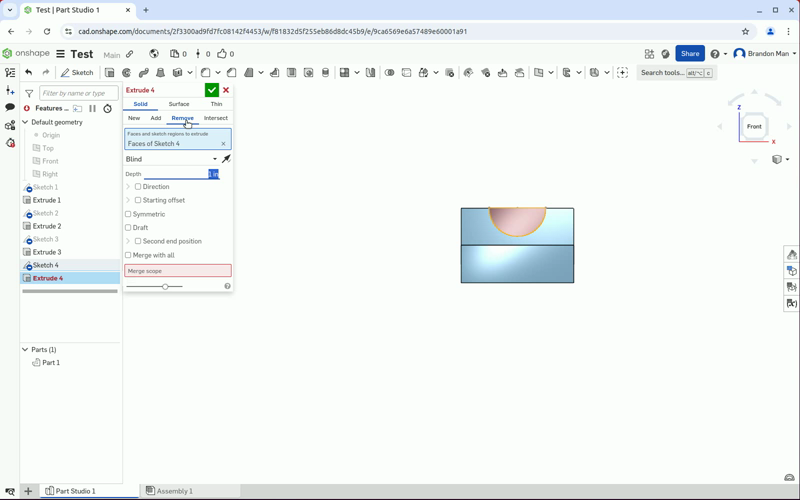
text(25.997)
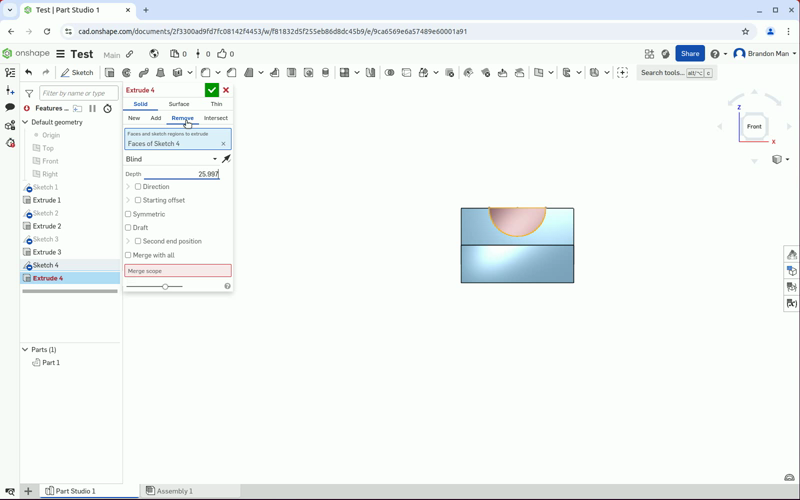
key(tab, 6)
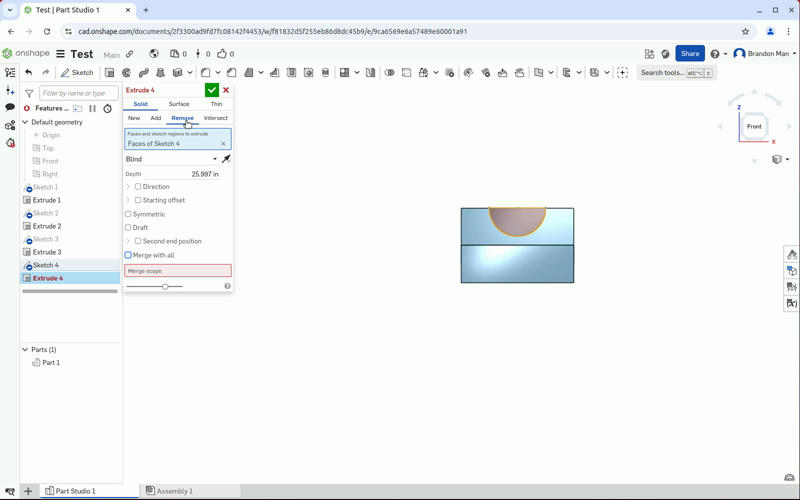
key(space)
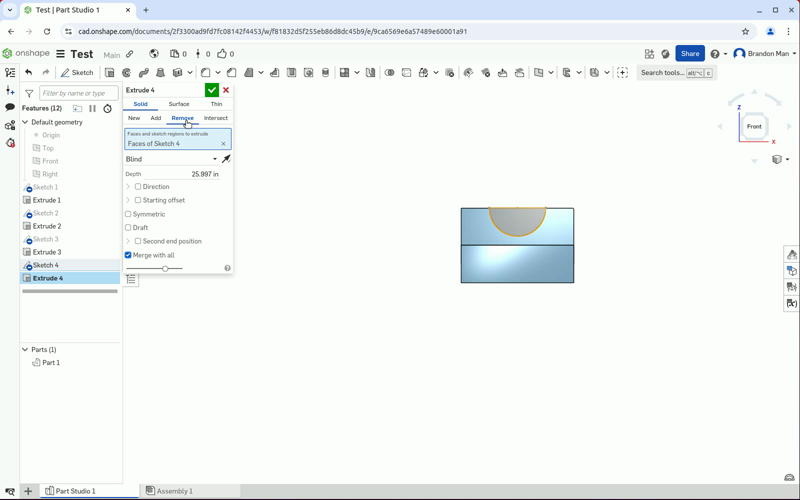
key(enter)
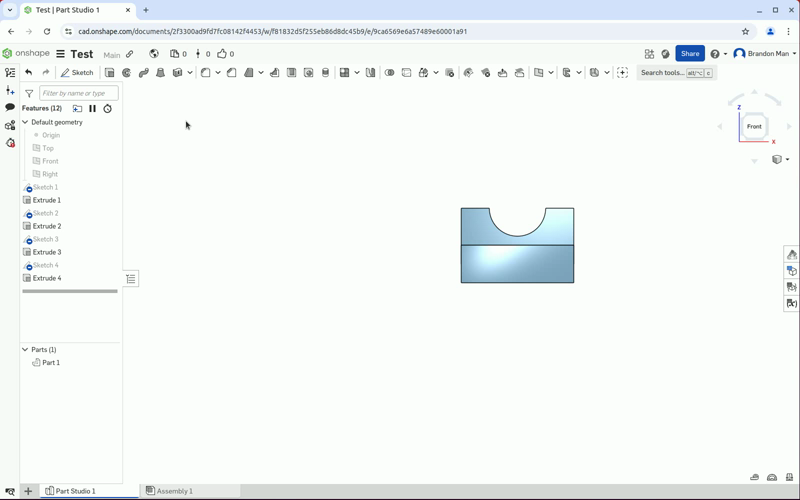
key(shift+h)
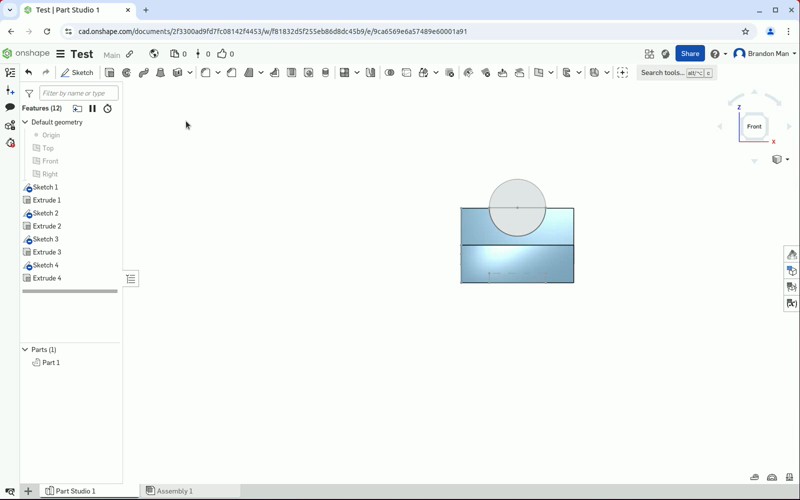
key(shift+h)
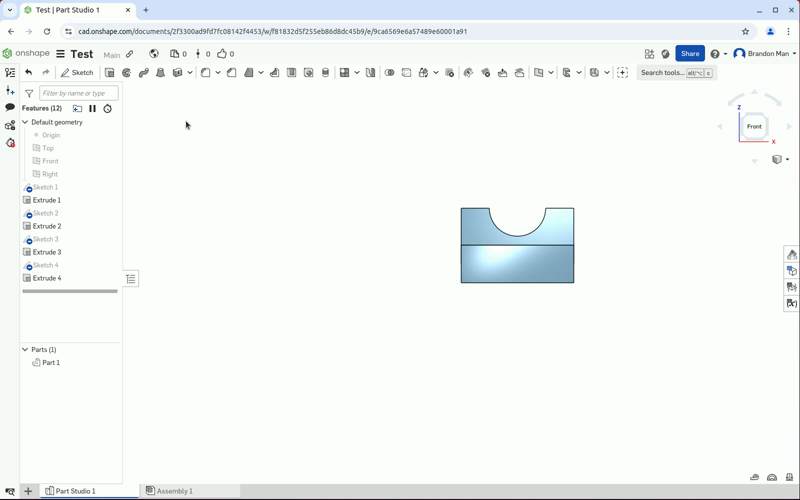
mouse_move(73, 189)
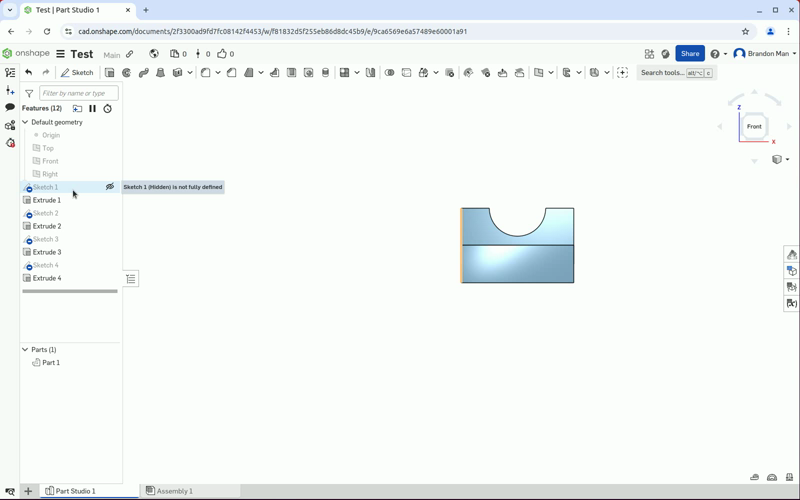
click(73, 189)
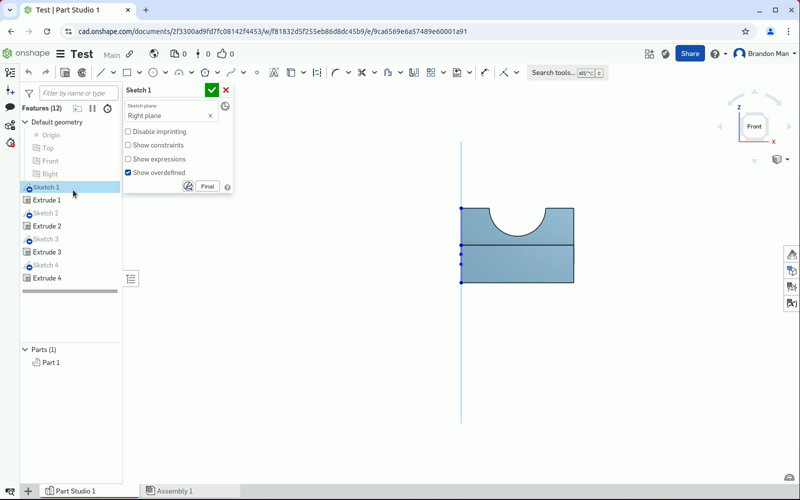
mouse_move(229, 92)
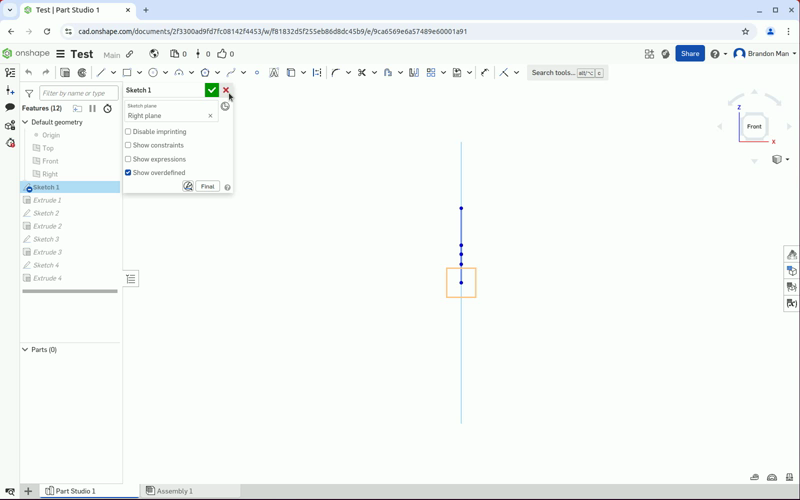
click(229, 92)
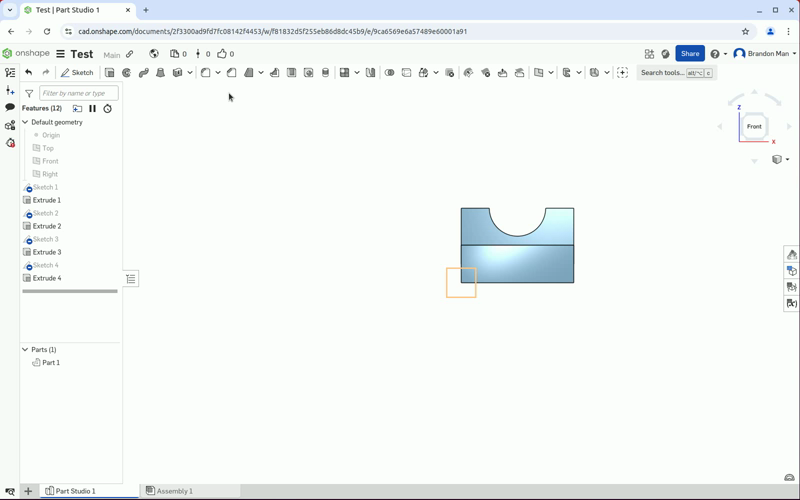
mouse_move(73, 352)
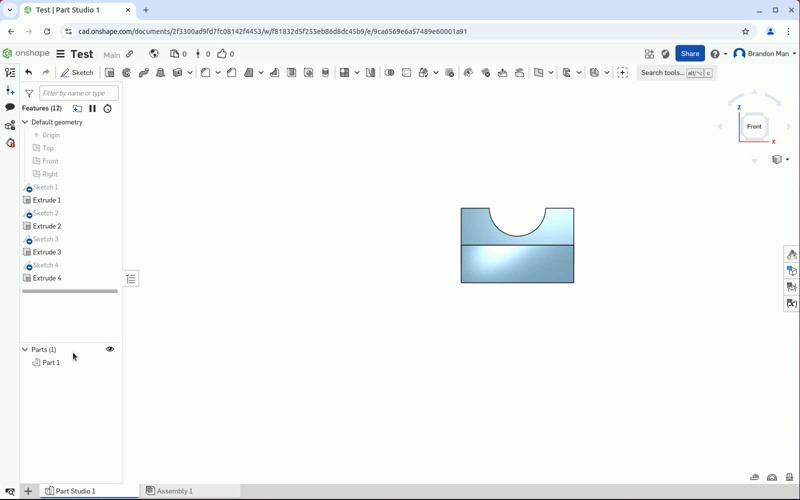
key(y)
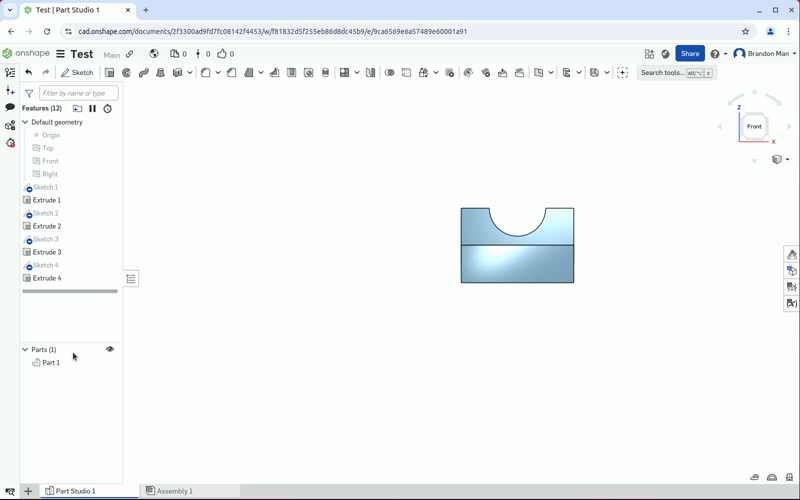
key(shift+p)
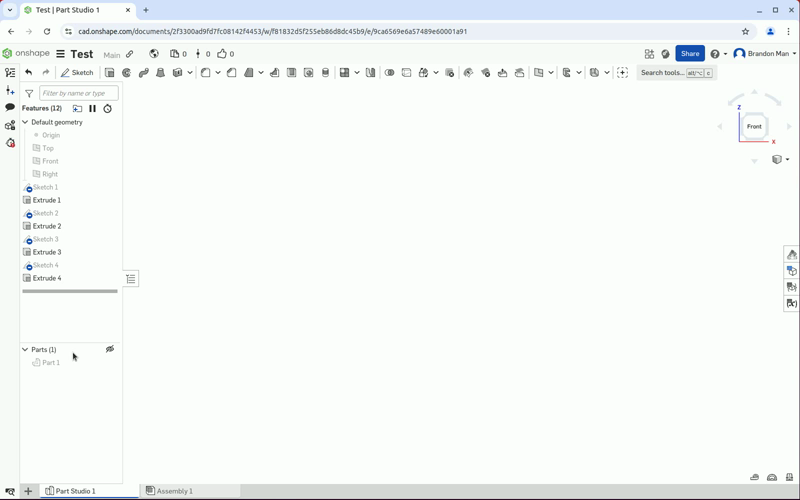
key(space)
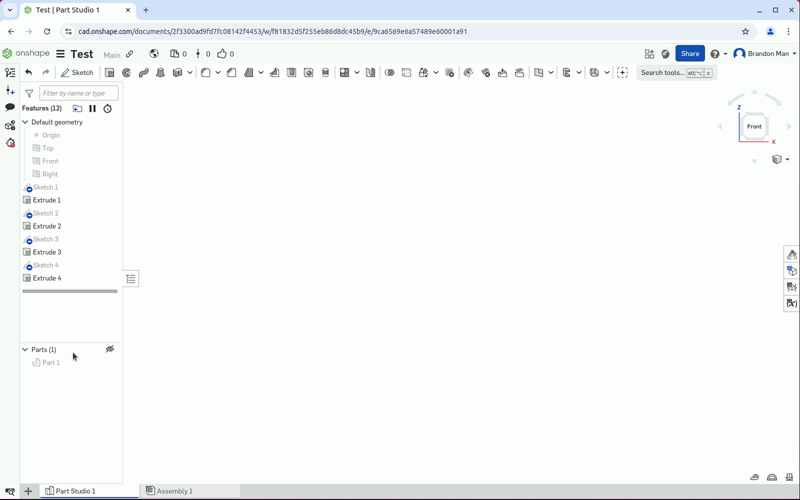
key_down(shift)
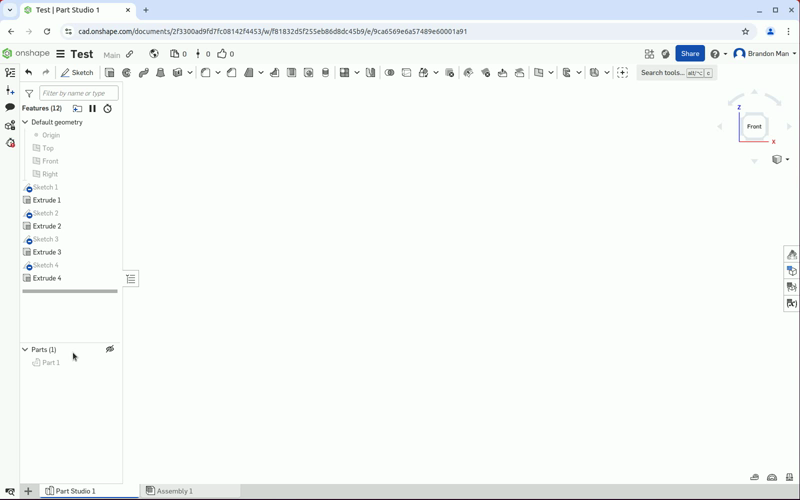
key(down)
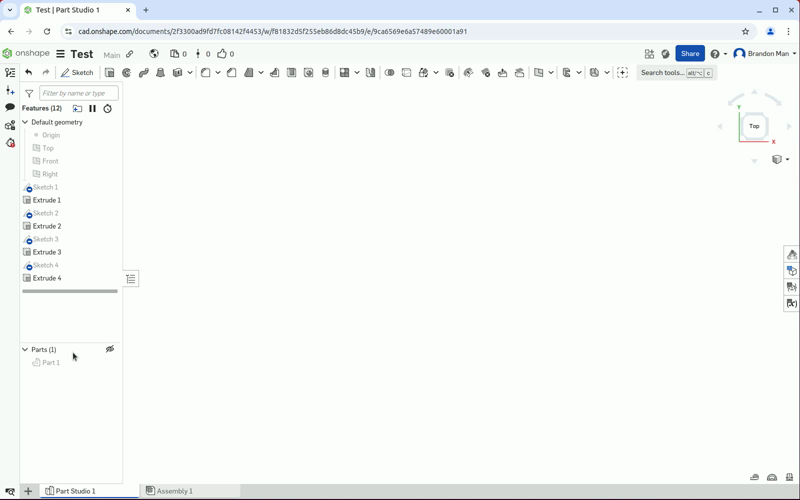
key_up(shift)
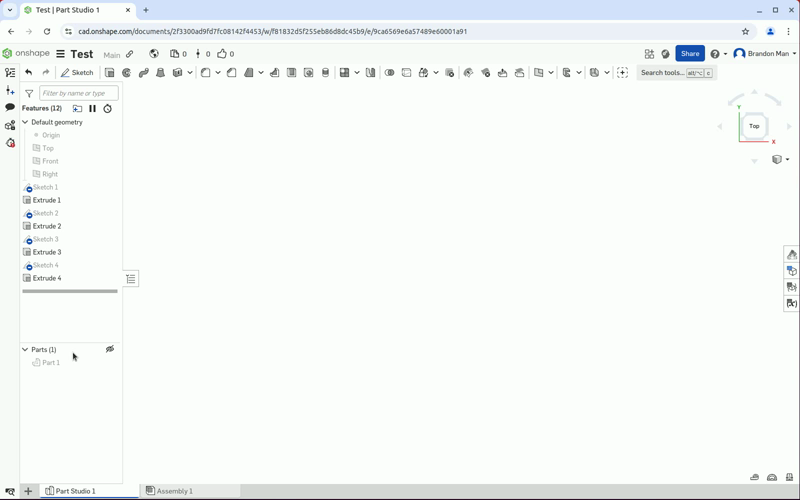
mouse_move(73, 352)
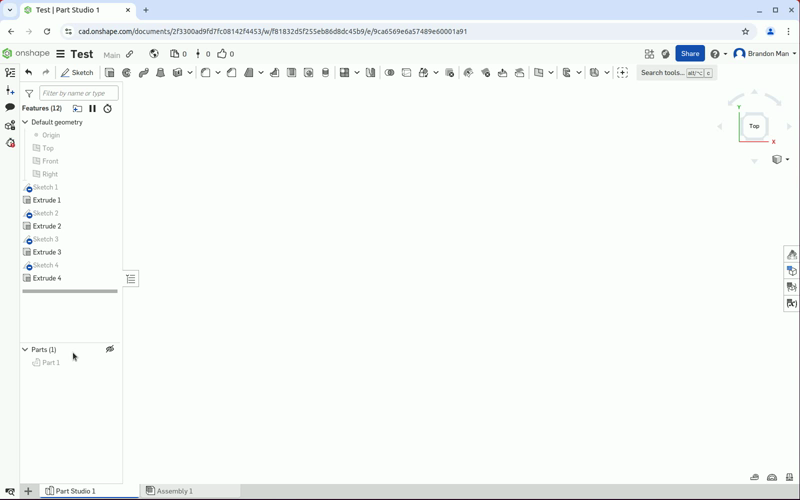
key(shift+y)
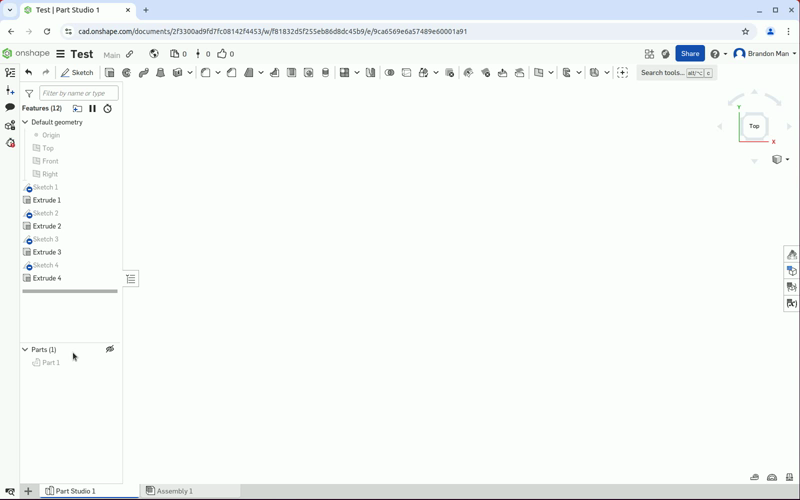
key(shift+s)
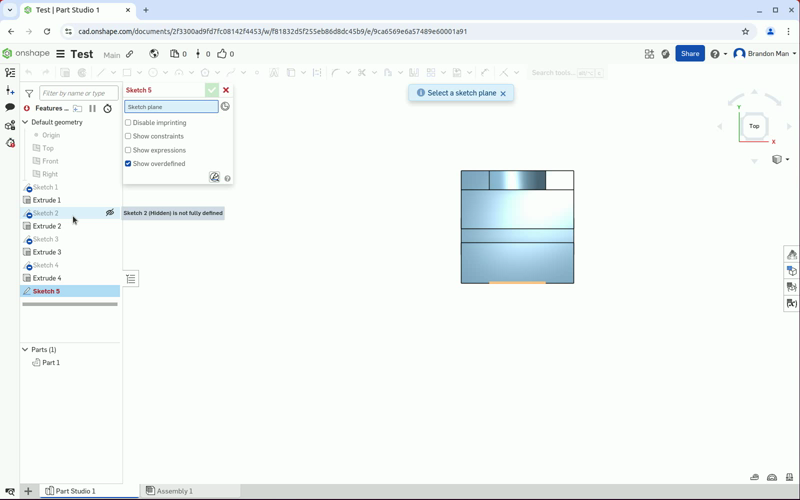
scroll(3)
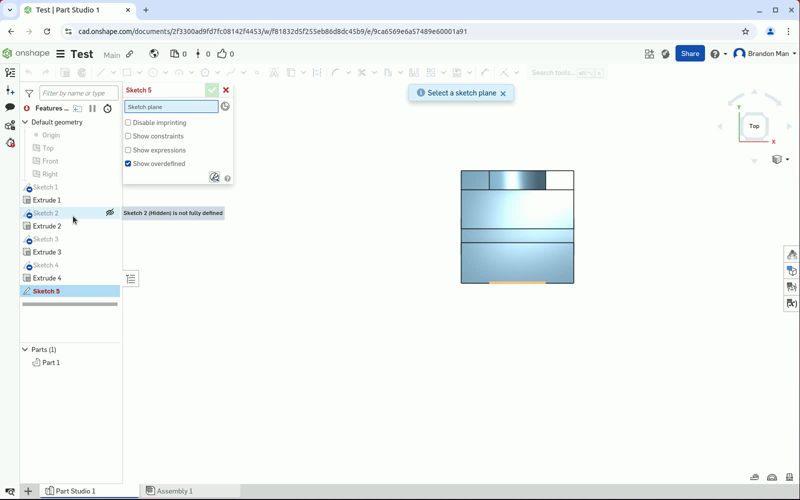
mouse_move(73, 150)
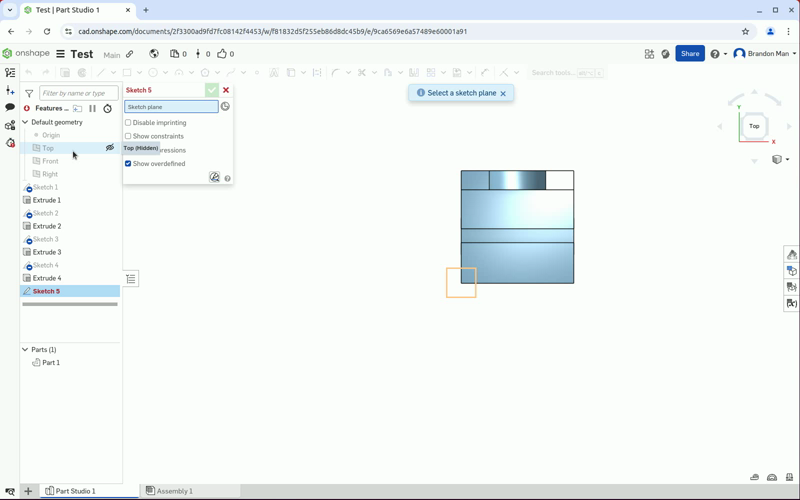
click(73, 150)
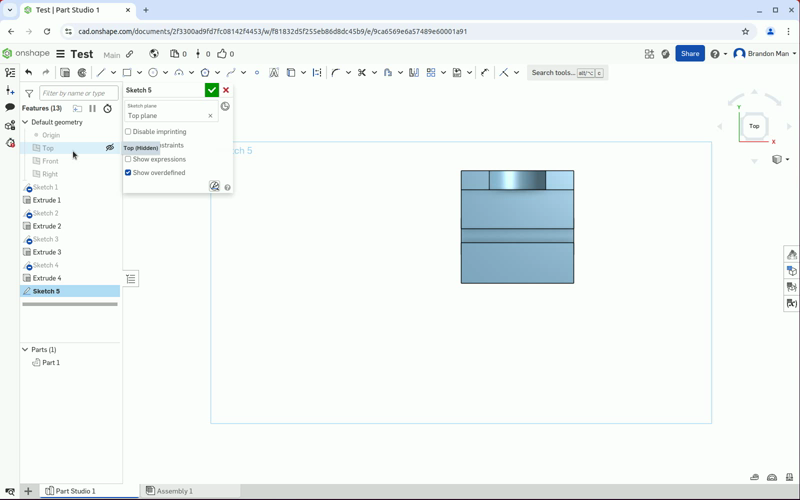
mouse_move(73, 352)
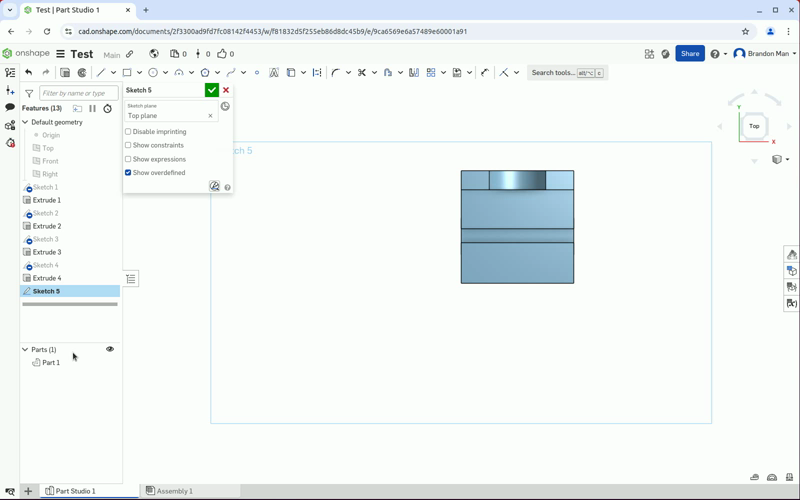
key(y)
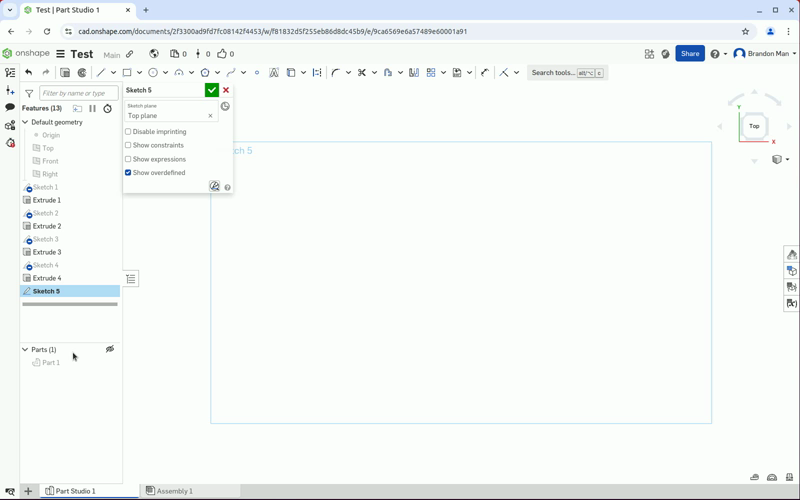
key(c)
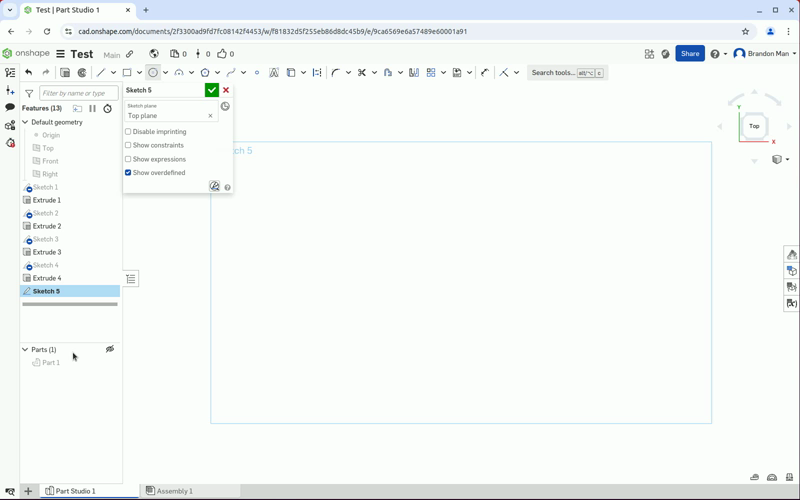
key_down(shift)
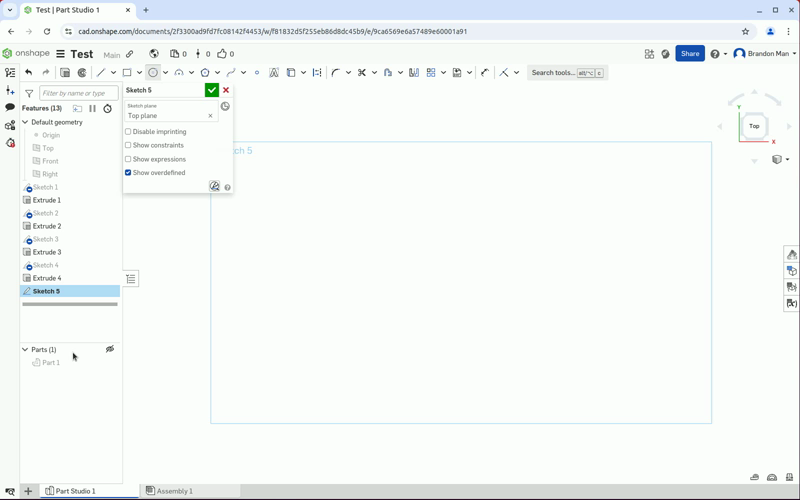
mouse_move(475, 268)
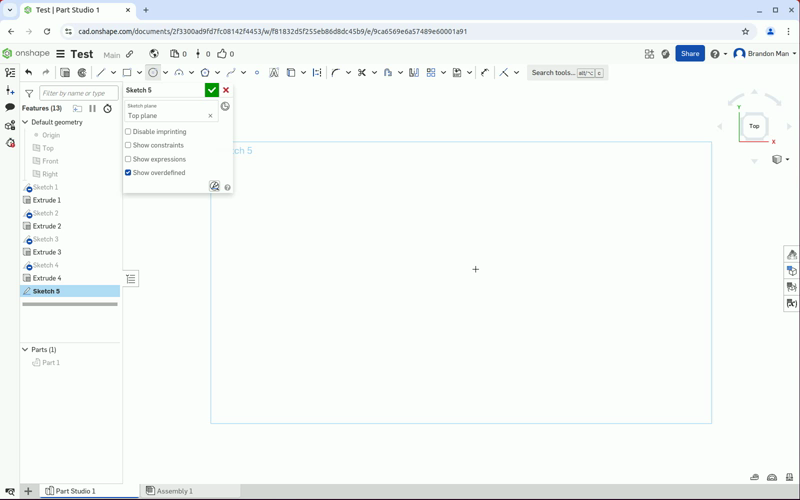
click(475, 268)
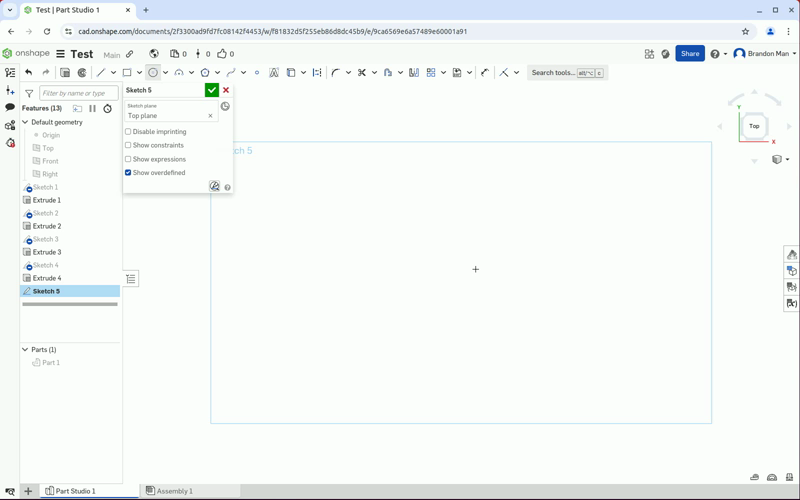
key_up(shift)
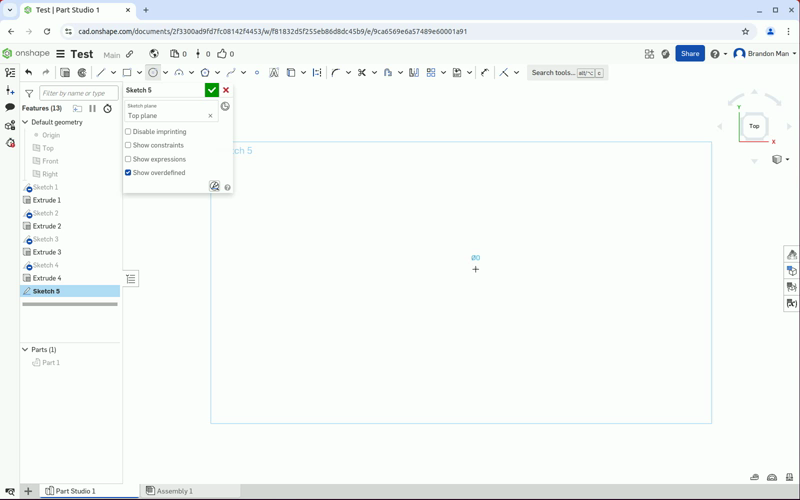
mouse_move(480, 268)
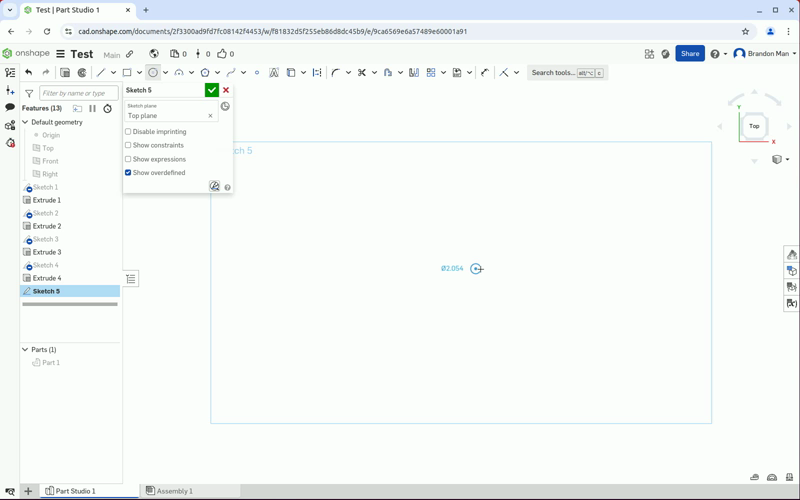
click(480, 268)
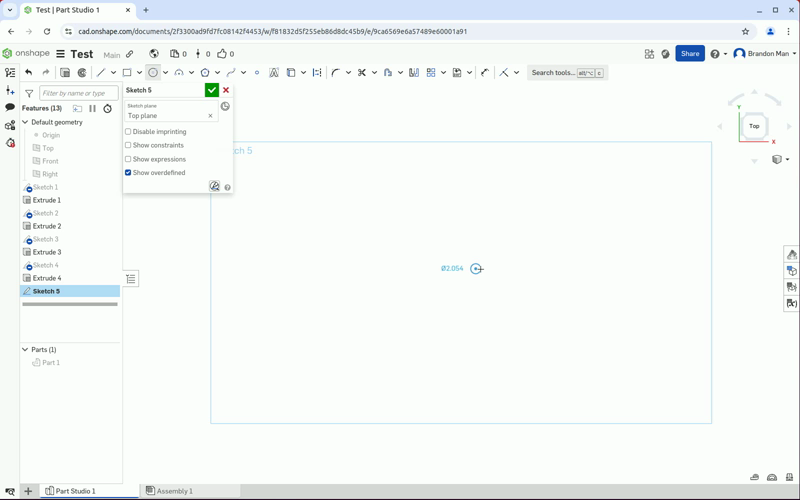
key(esc)
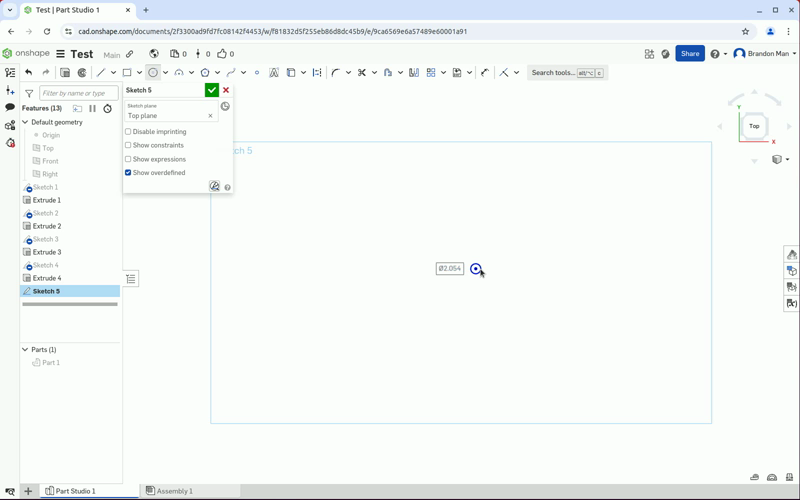
mouse_move(475, 264)
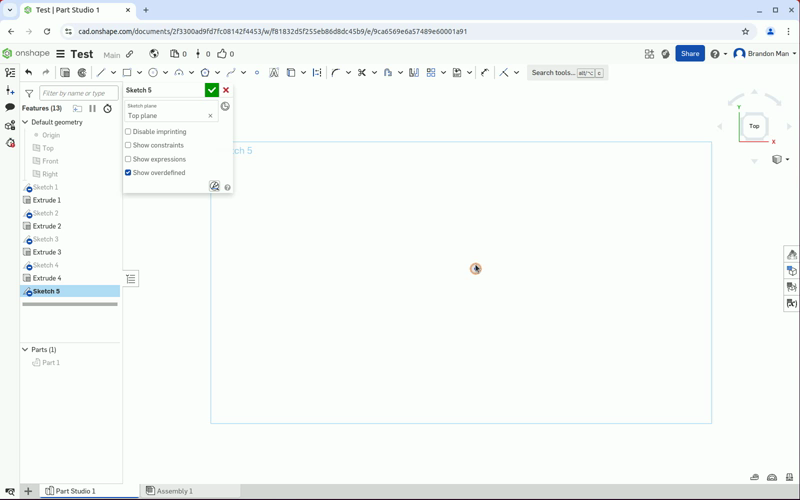
scroll(6)
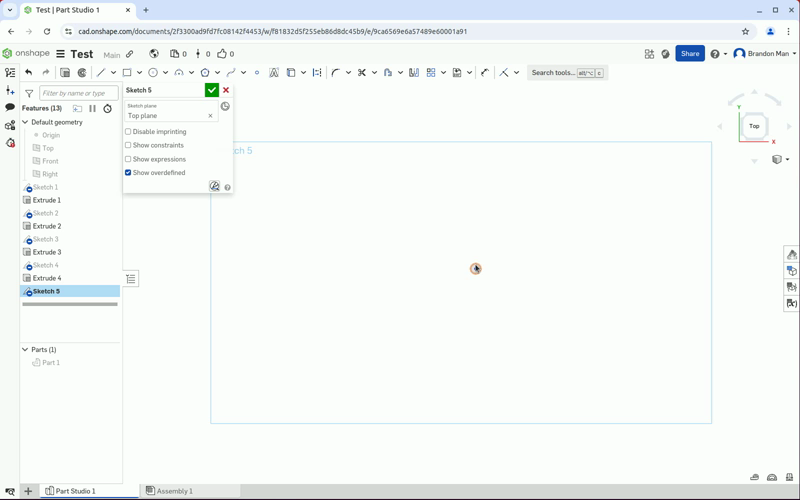
scroll(6)
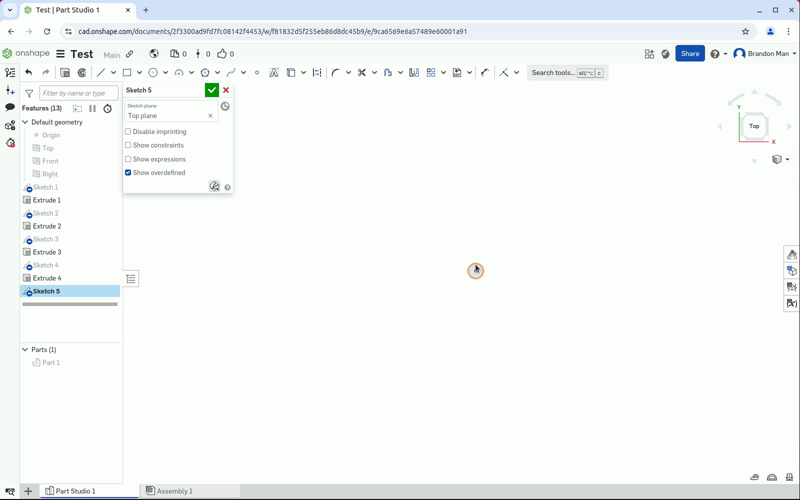
scroll(6)
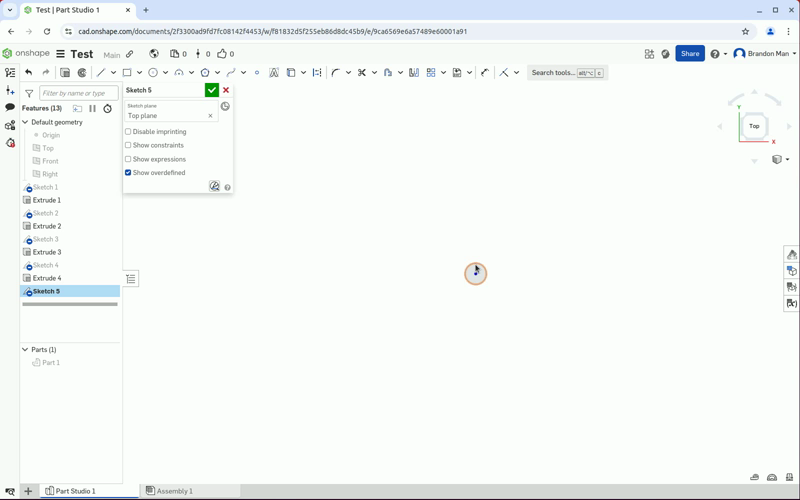
scroll(6)
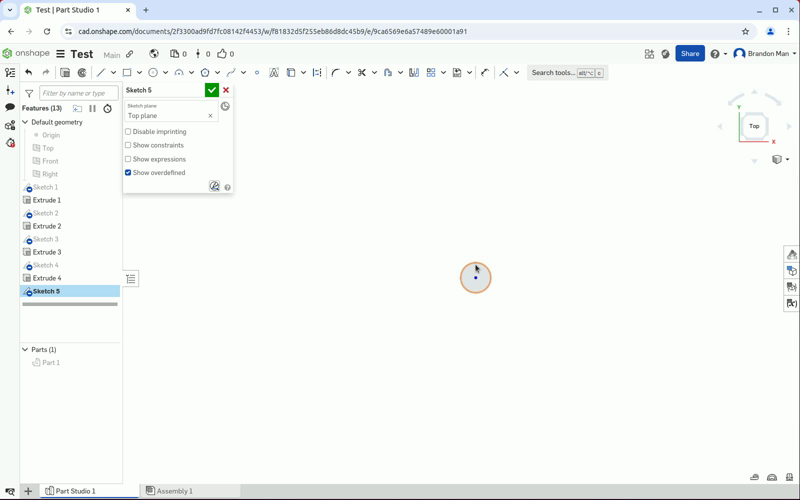
scroll(6)
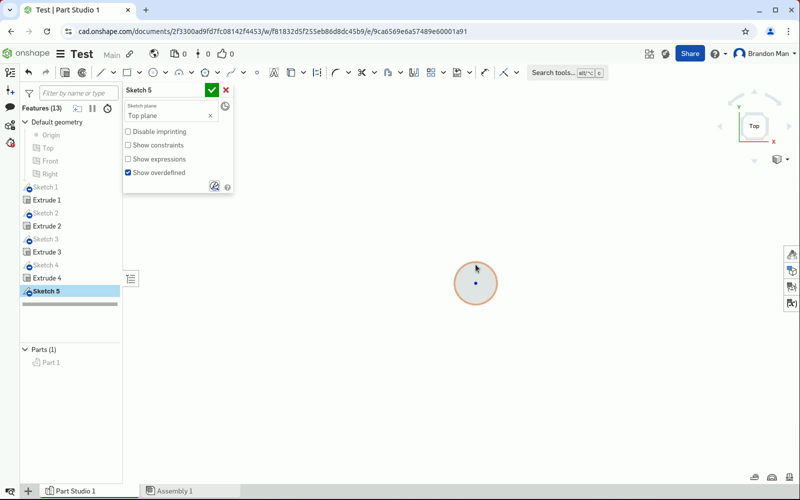
scroll(6)
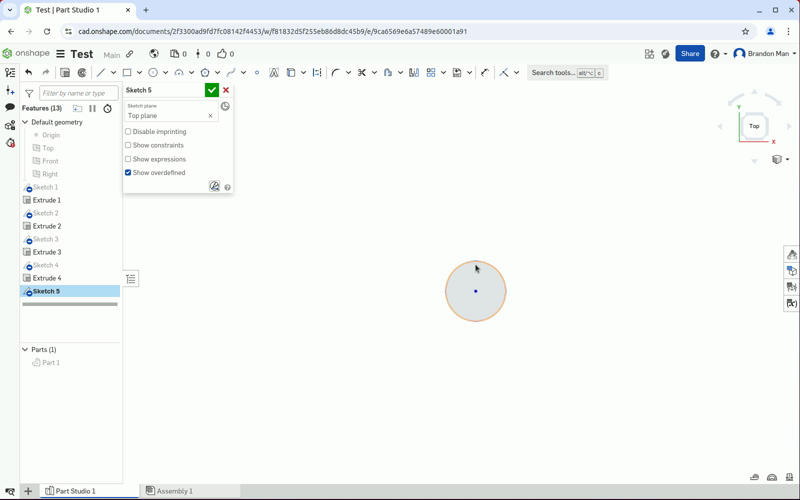
scroll(6)
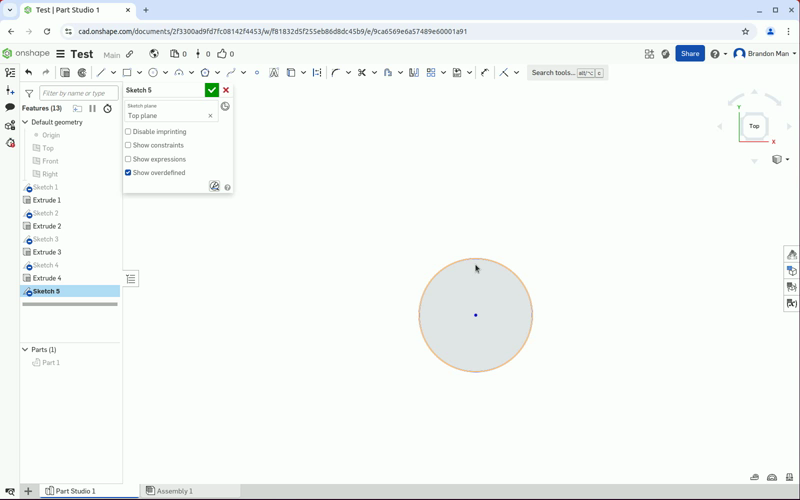
click(475, 264)
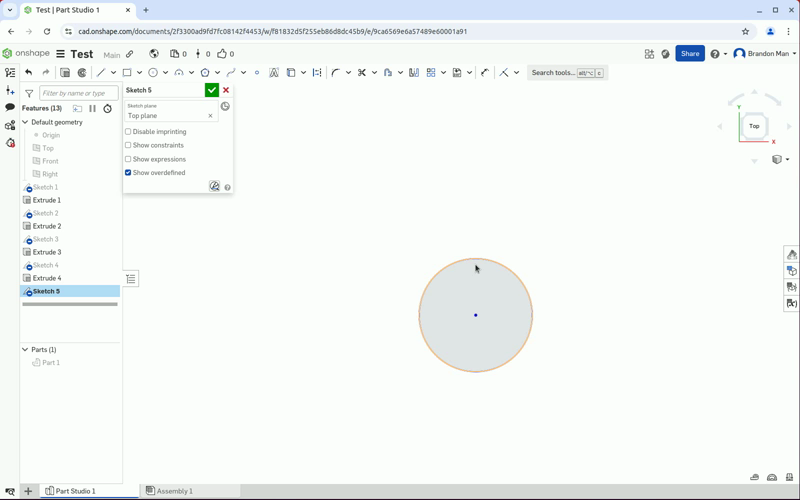
scroll(-6)
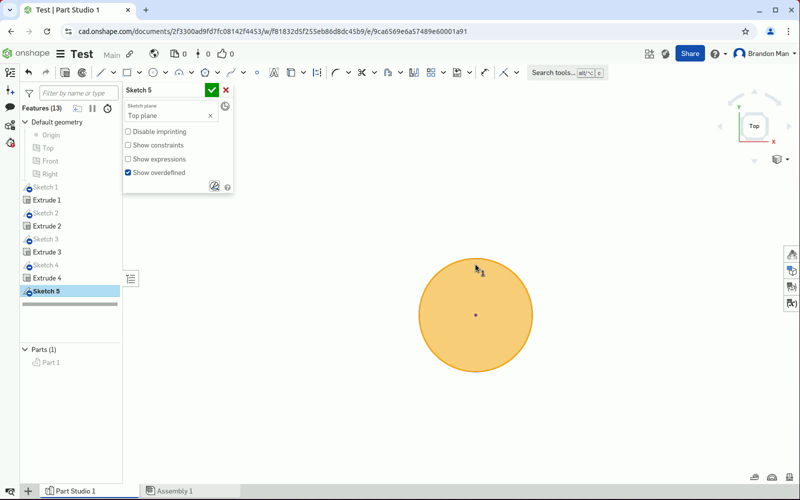
scroll(-6)
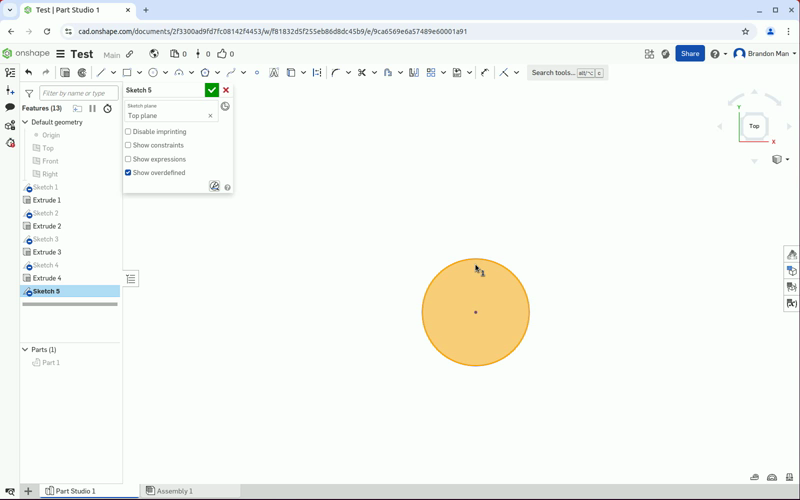
scroll(-6)
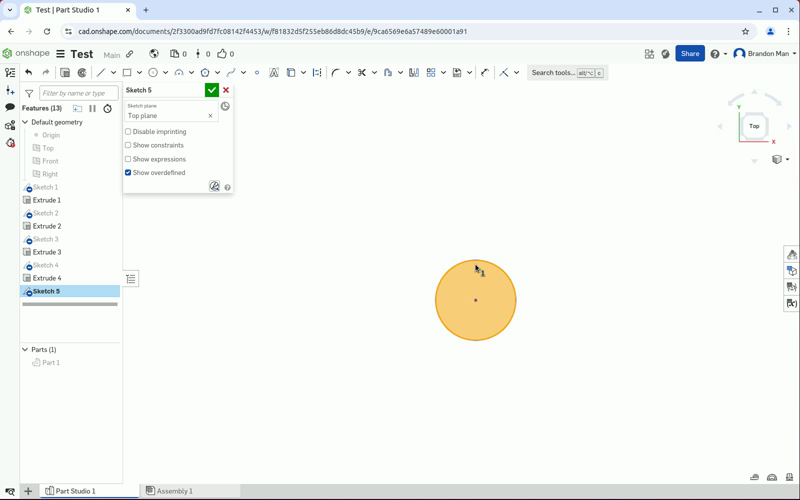
scroll(-6)
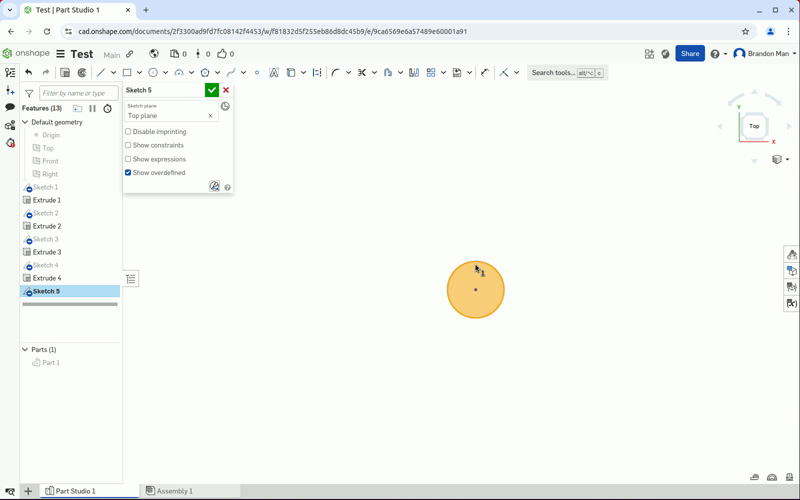
scroll(-6)
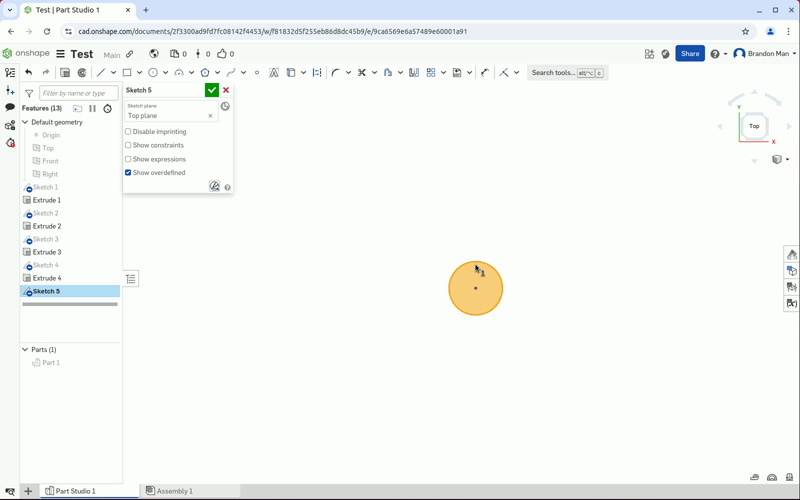
scroll(-6)
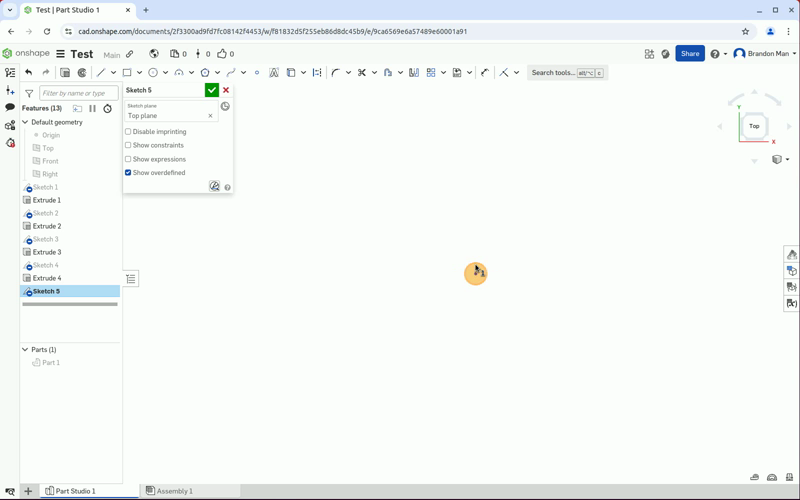
scroll(-6)
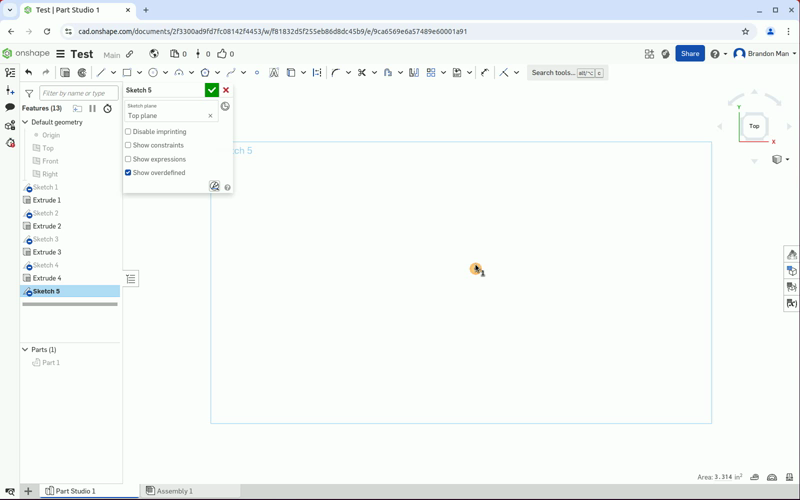
mouse_move(73, 352)
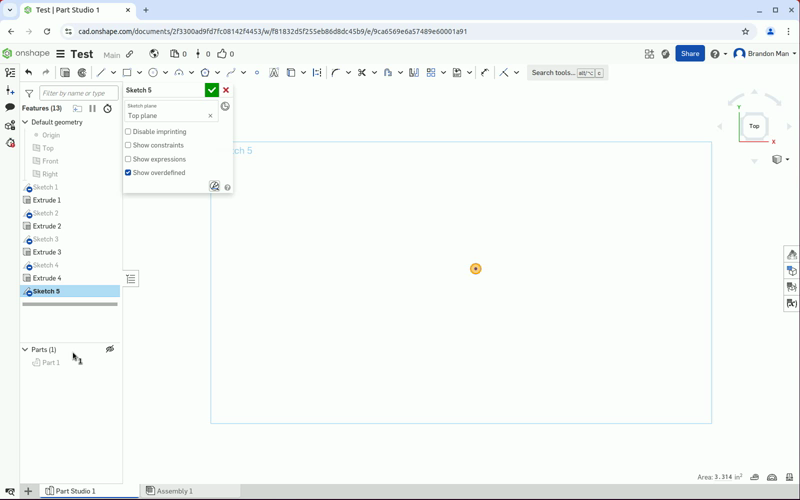
key(shift+y)
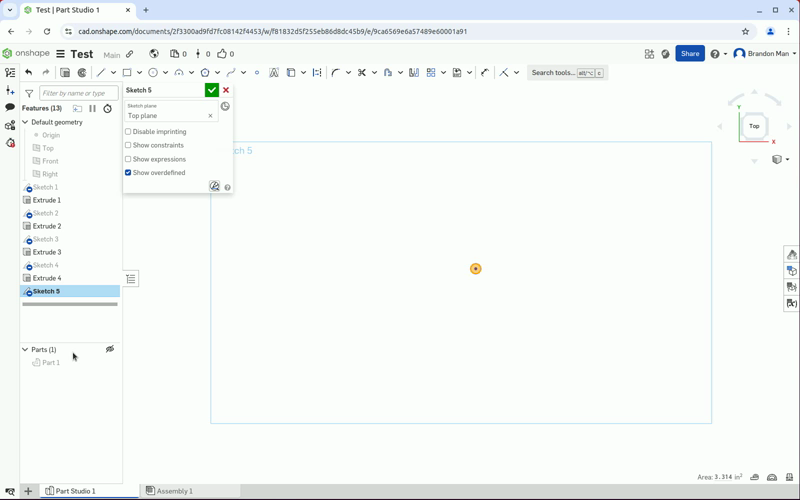
key(shift+e)
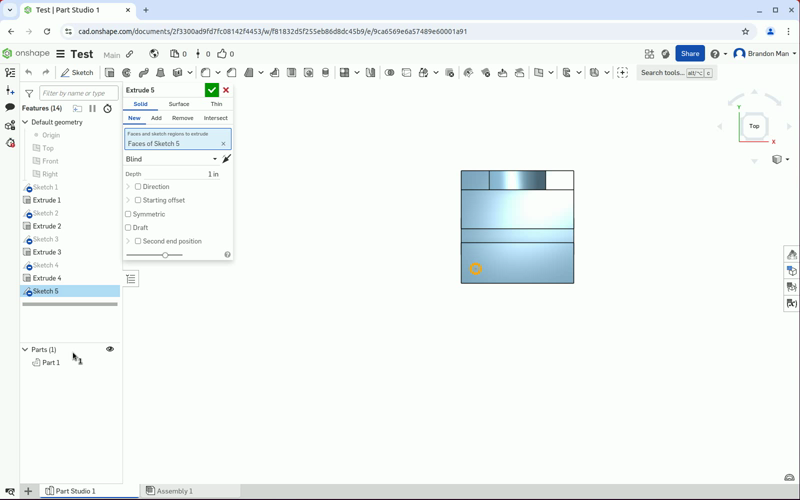
mouse_move(143, 106)
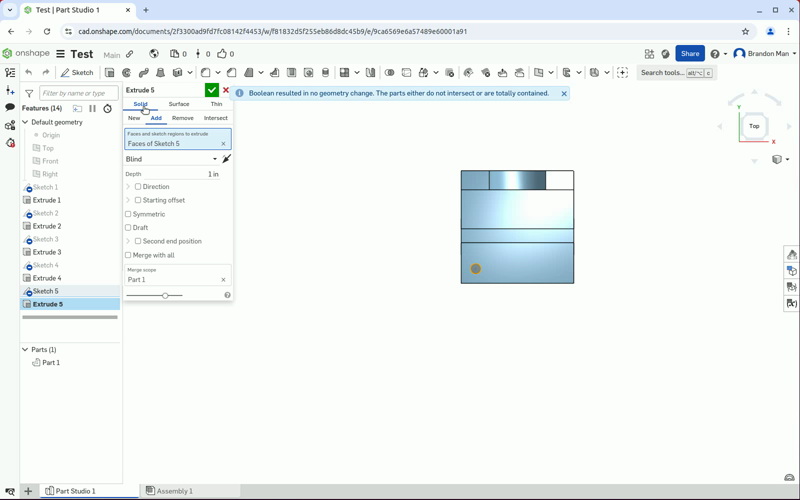
click(143, 106)
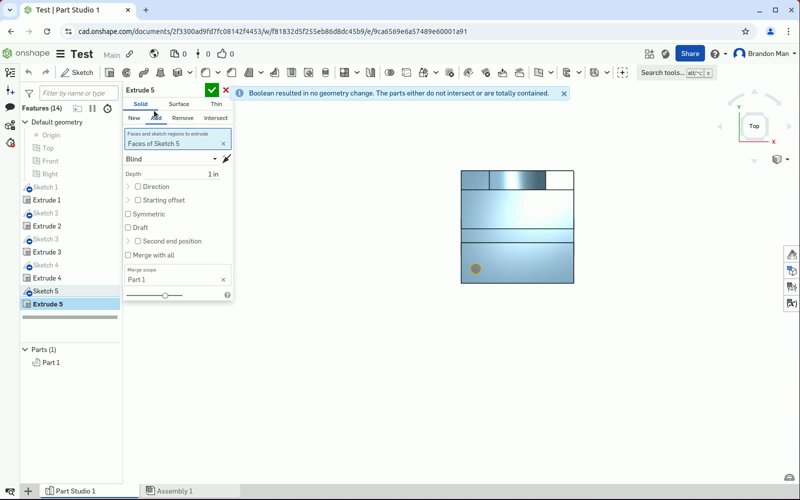
mouse_move(186, 120)
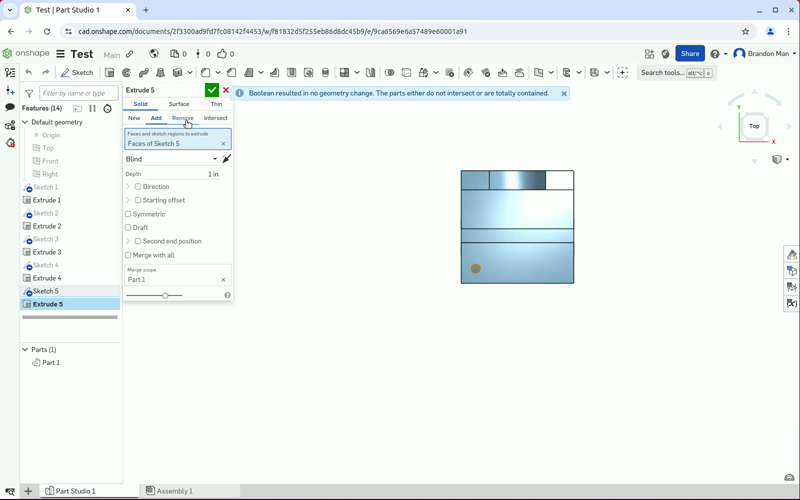
click(186, 120)
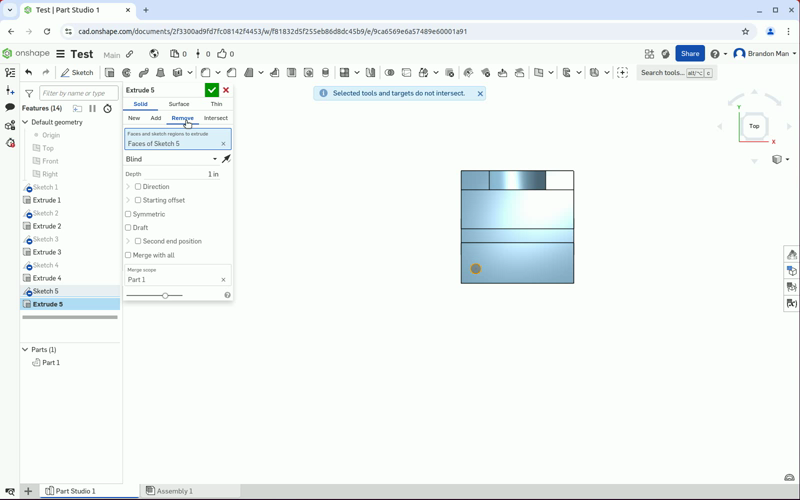
key(tab, 4)
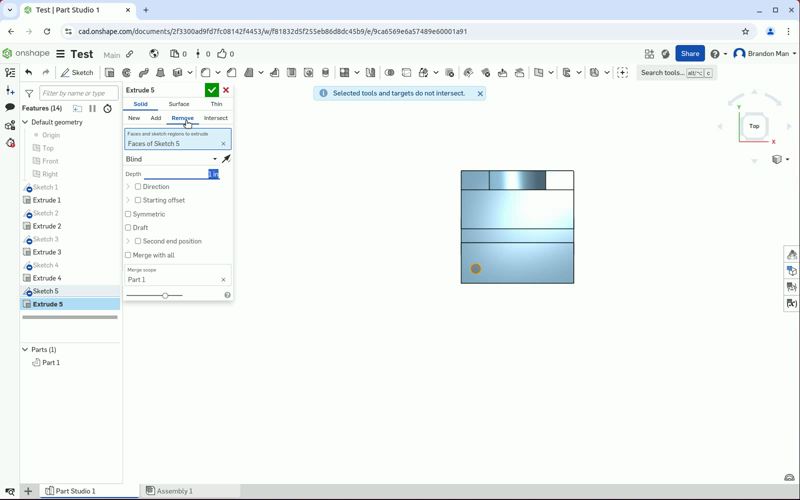
text(-23.108)
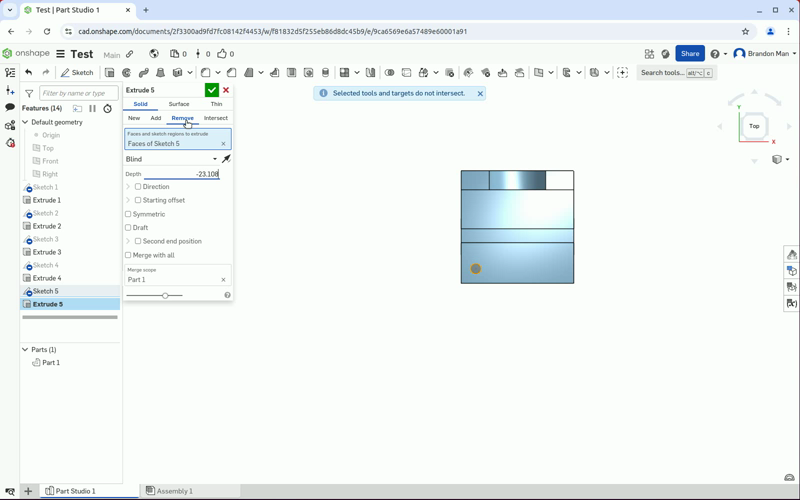
key(tab, 6)
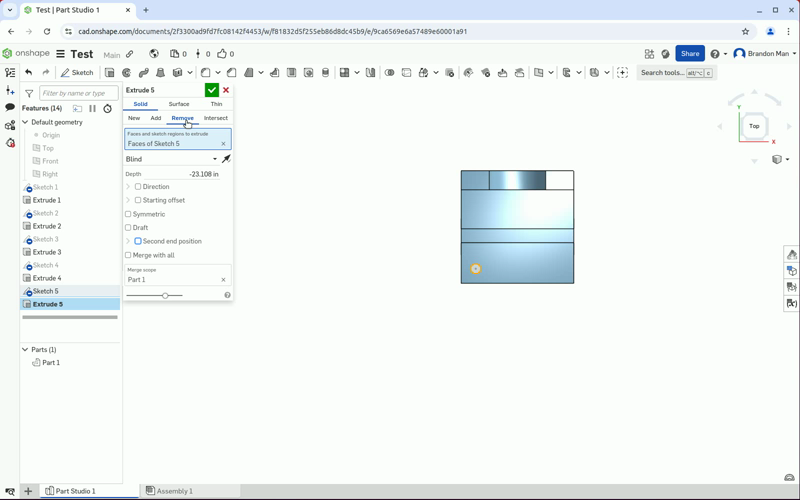
key(space)
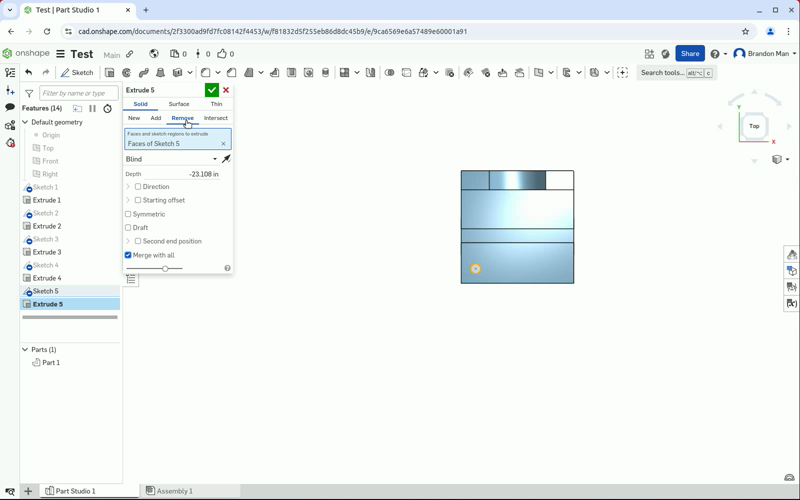
key(enter)
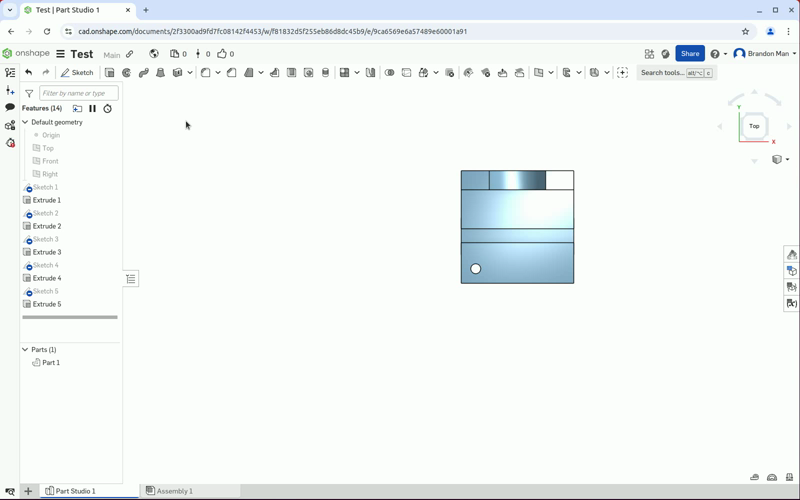
key(shift+h)
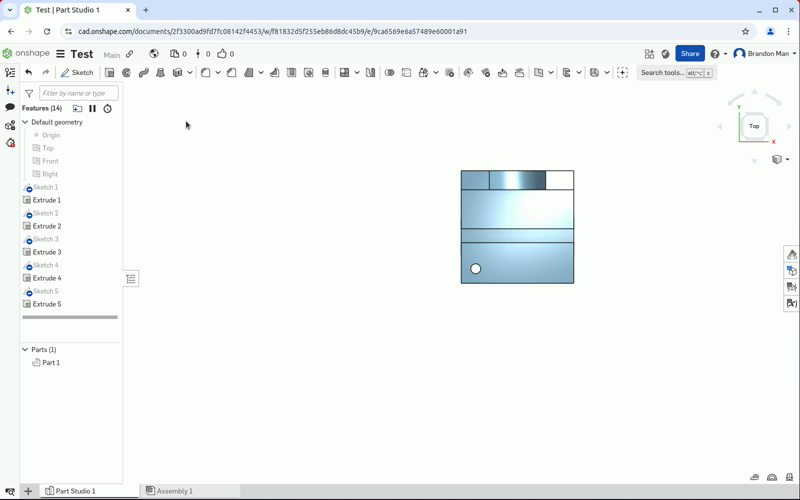
key(shift+h)
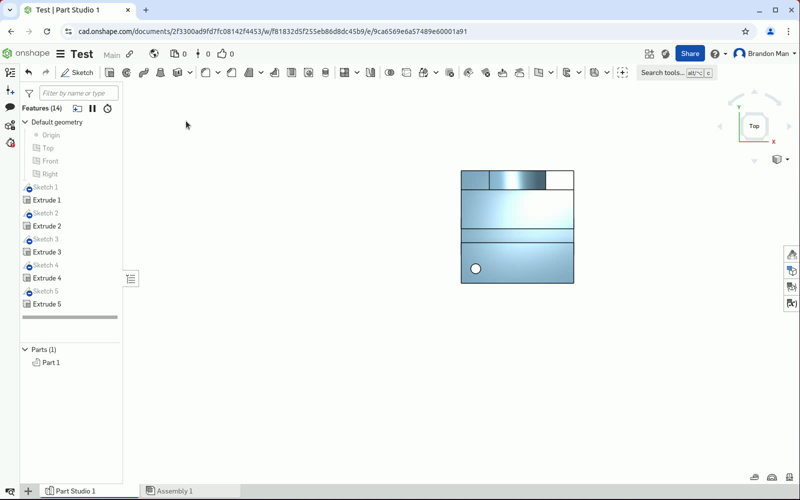
mouse_move(73, 189)
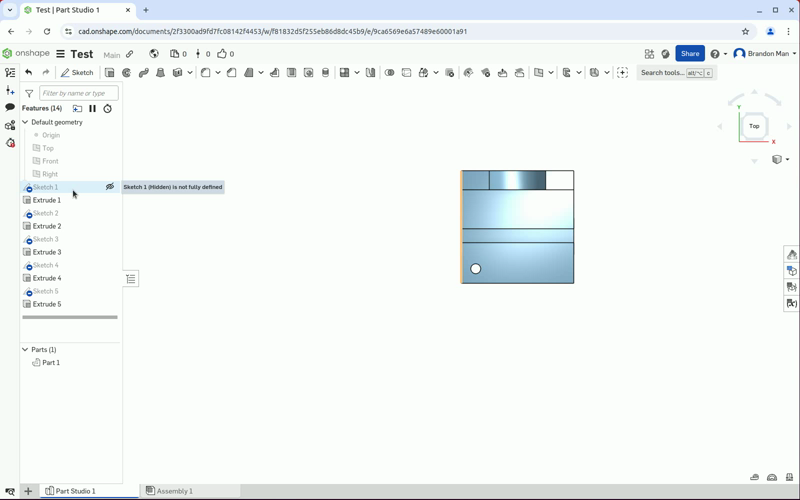
click(73, 189)
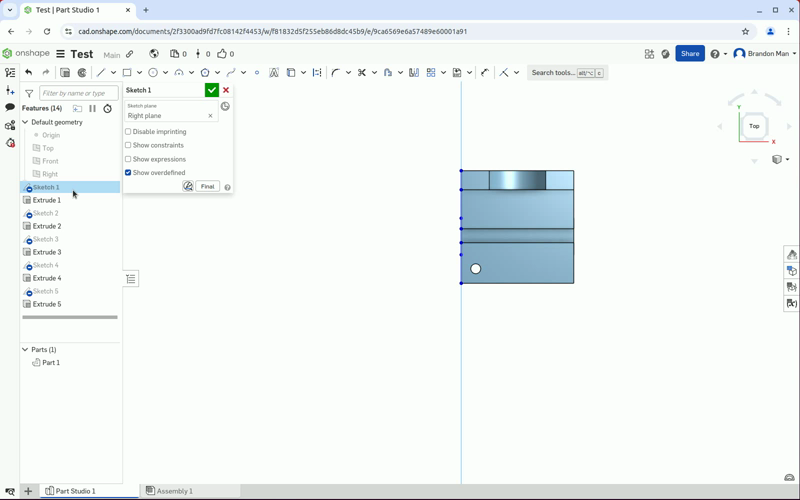
mouse_move(229, 92)
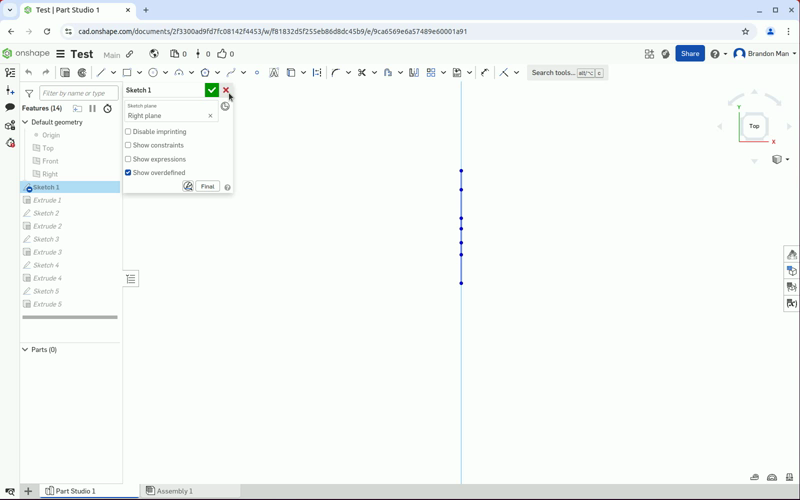
click(229, 92)
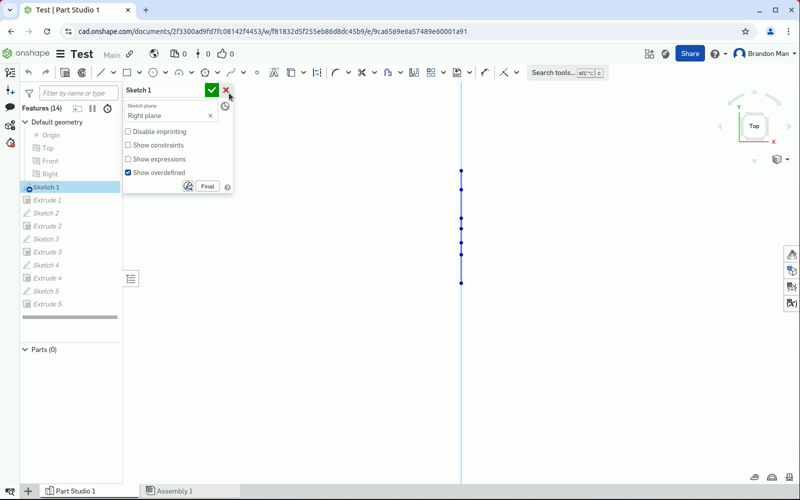
key(shift+s)
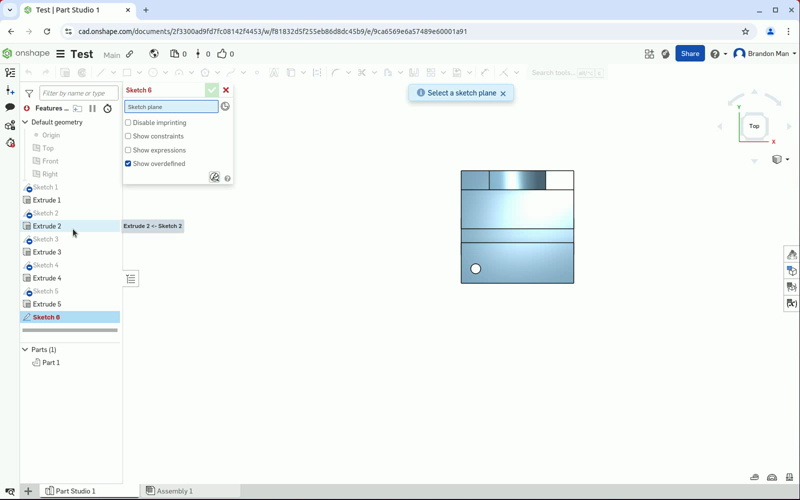
scroll(3)
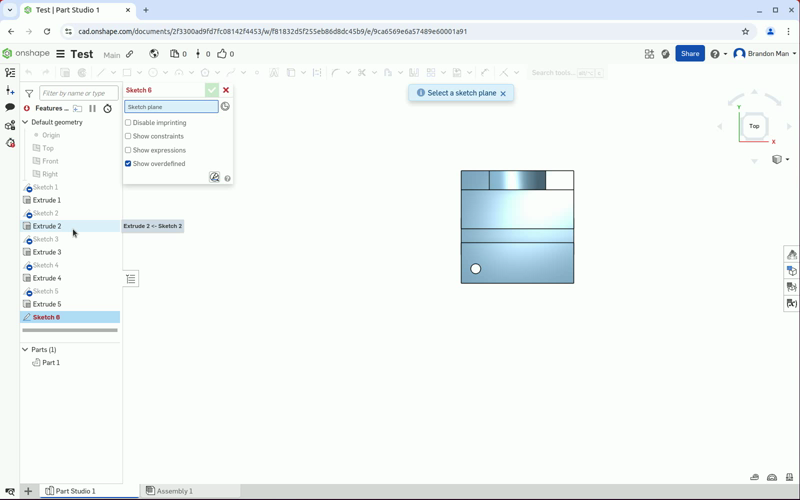
mouse_move(73, 150)
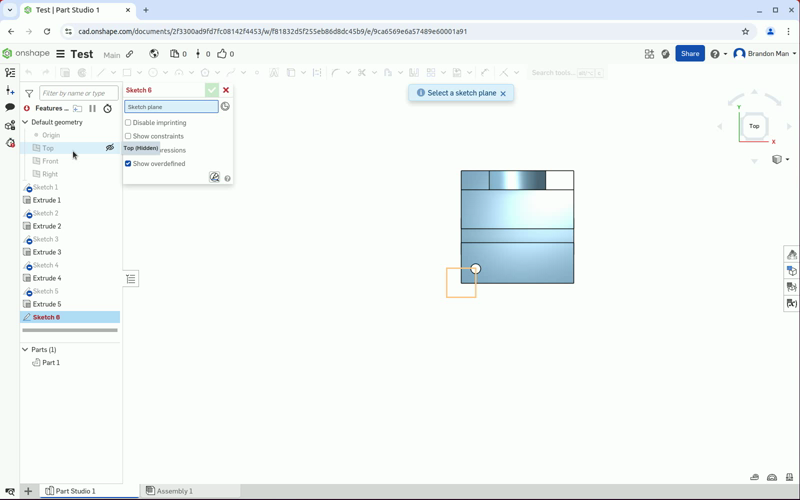
click(73, 150)
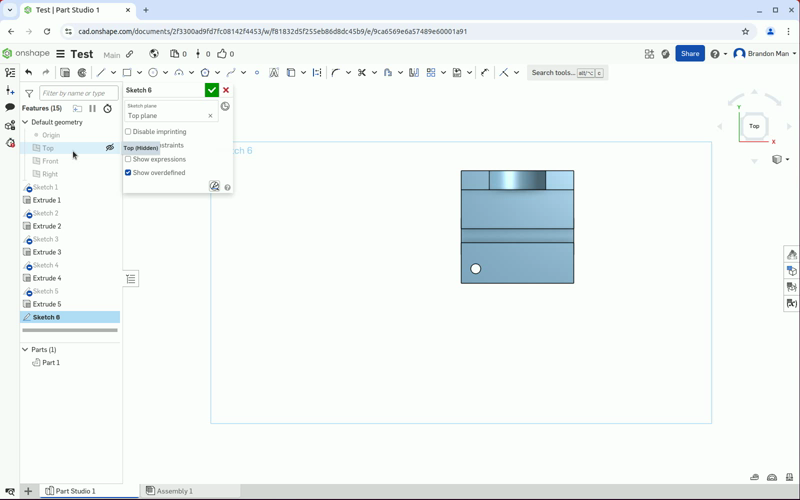
mouse_move(73, 352)
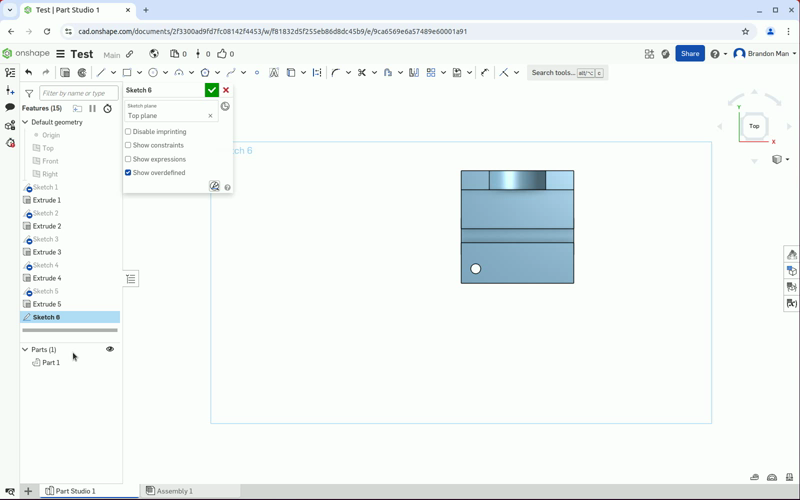
key(y)
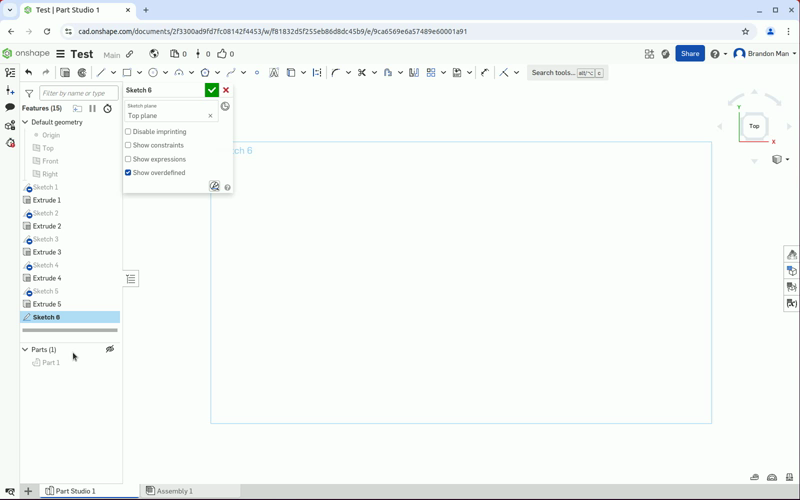
key(c)
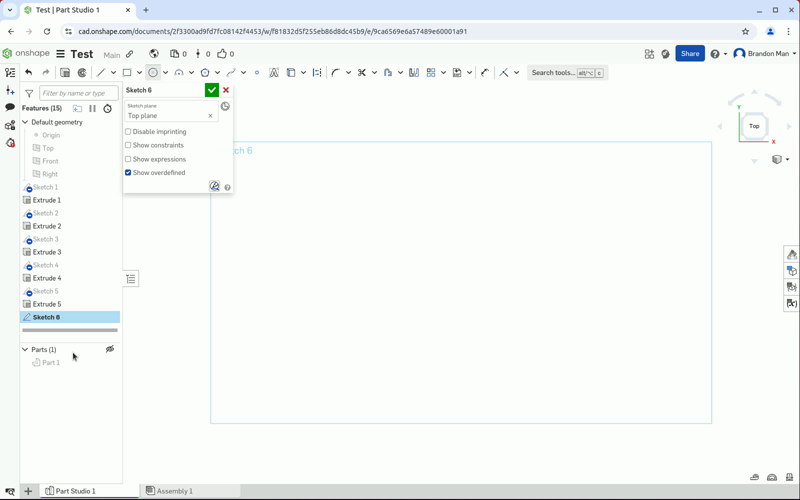
key_down(shift)
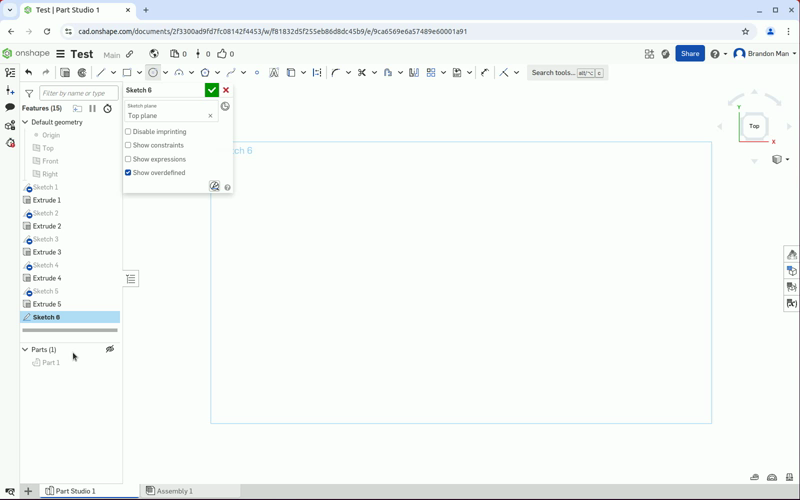
mouse_move(559, 268)
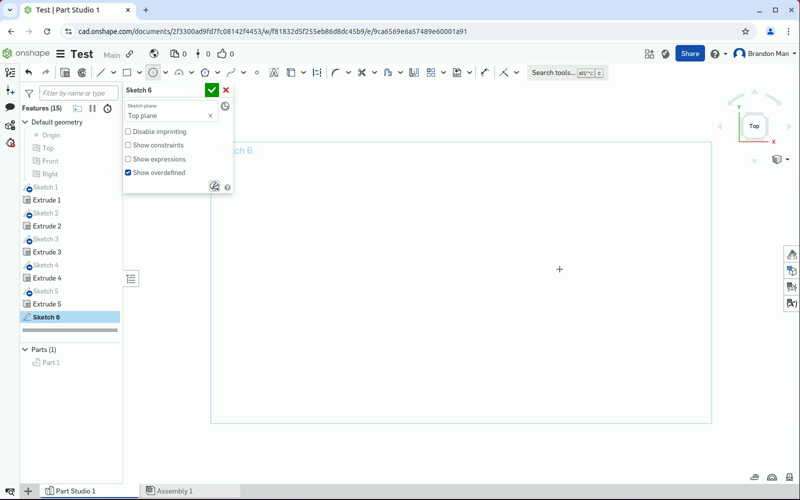
click(559, 268)
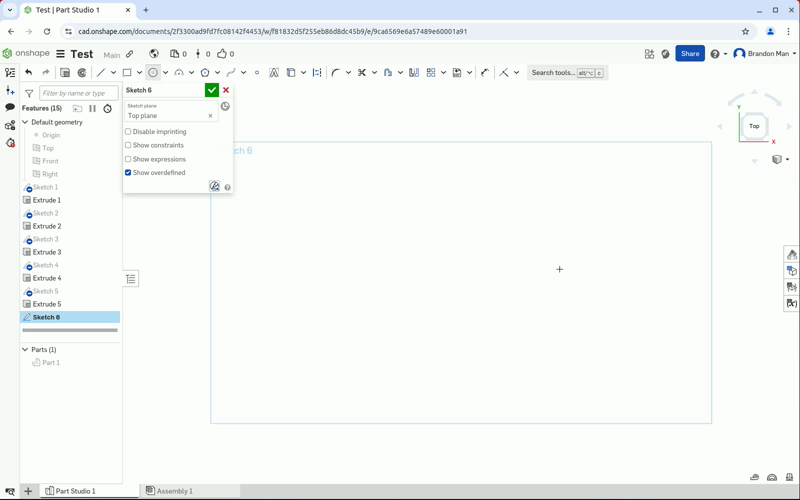
key_up(shift)
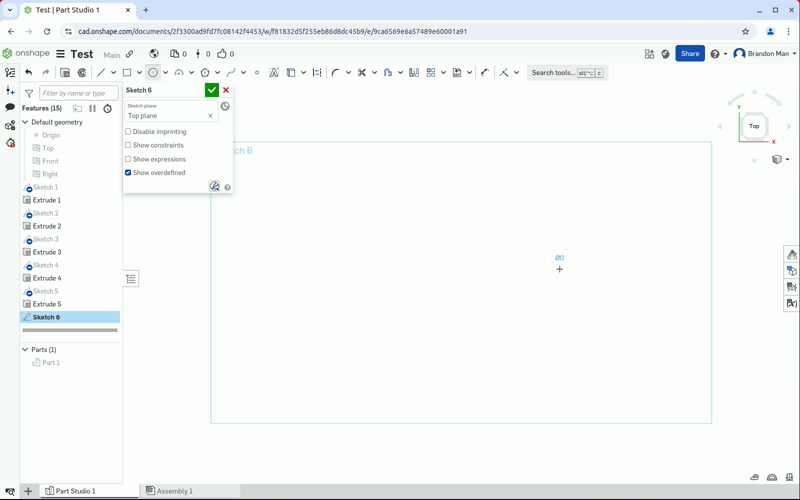
mouse_move(565, 268)
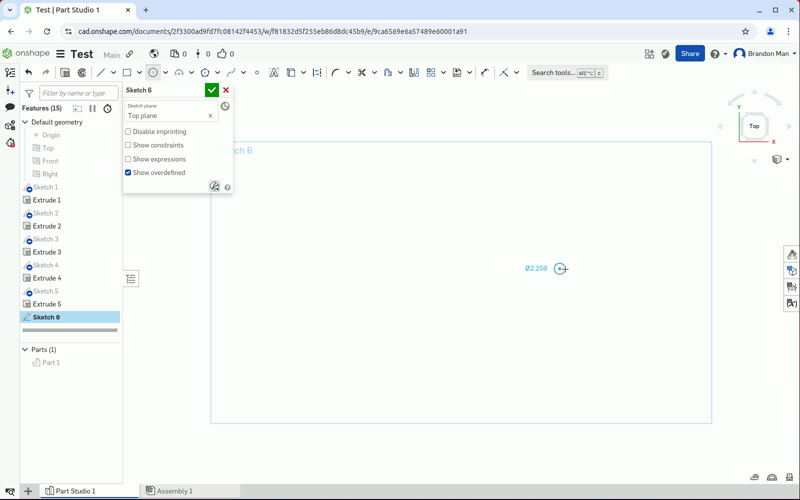
click(565, 268)
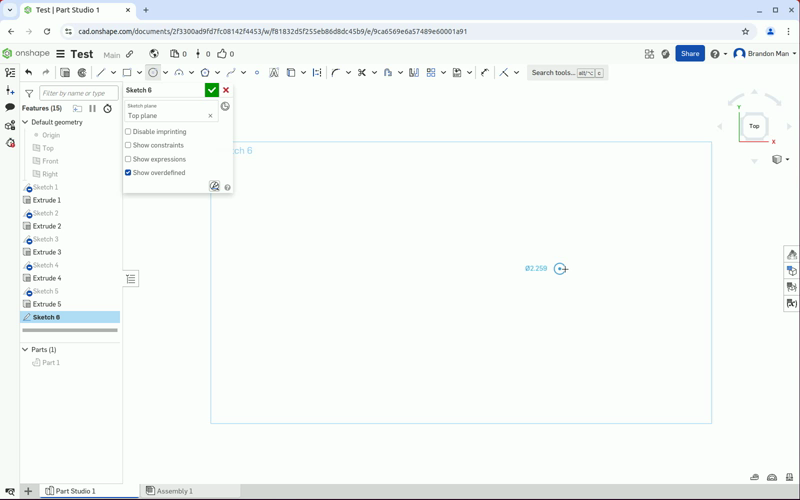
key(esc)
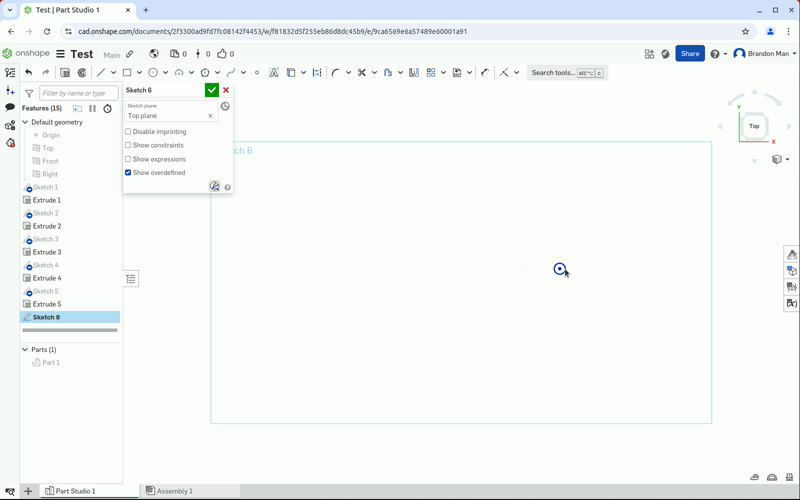
mouse_move(560, 269)
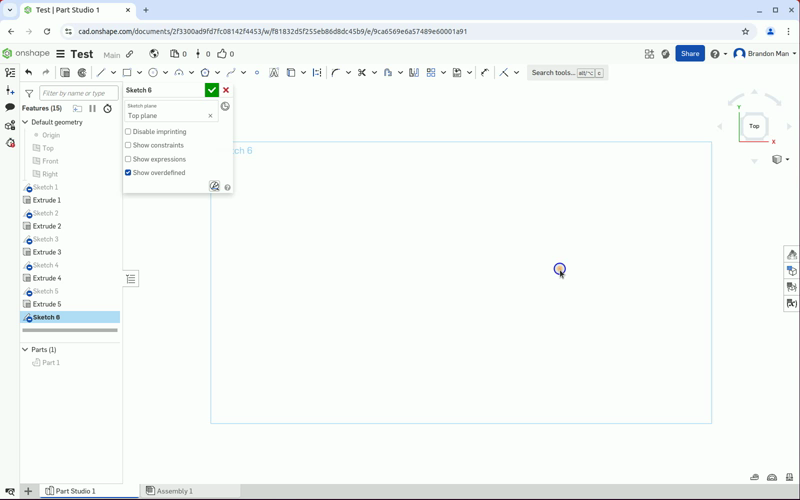
scroll(6)
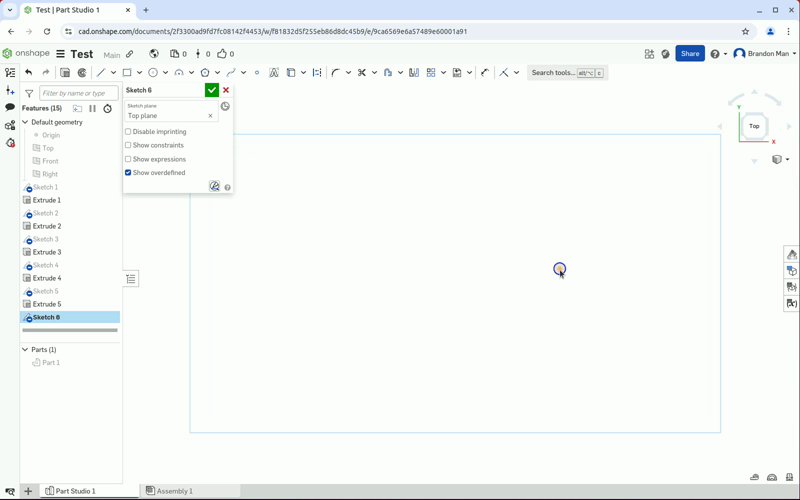
scroll(6)
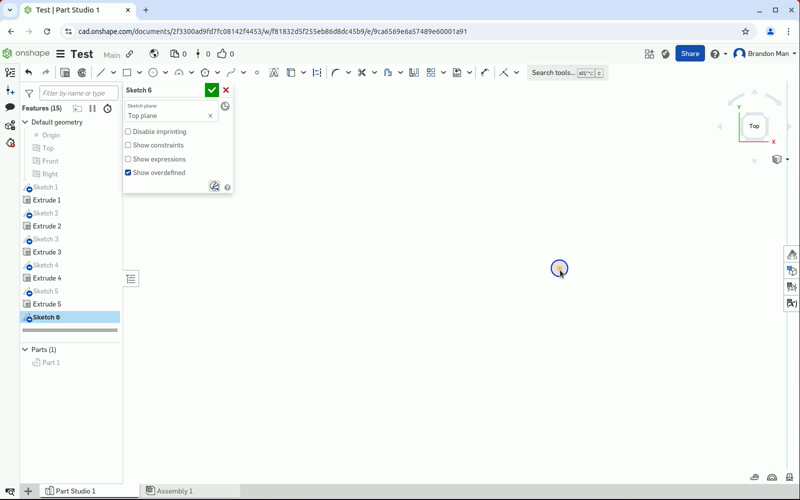
scroll(6)
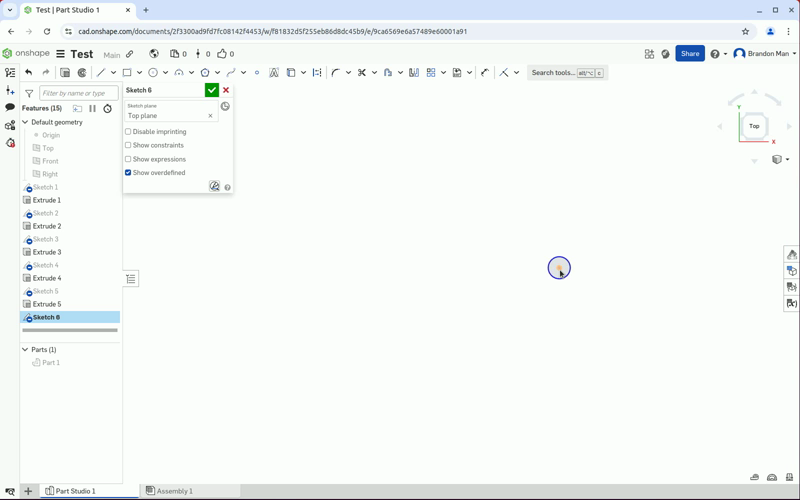
scroll(6)
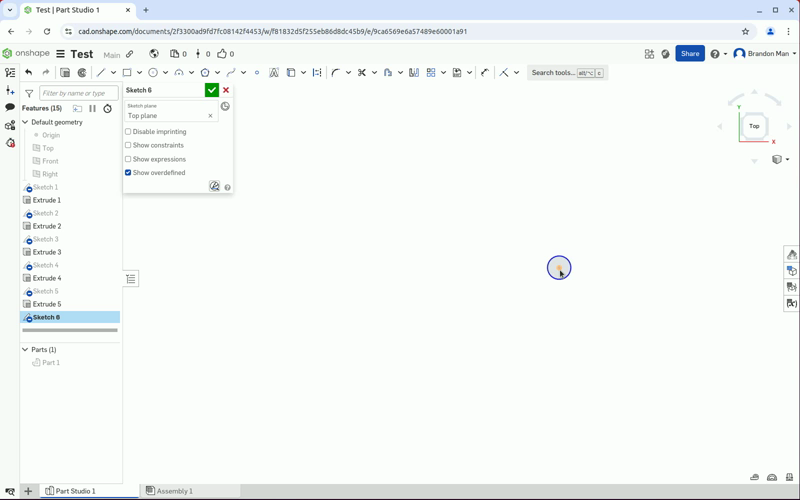
scroll(6)
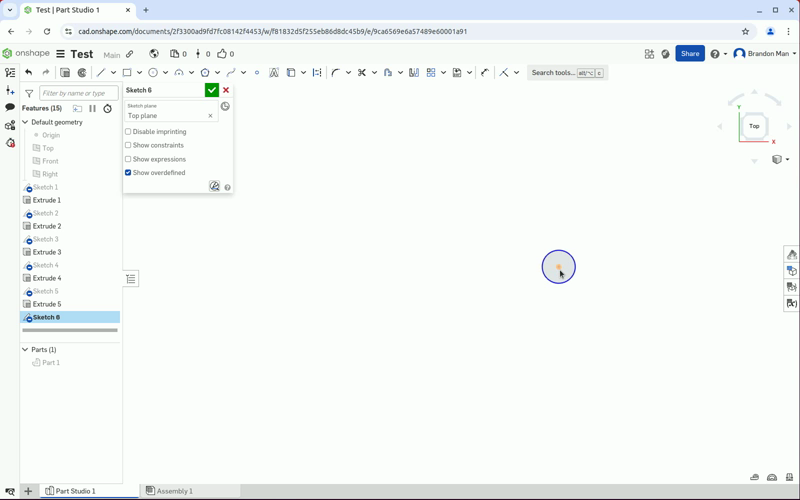
scroll(6)
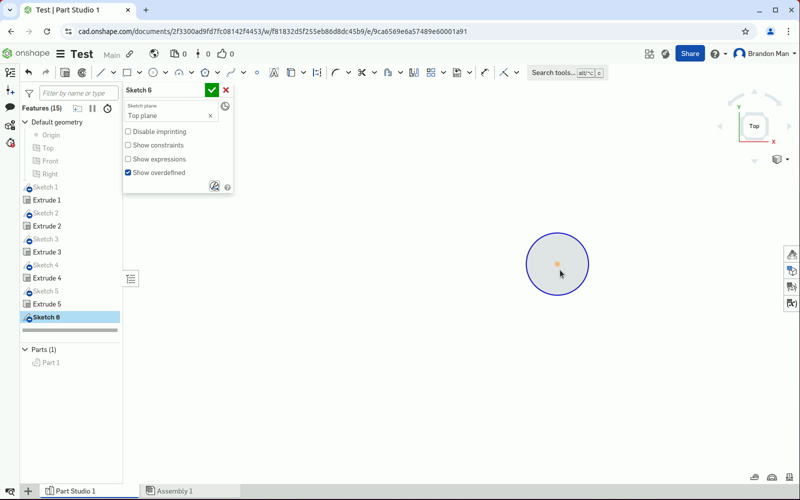
scroll(6)
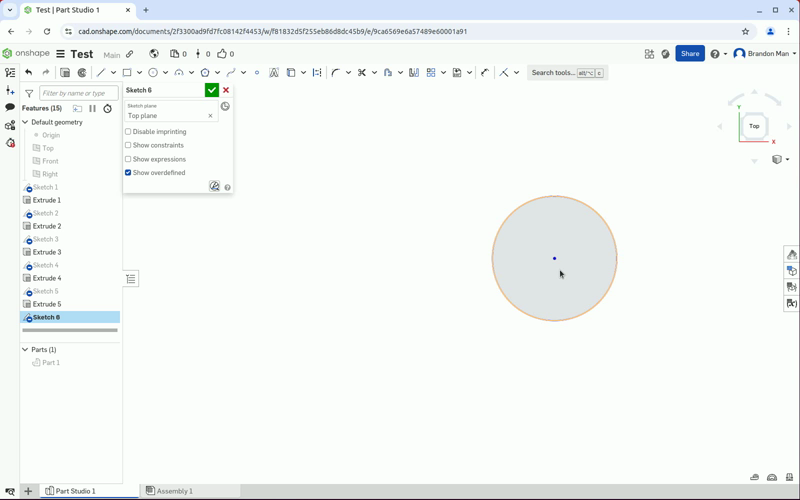
click(560, 269)
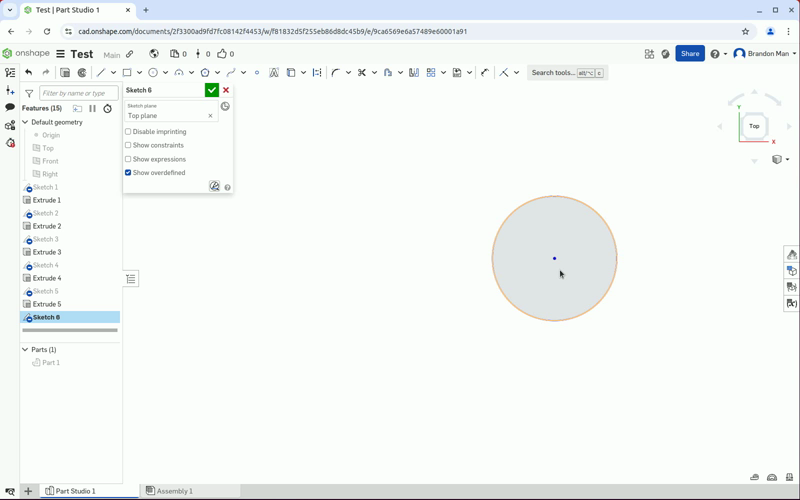
scroll(-6)
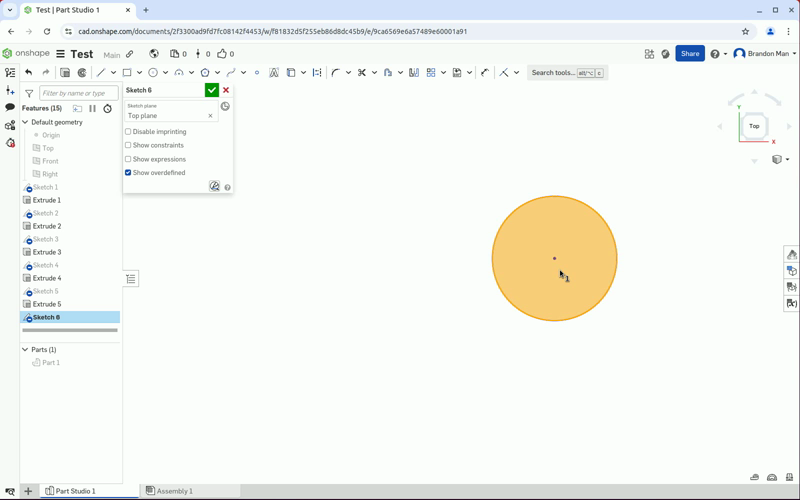
scroll(-6)
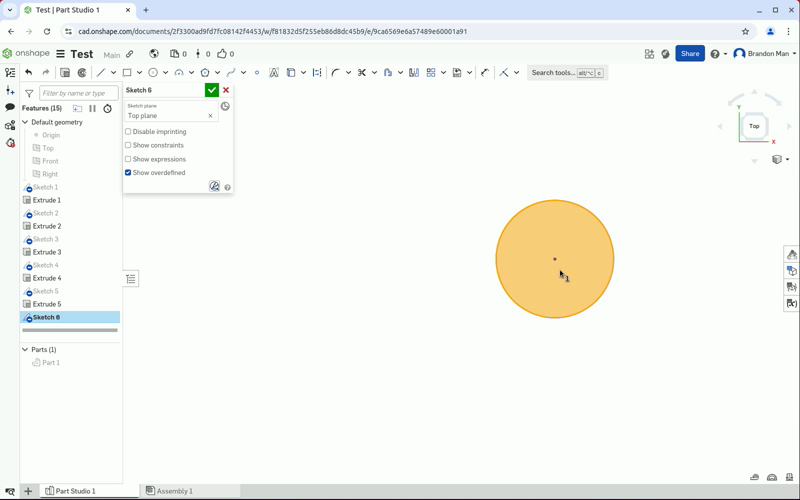
scroll(-6)
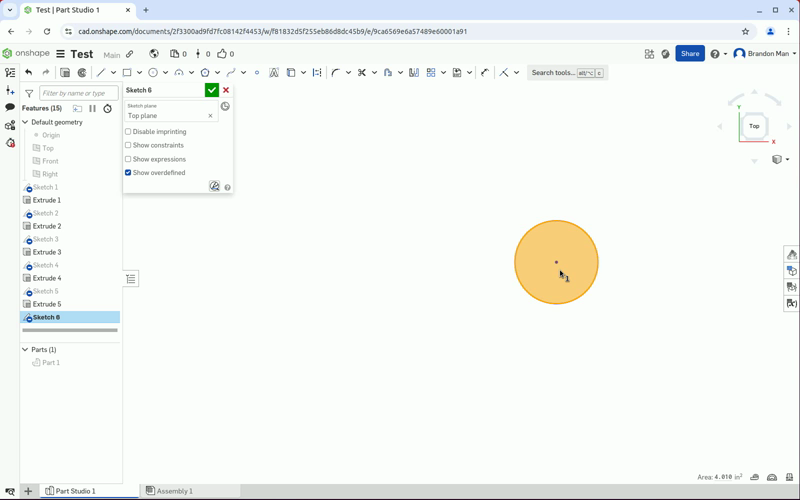
scroll(-6)
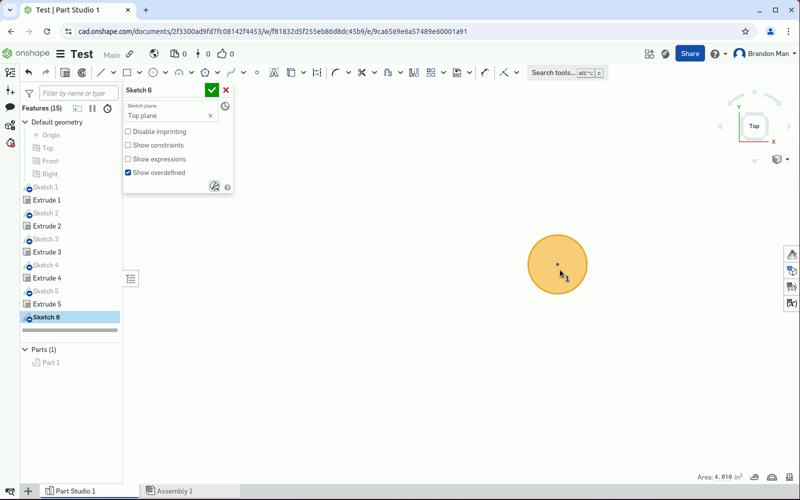
scroll(-6)
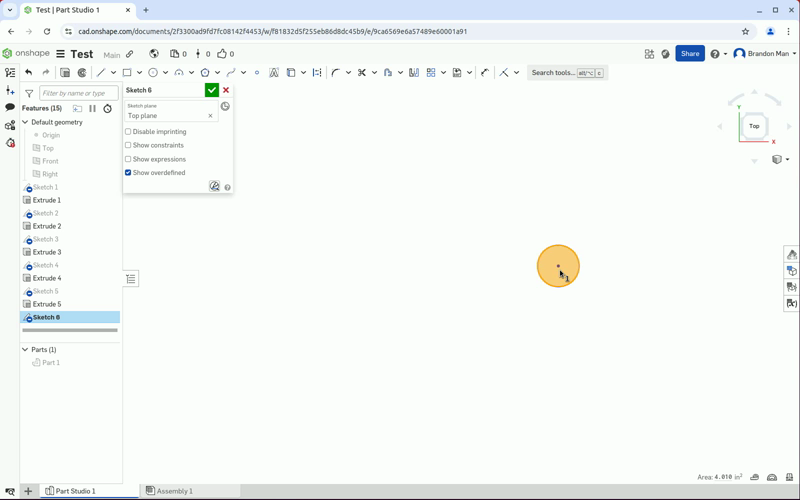
scroll(-6)
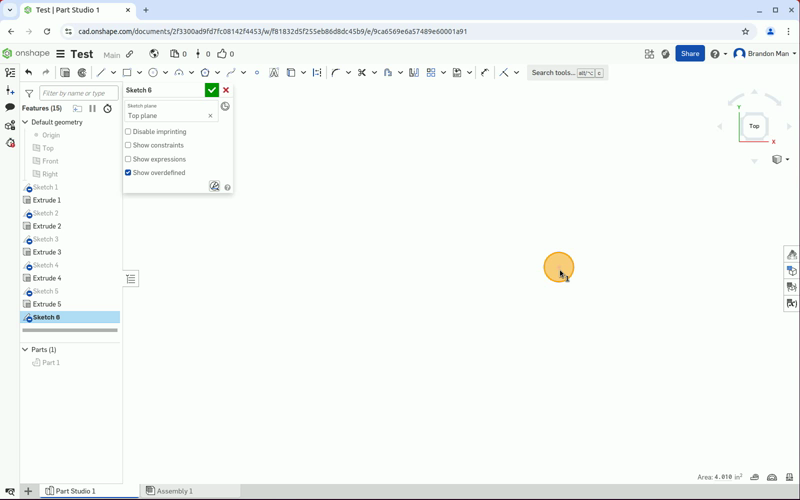
scroll(-6)
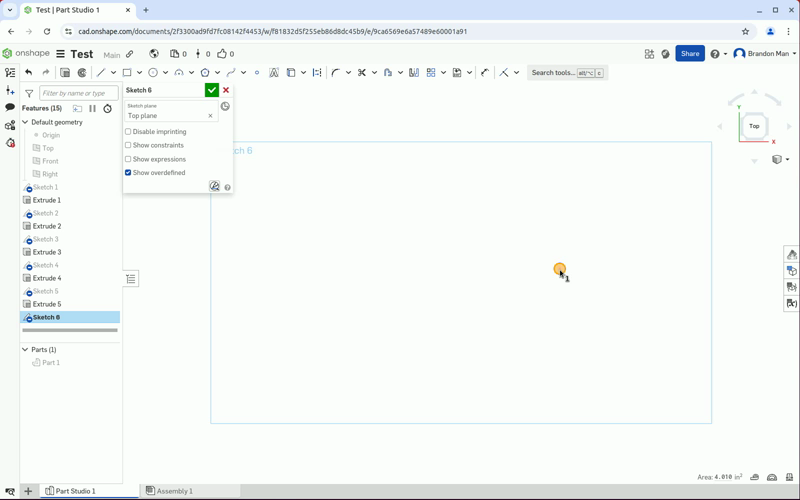
mouse_move(73, 352)
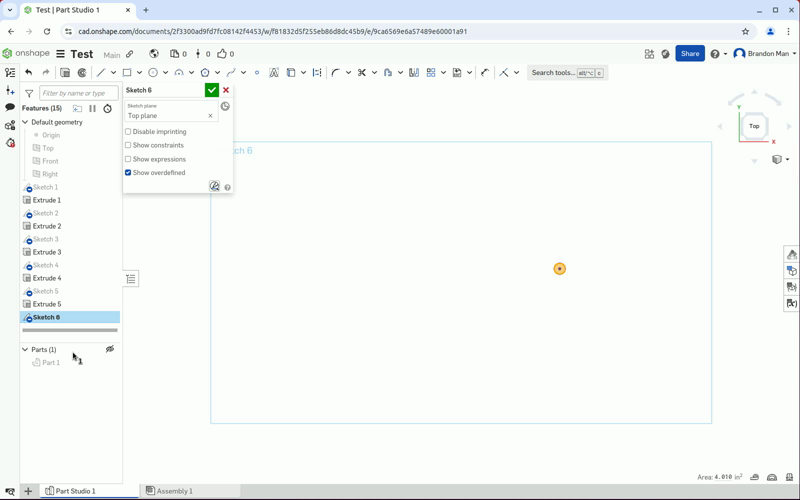
key(shift+y)
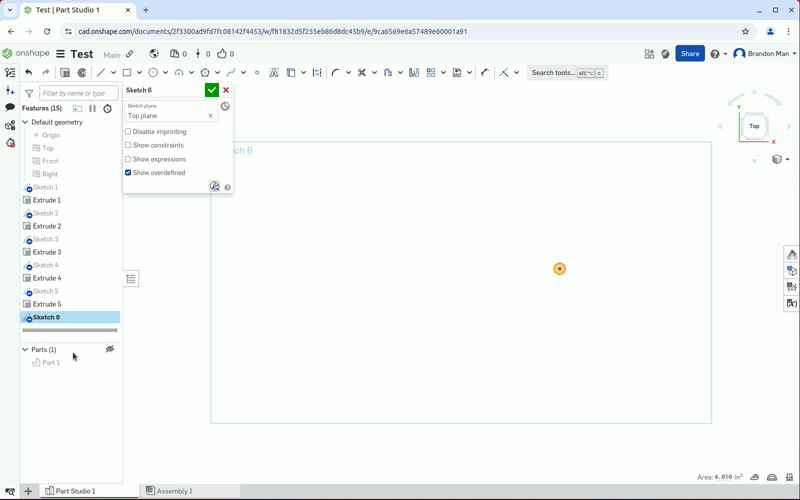
key(shift+e)
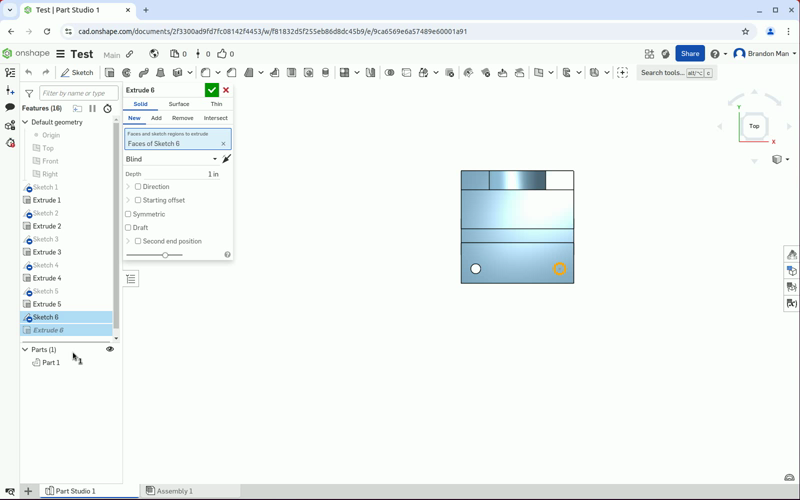
mouse_move(143, 106)
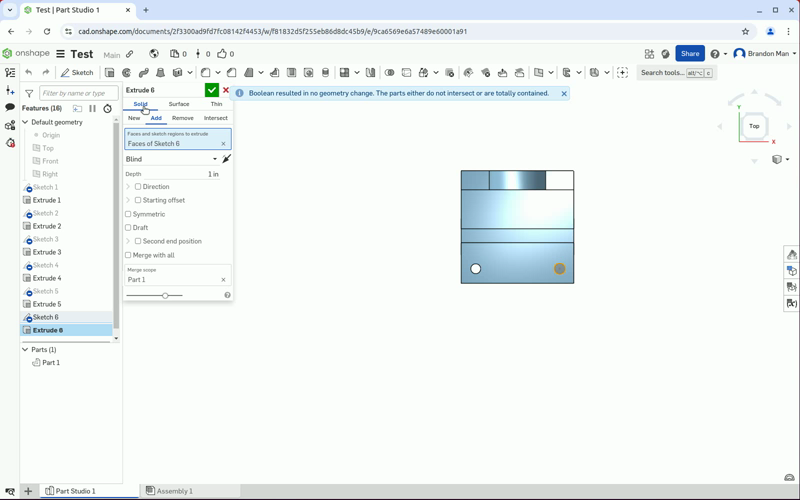
click(143, 106)
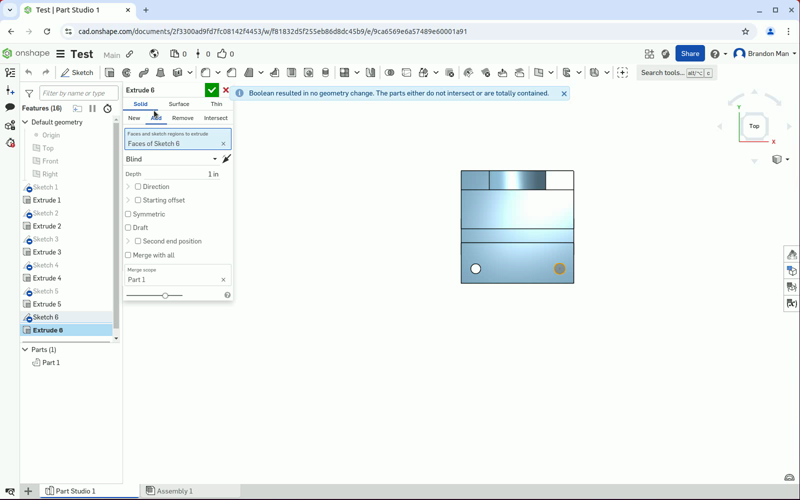
mouse_move(186, 120)
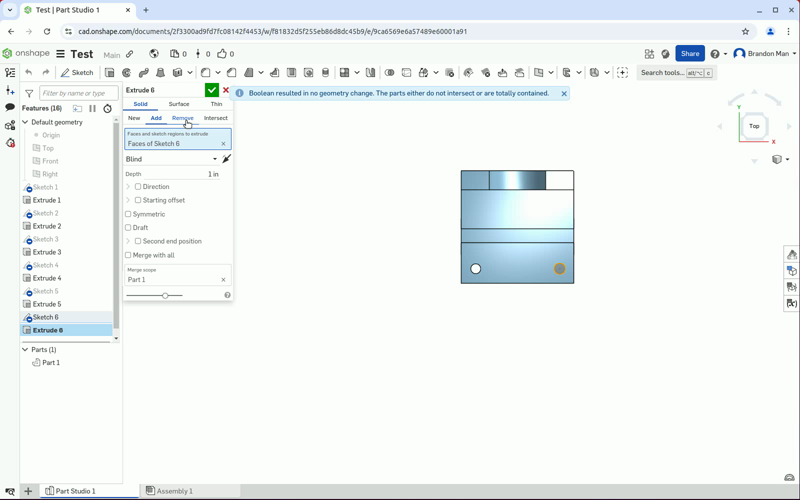
click(186, 120)
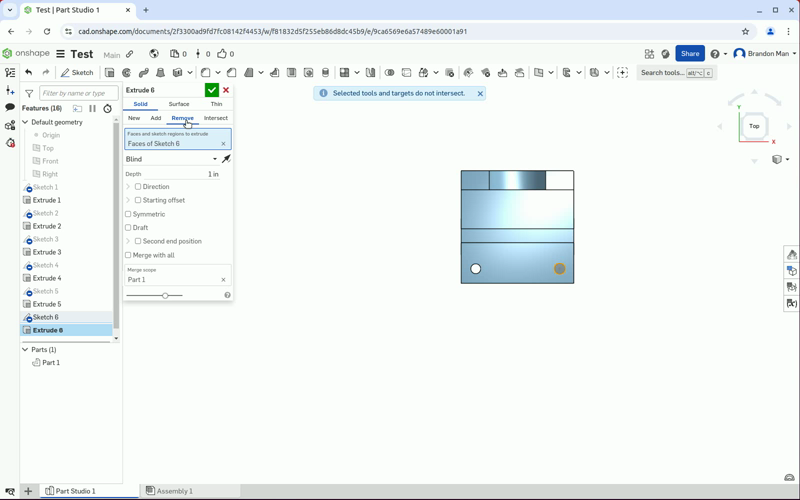
key(tab, 4)
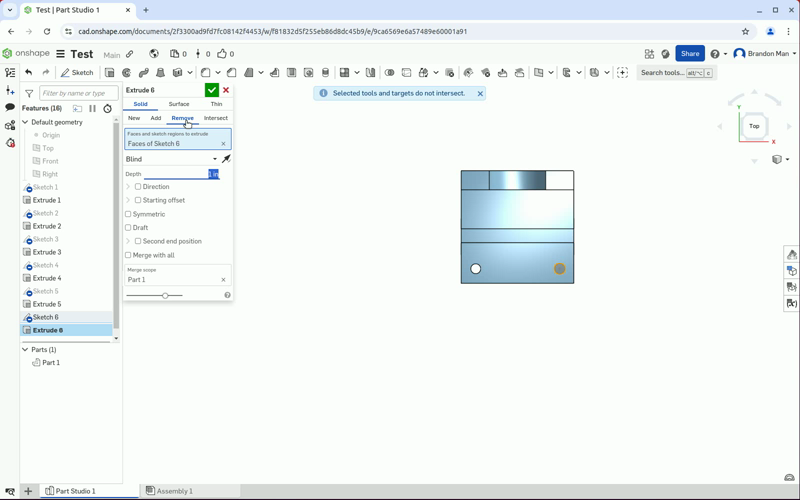
text(-23.108)
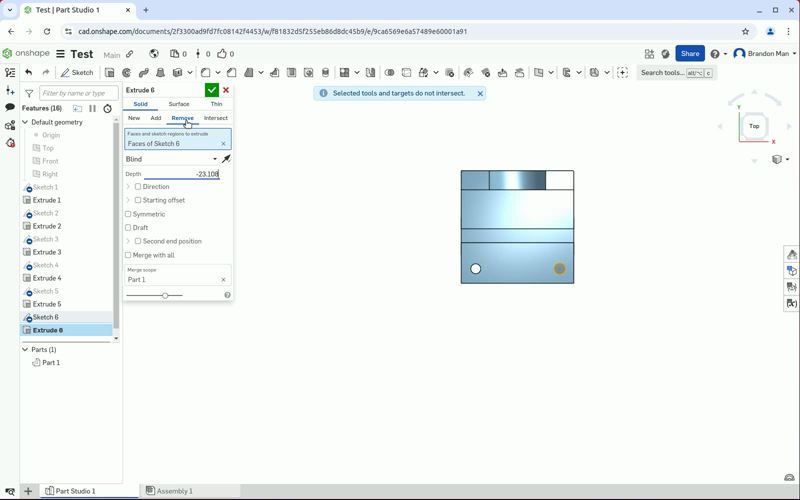
key(tab, 6)
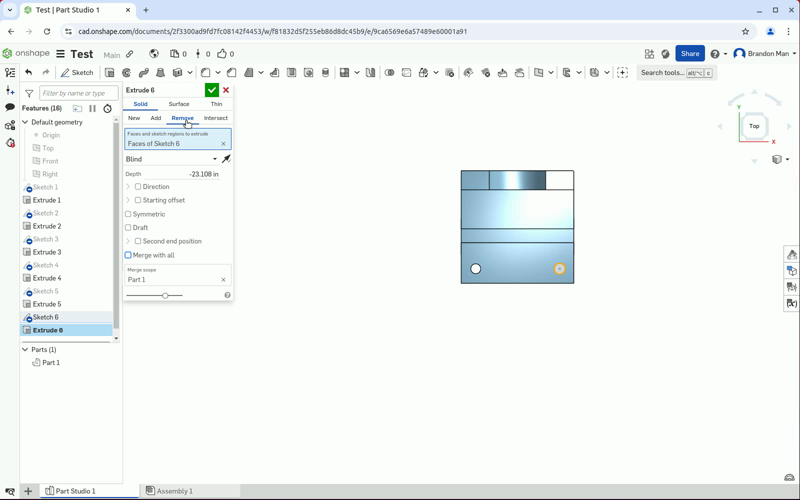
key(space)
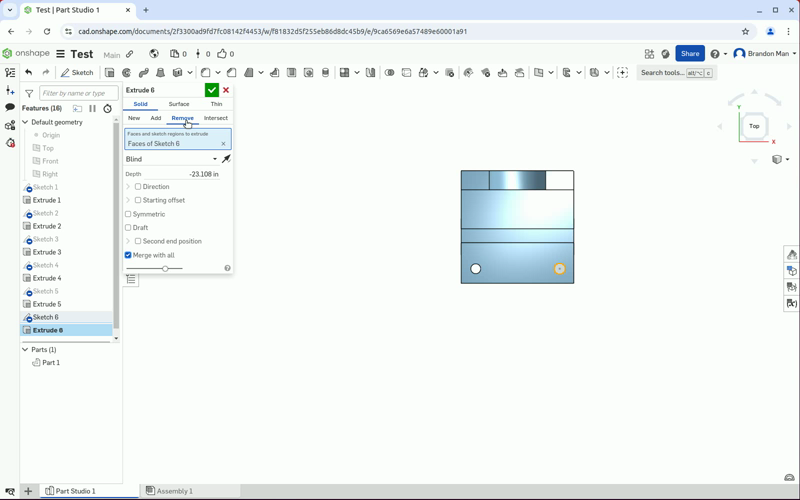
key(enter)
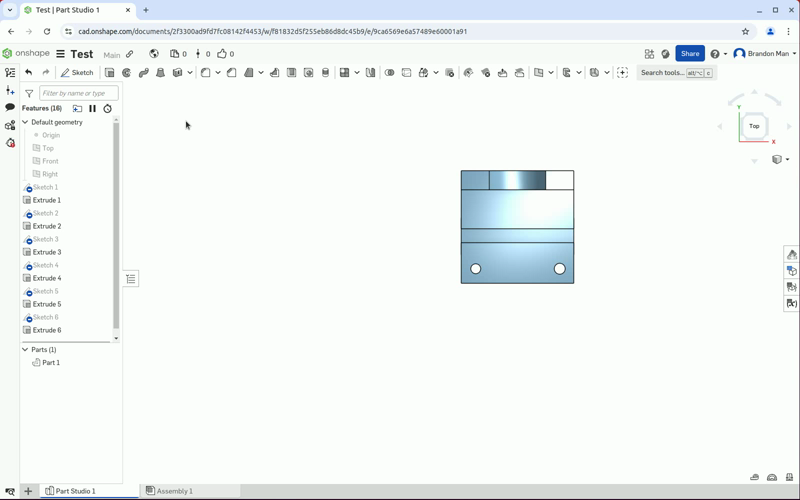
key(shift+h)
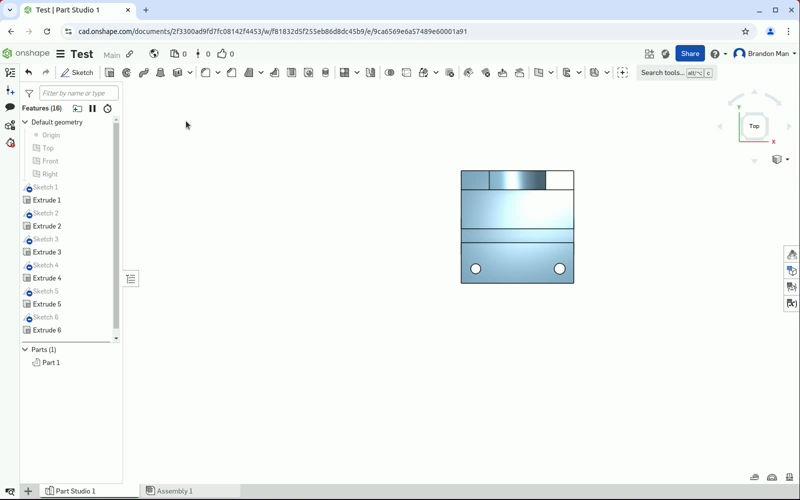
key(shift+h)
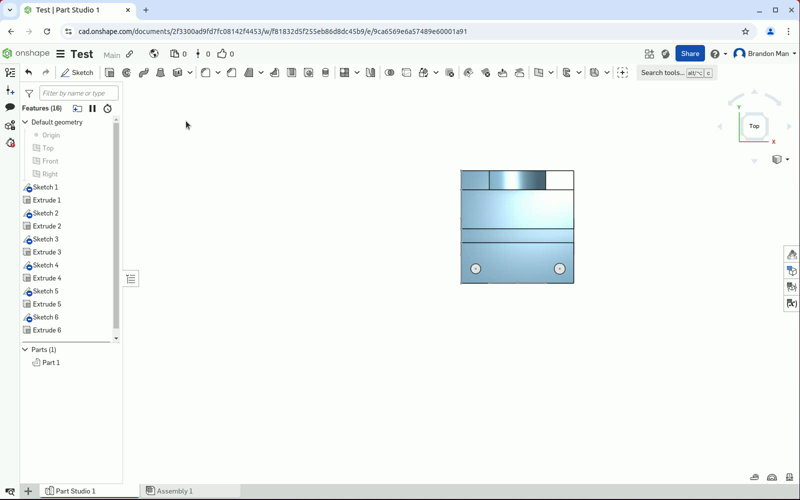
key(shift+7)
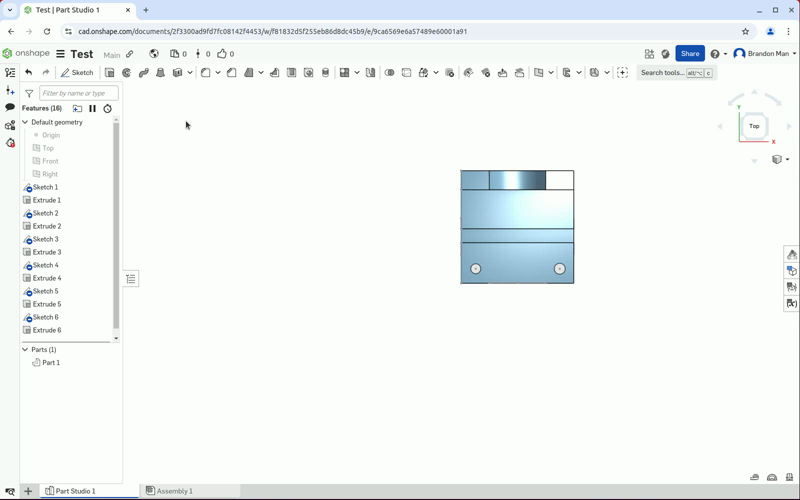
key(up, 3)
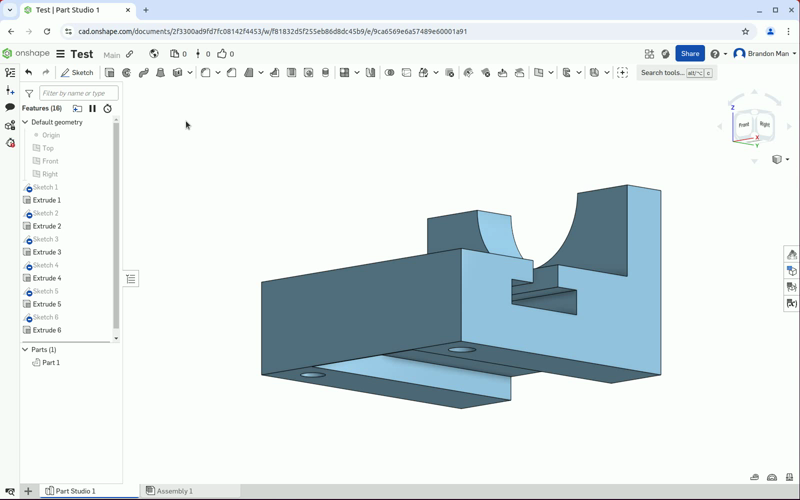
key(left, 3)
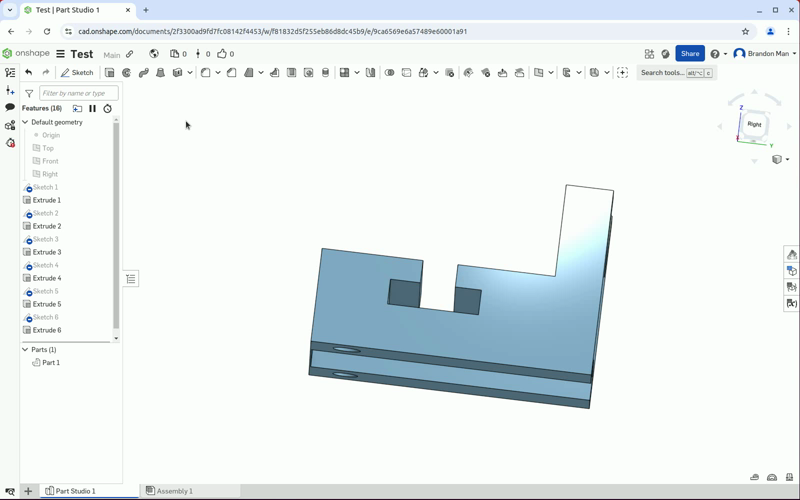
key(right, 3)
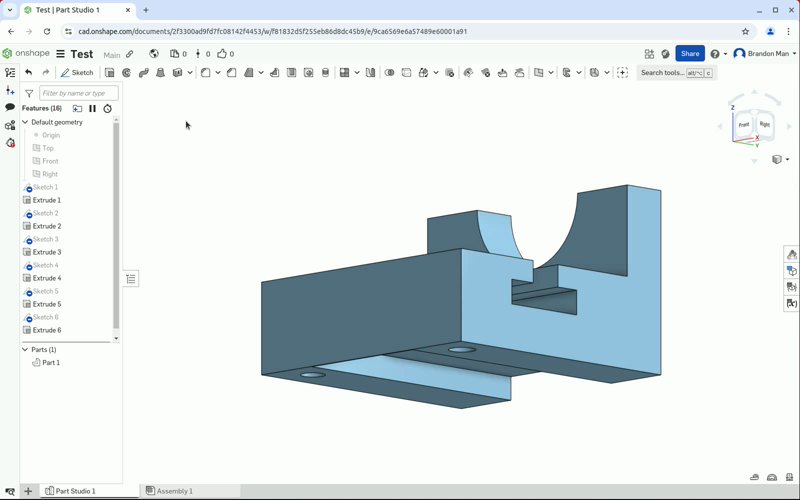
key(down, 3)
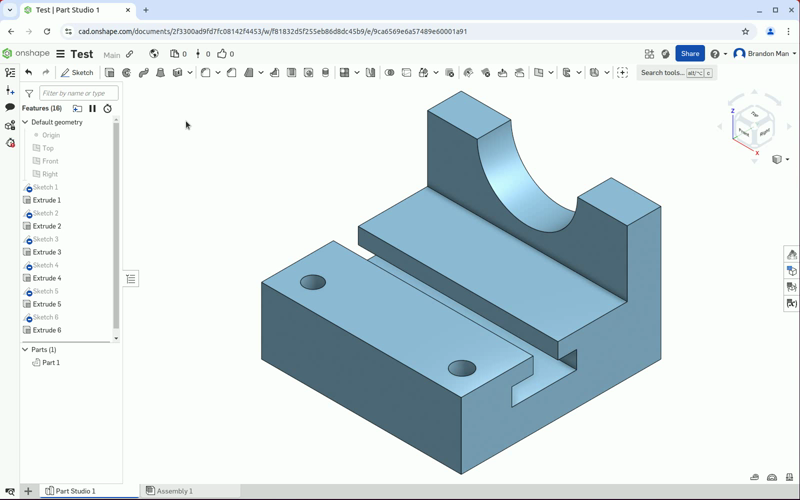
mouse_move(69, 189)
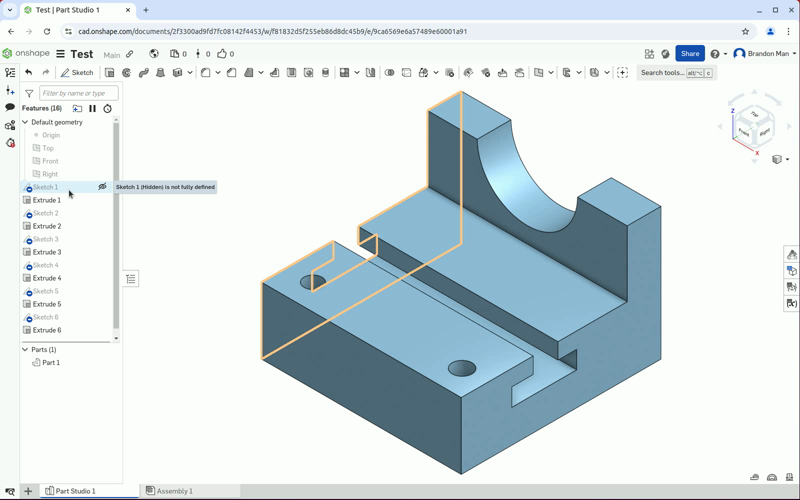
click(69, 189)